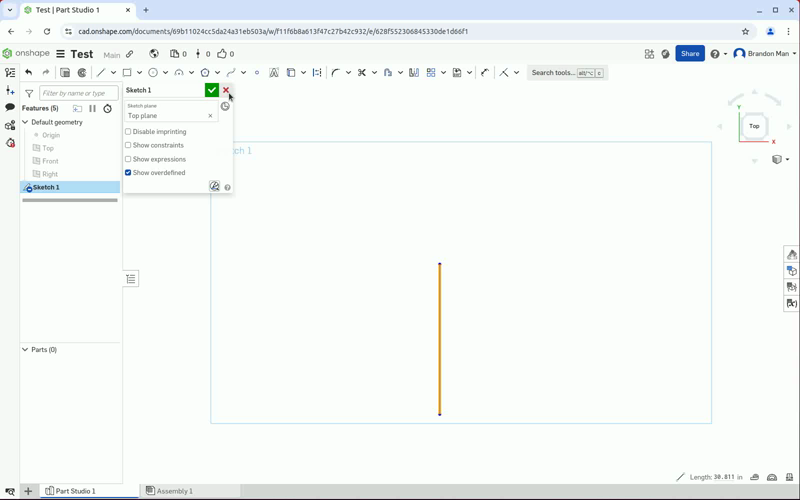
key(shift+h)
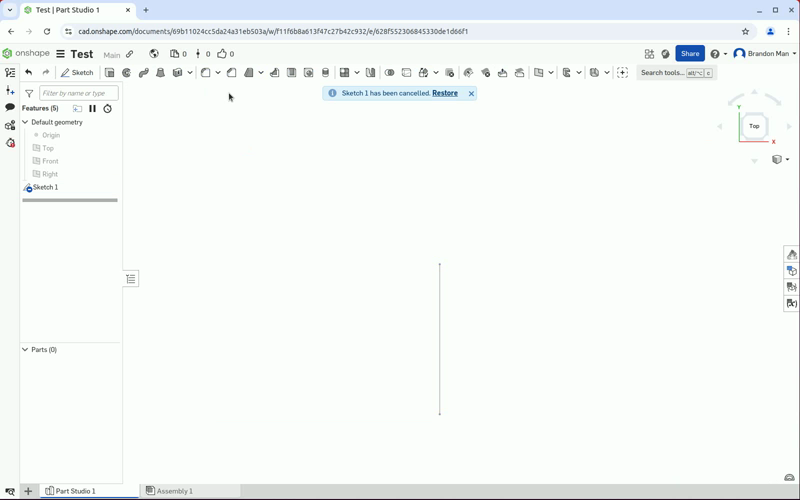
key(shift+s)
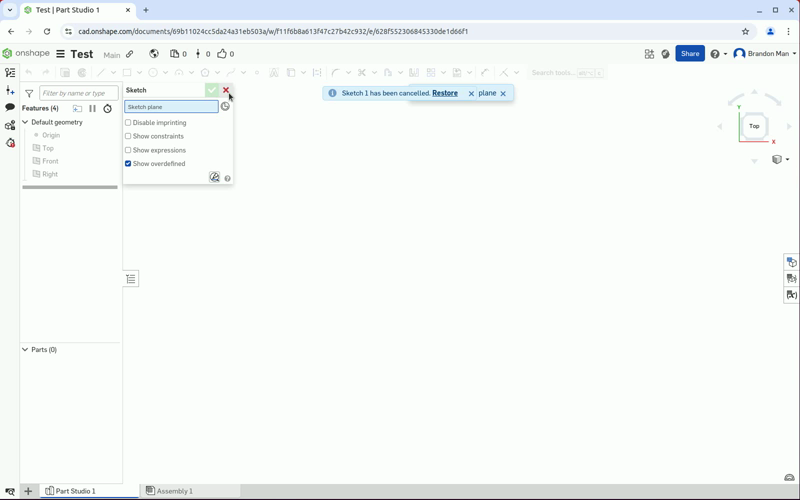
mouse_move(73, 150)
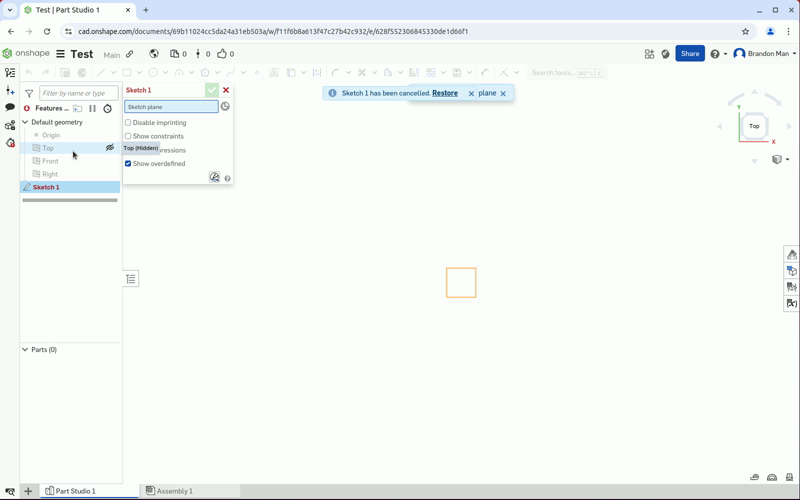
click(73, 150)
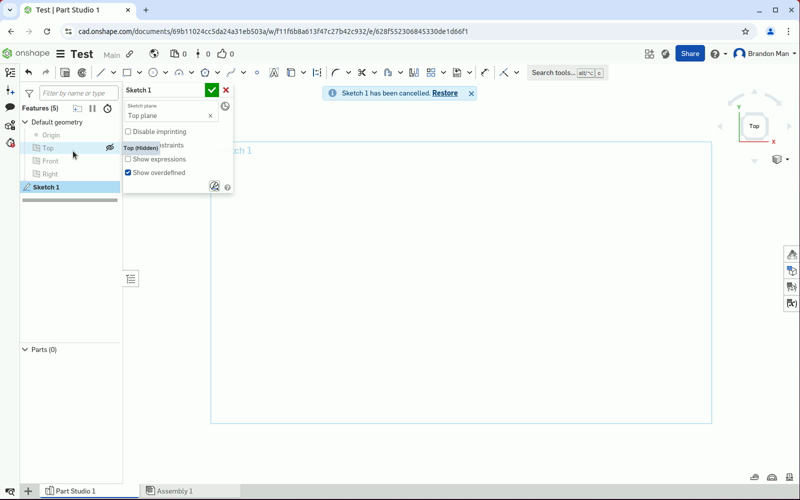
mouse_move(73, 352)
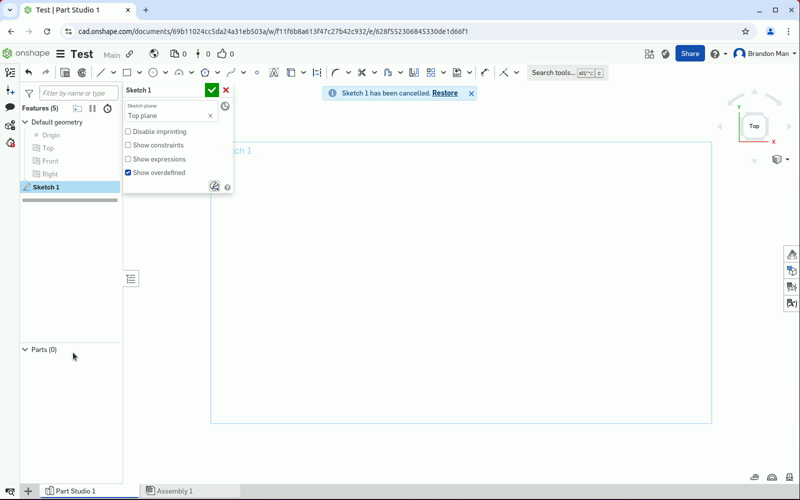
key(y)
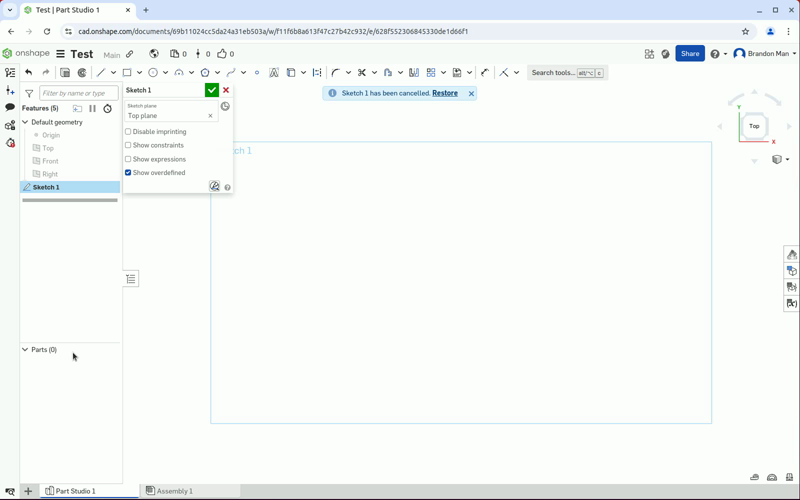
key(l)
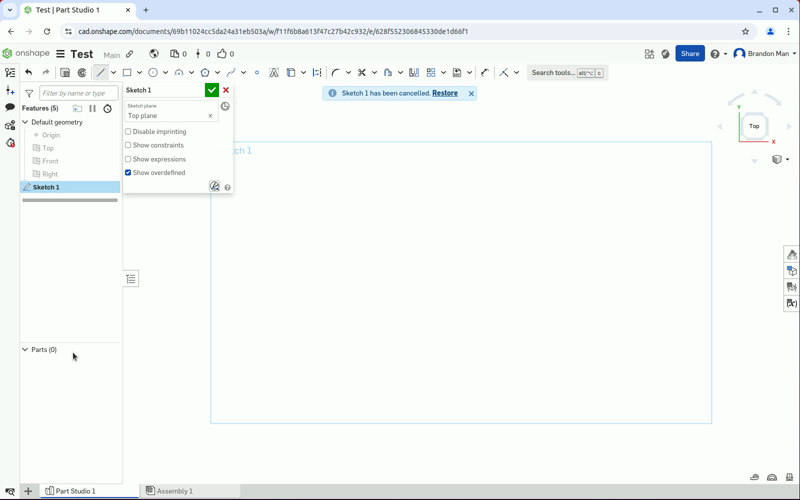
key_down(shift)
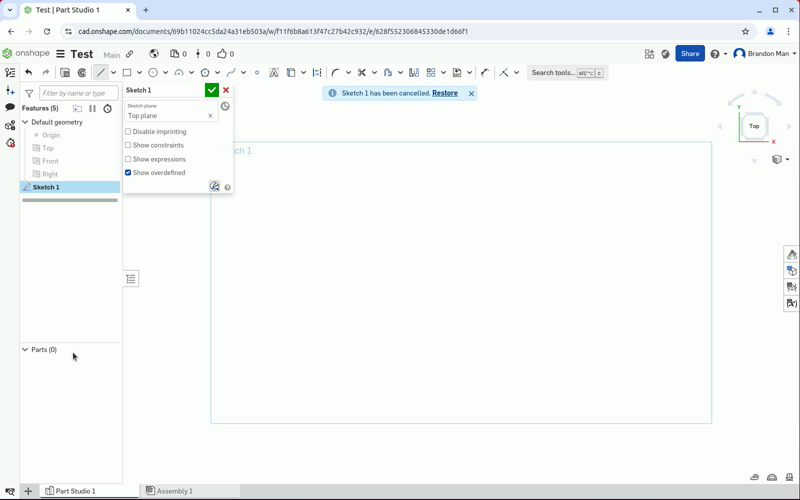
mouse_move(348, 335)
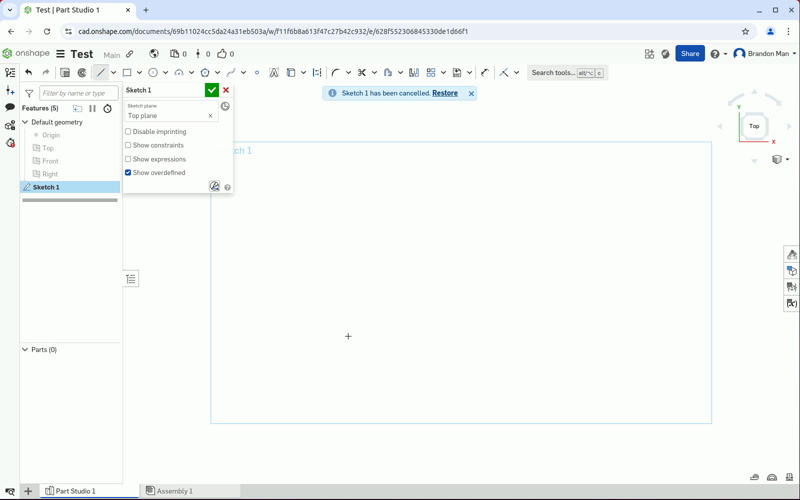
click(348, 335)
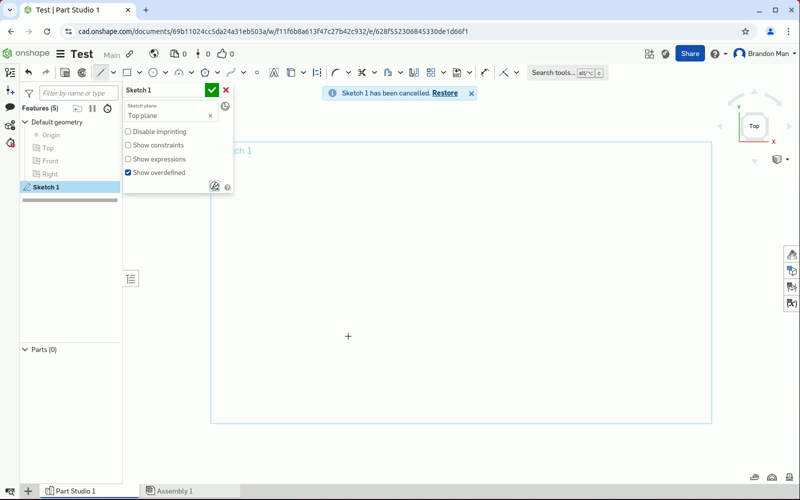
key_up(shift)
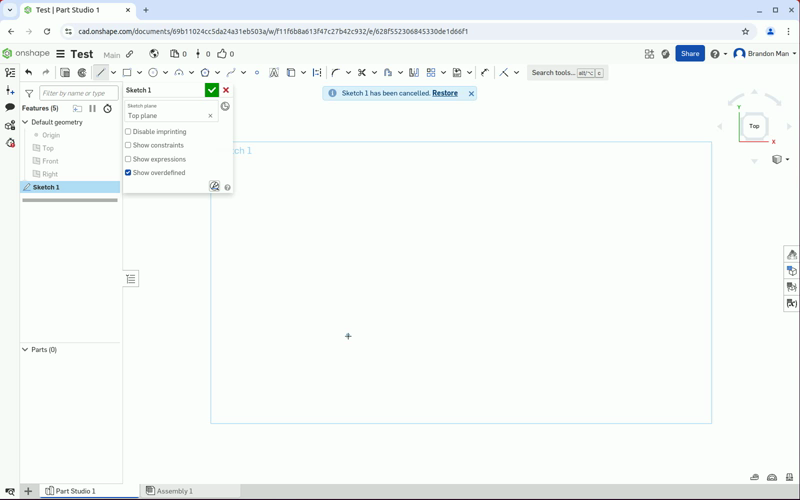
key_down(shift)
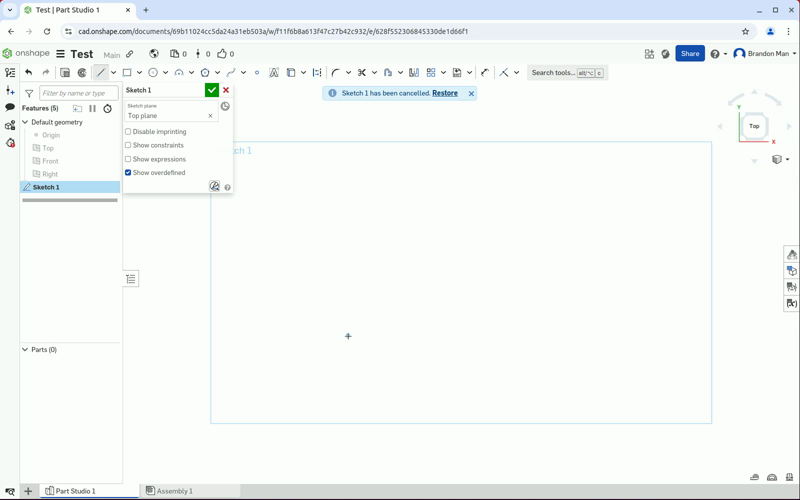
mouse_move(378, 335)
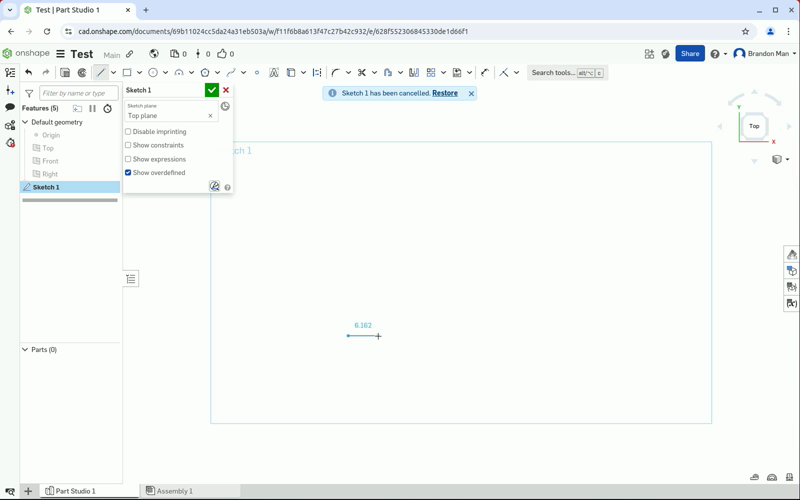
mouse_move(397, 335)
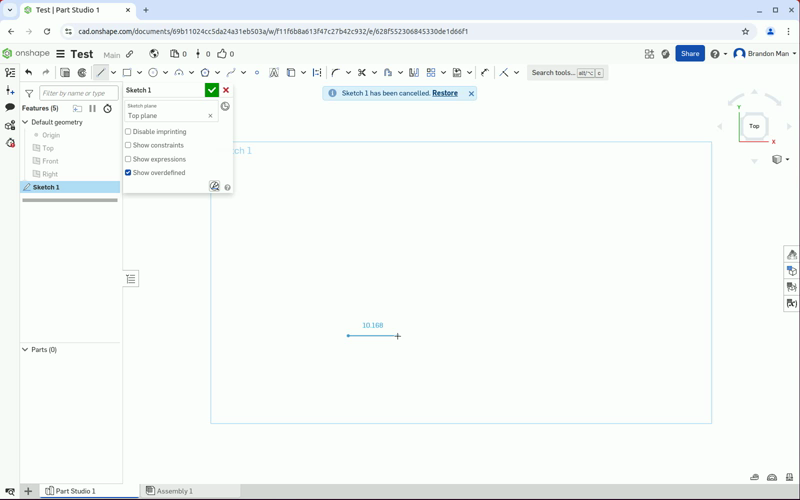
click(397, 335)
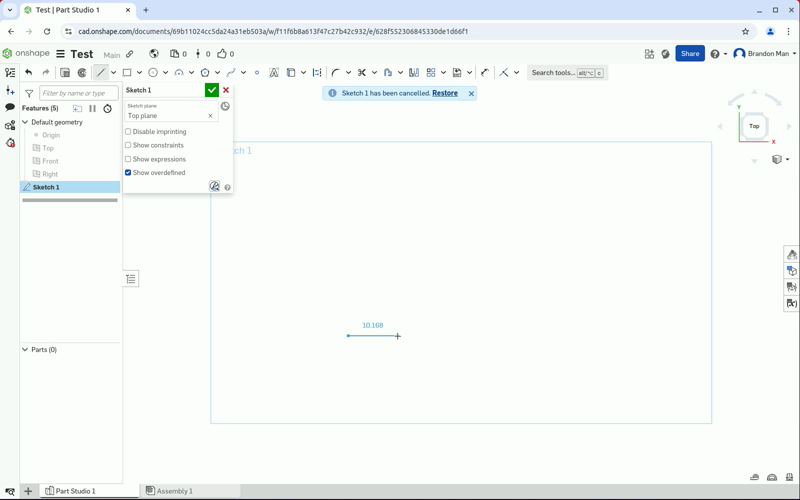
key_up(shift)
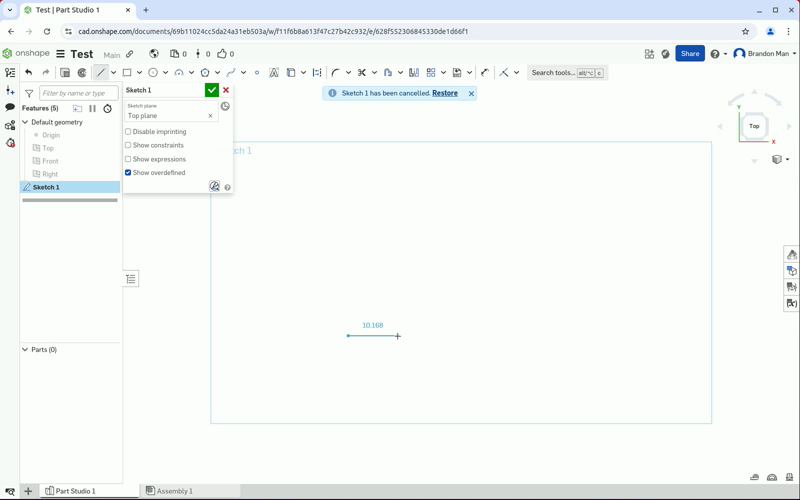
key(esc)
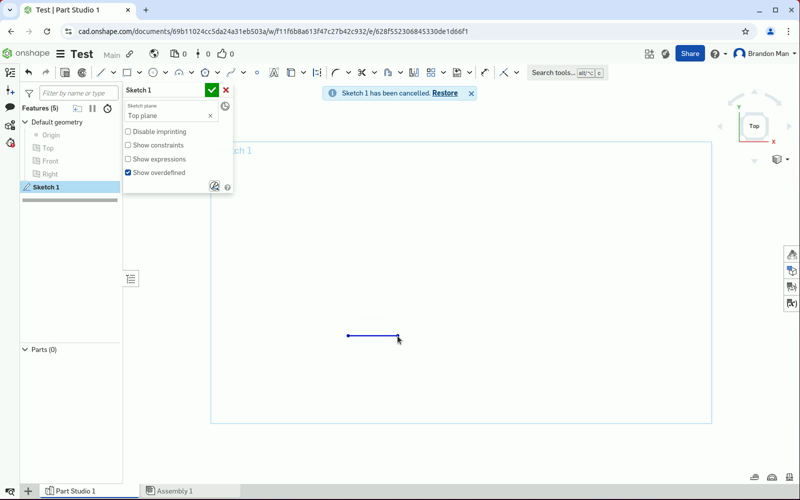
key(a)
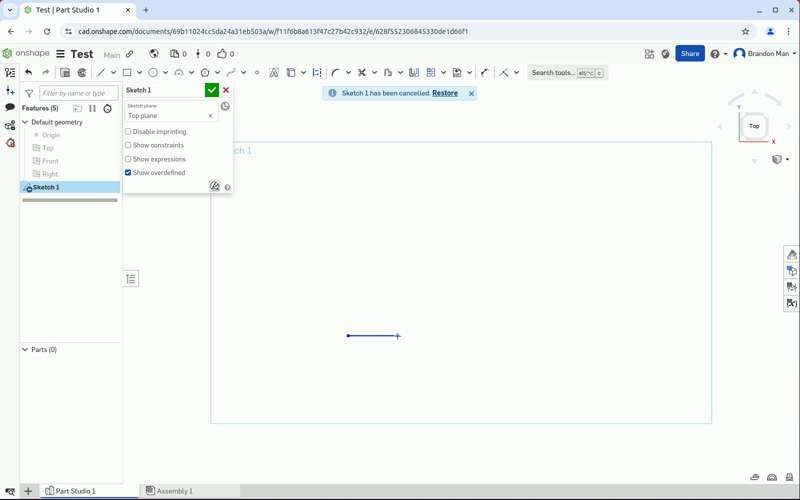
mouse_move(397, 335)
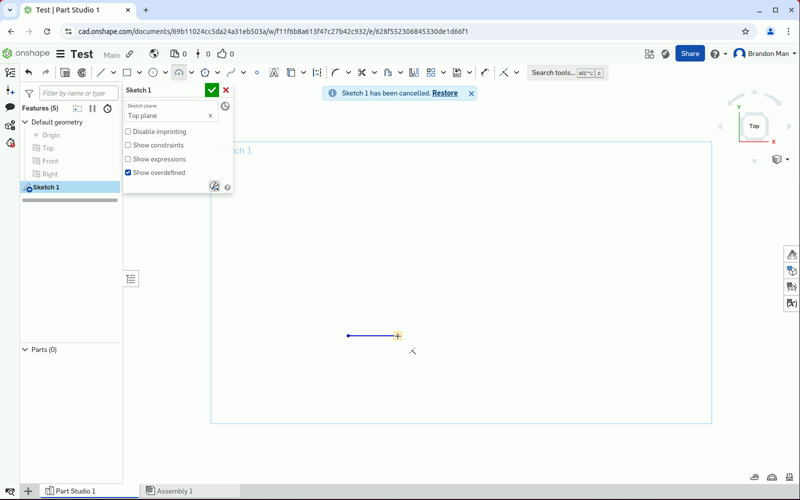
click(397, 335)
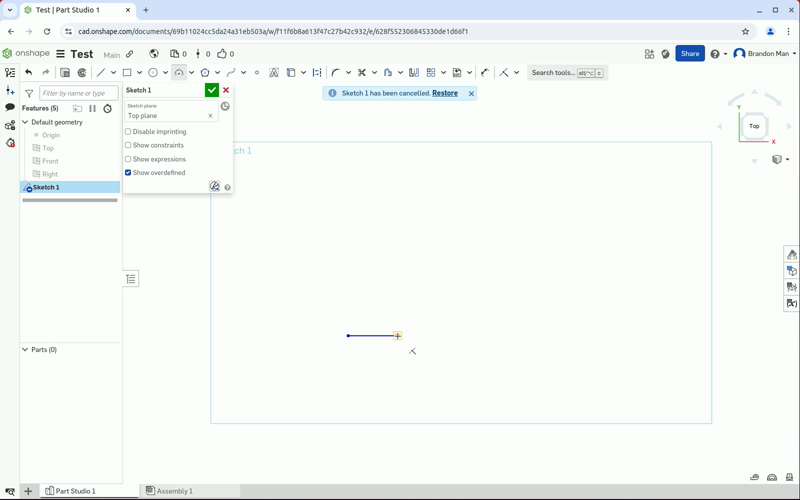
key_down(shift)
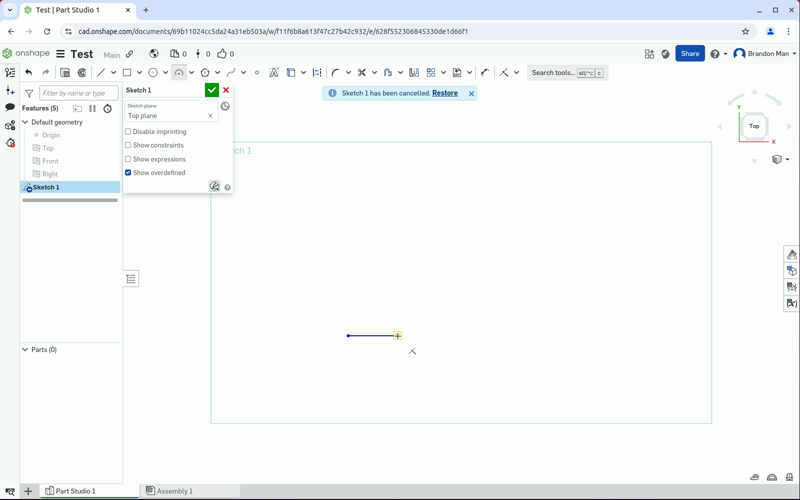
mouse_move(409, 333)
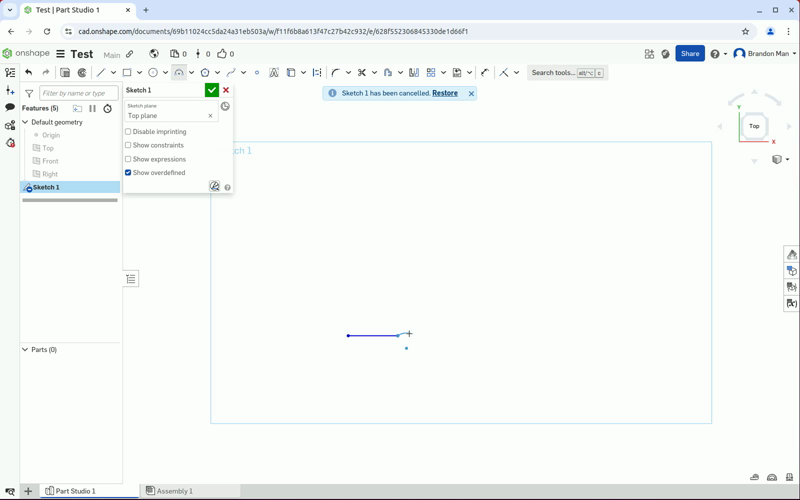
click(409, 333)
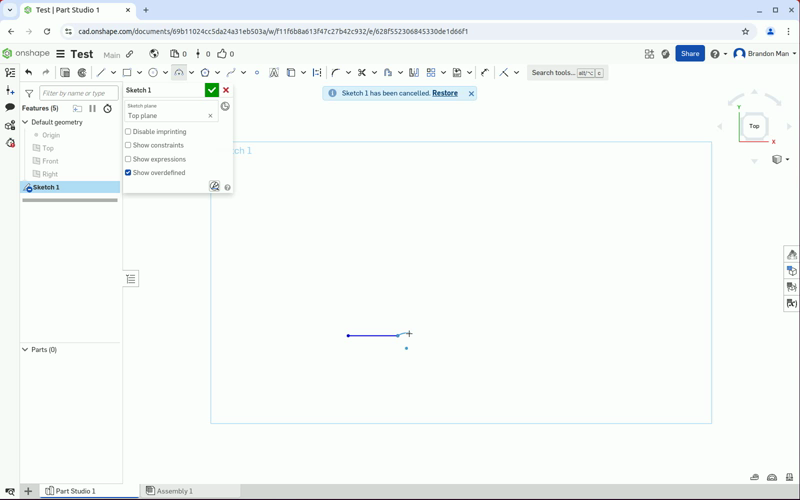
mouse_move(403, 335)
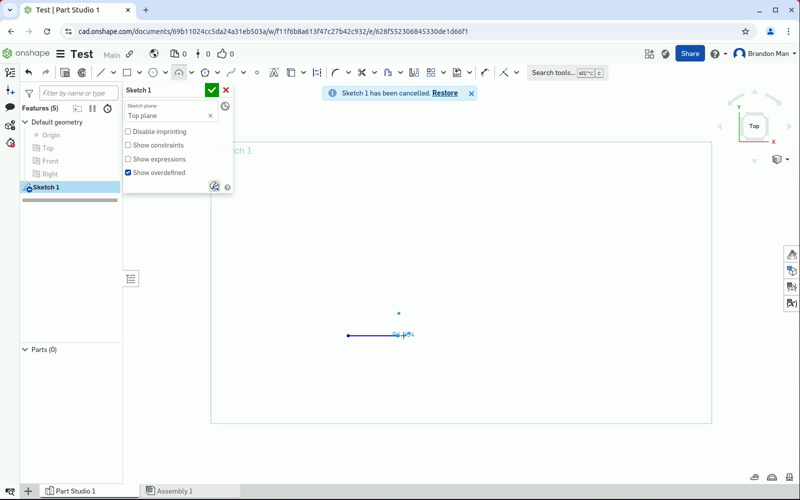
click(403, 335)
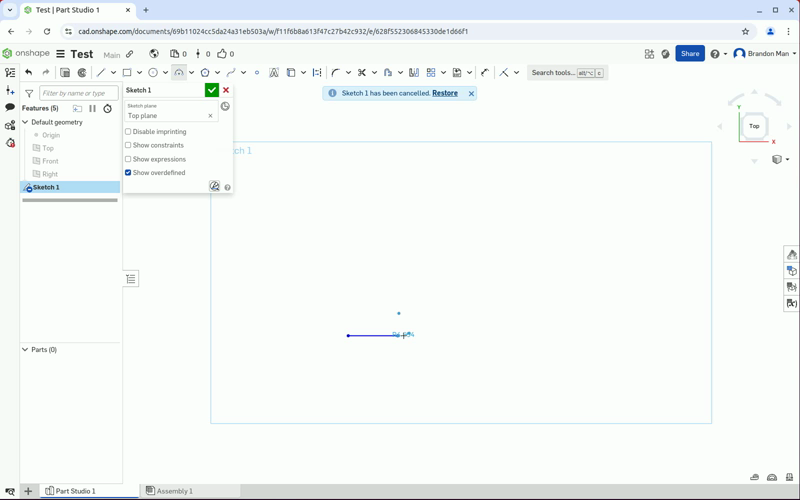
key_up(shift)
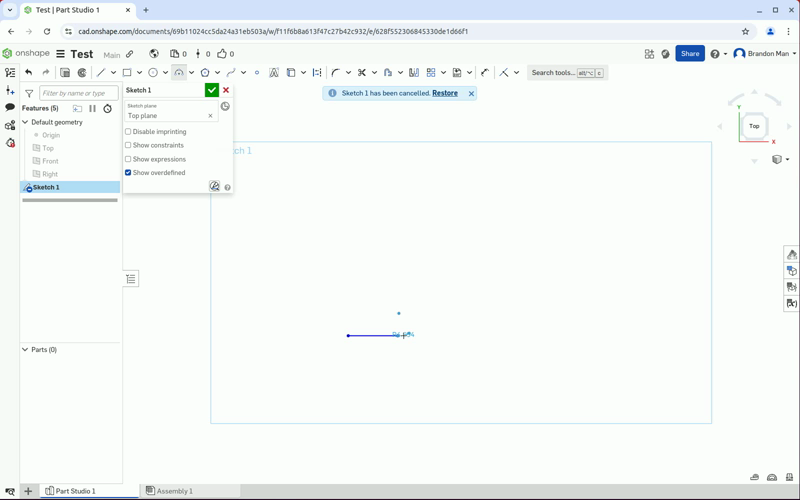
mouse_move(409, 333)
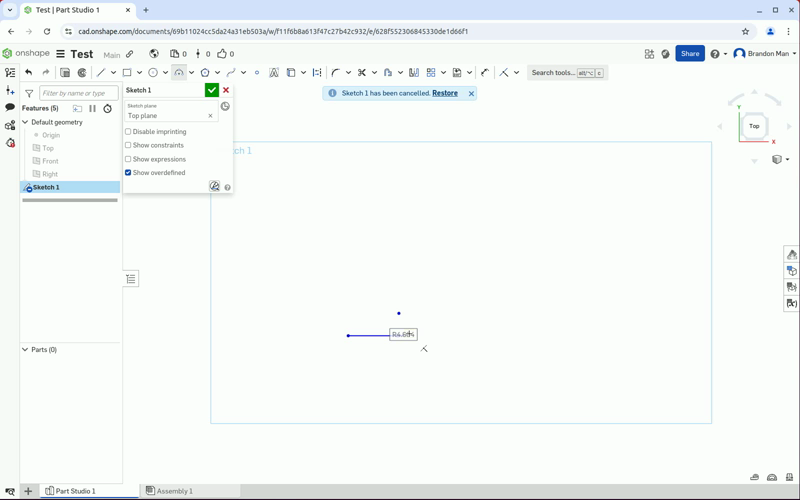
click(409, 333)
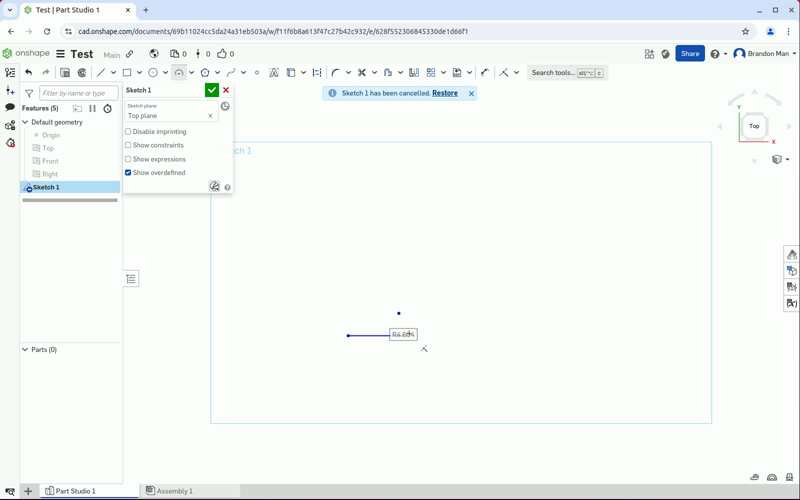
key_down(shift)
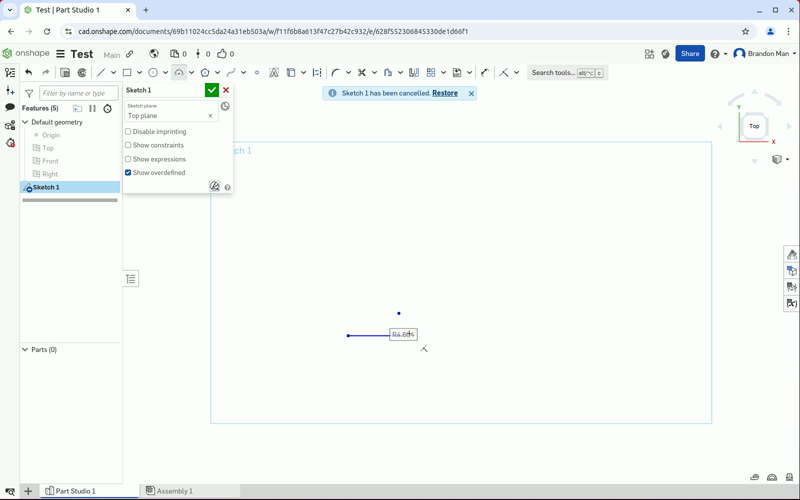
mouse_move(510, 333)
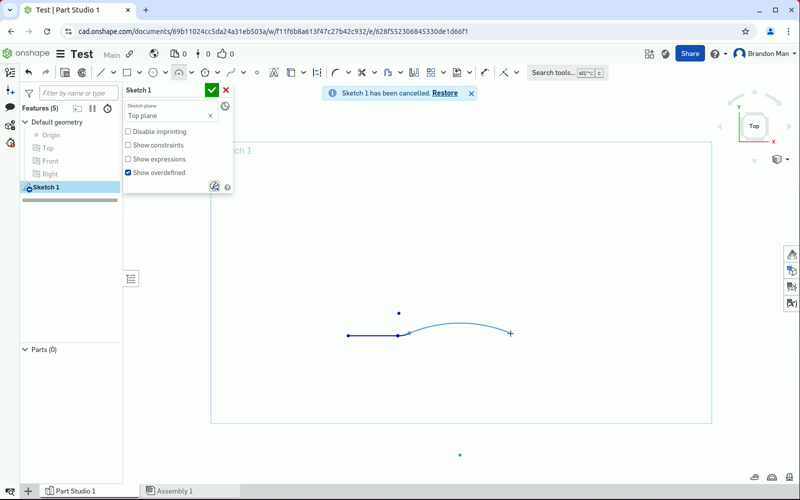
click(510, 333)
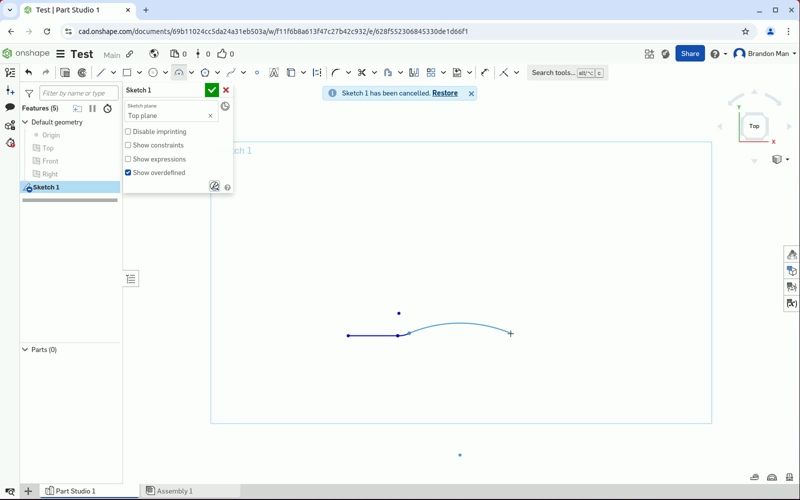
mouse_move(460, 321)
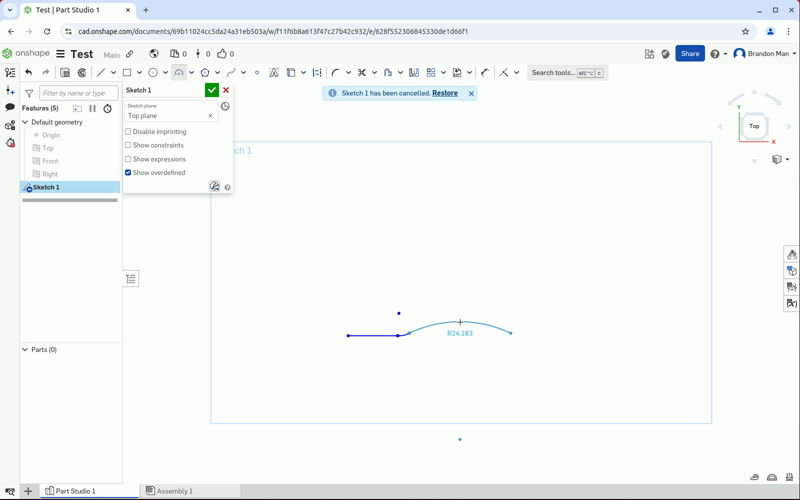
click(460, 321)
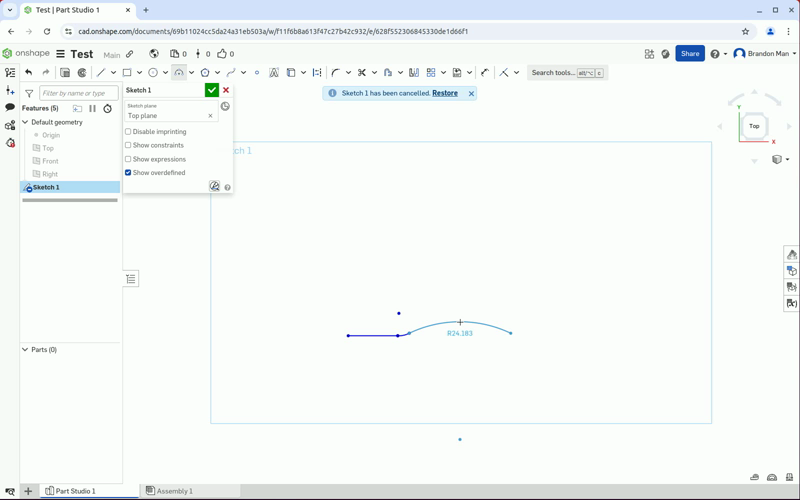
key_up(shift)
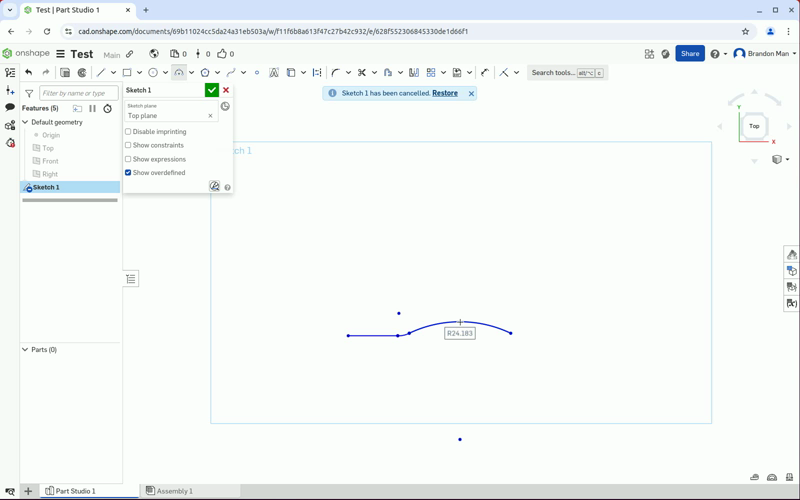
mouse_move(510, 333)
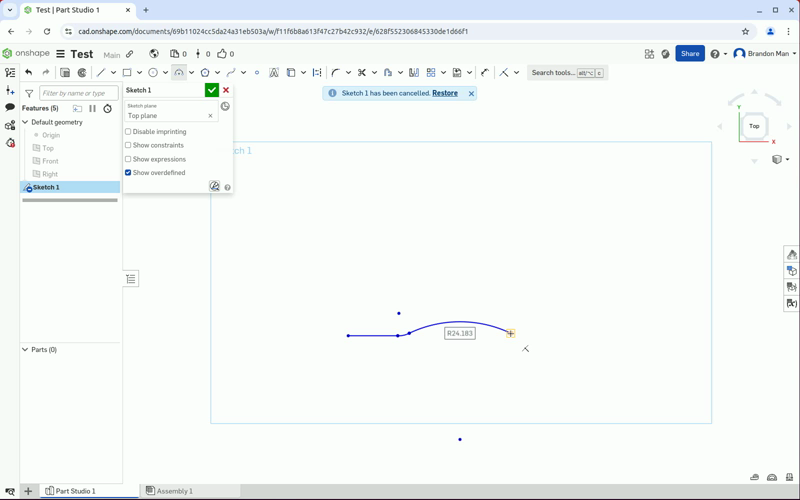
click(510, 333)
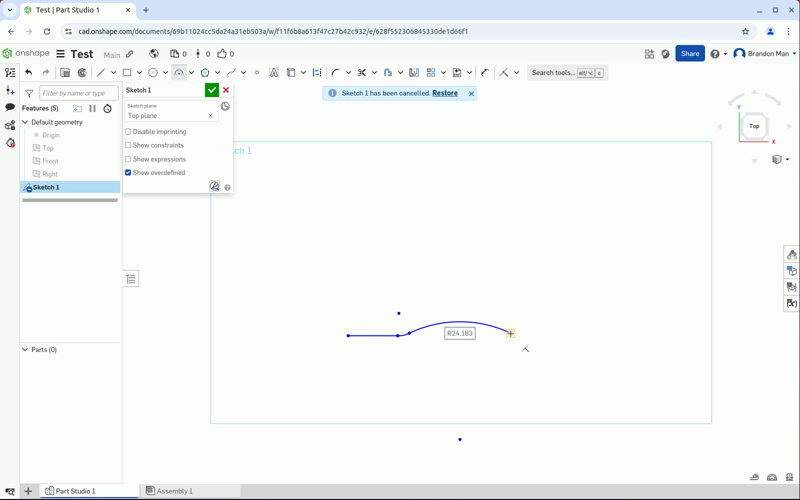
key_down(shift)
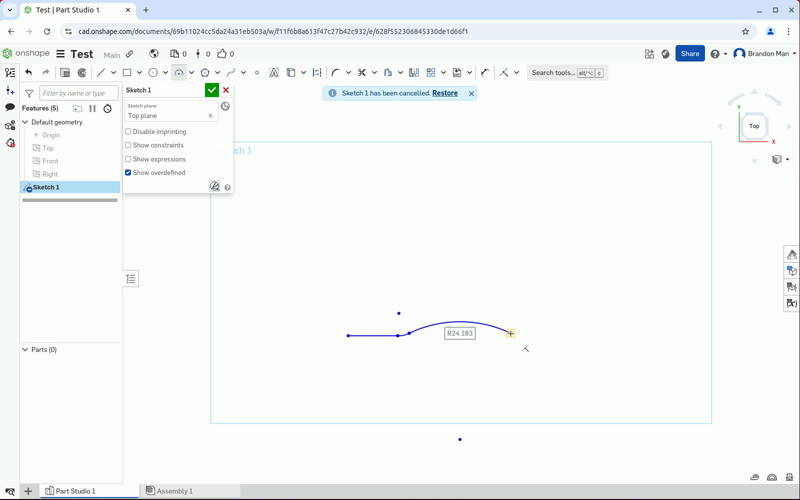
mouse_move(522, 335)
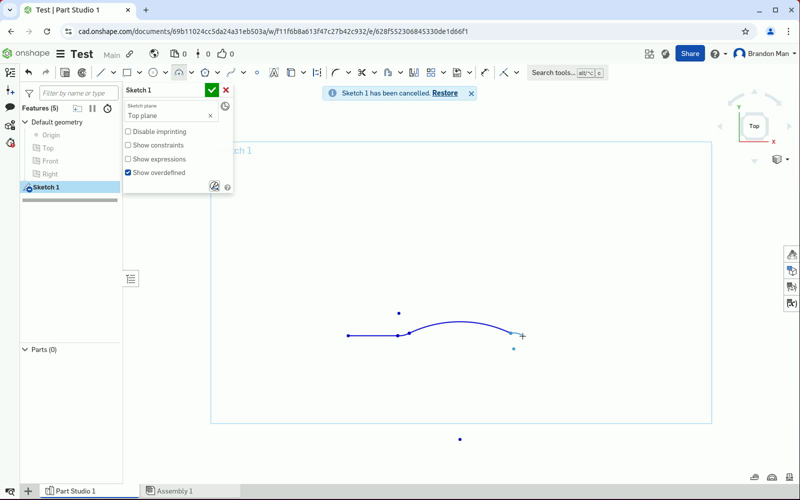
click(522, 335)
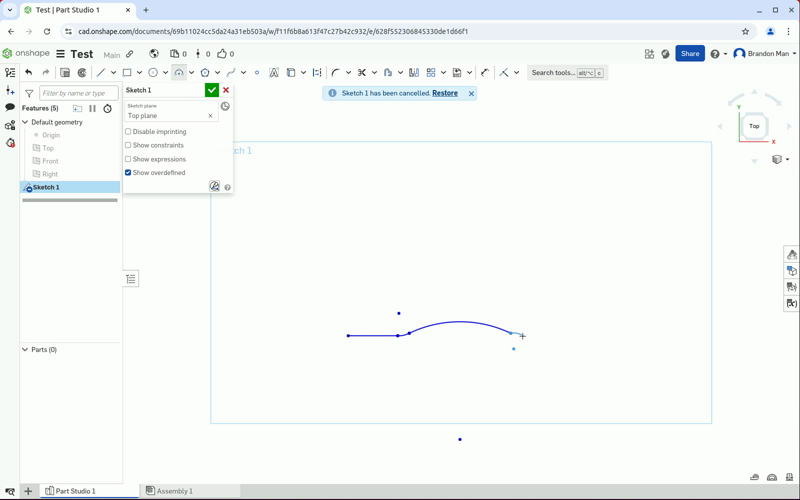
mouse_move(516, 335)
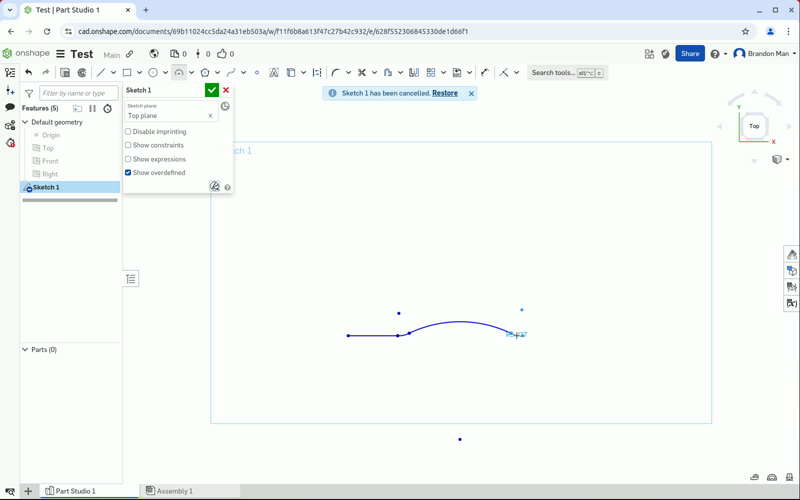
click(516, 335)
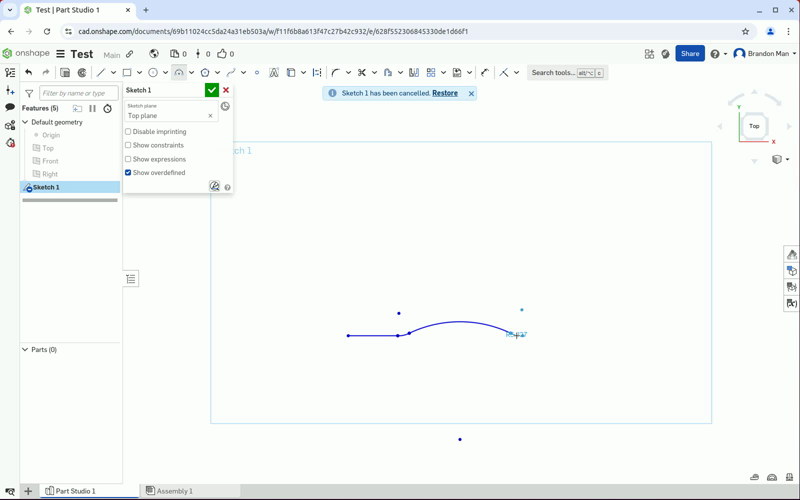
key_up(shift)
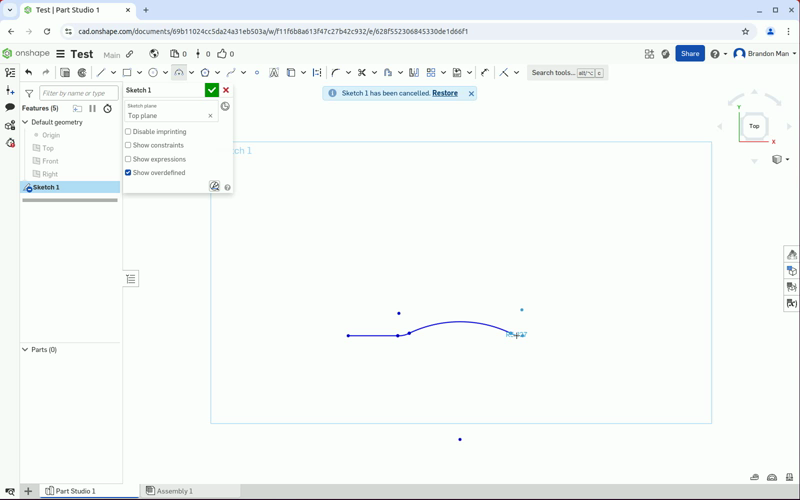
key(esc)
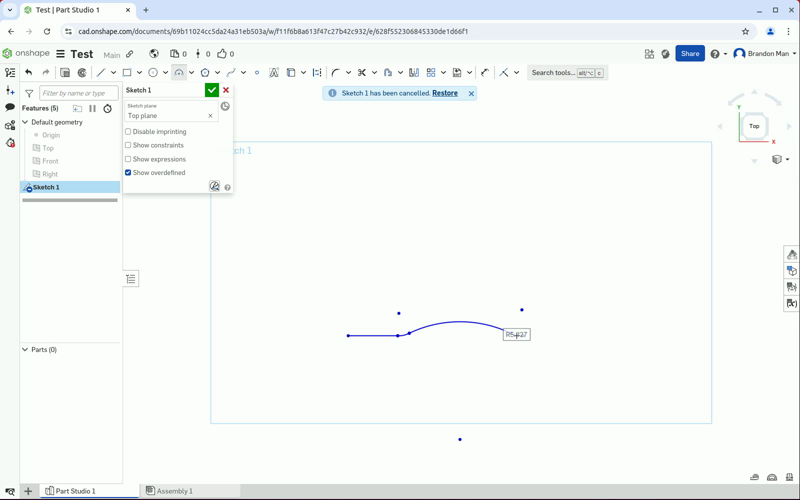
key(l)
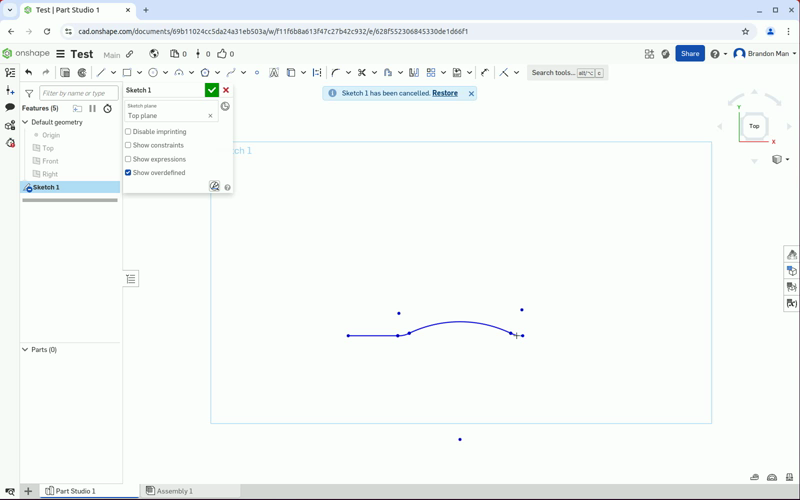
mouse_move(522, 335)
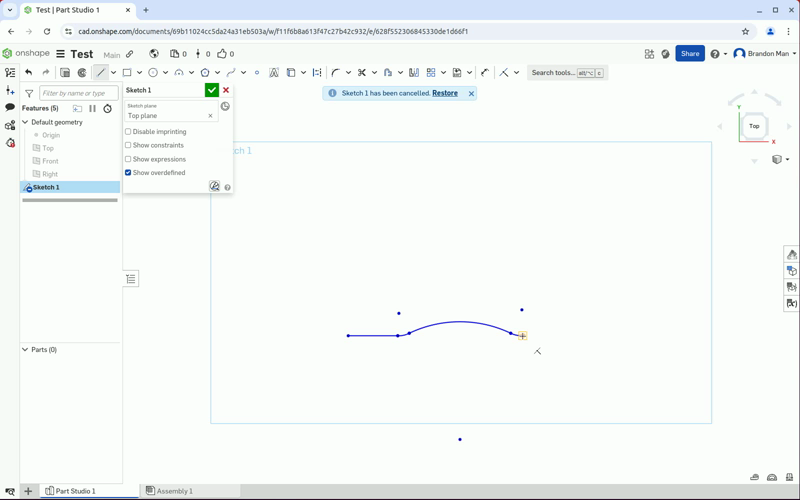
click(522, 335)
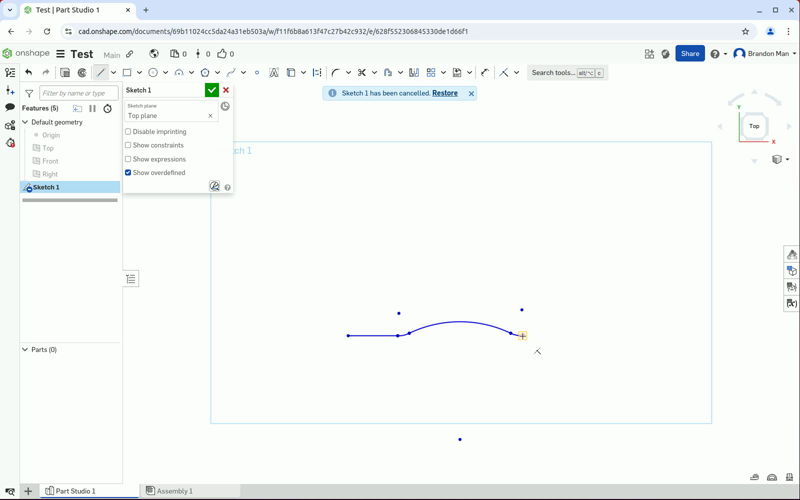
key_down(shift)
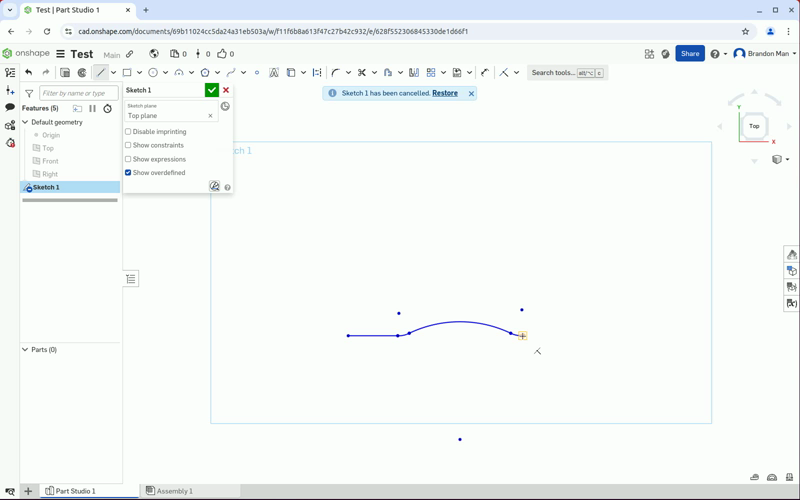
mouse_move(552, 335)
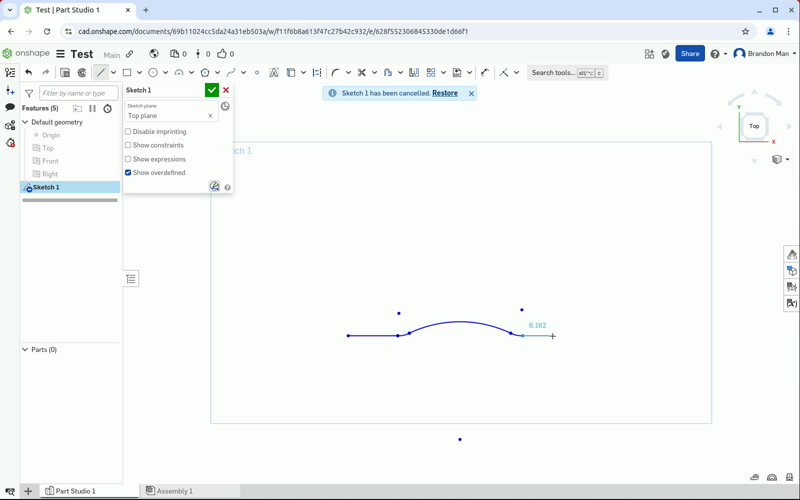
mouse_move(572, 335)
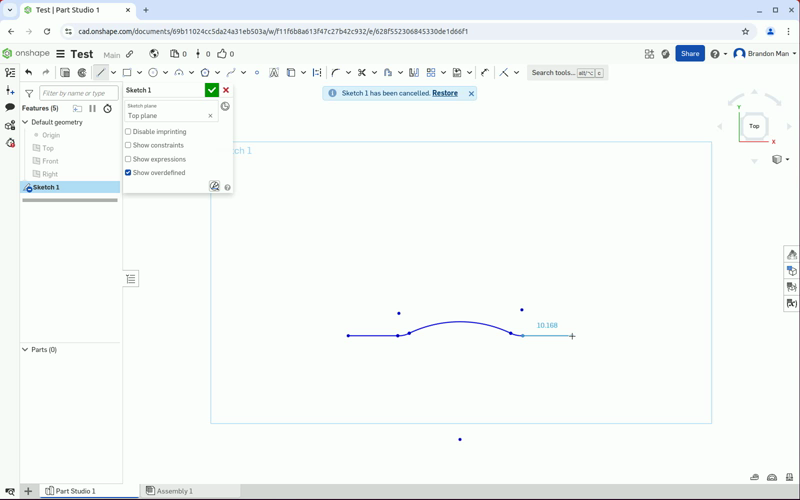
click(572, 335)
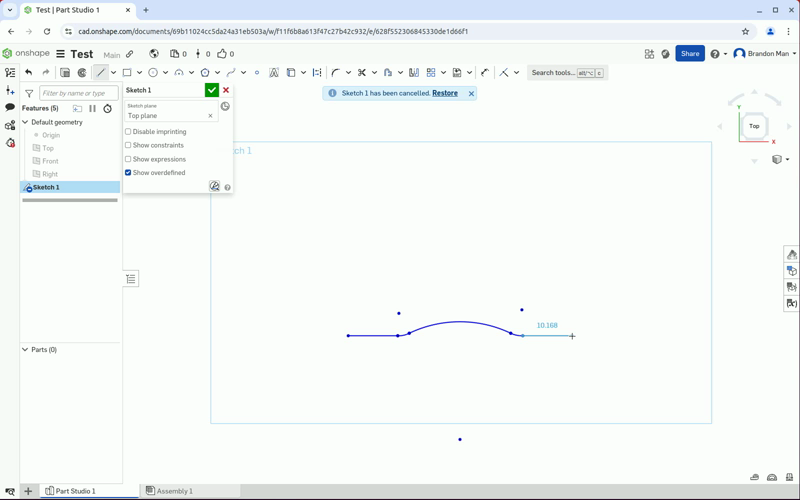
key_up(shift)
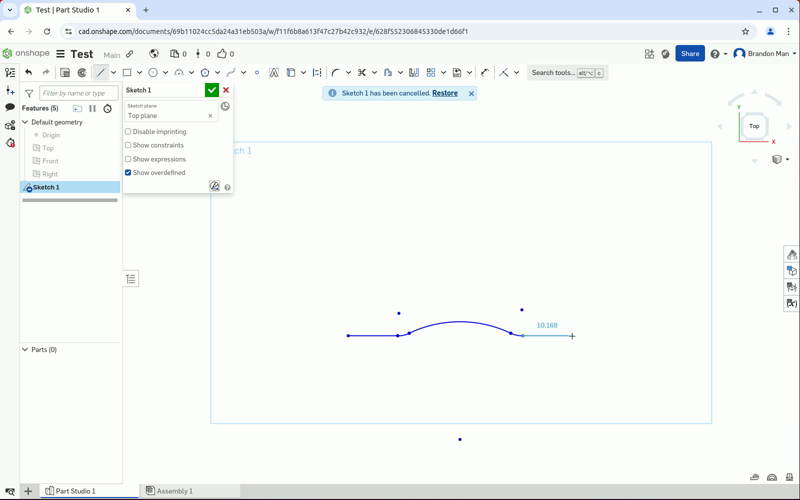
key_down(shift)
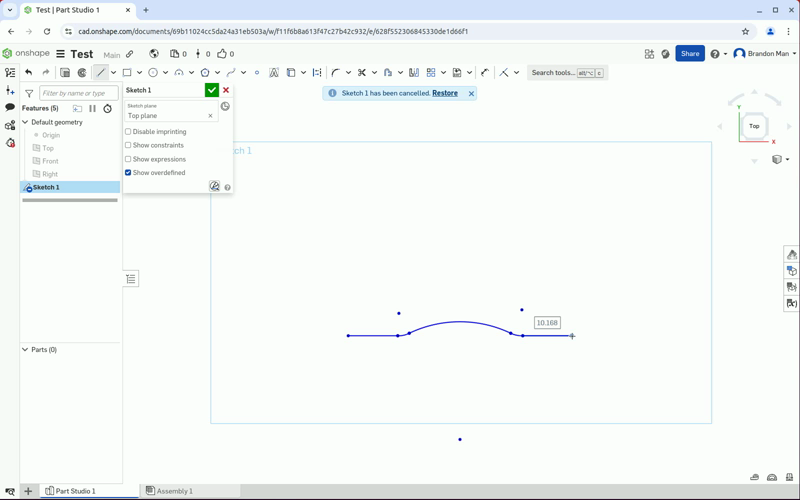
mouse_move(572, 229)
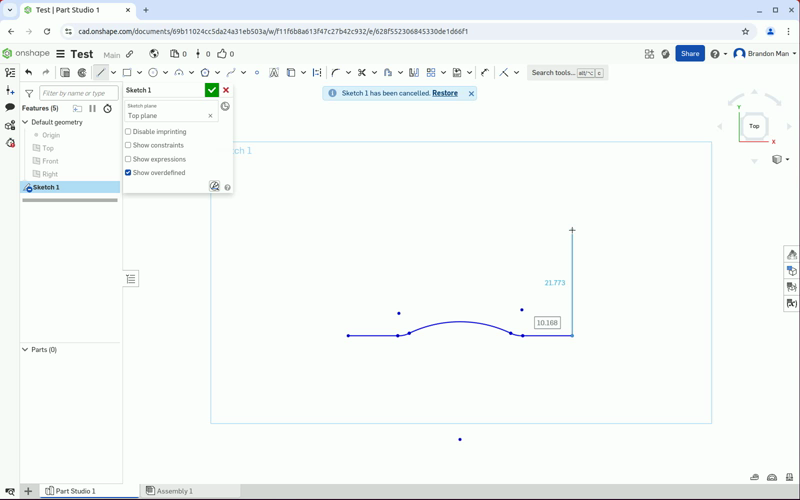
click(572, 229)
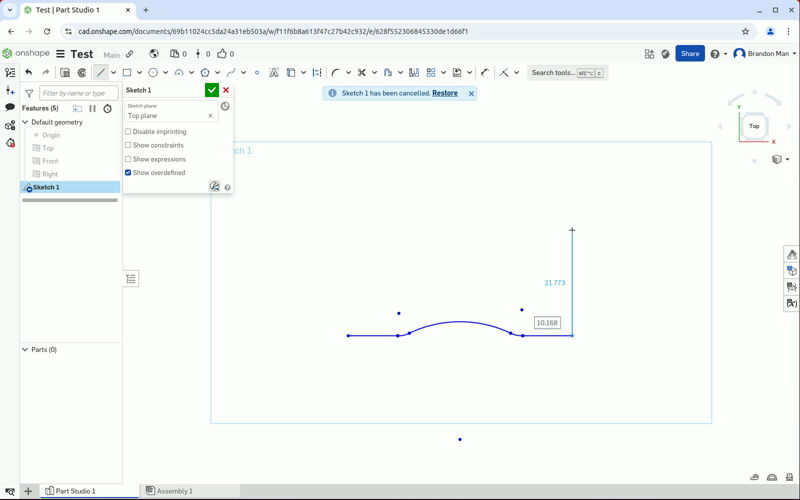
key_up(shift)
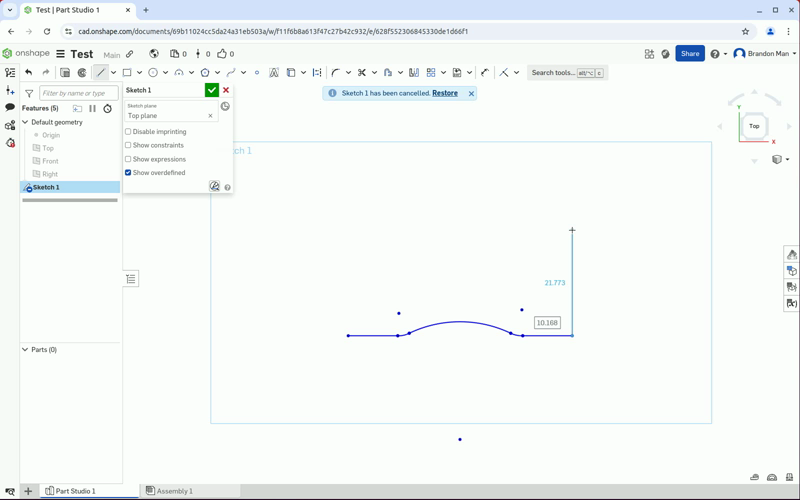
key_down(shift)
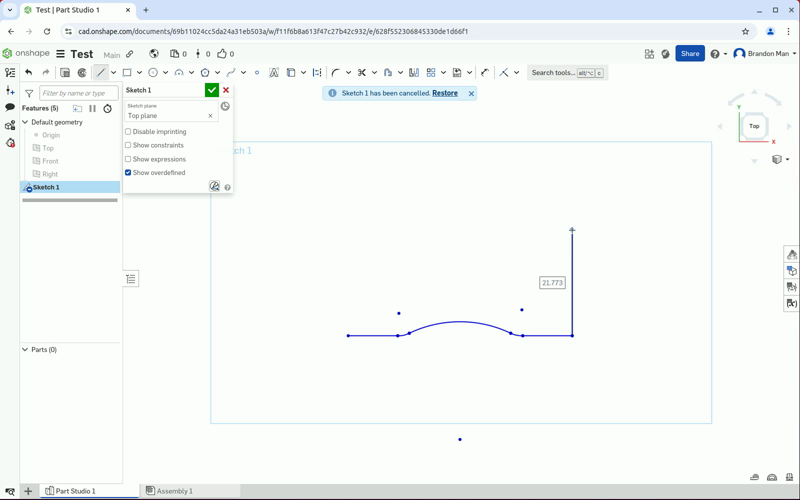
mouse_move(348, 229)
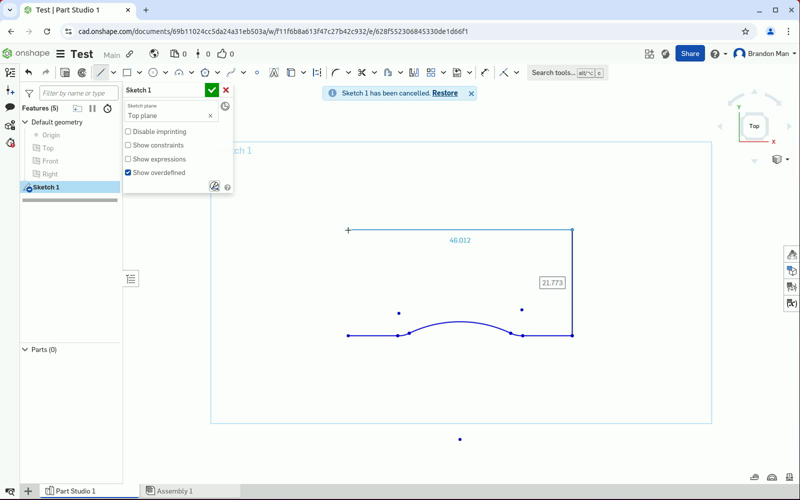
click(348, 229)
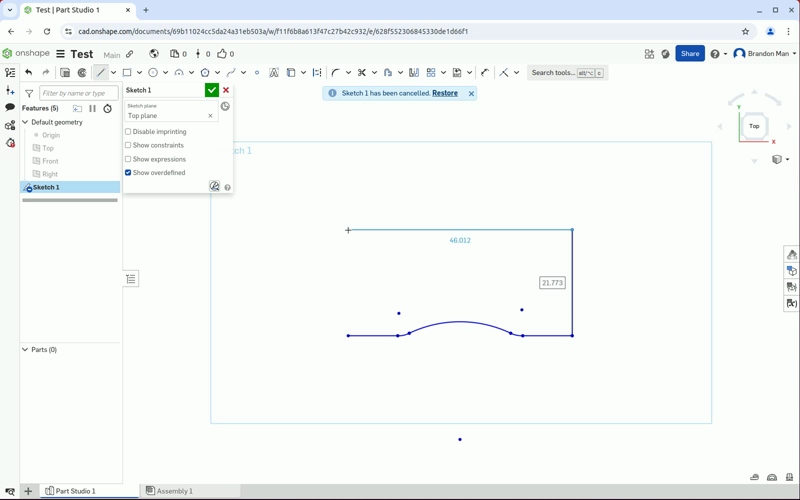
key_up(shift)
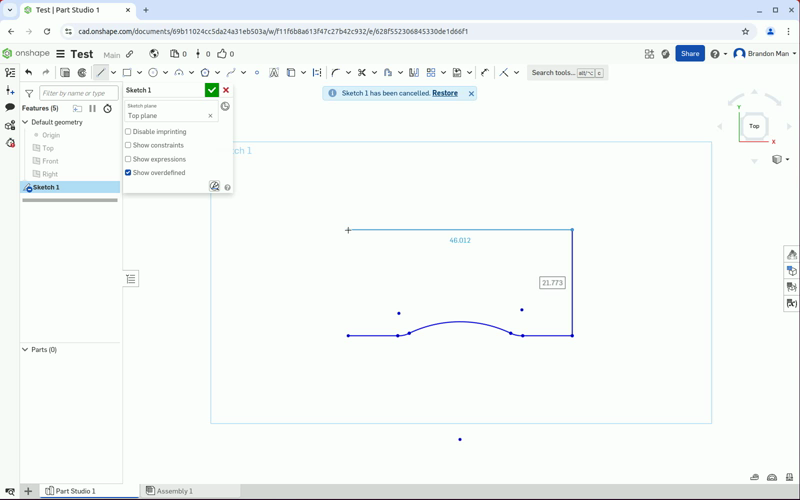
key_down(shift)
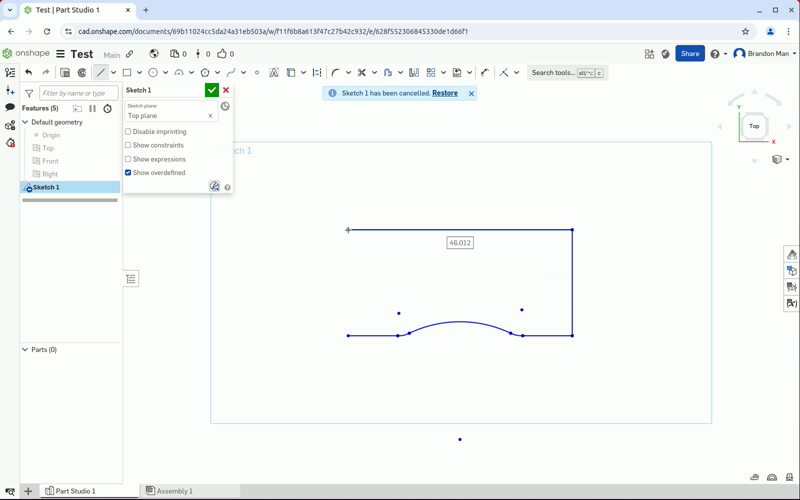
mouse_move(348, 335)
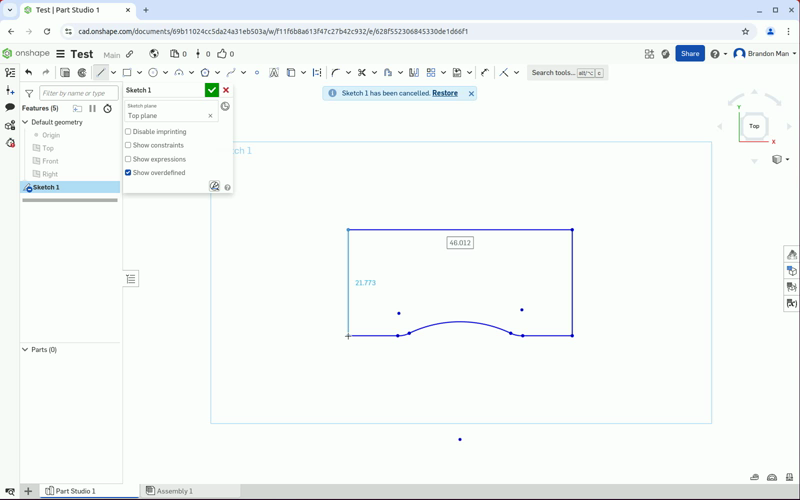
key_up(shift)
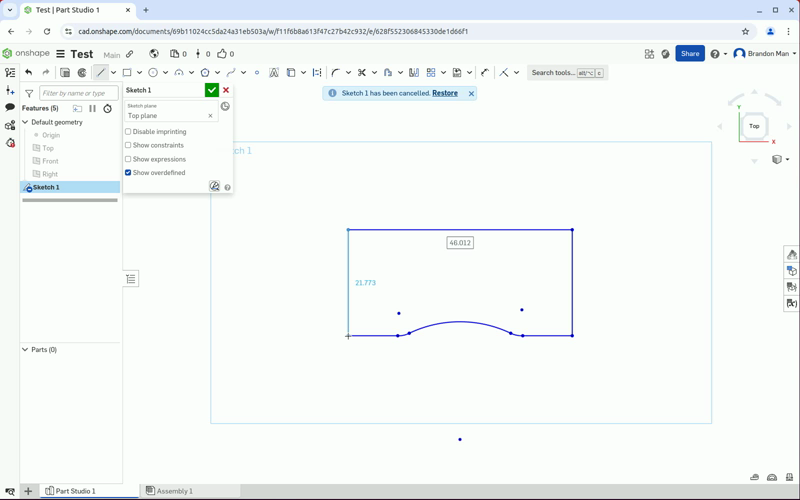
click(348, 335)
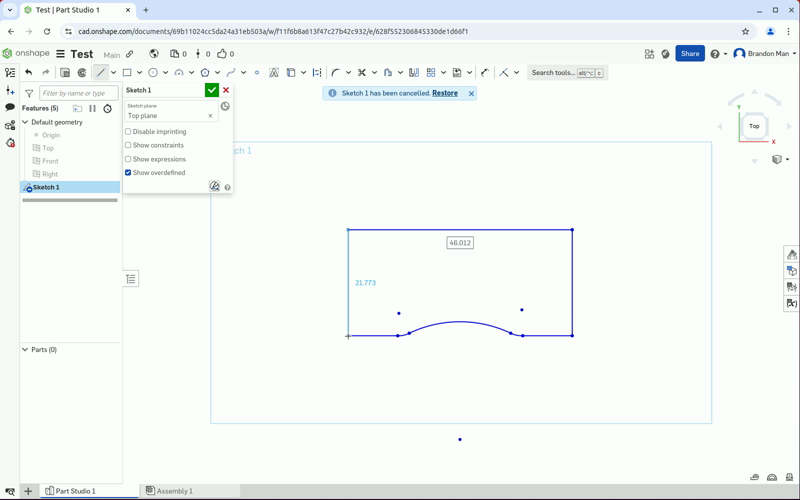
key(esc)
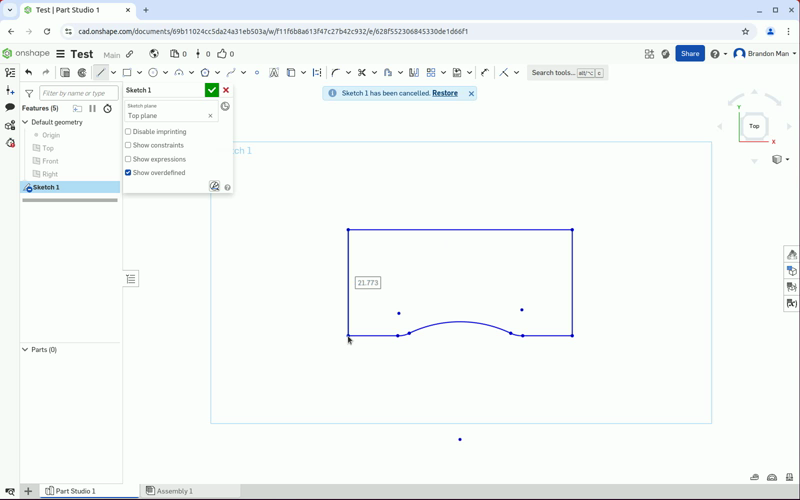
mouse_move(446, 256)
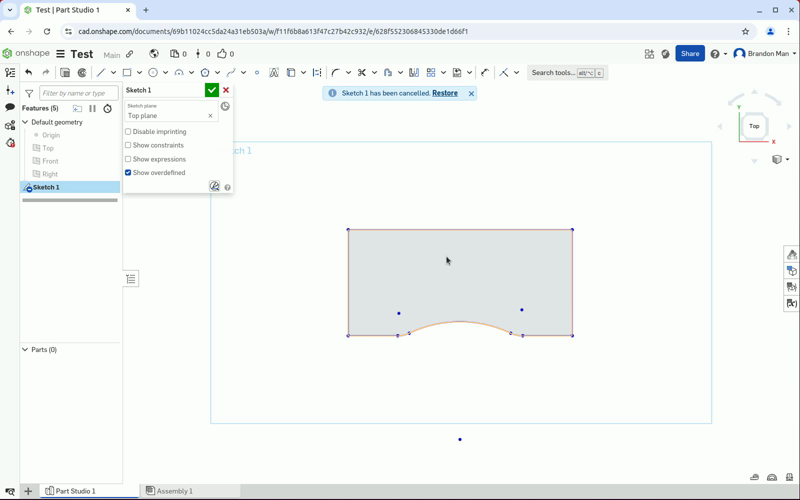
click(446, 256)
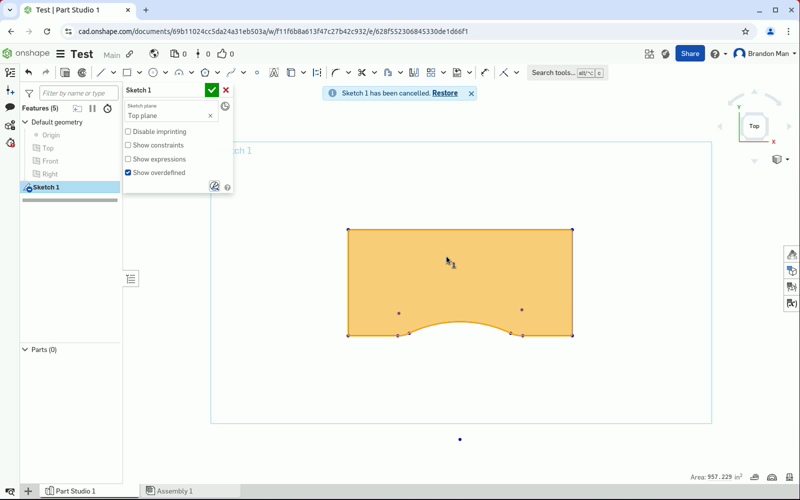
mouse_move(73, 352)
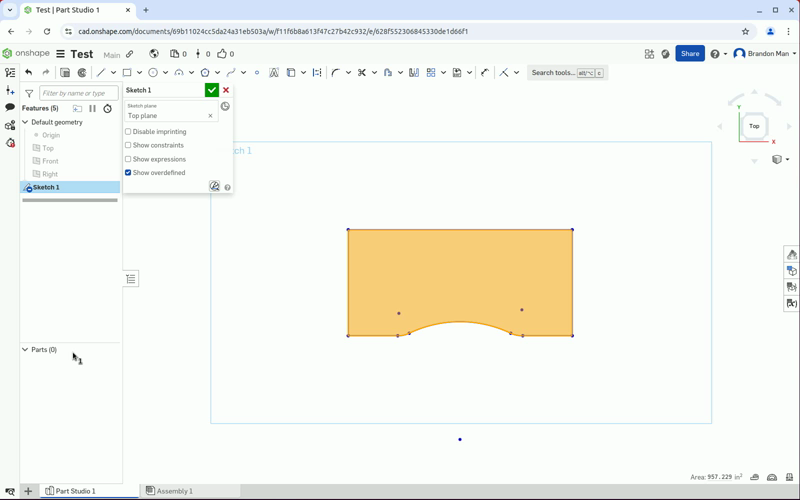
key(shift+y)
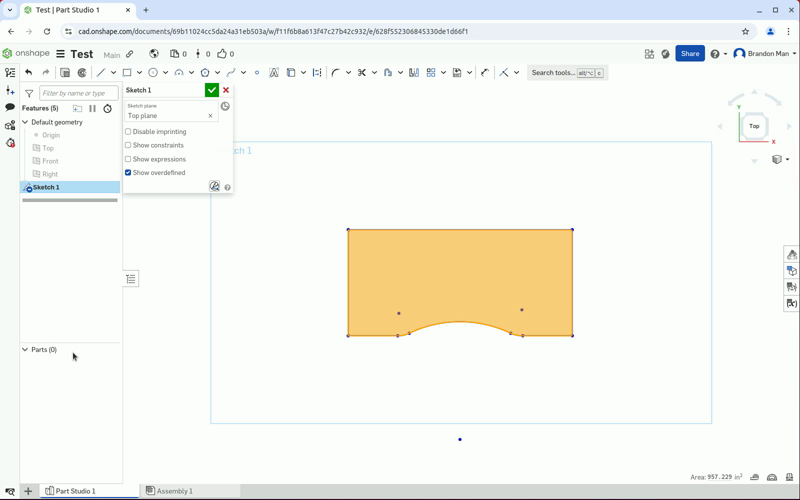
key(shift+e)
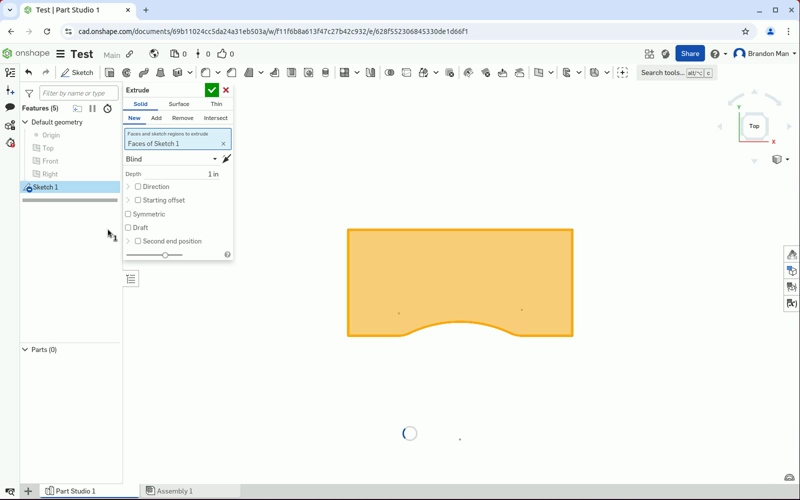
mouse_move(143, 106)
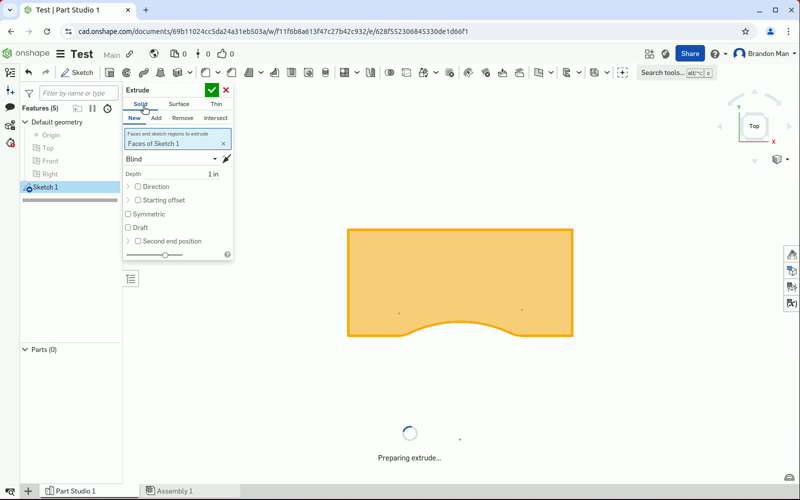
click(143, 106)
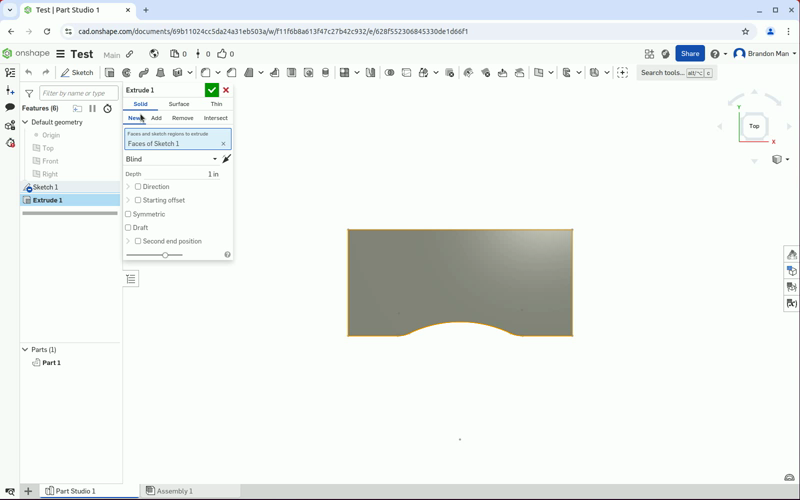
mouse_move(137, 120)
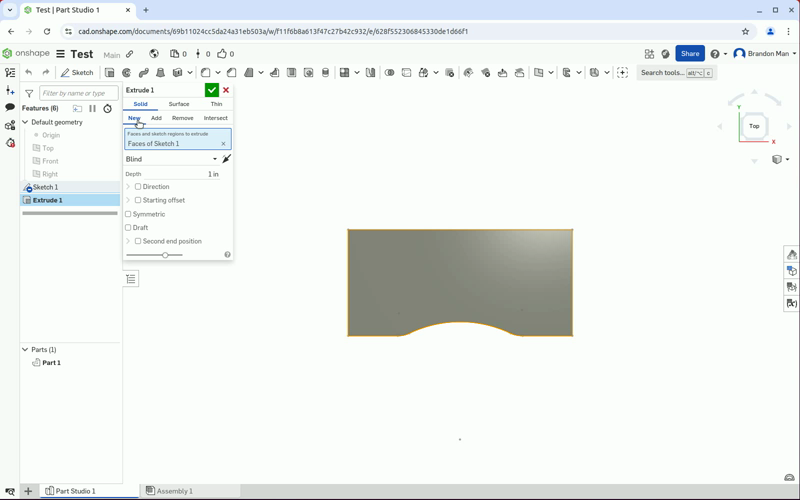
click(137, 120)
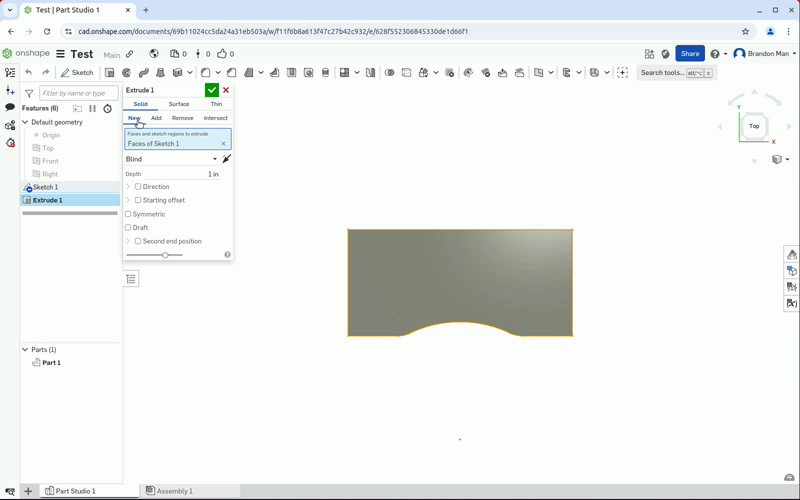
key(tab, 4)
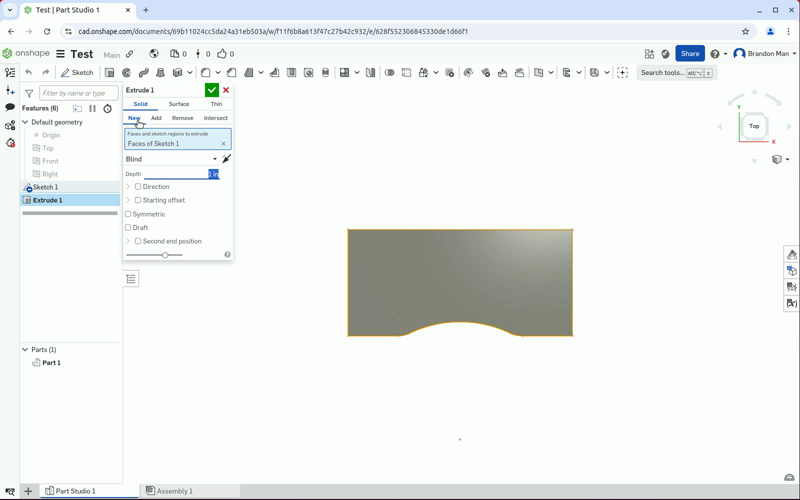
text(0.481)
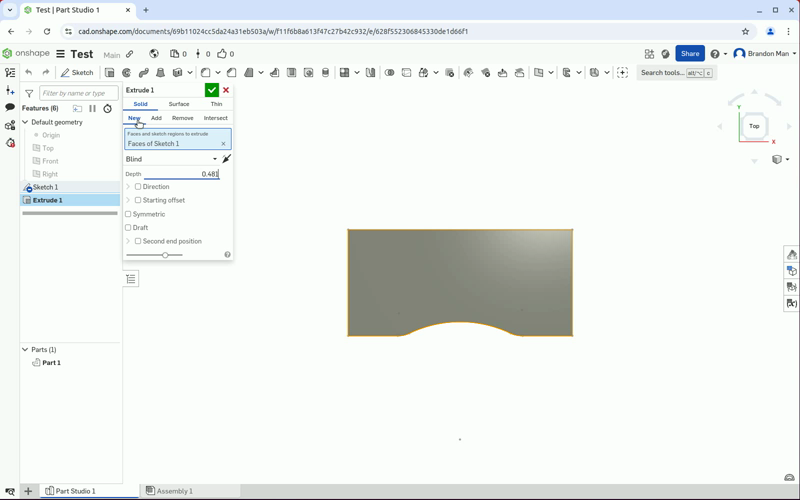
key(enter)
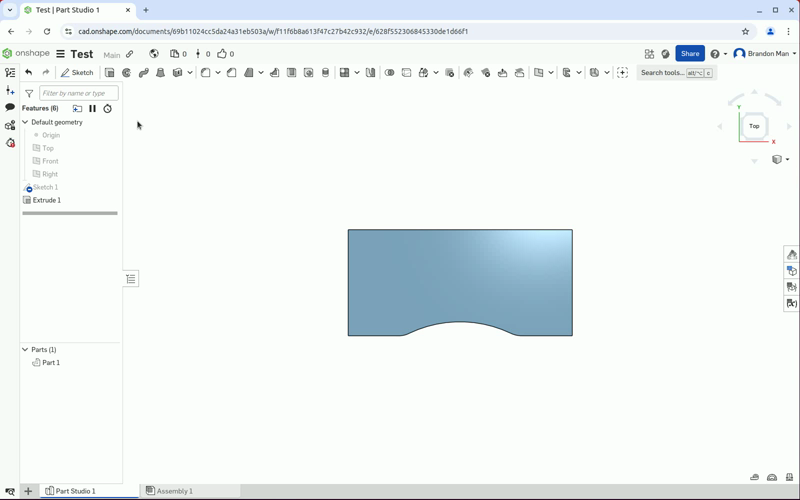
key(shift+h)
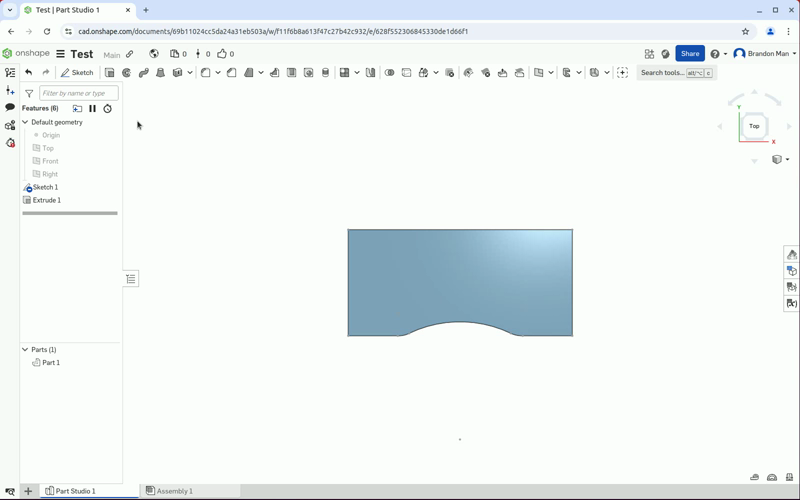
key(shift+h)
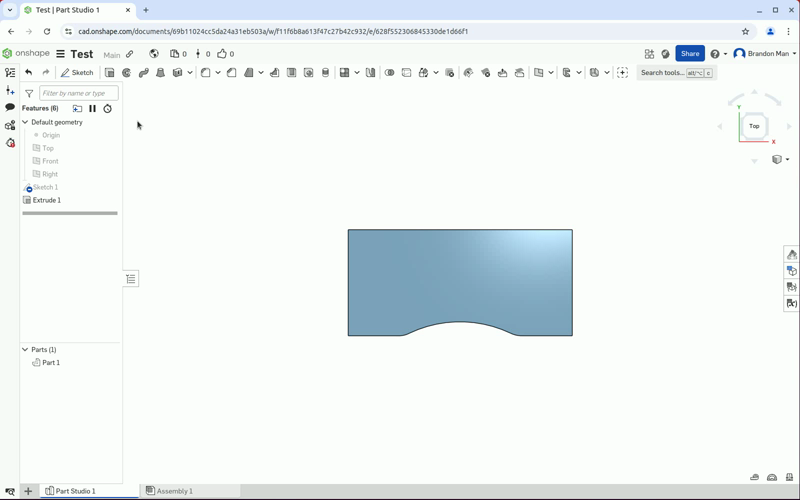
mouse_move(73, 189)
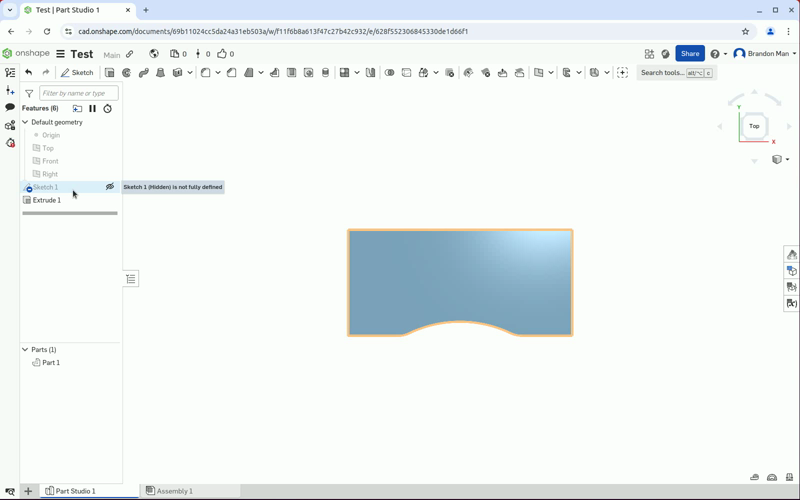
click(73, 189)
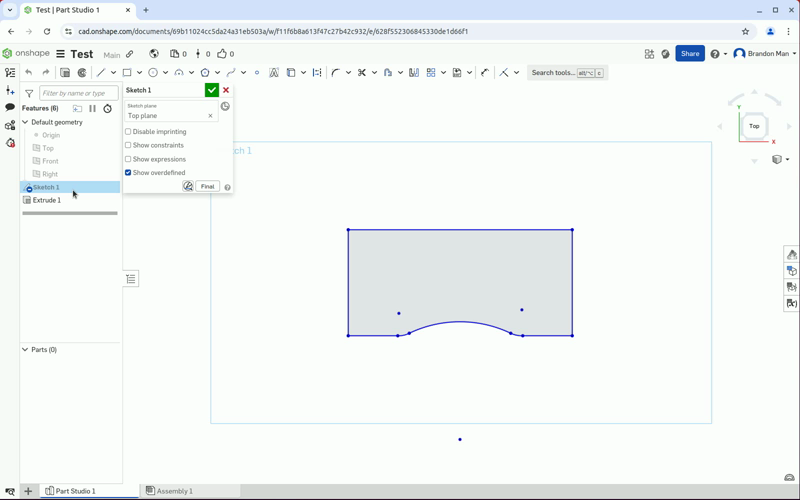
mouse_move(229, 92)
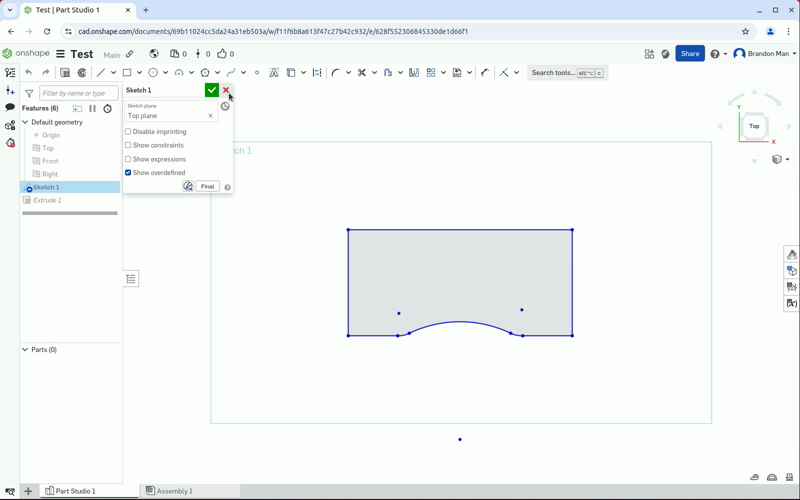
click(229, 92)
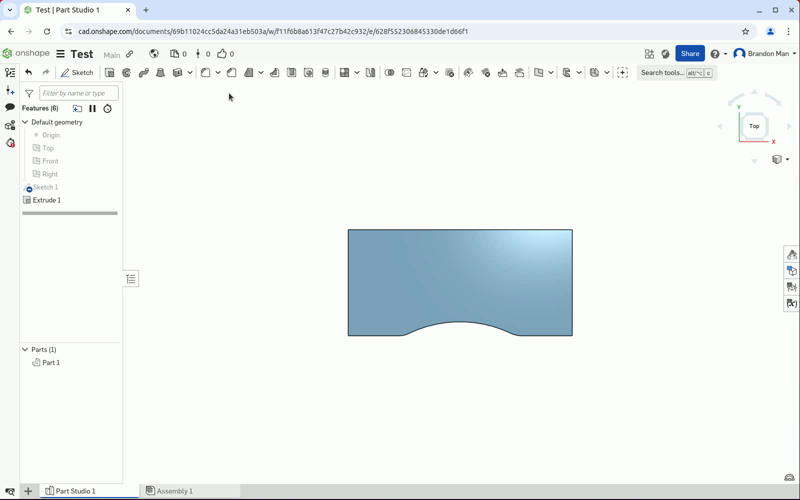
mouse_move(73, 352)
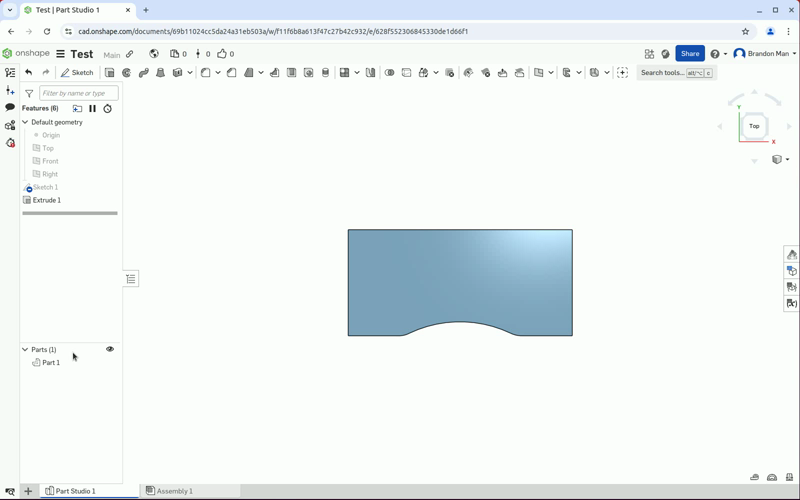
key(y)
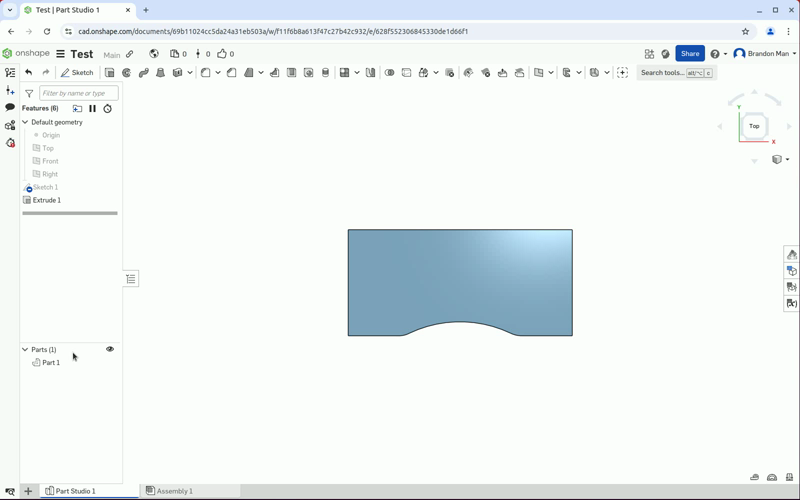
key(shift+p)
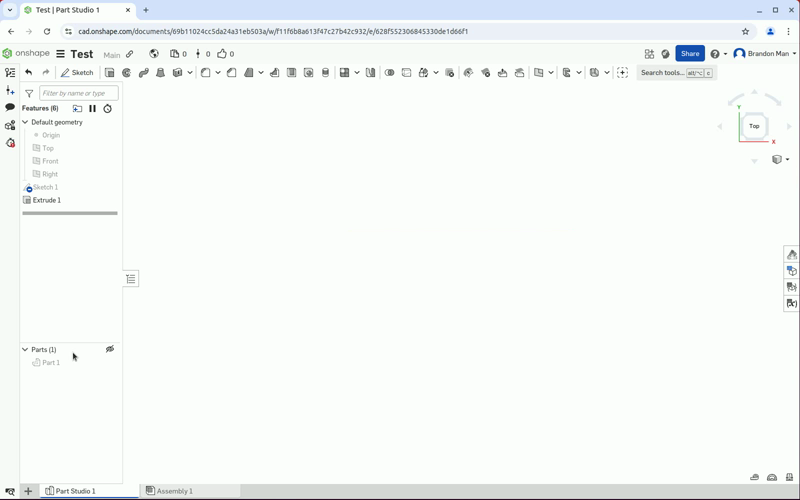
key(space)
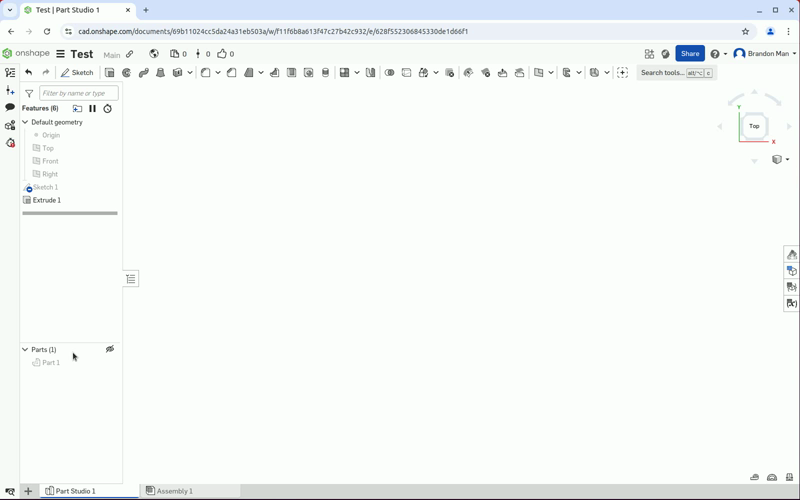
key_down(shift)
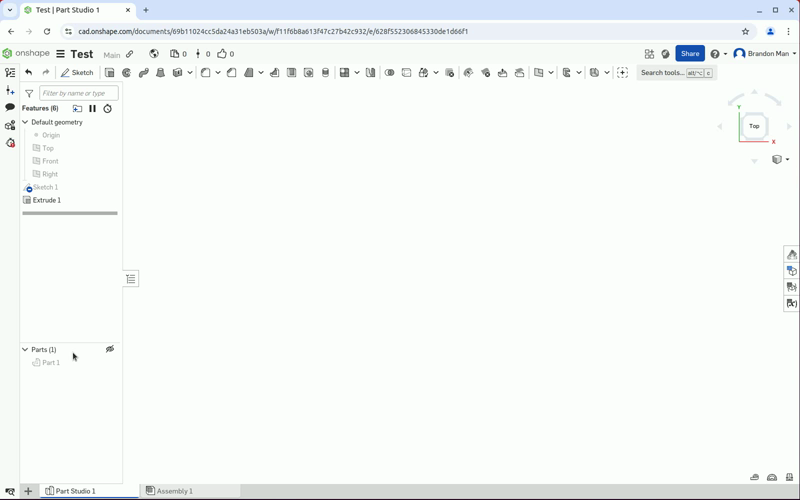
key(up)
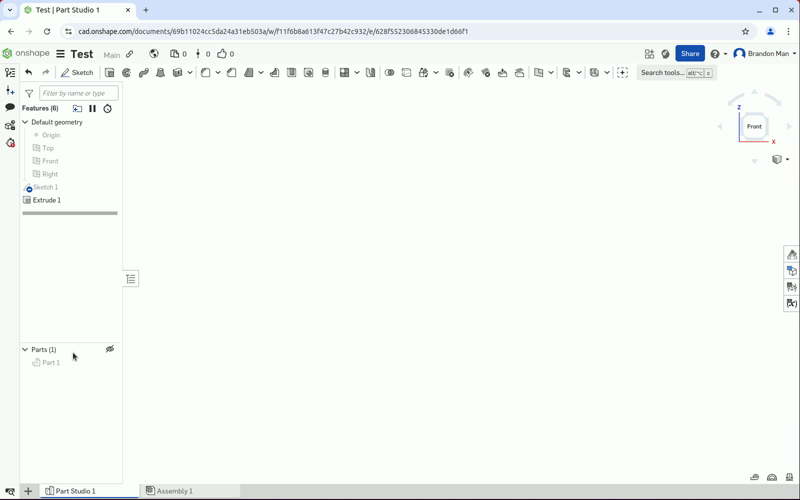
key_up(shift)
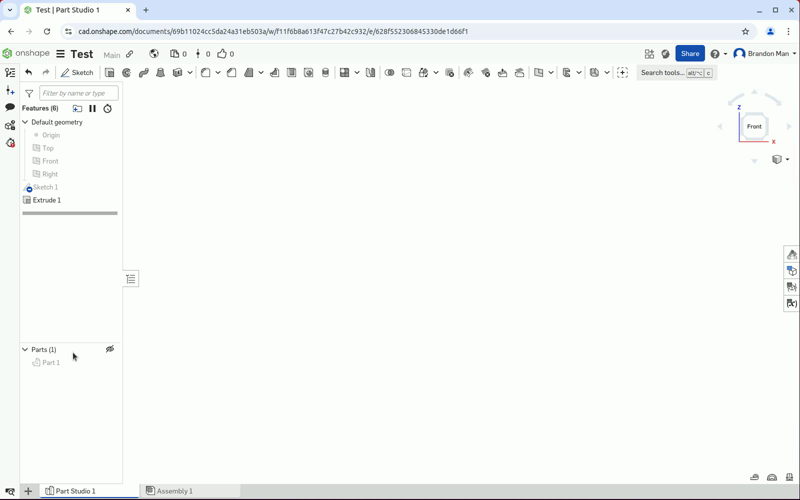
key(space)
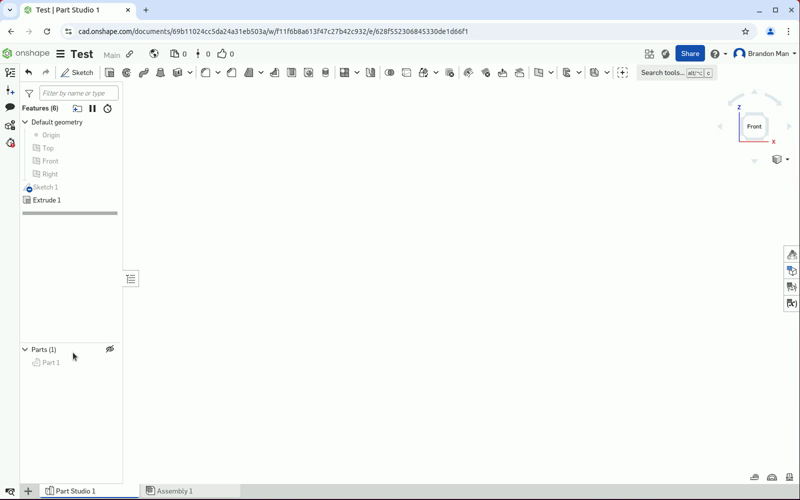
key_down(shift)
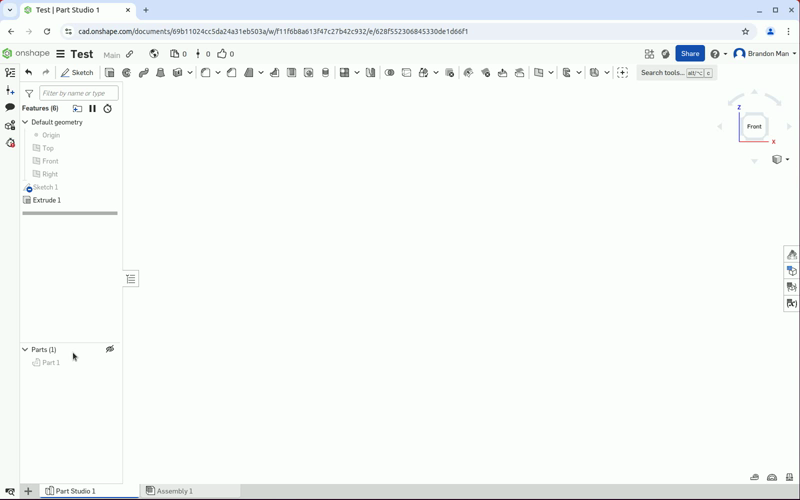
key(left)
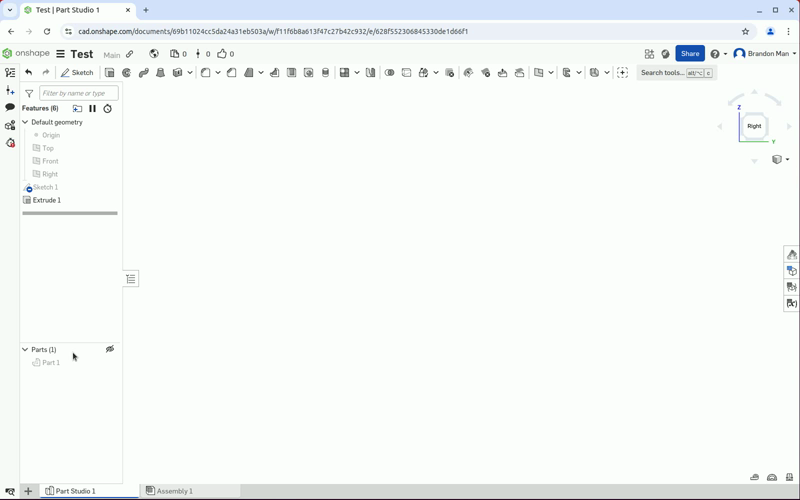
key_up(shift)
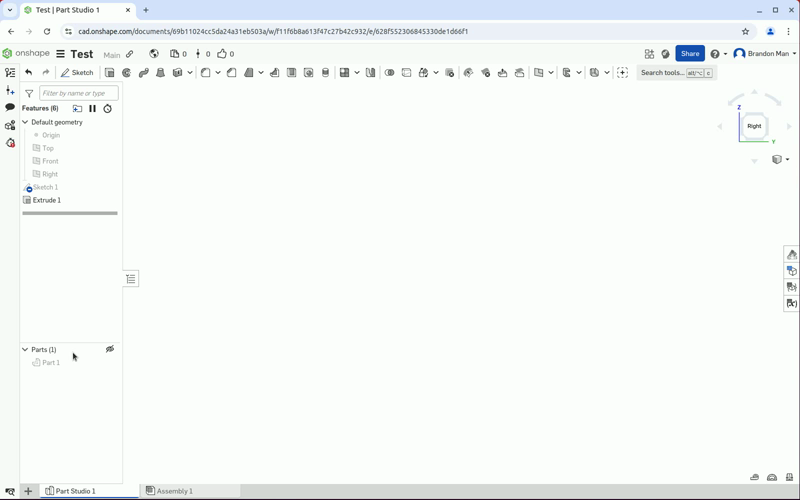
mouse_move(73, 352)
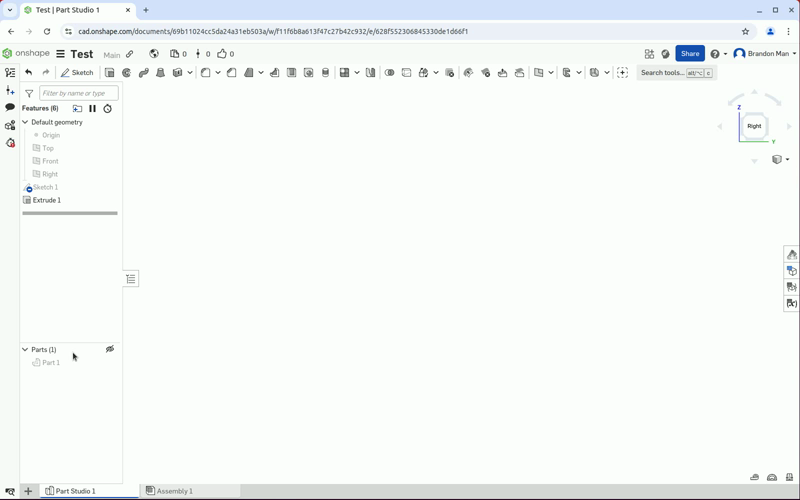
key(shift+y)
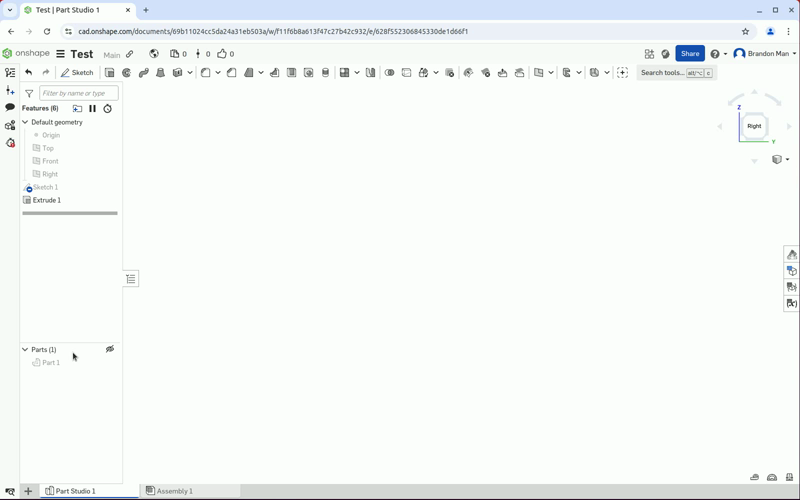
key(shift+s)
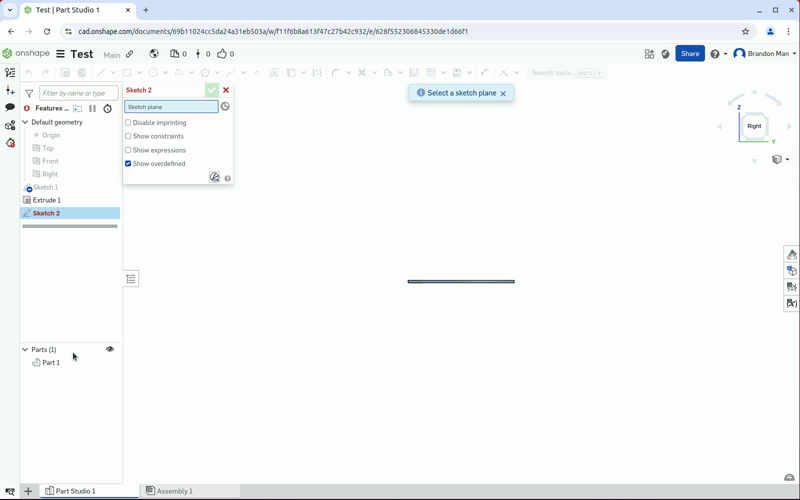
mouse_move(73, 176)
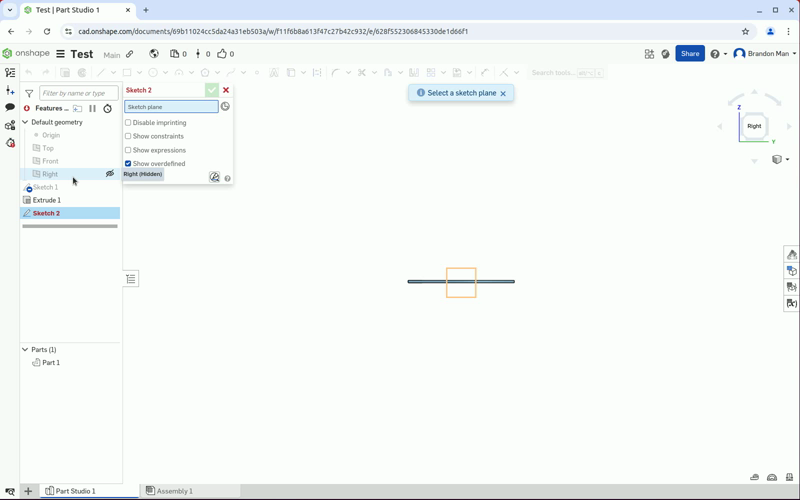
click(73, 176)
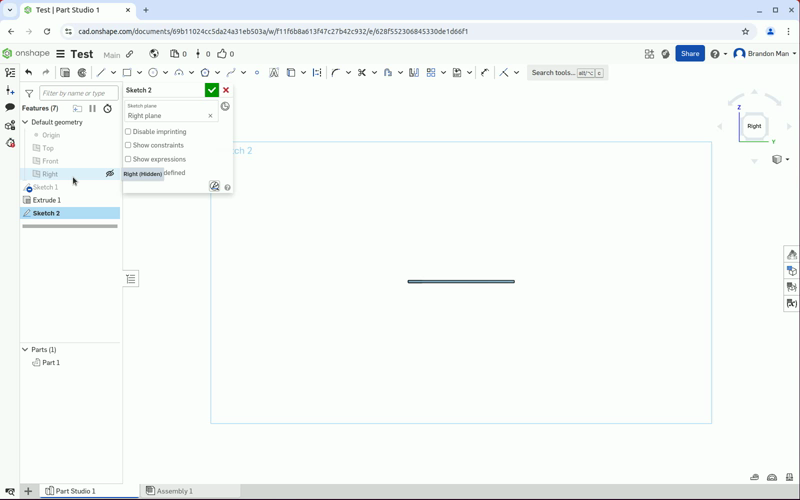
mouse_move(73, 352)
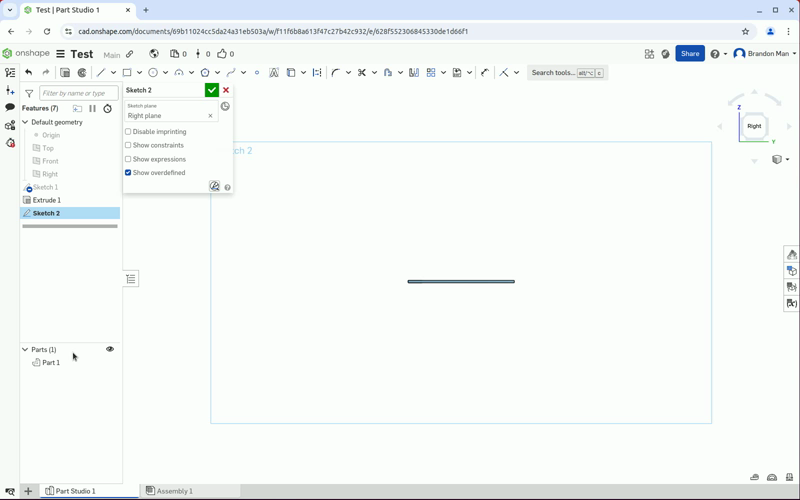
key(y)
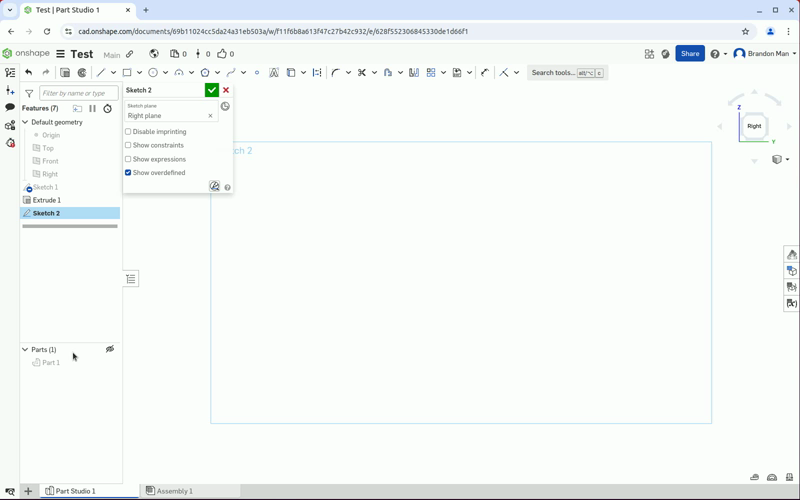
key(l)
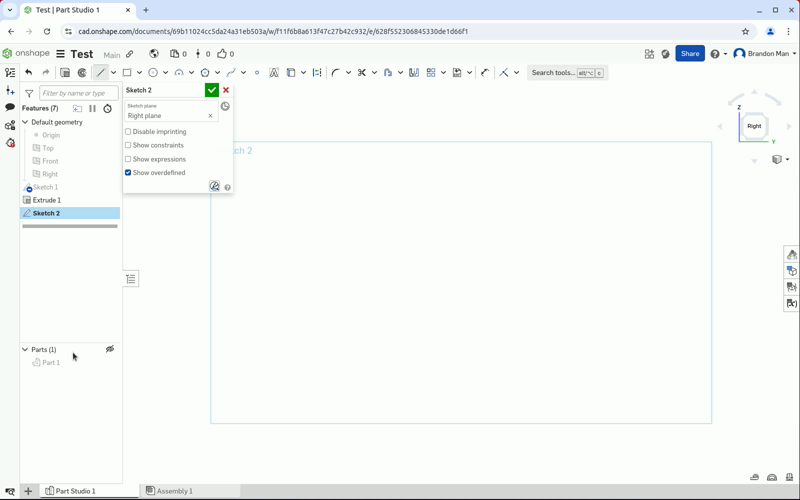
key_down(shift)
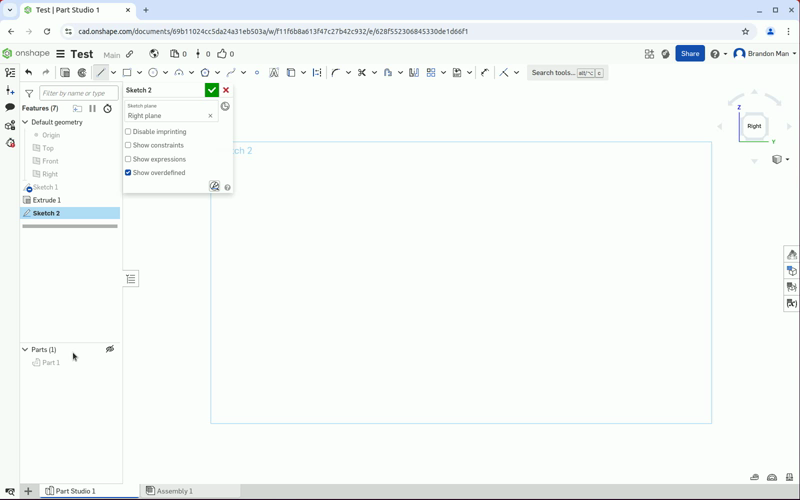
mouse_move(403, 379)
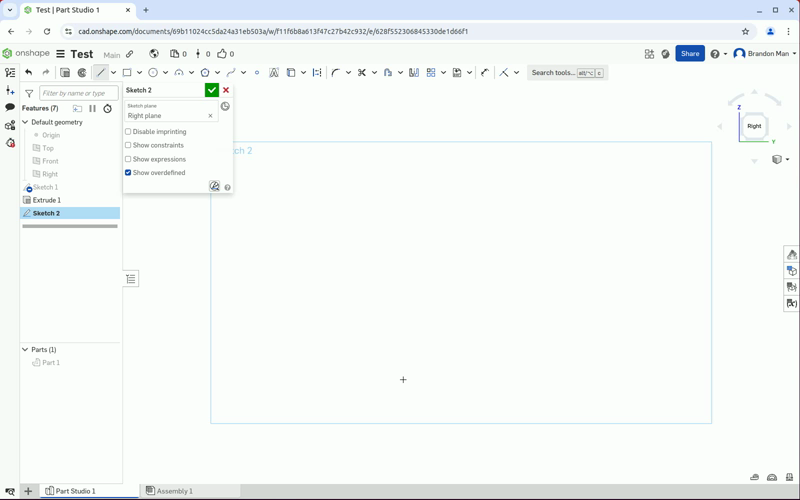
click(403, 379)
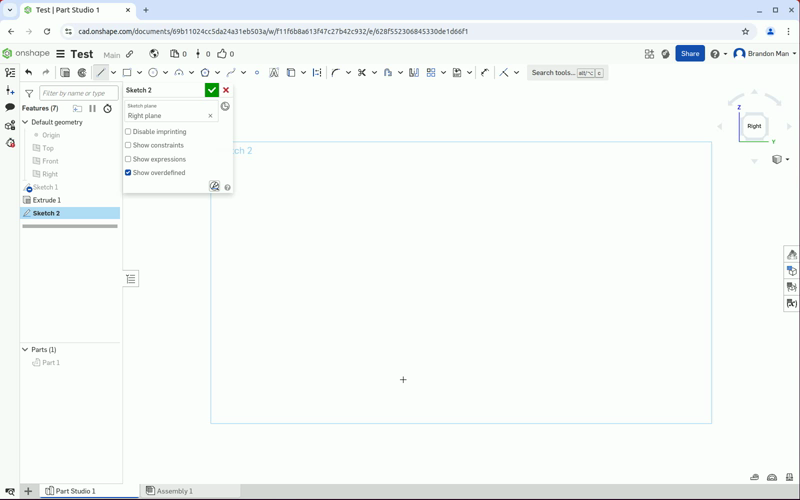
key_up(shift)
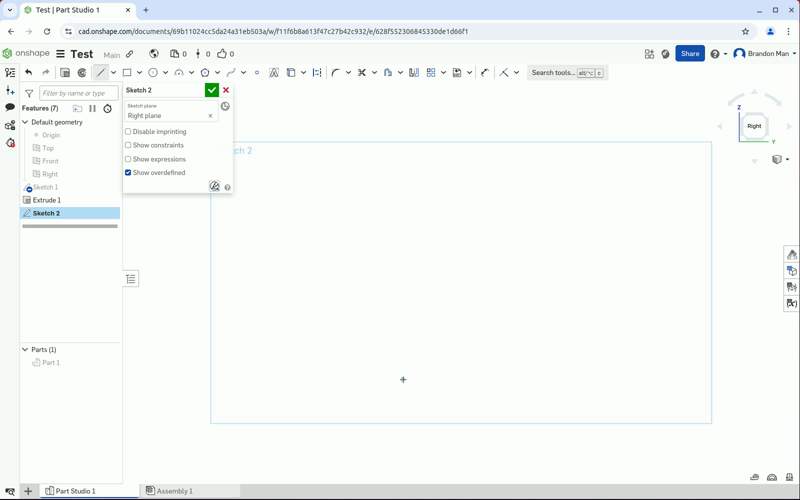
key_down(shift)
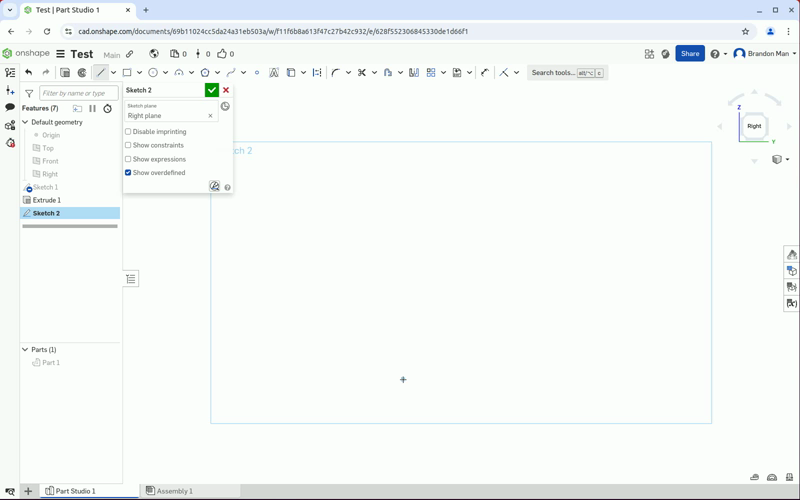
mouse_move(499, 379)
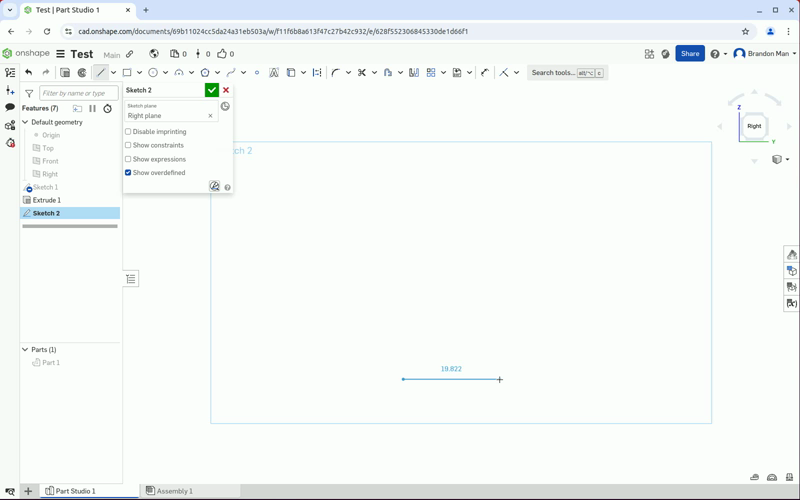
click(499, 379)
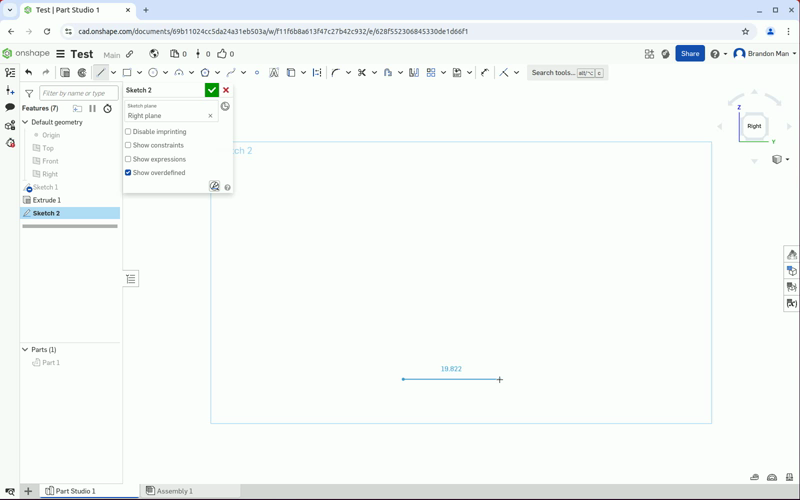
key_up(shift)
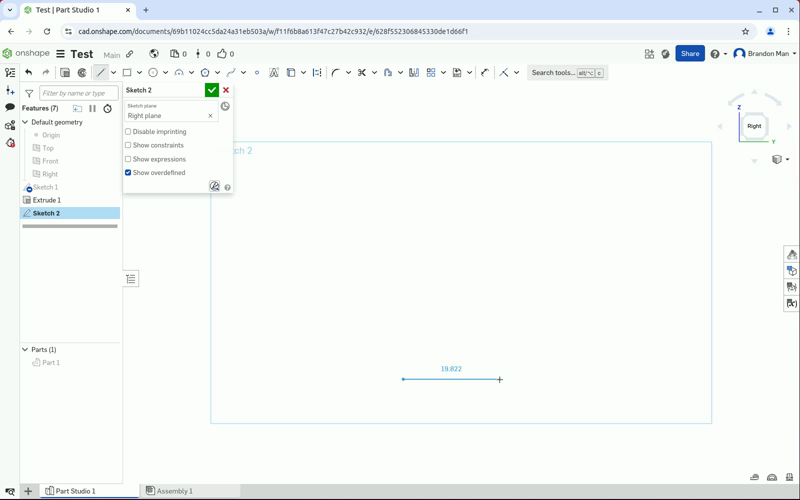
key_down(shift)
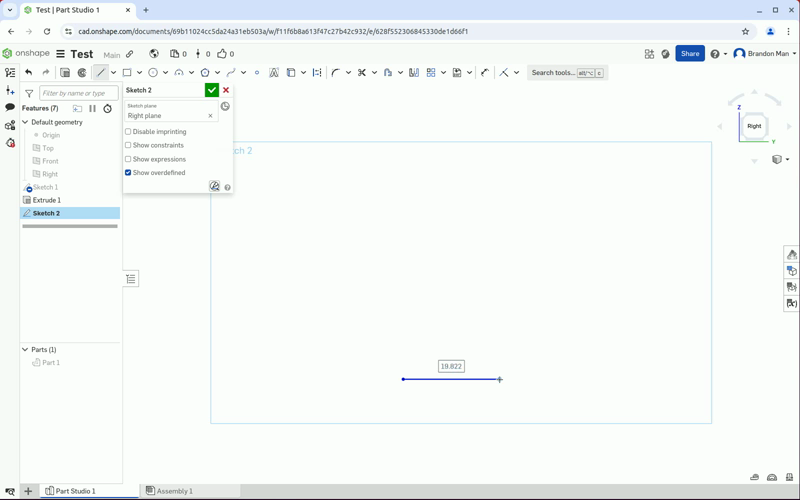
mouse_move(499, 282)
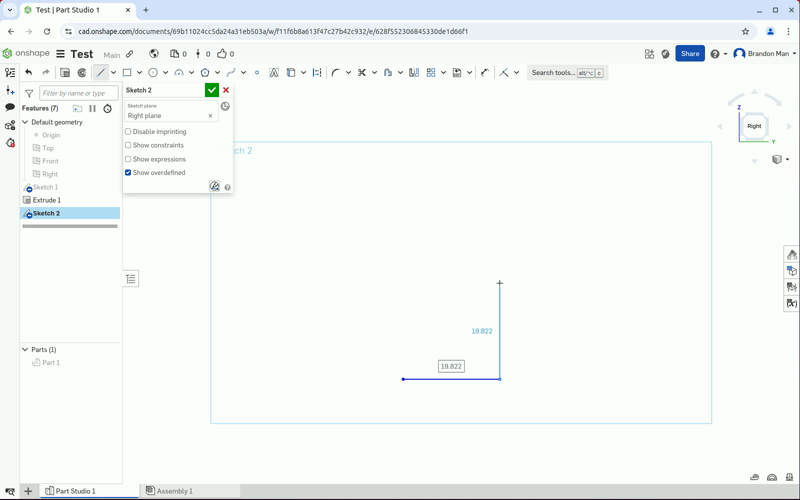
click(499, 282)
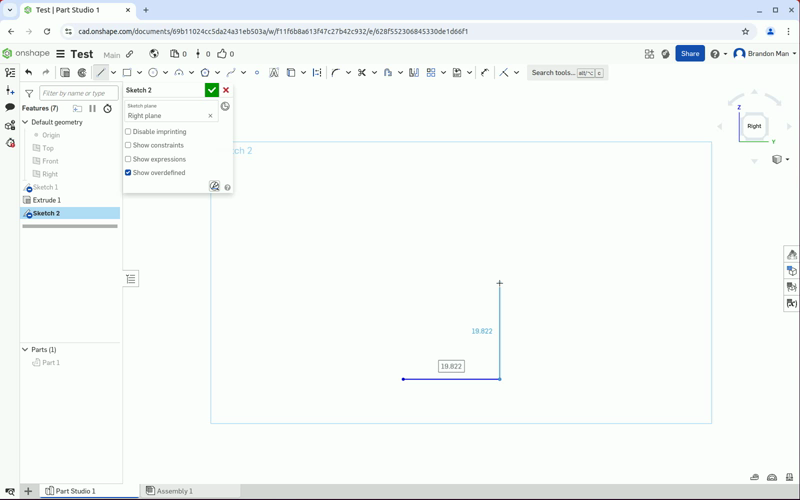
key_up(shift)
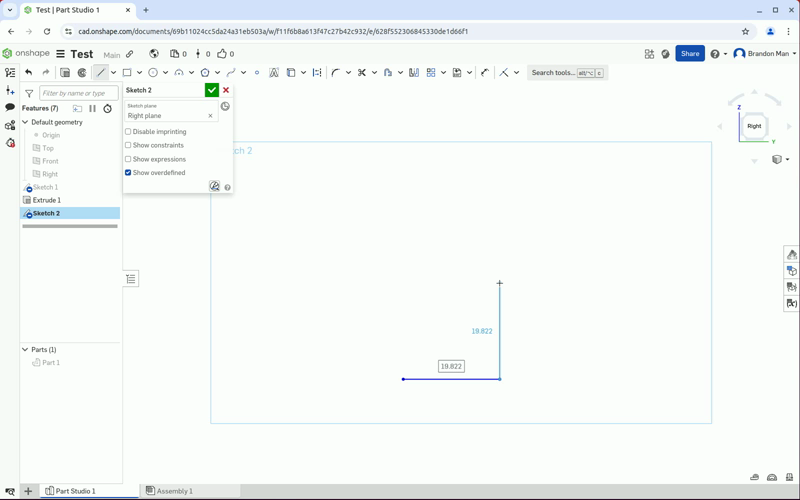
key_down(shift)
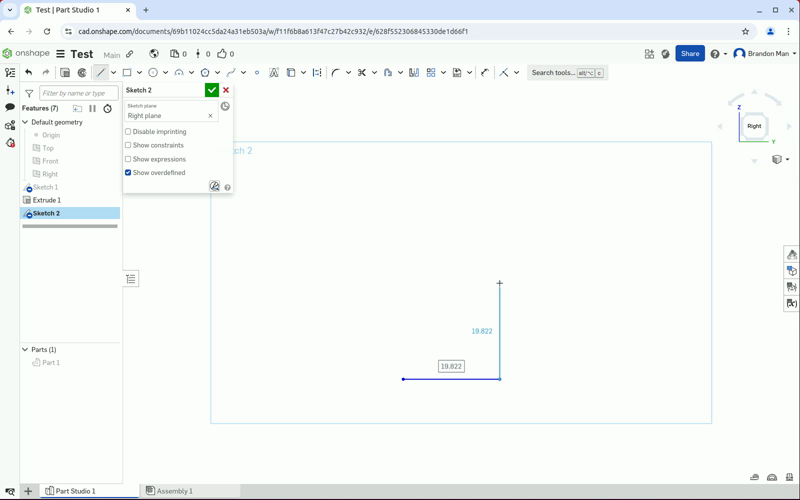
mouse_move(428, 282)
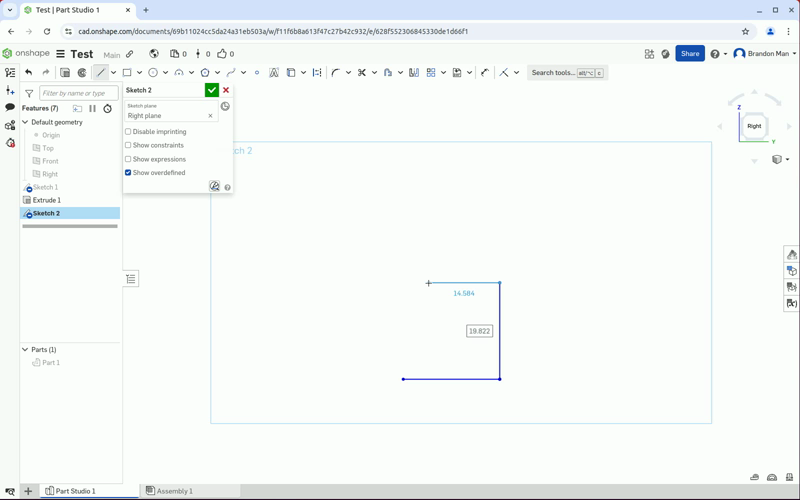
click(428, 282)
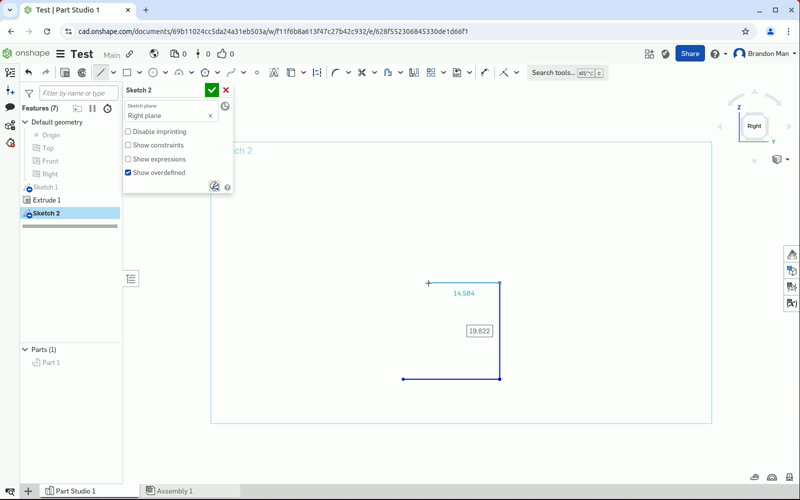
key_up(shift)
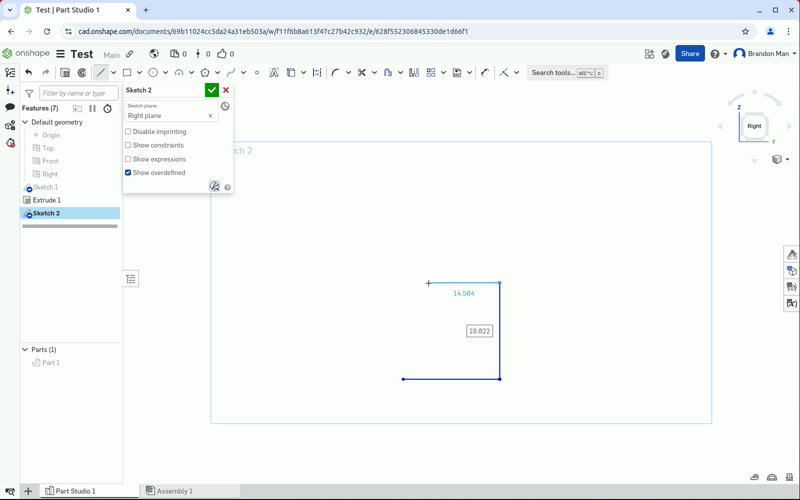
key_down(shift)
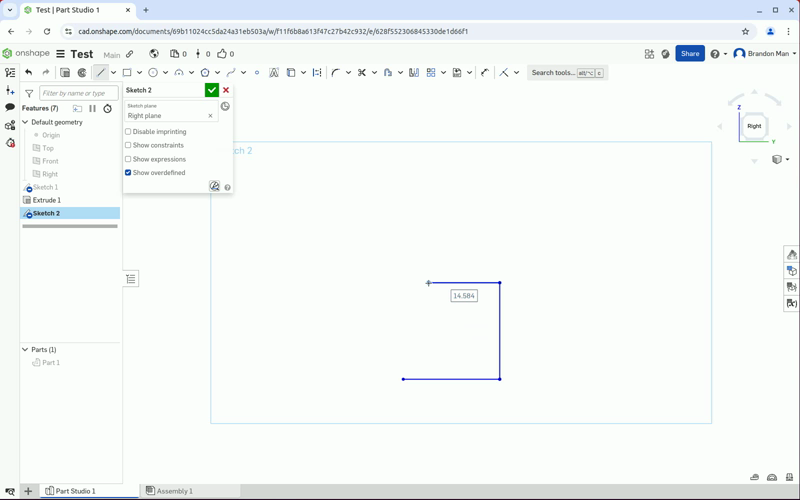
mouse_move(403, 379)
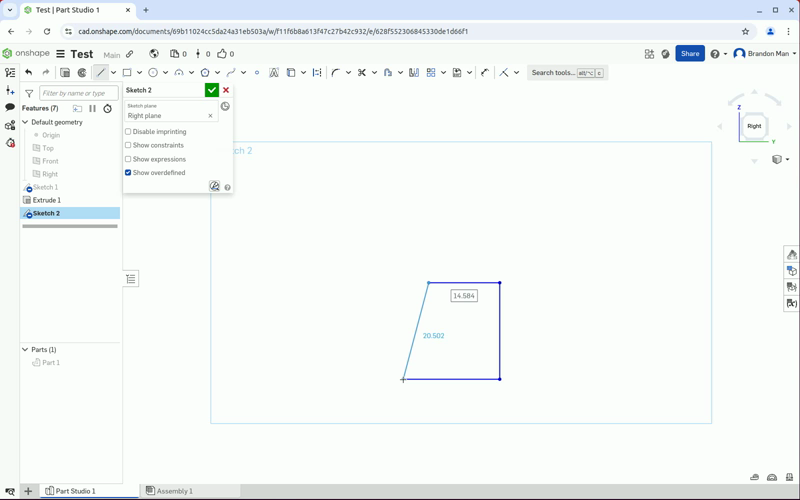
key_up(shift)
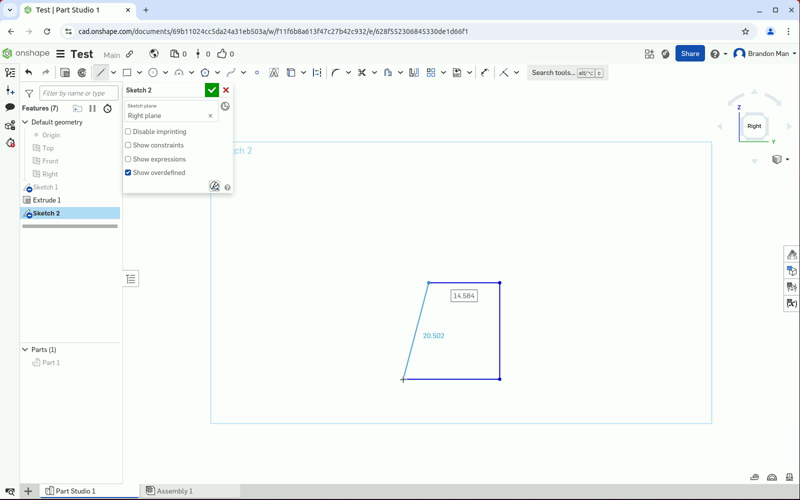
click(403, 379)
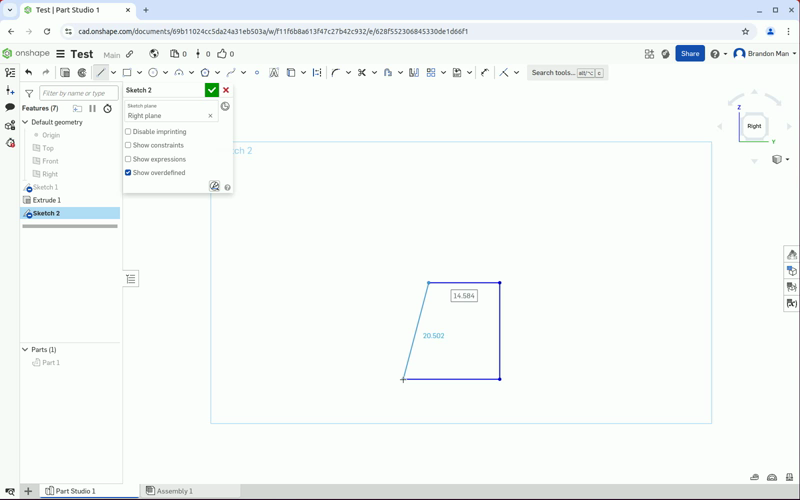
key(esc)
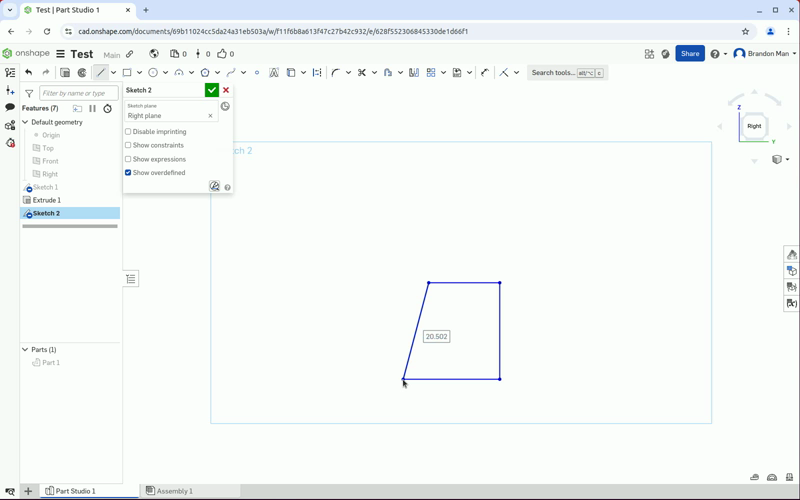
mouse_move(415, 367)
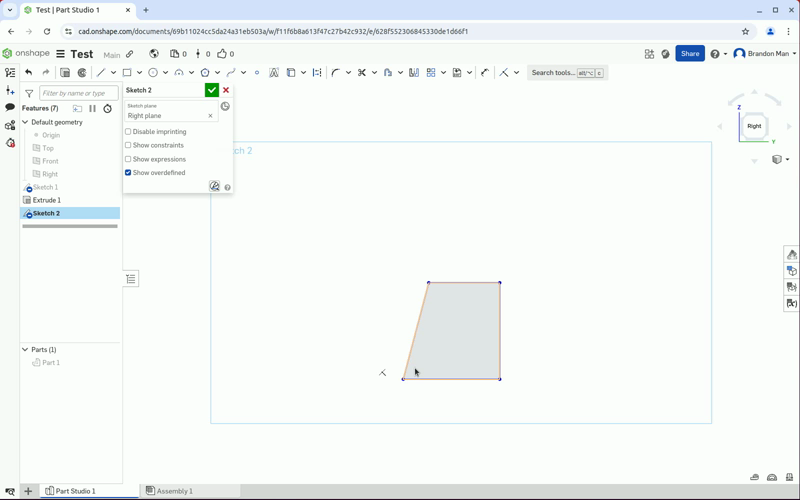
click(415, 367)
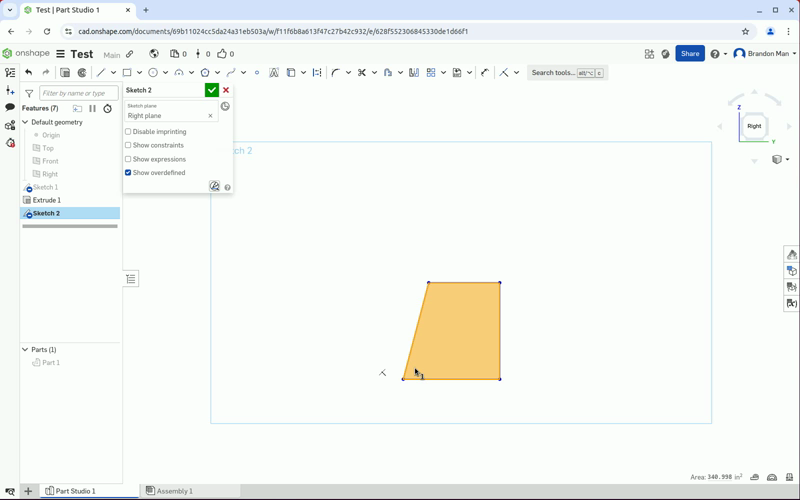
mouse_move(73, 352)
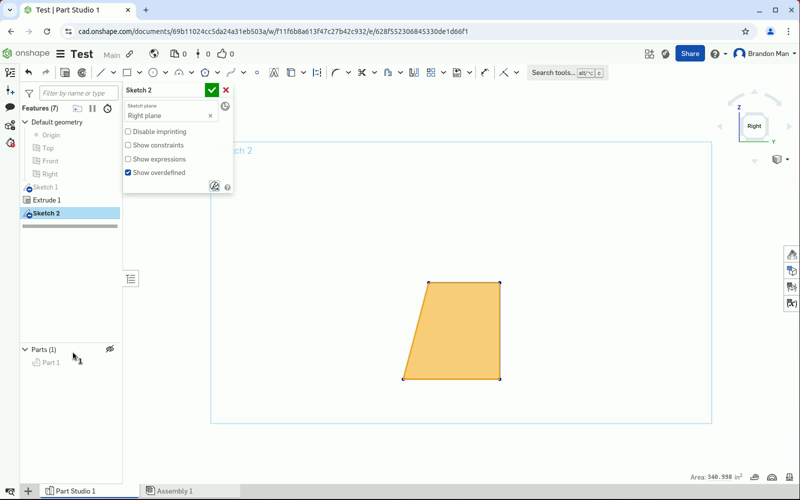
key(shift+y)
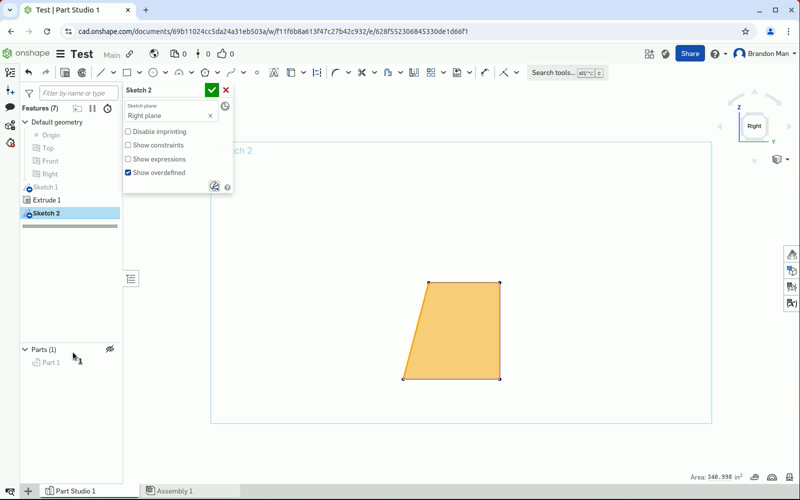
key(shift+e)
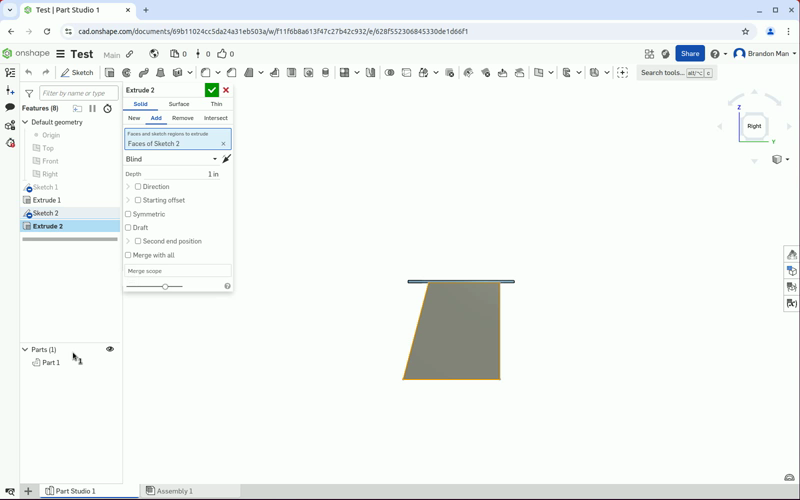
mouse_move(143, 106)
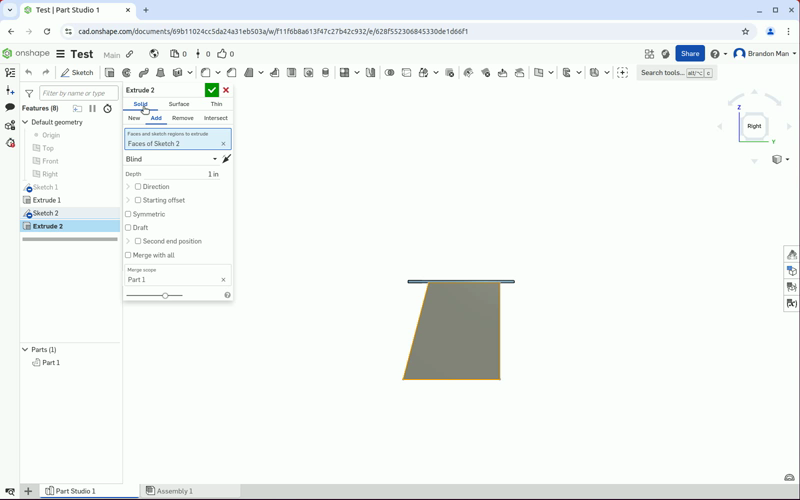
click(143, 106)
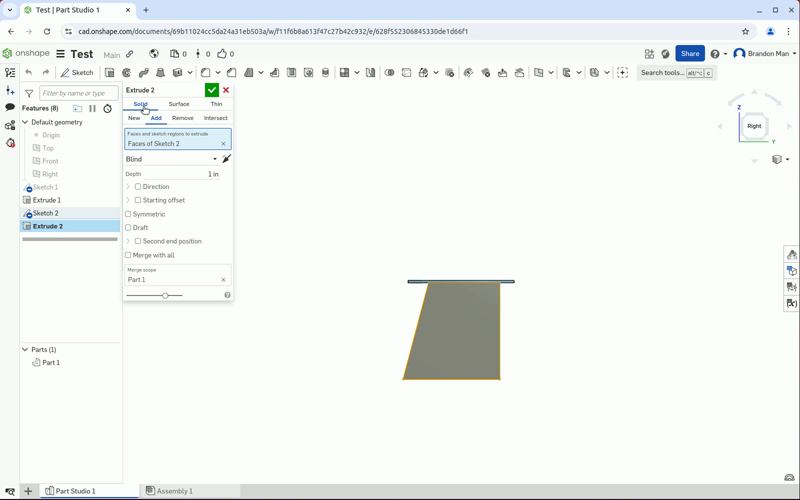
mouse_move(137, 120)
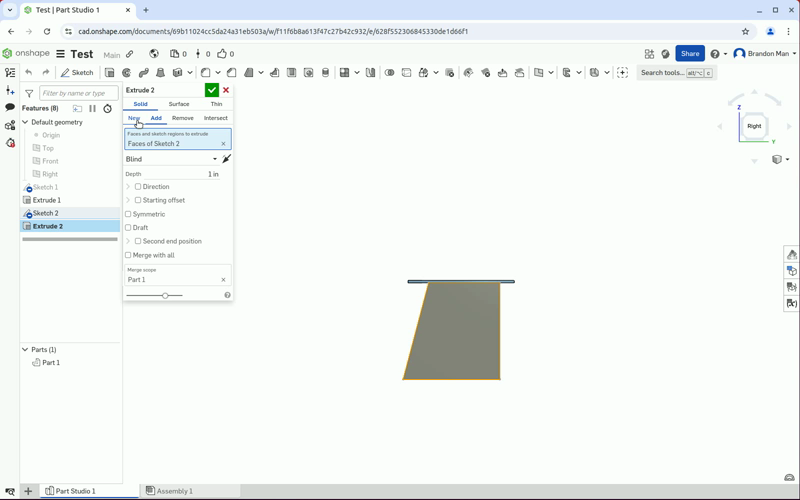
click(137, 120)
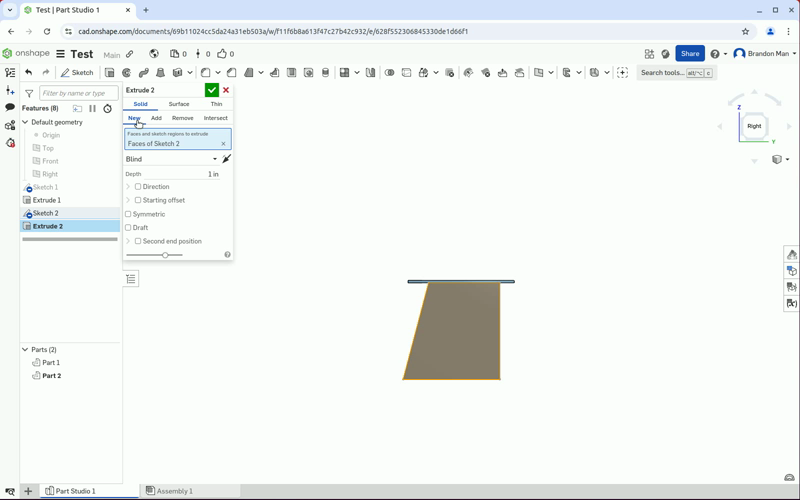
key(tab, 4)
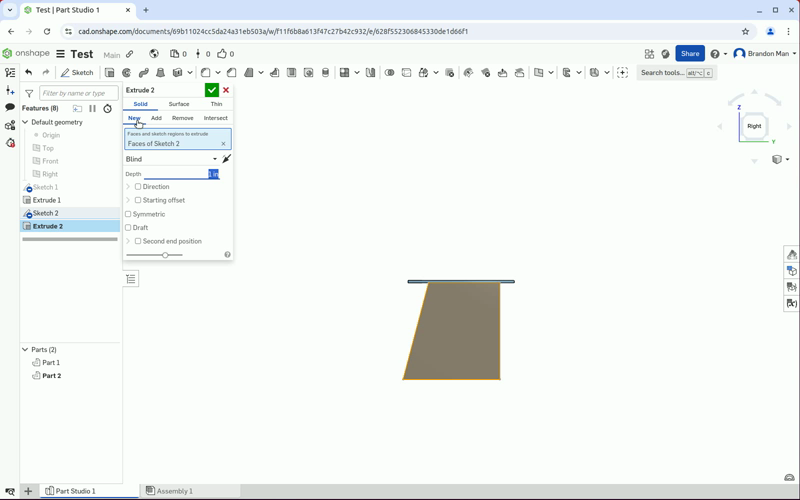
text(-12.758)
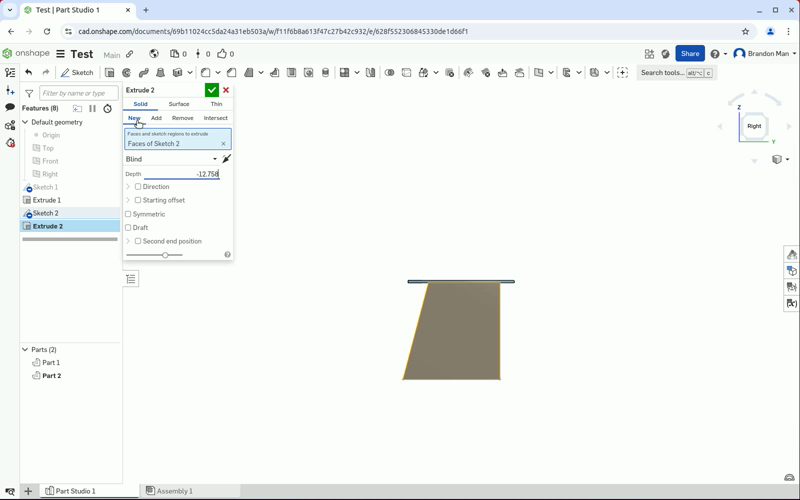
key(tab, 3)
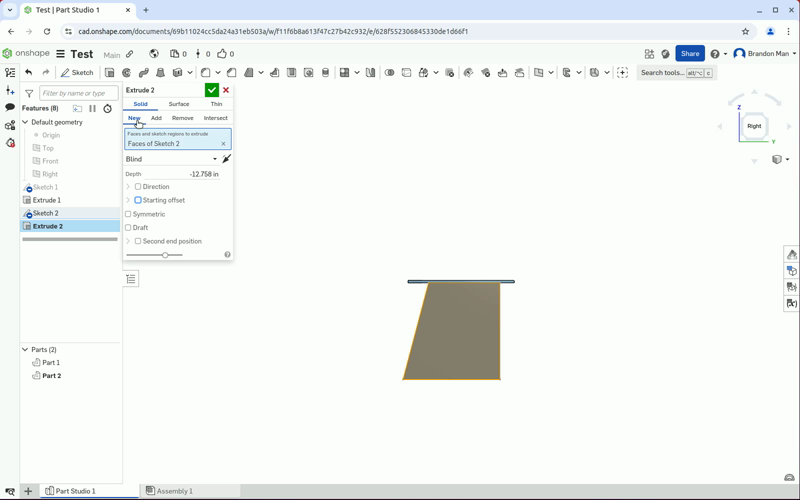
key(tab, 2)
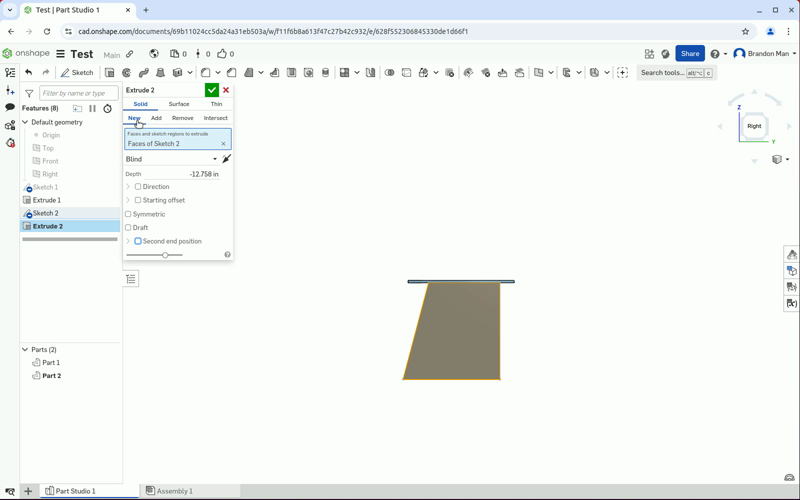
key(space)
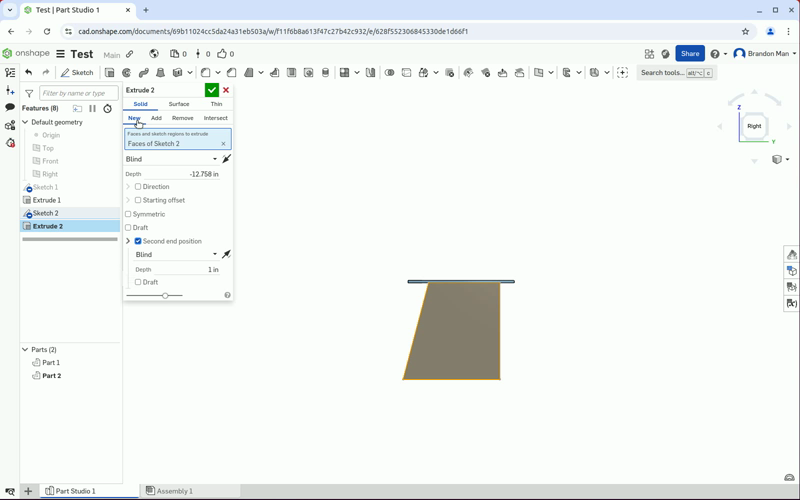
key(tab, 3)
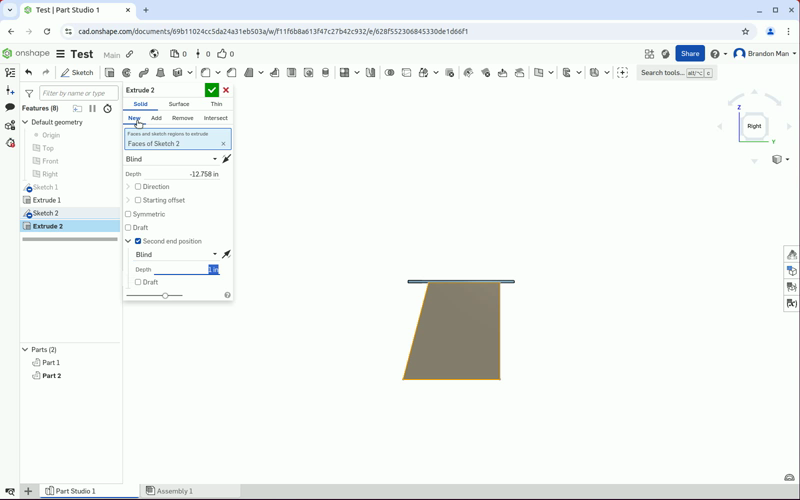
text(12.036)
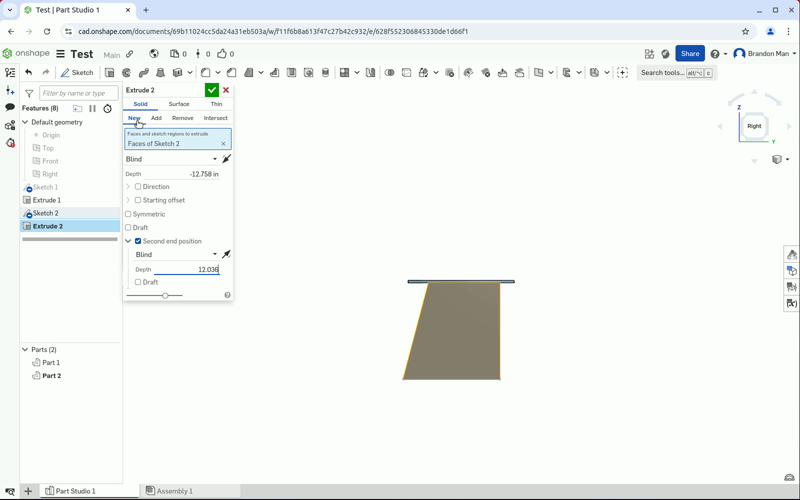
key(enter)
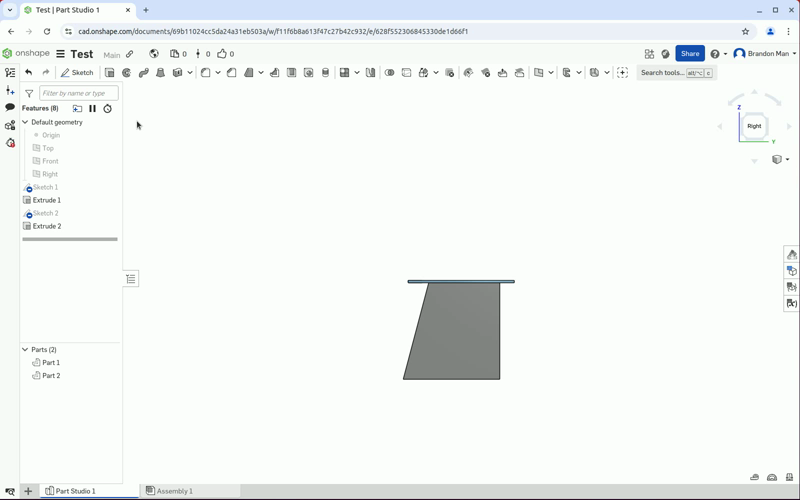
key(shift+h)
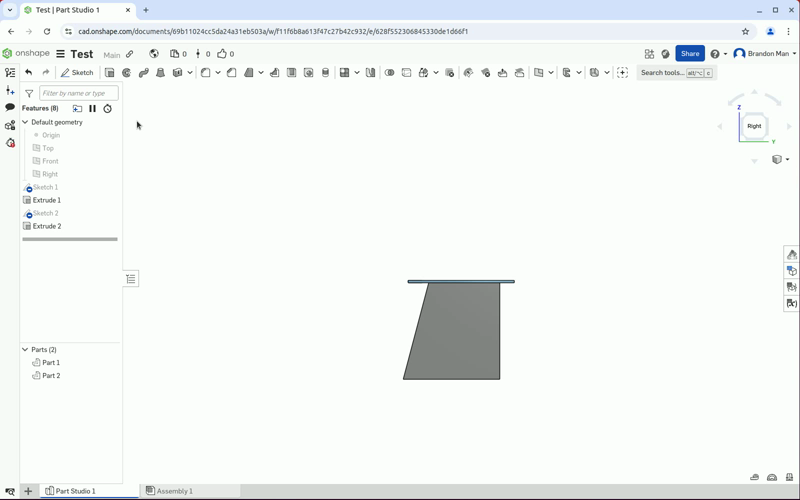
key(shift+h)
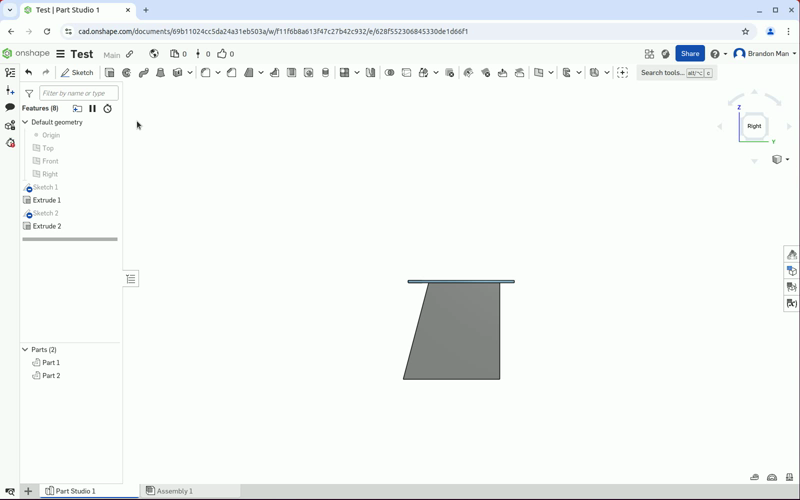
mouse_move(73, 189)
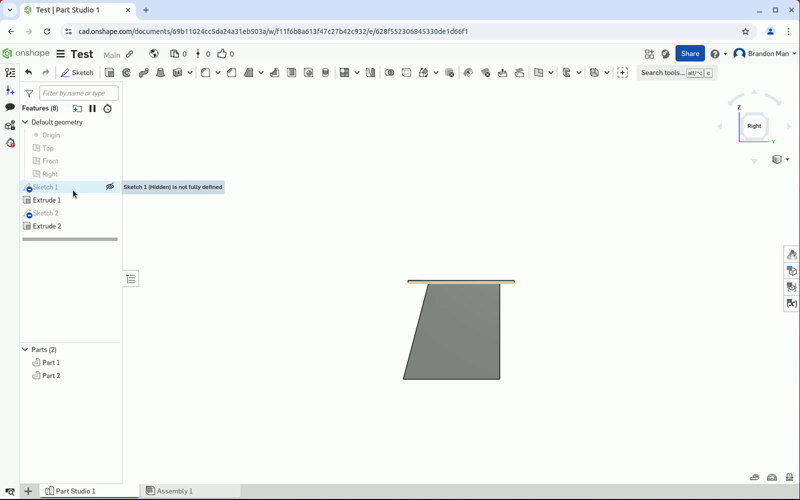
click(73, 189)
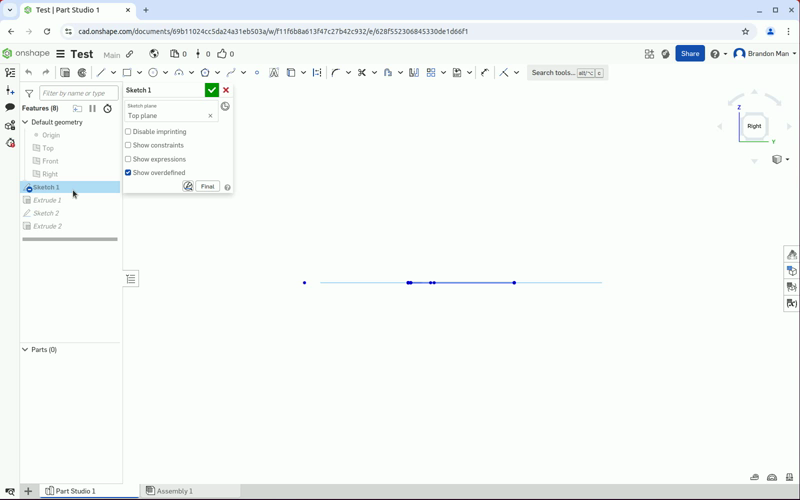
mouse_move(229, 92)
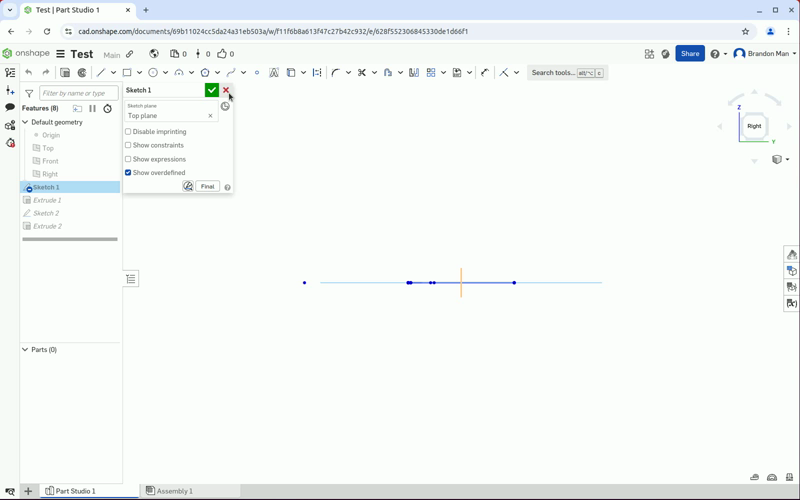
click(229, 92)
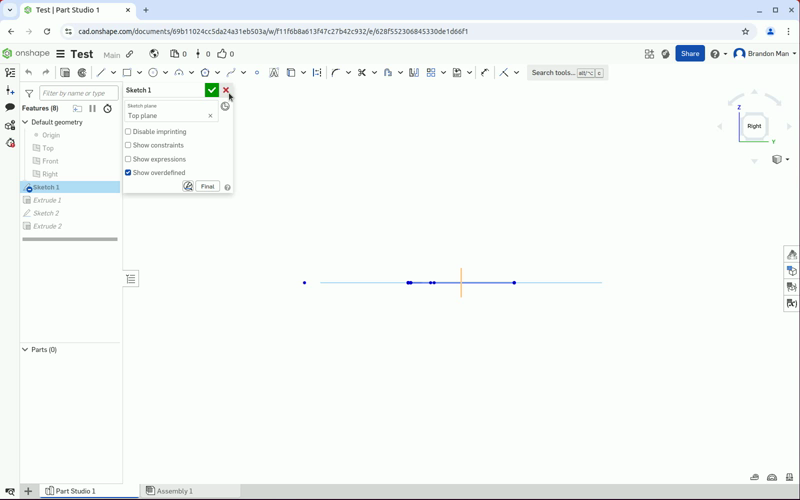
key(shift+s)
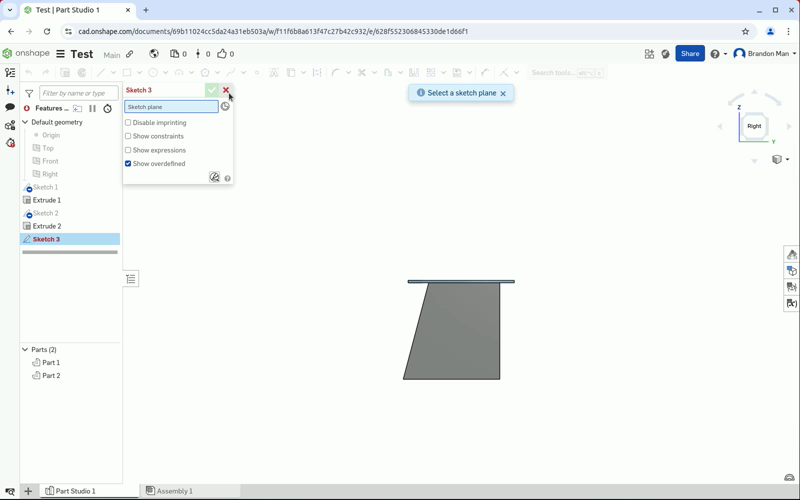
mouse_move(73, 176)
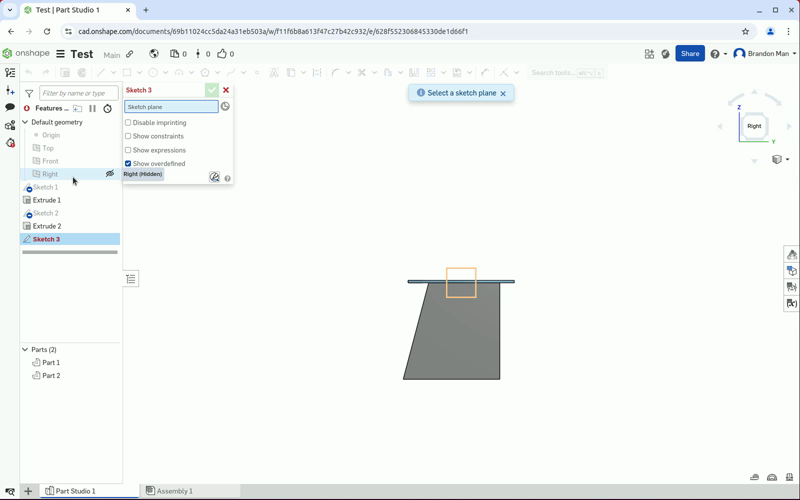
click(73, 176)
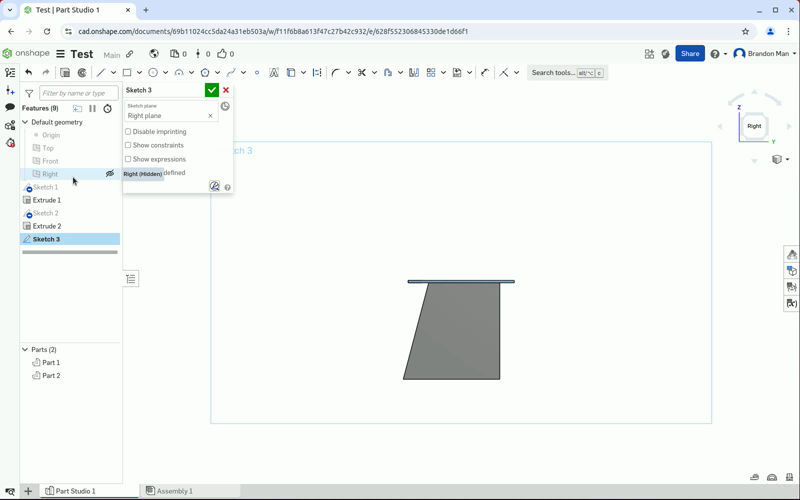
mouse_move(73, 352)
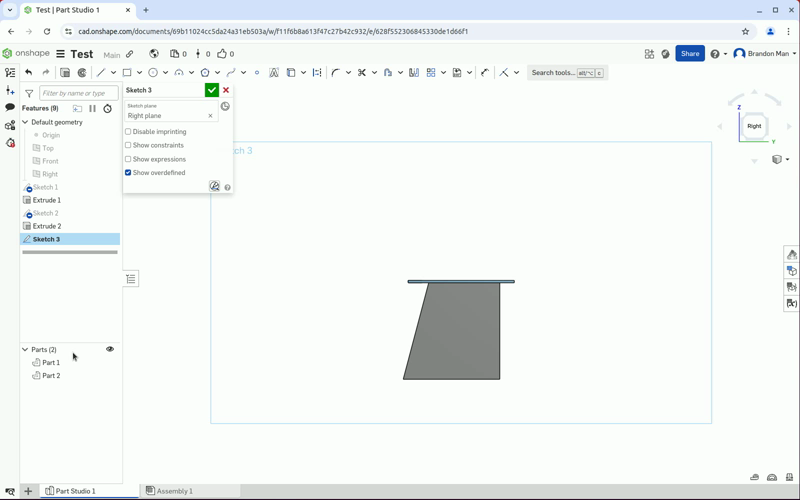
key(y)
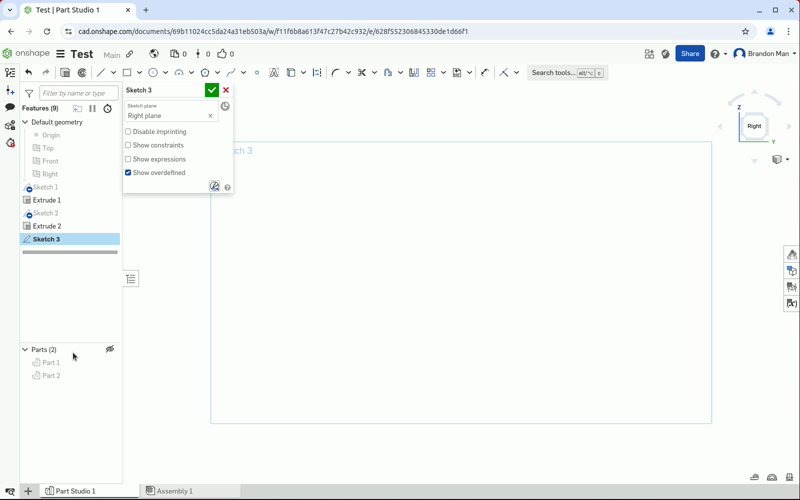
key(l)
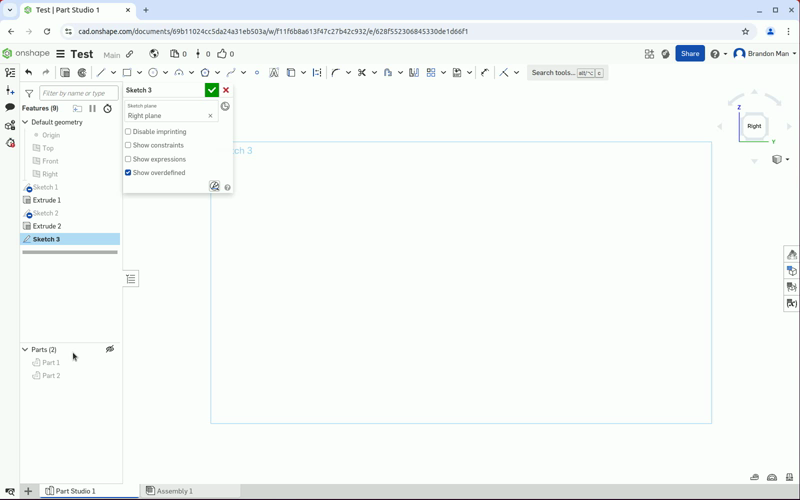
key_down(shift)
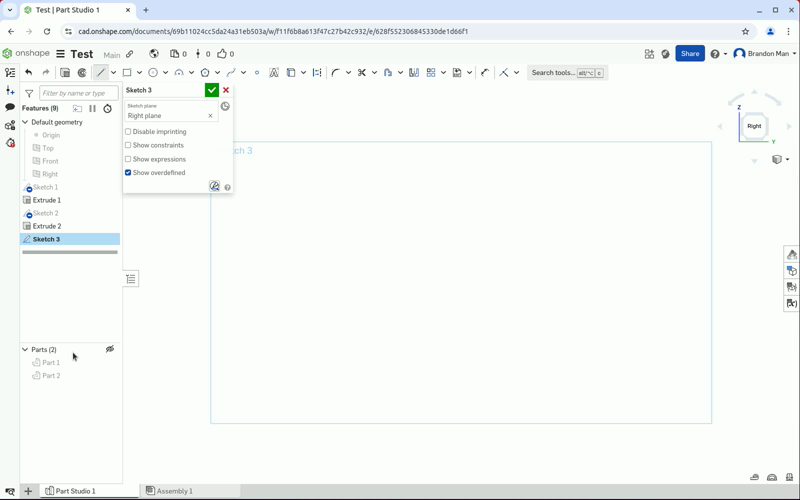
mouse_move(403, 379)
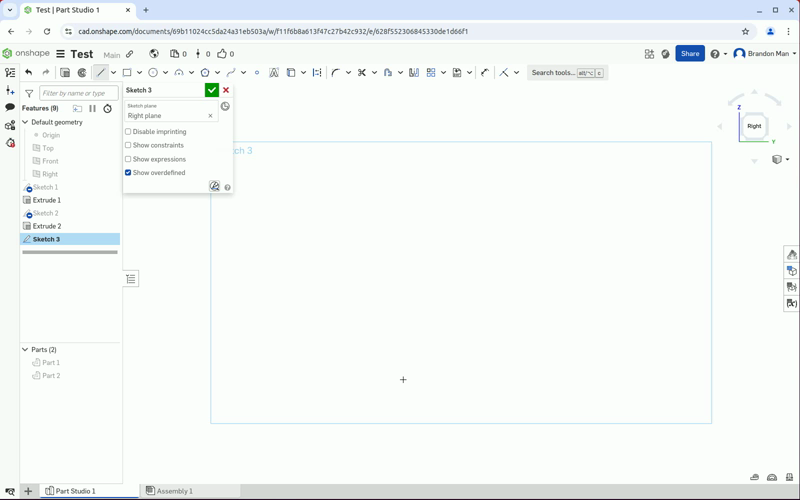
click(403, 379)
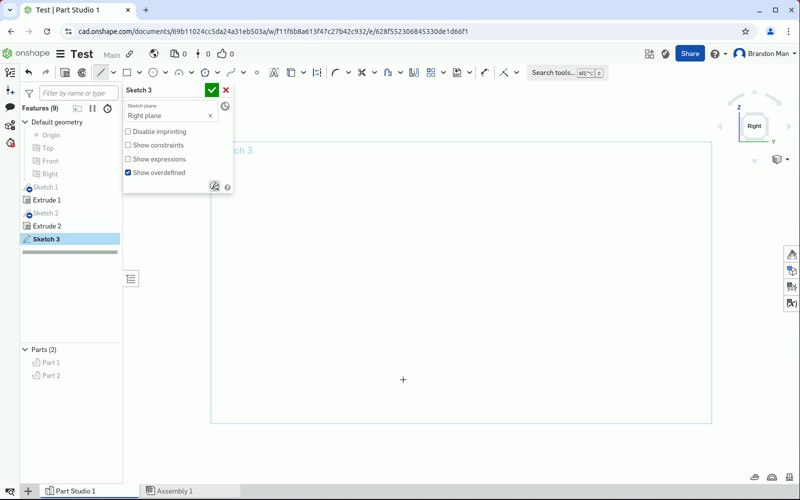
key_up(shift)
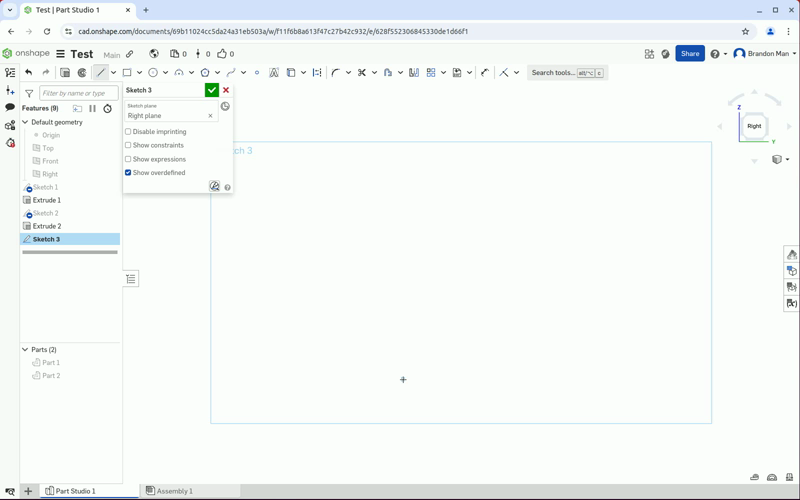
key_down(shift)
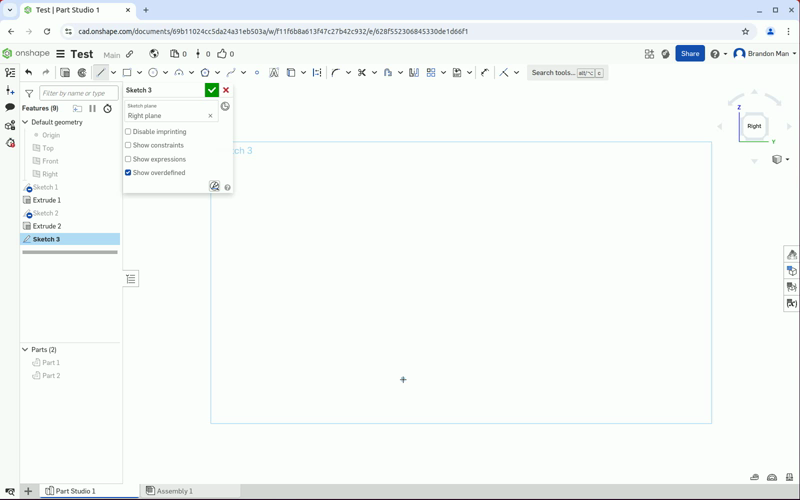
mouse_move(499, 379)
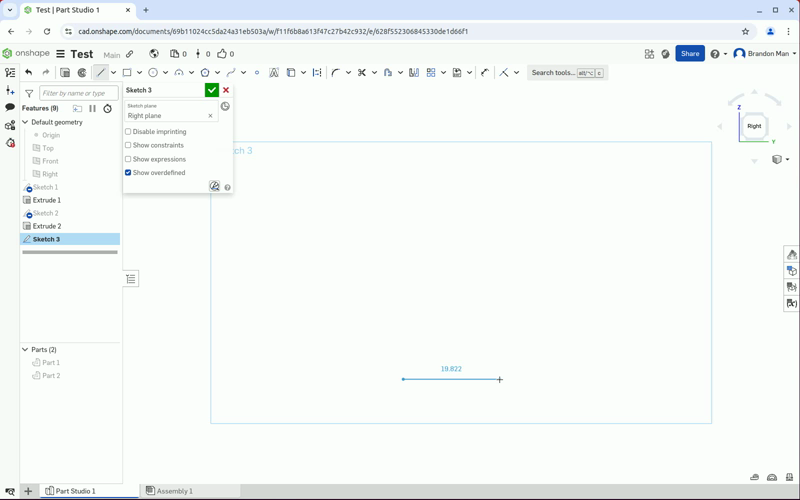
click(499, 379)
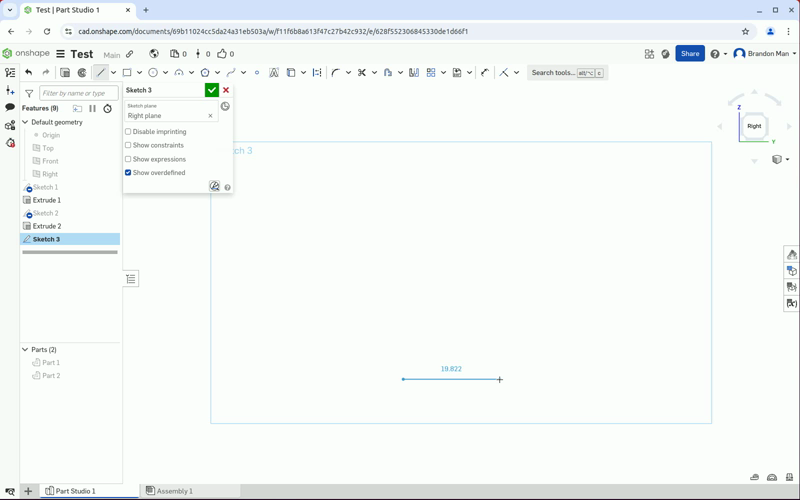
key_up(shift)
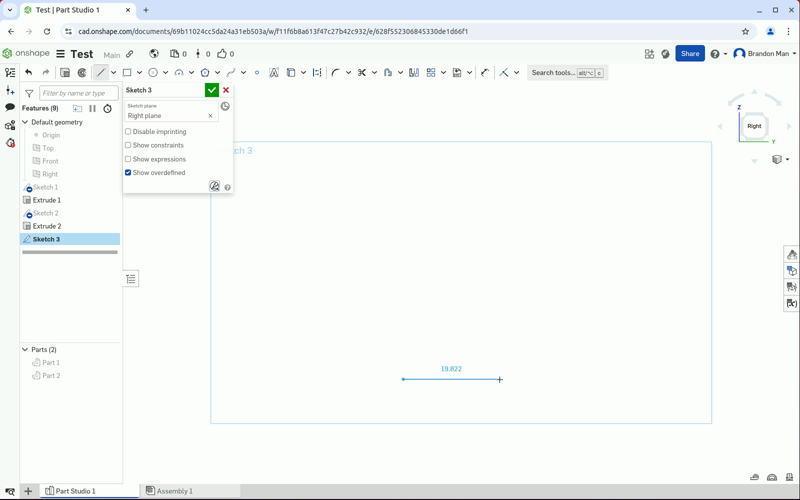
key_down(shift)
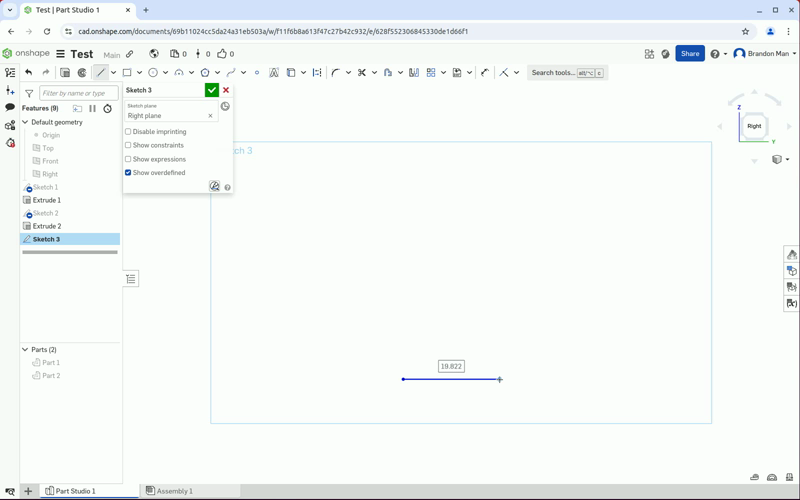
mouse_move(499, 282)
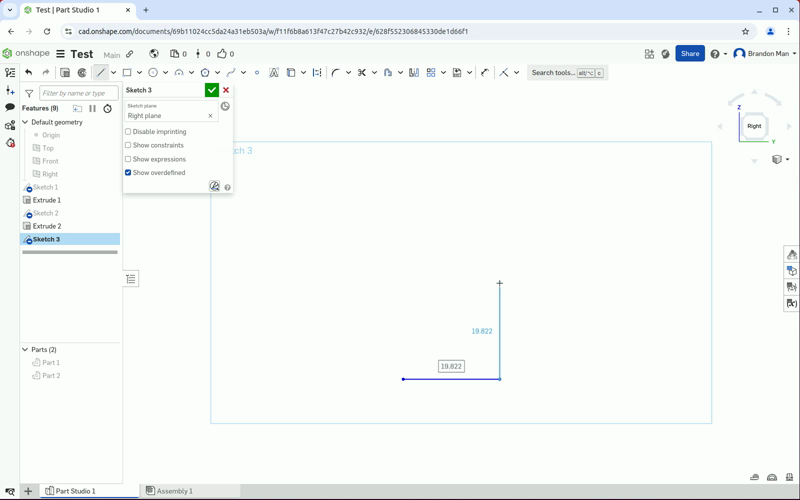
click(499, 282)
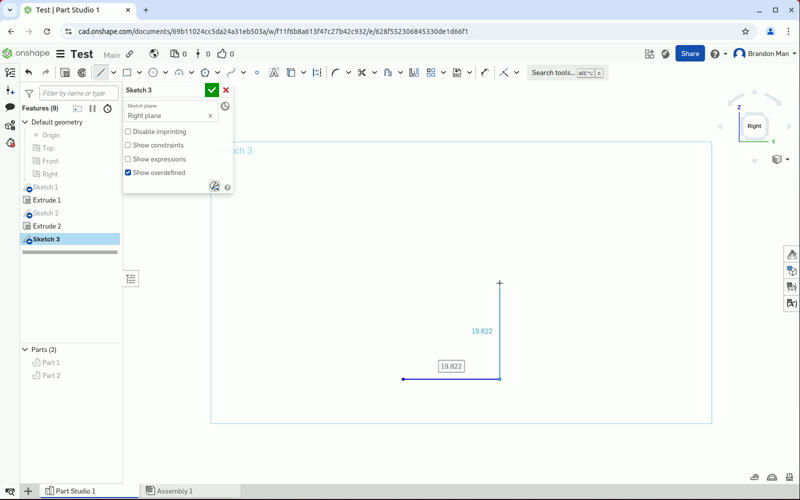
key_up(shift)
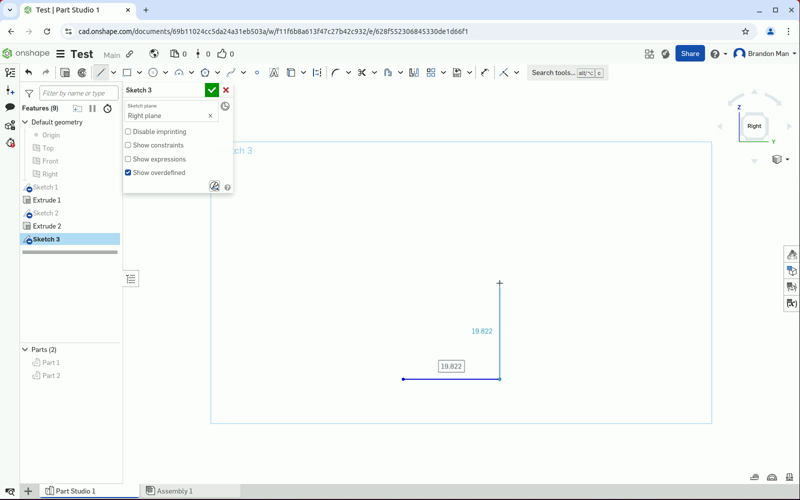
key_down(shift)
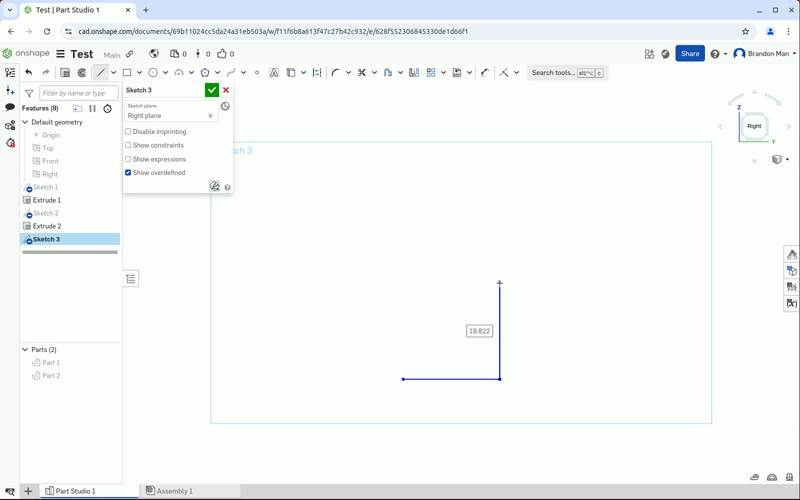
mouse_move(428, 282)
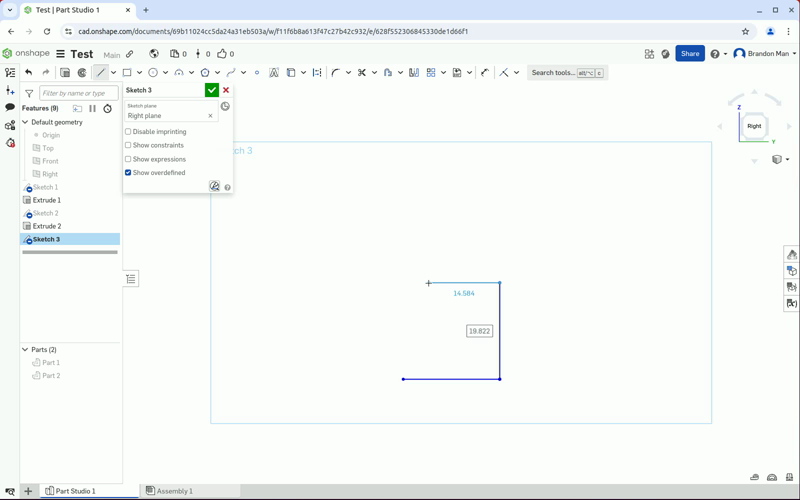
click(428, 282)
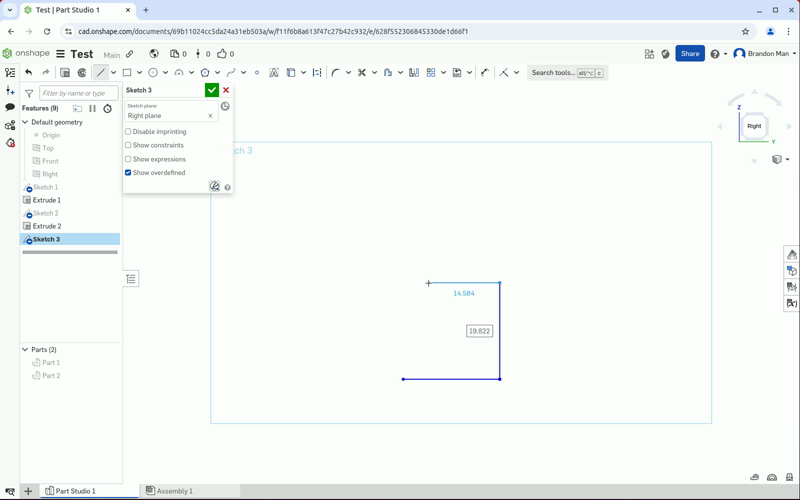
key_up(shift)
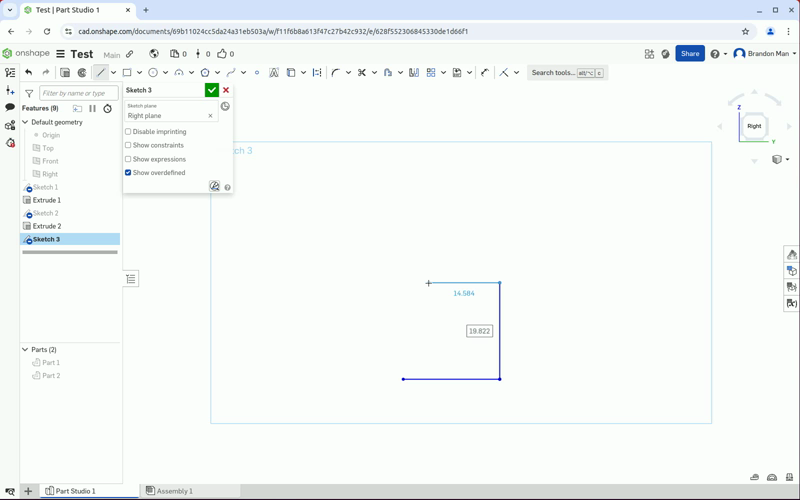
key_down(shift)
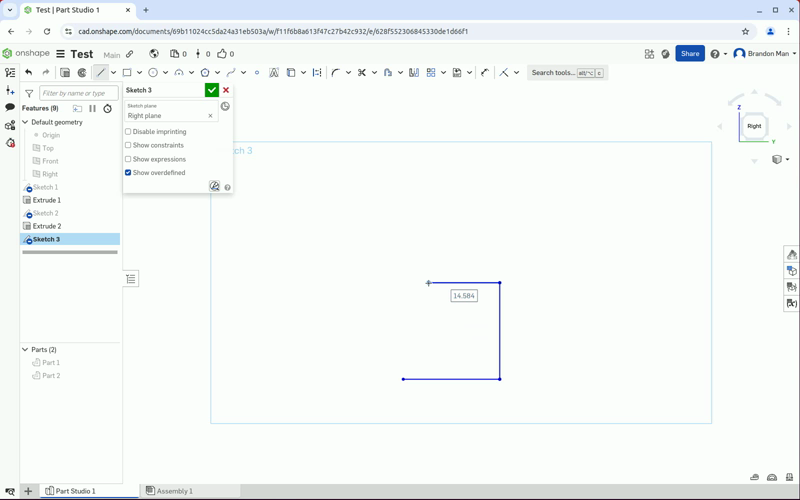
mouse_move(403, 379)
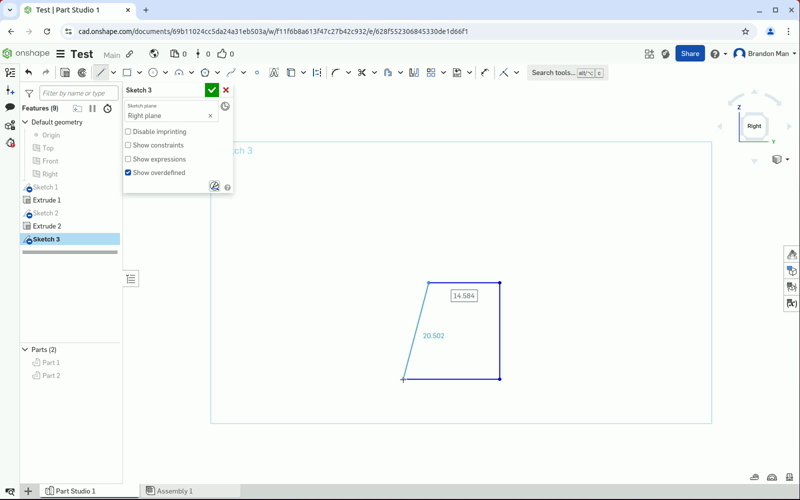
key_up(shift)
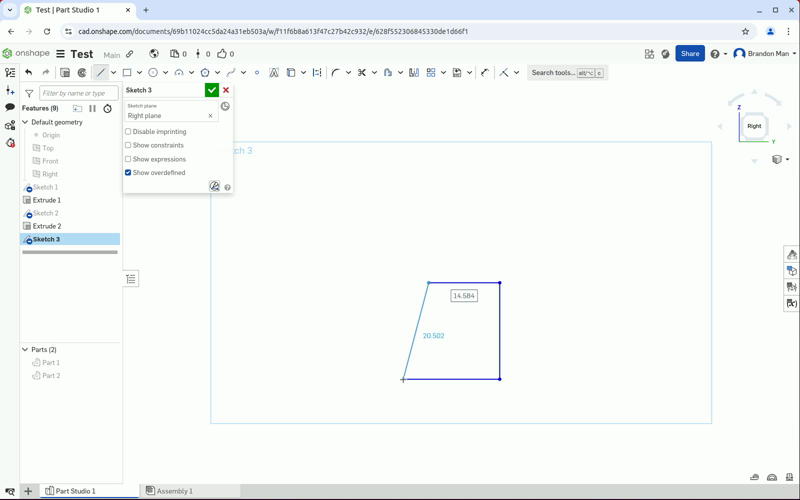
click(403, 379)
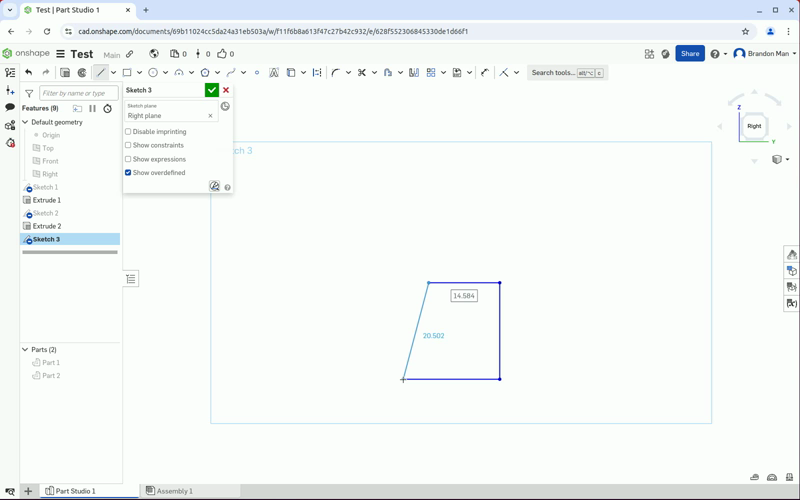
key(esc)
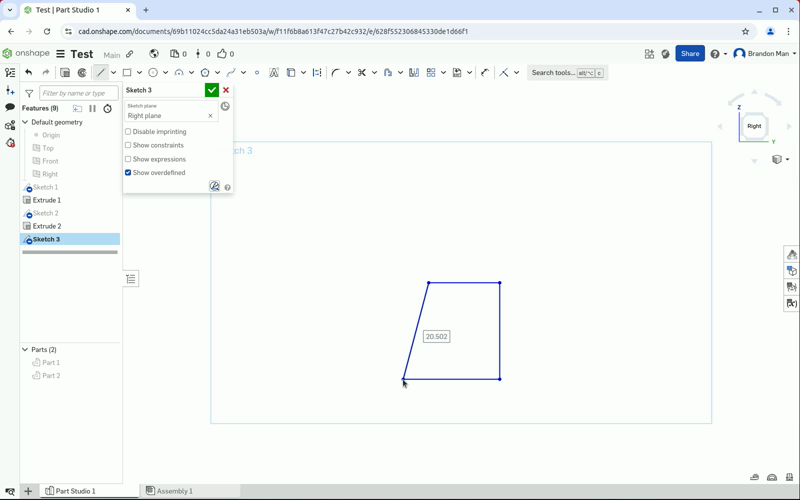
mouse_move(446, 333)
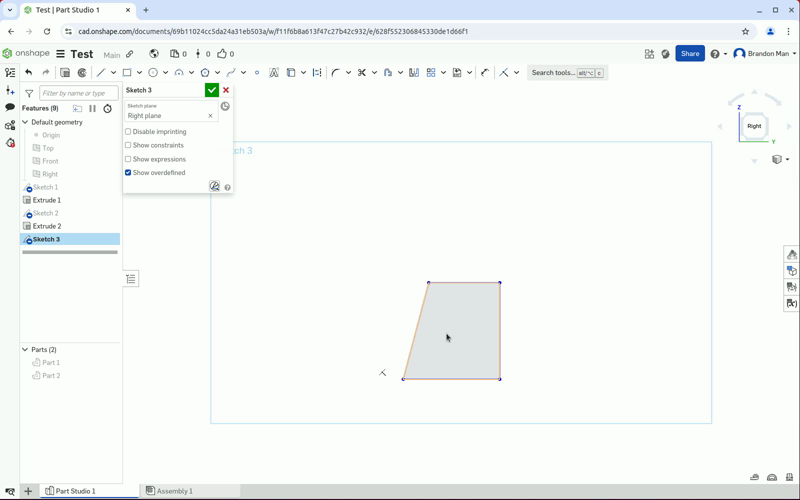
click(446, 333)
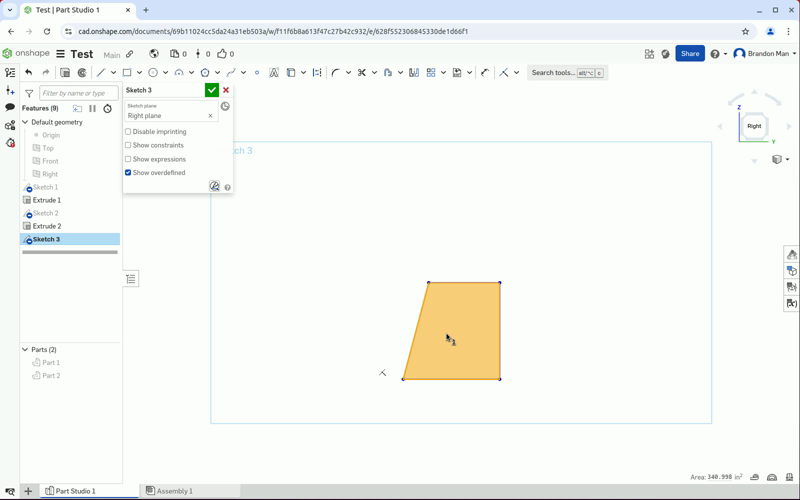
mouse_move(73, 352)
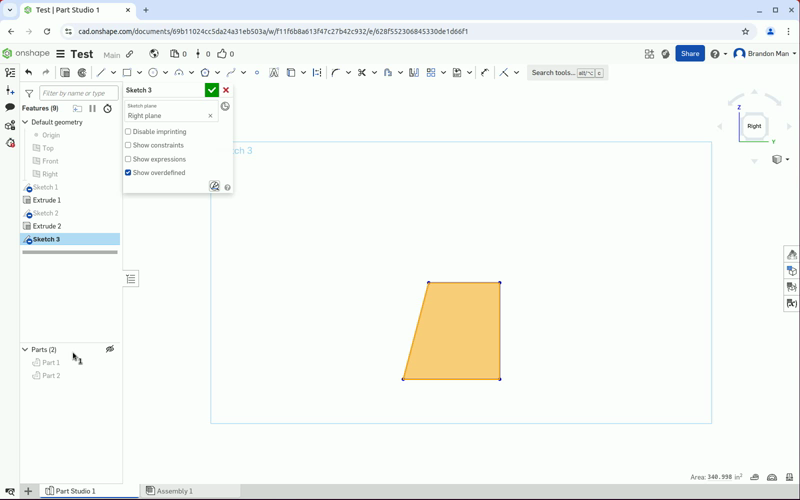
key(shift+y)
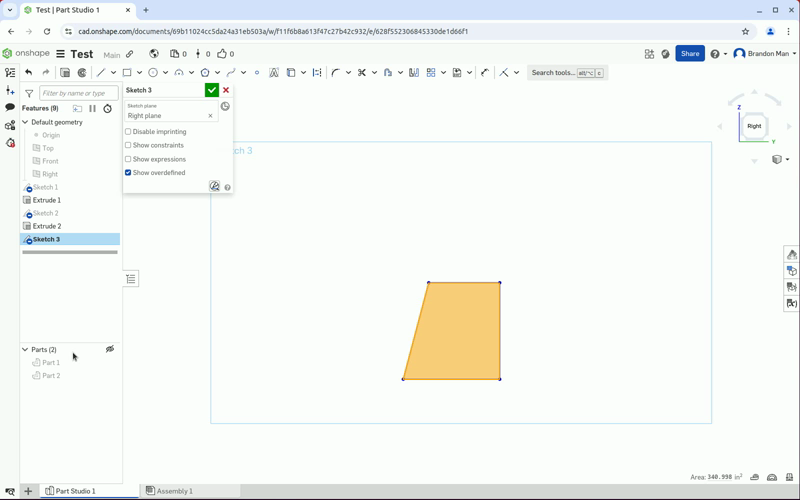
key(shift+e)
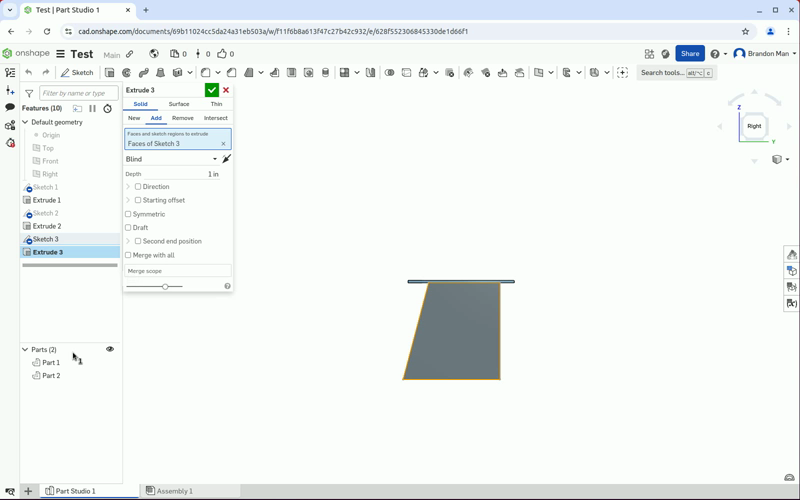
mouse_move(143, 106)
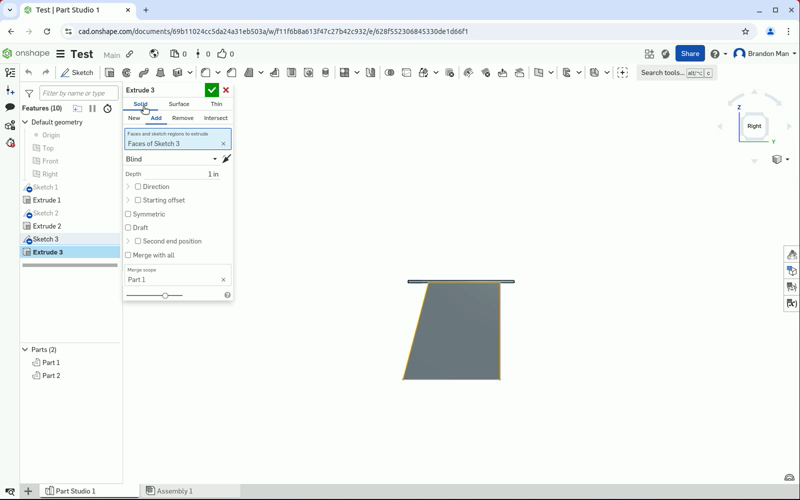
click(143, 106)
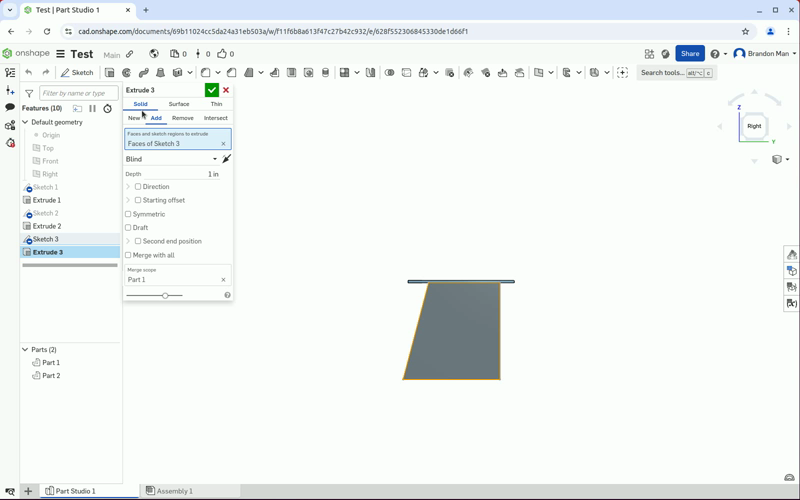
mouse_move(137, 120)
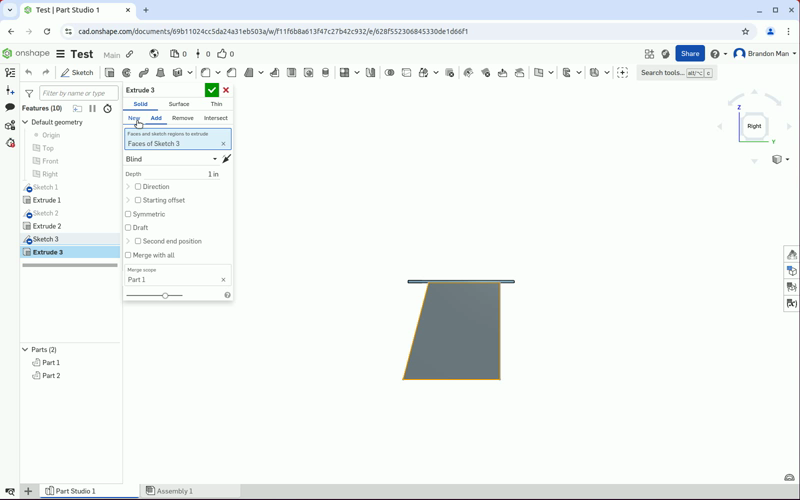
click(137, 120)
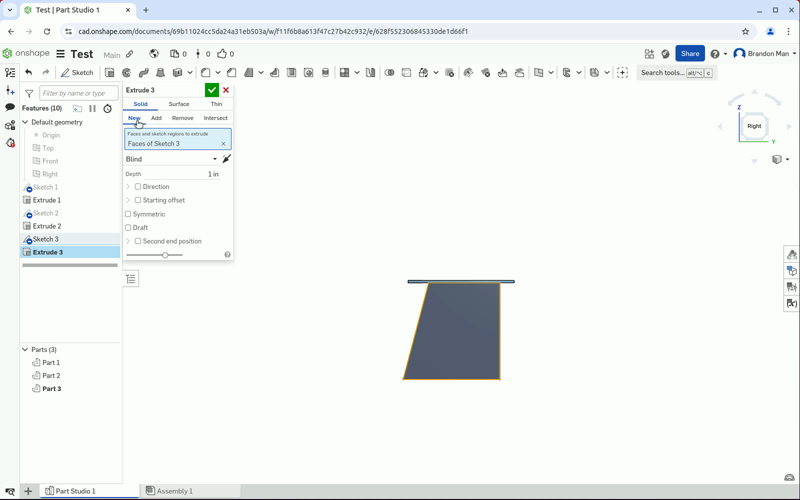
key(tab, 4)
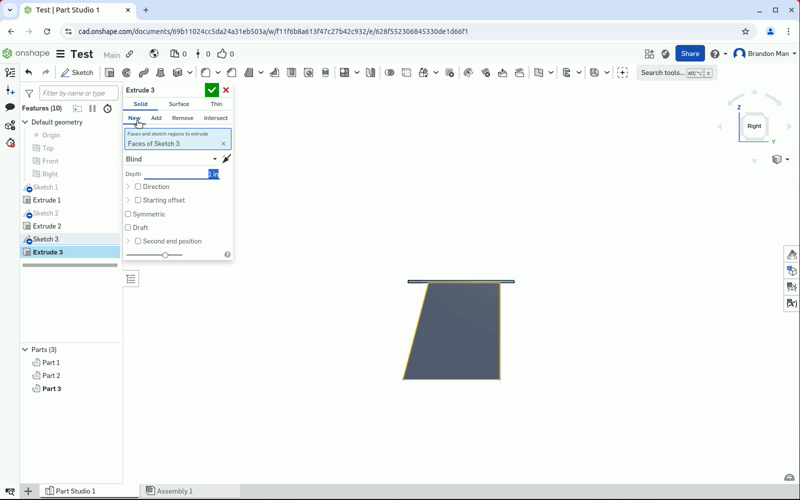
text(12.758)
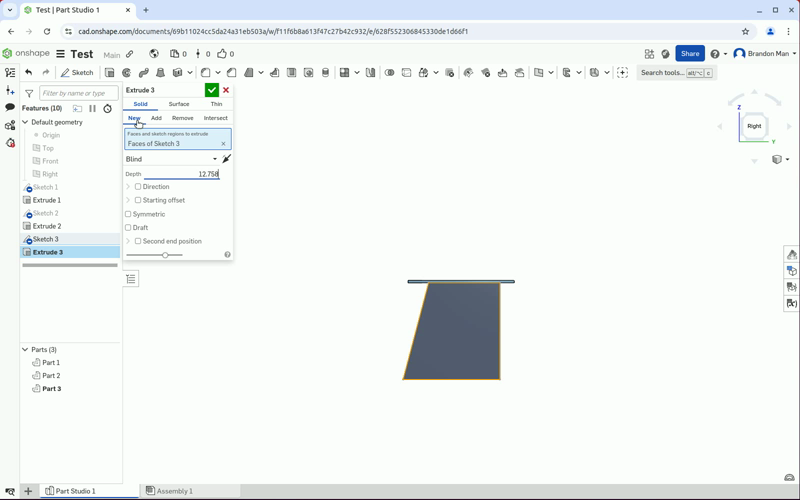
key(tab, 3)
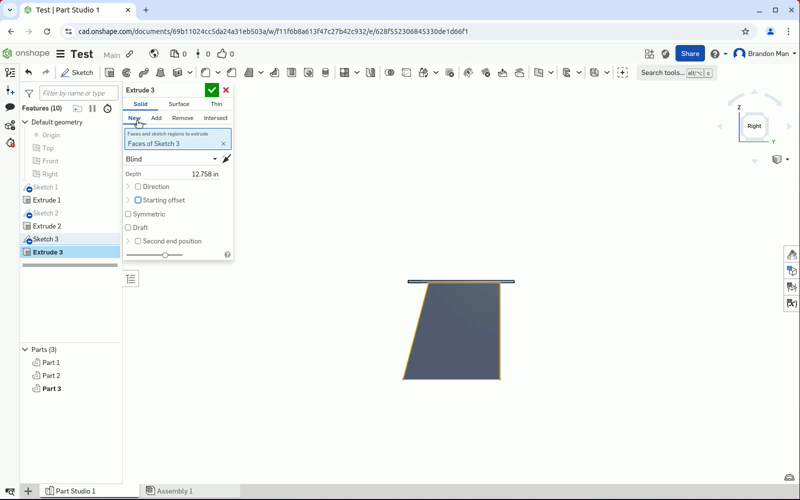
key(tab, 2)
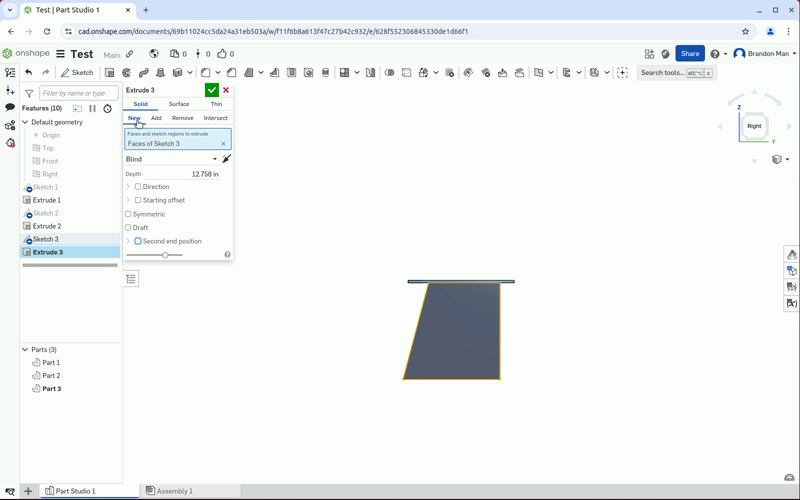
key(space)
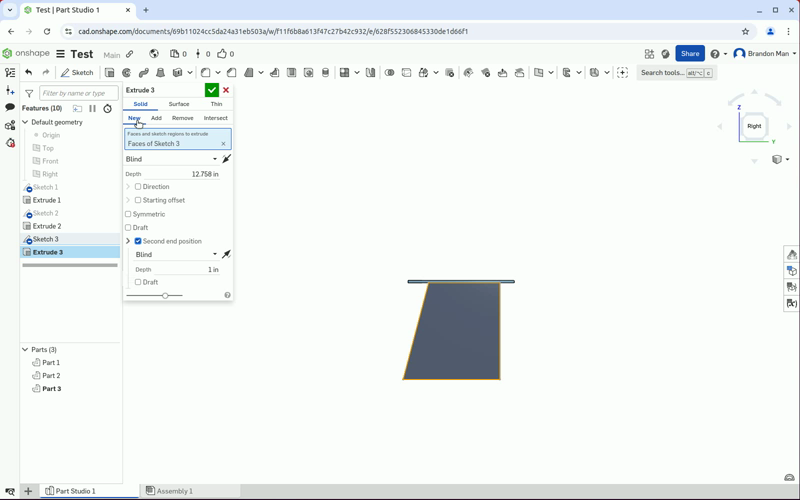
key(tab, 3)
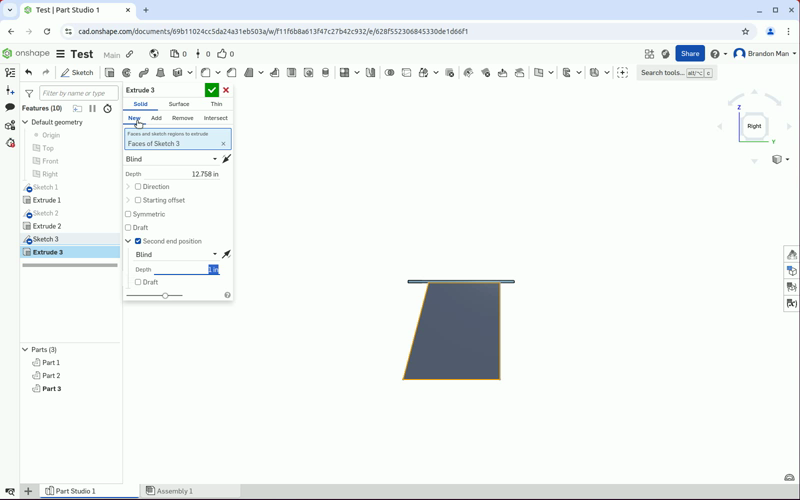
text(12.036)
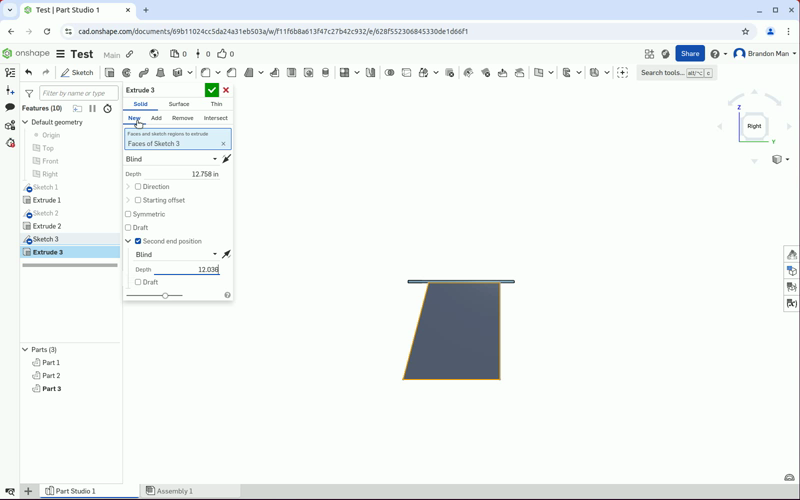
key(enter)
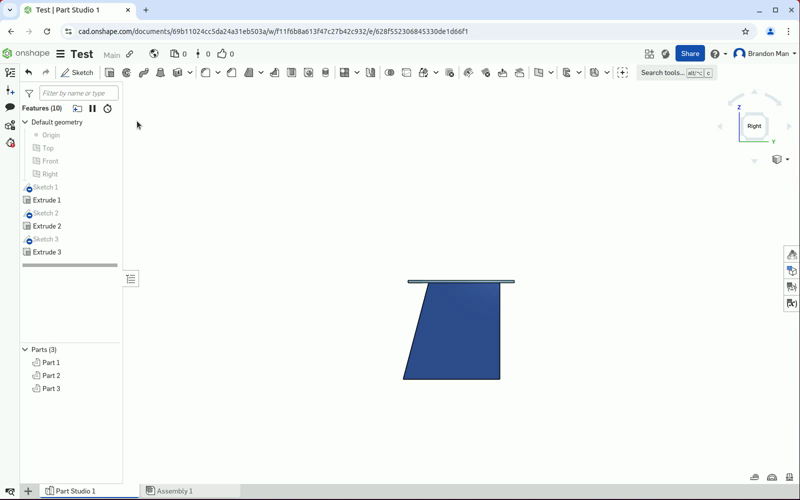
key(shift+h)
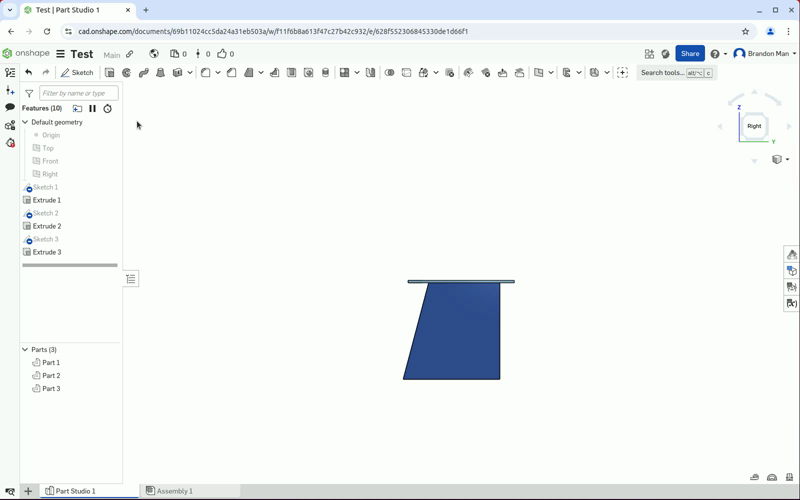
key(shift+h)
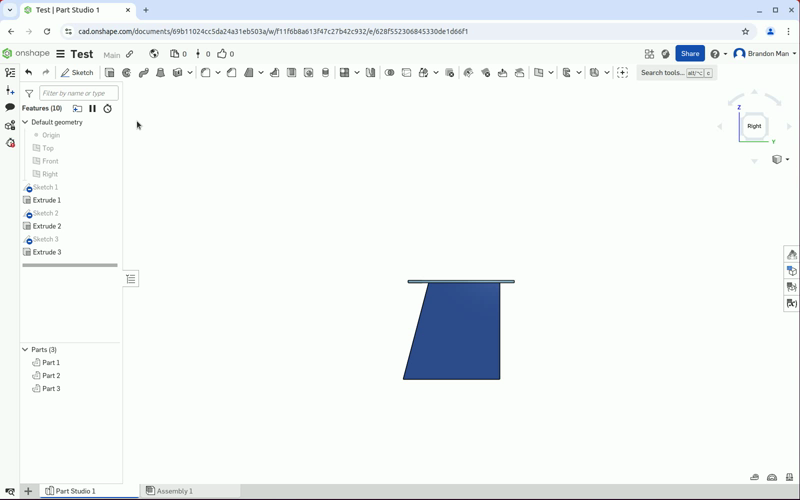
mouse_move(73, 189)
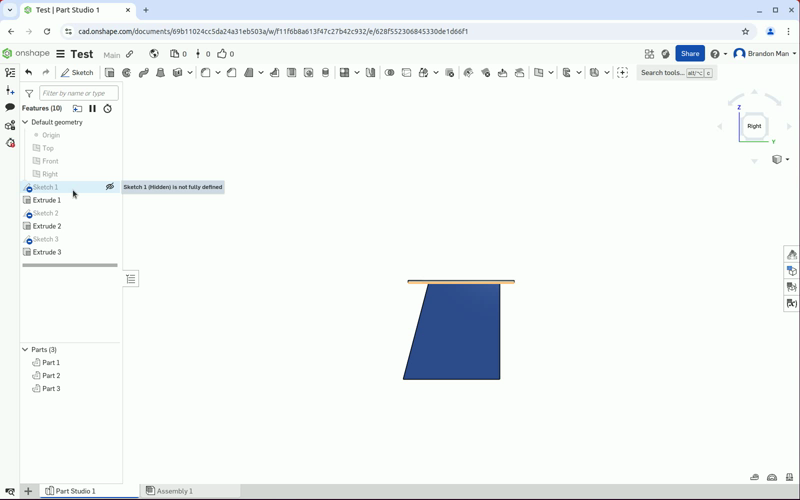
click(73, 189)
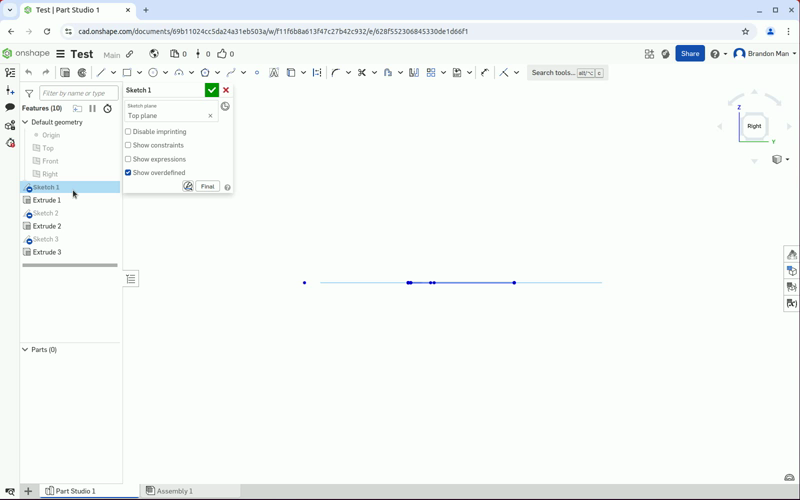
mouse_move(229, 92)
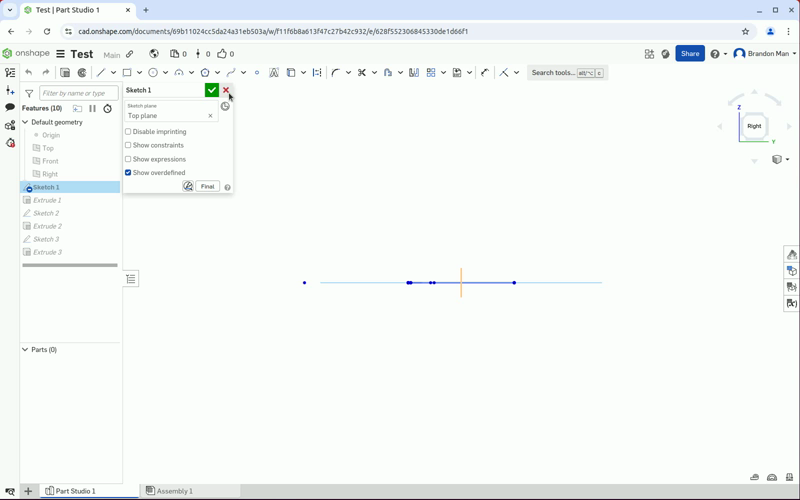
click(229, 92)
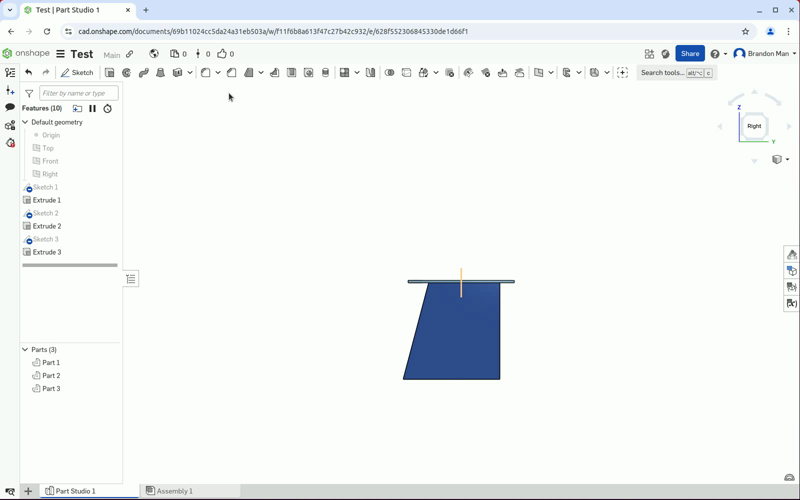
mouse_move(73, 352)
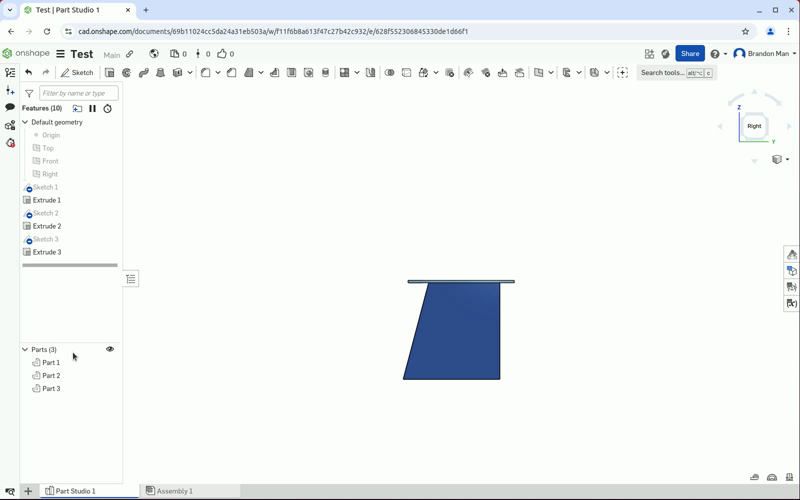
key(y)
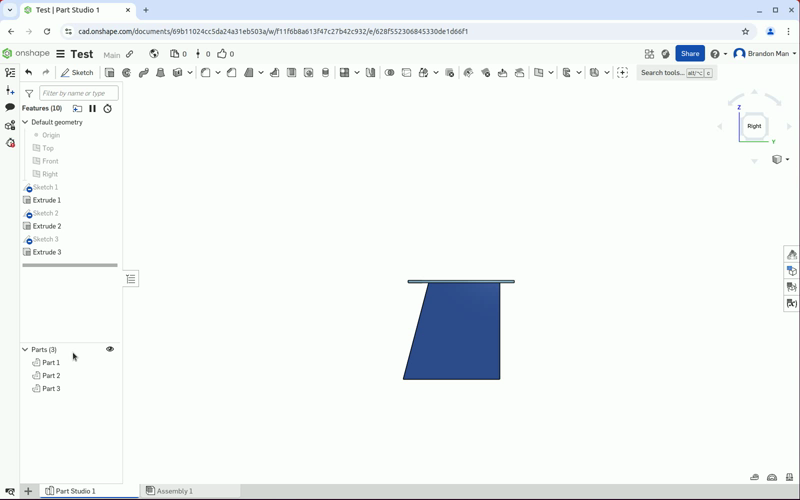
key(shift+p)
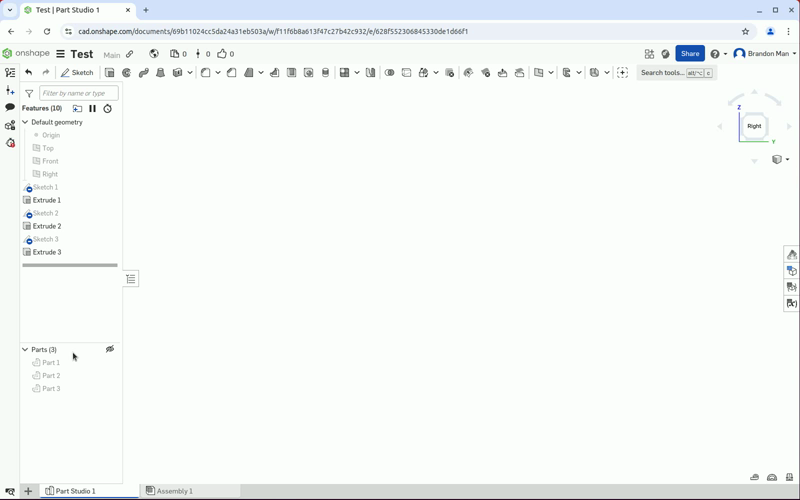
key(space)
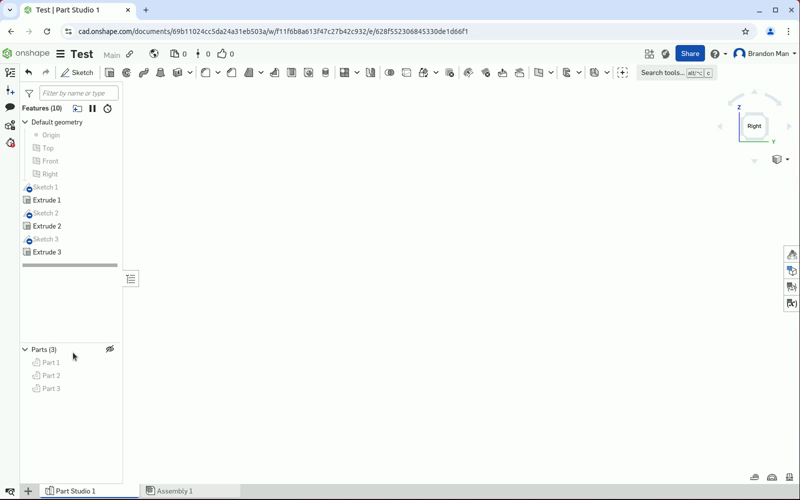
key_down(shift)
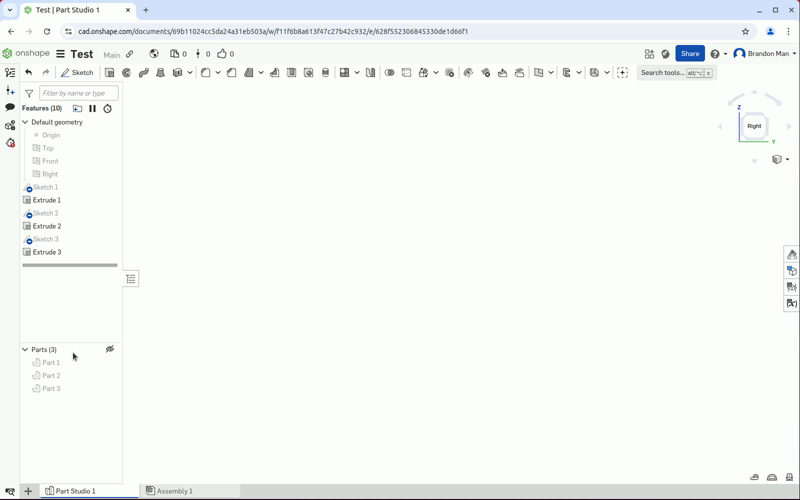
key(right)
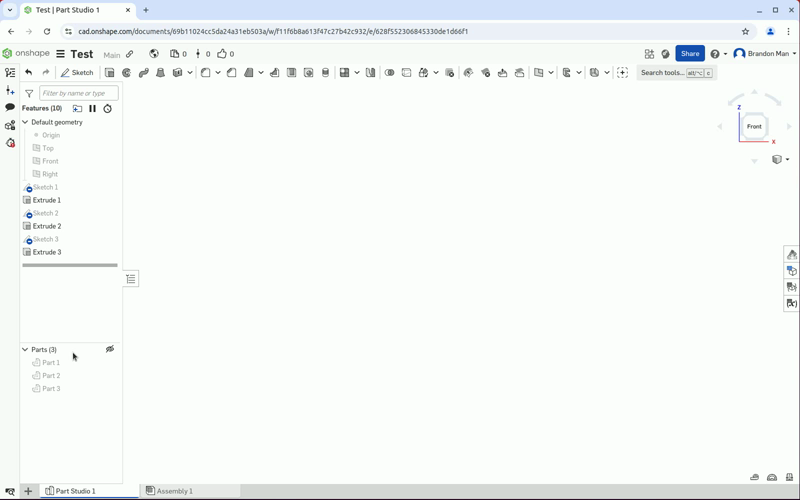
key_up(shift)
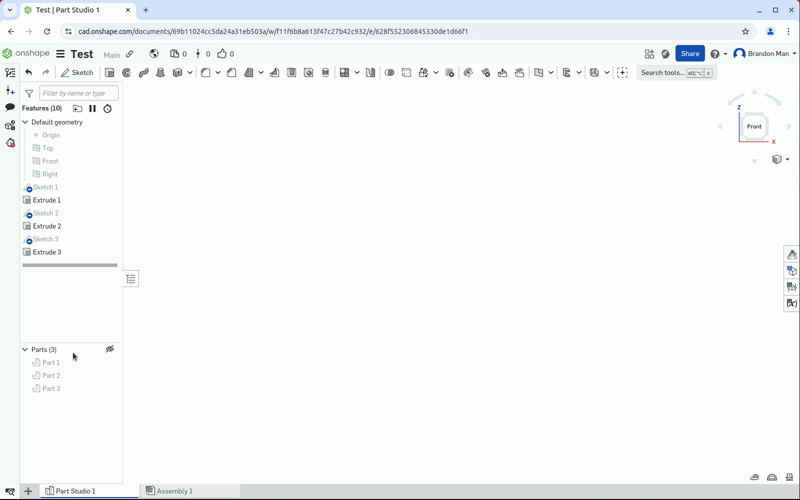
mouse_move(73, 352)
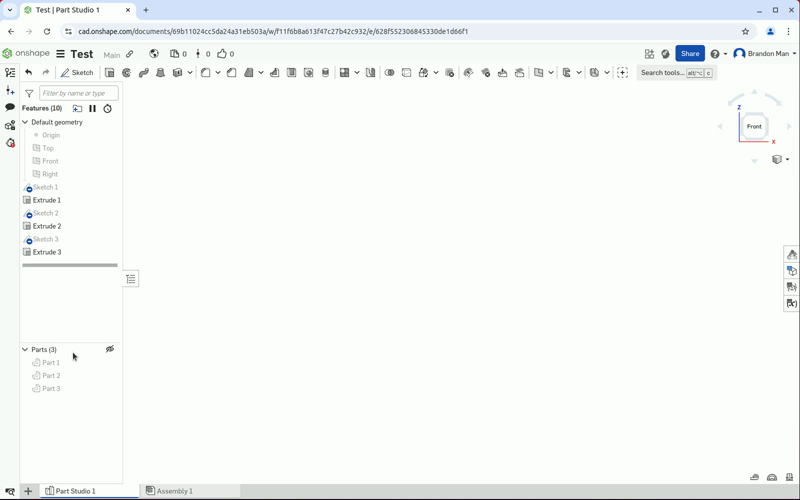
key(shift+y)
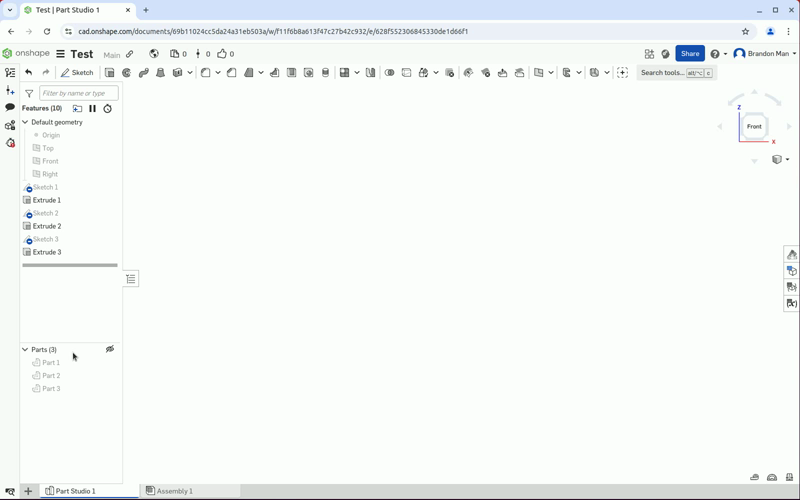
key(shift+s)
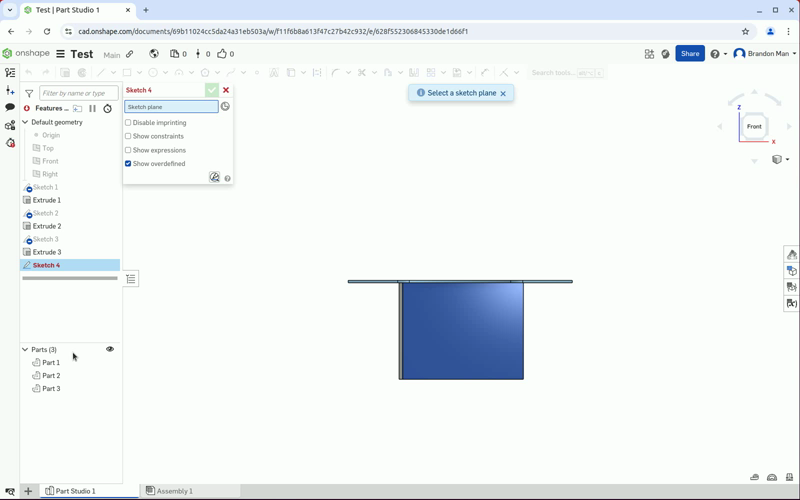
mouse_move(73, 163)
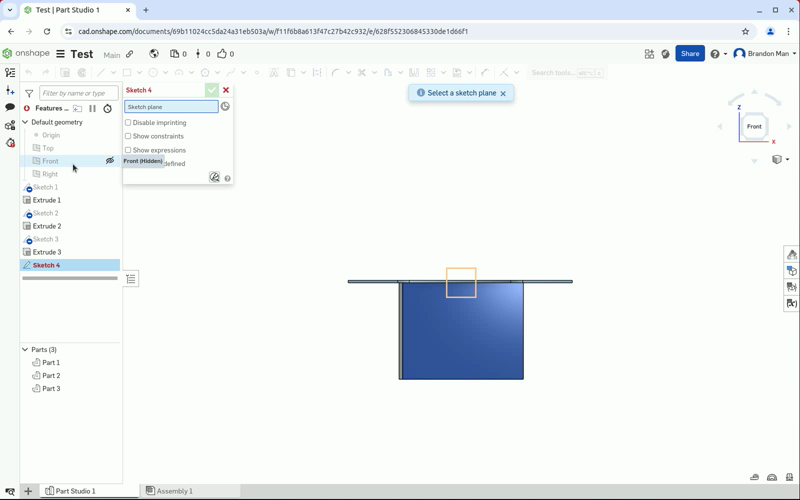
click(73, 163)
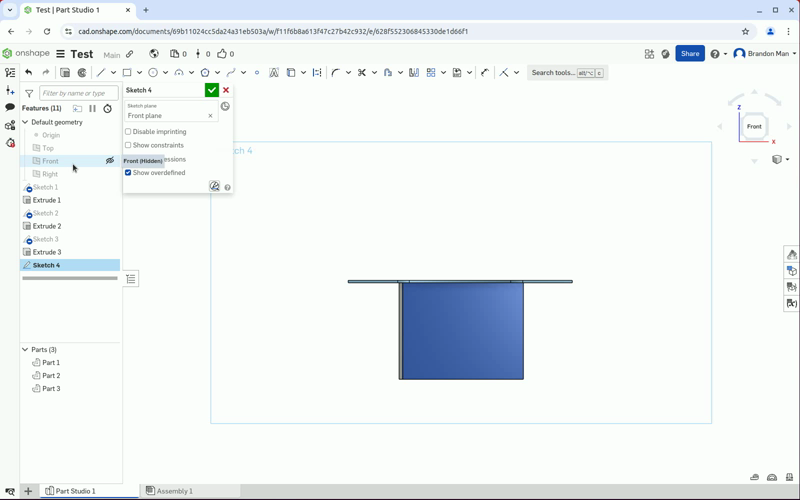
mouse_move(73, 352)
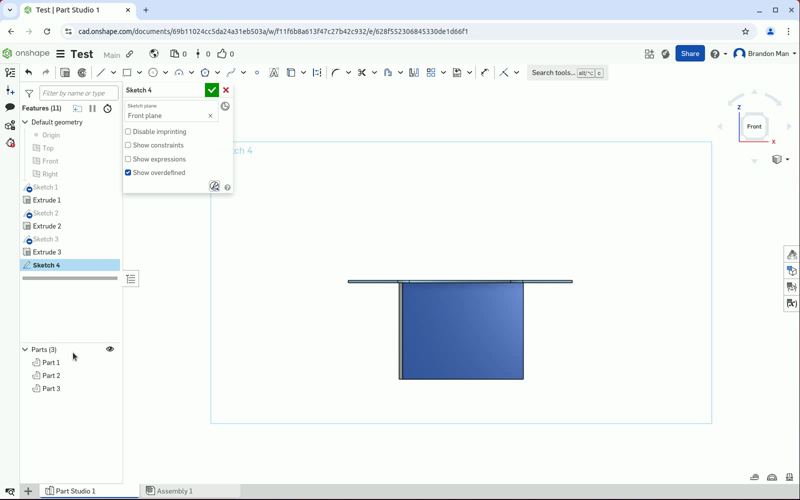
key(y)
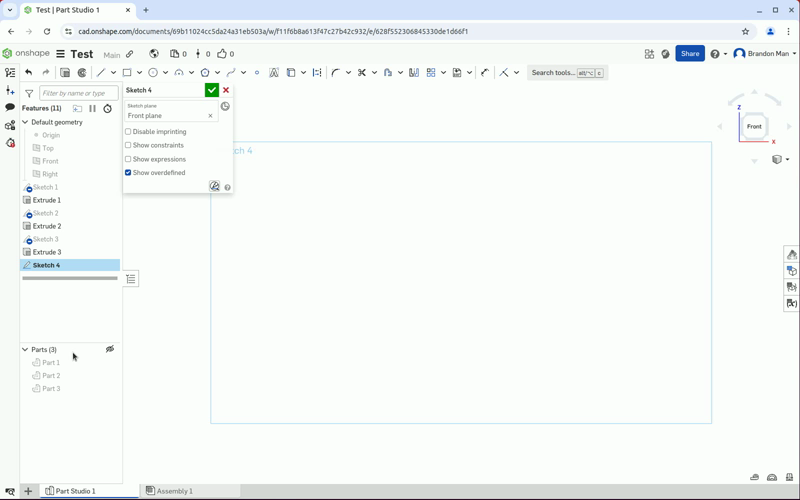
key(l)
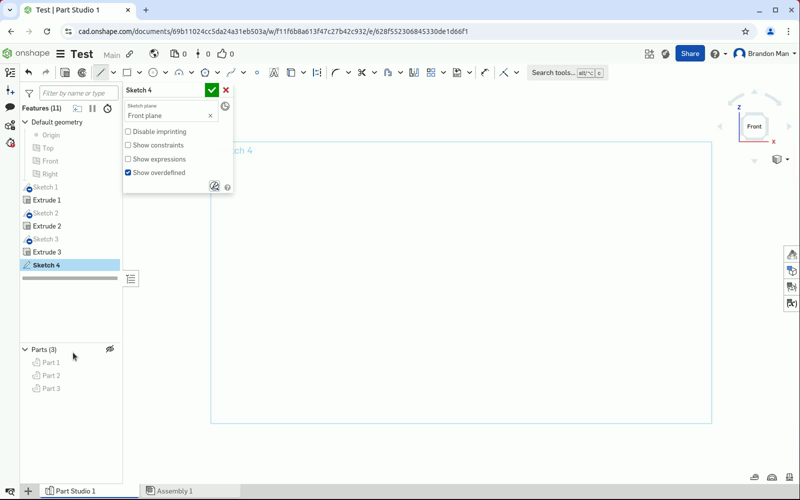
key_down(shift)
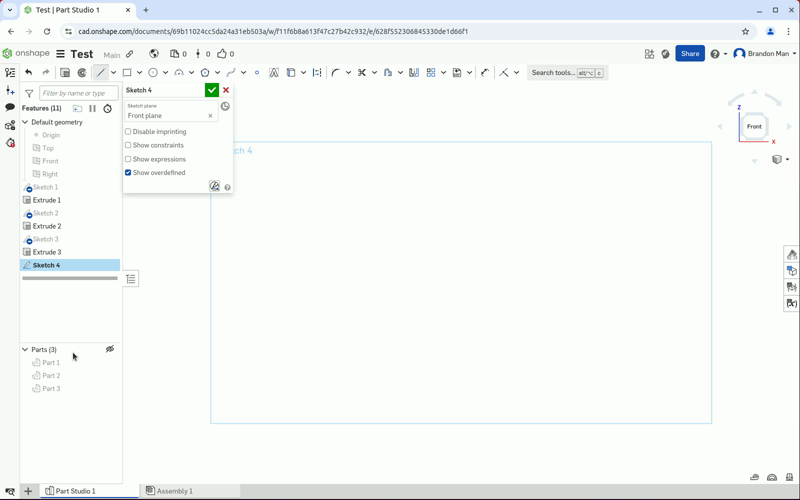
mouse_move(401, 325)
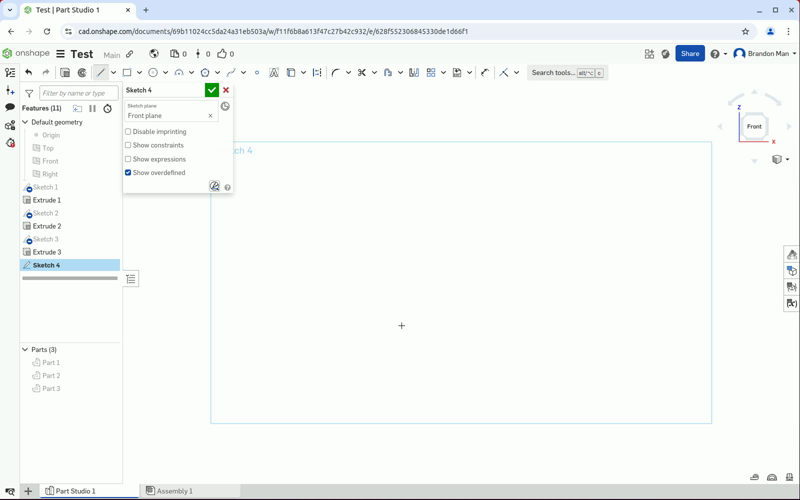
click(401, 325)
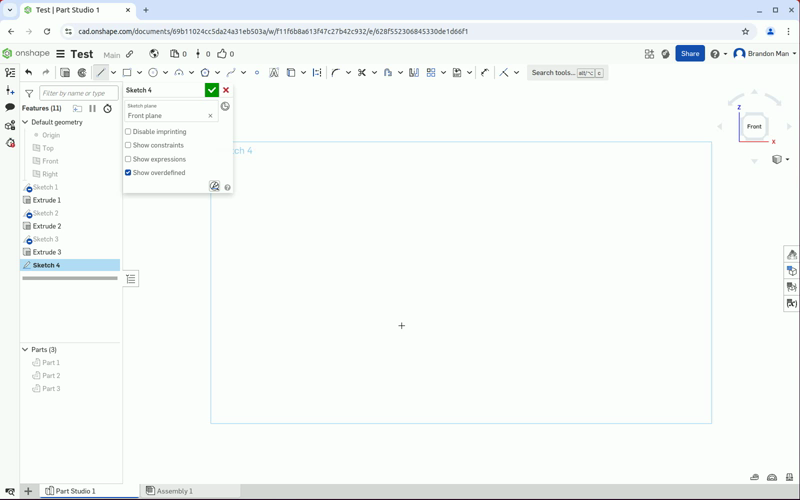
key_up(shift)
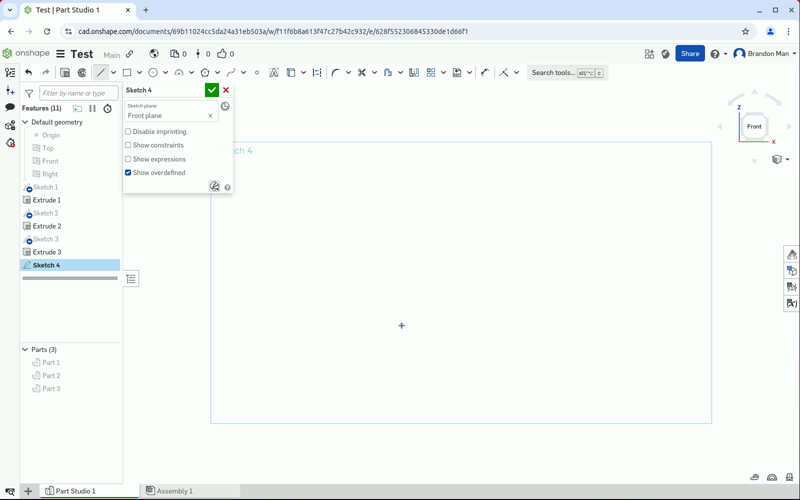
key_down(shift)
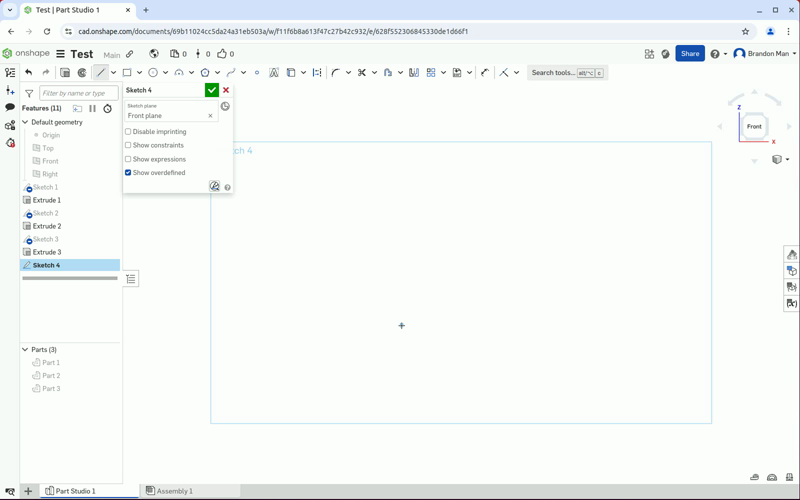
mouse_move(520, 325)
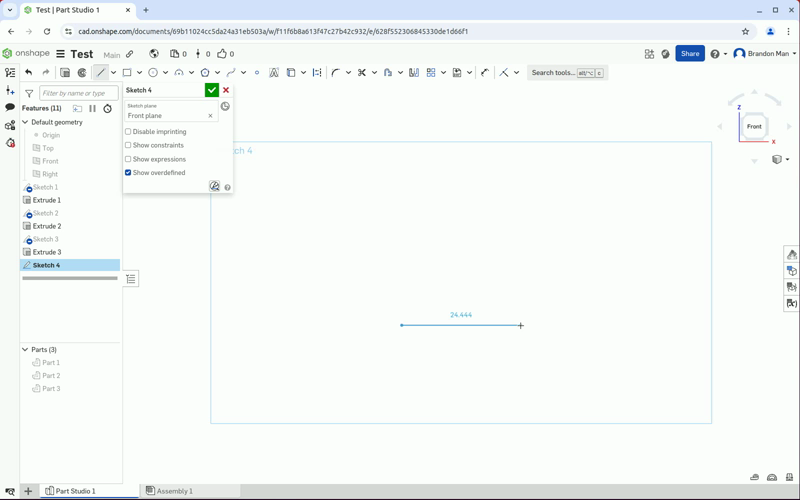
click(520, 325)
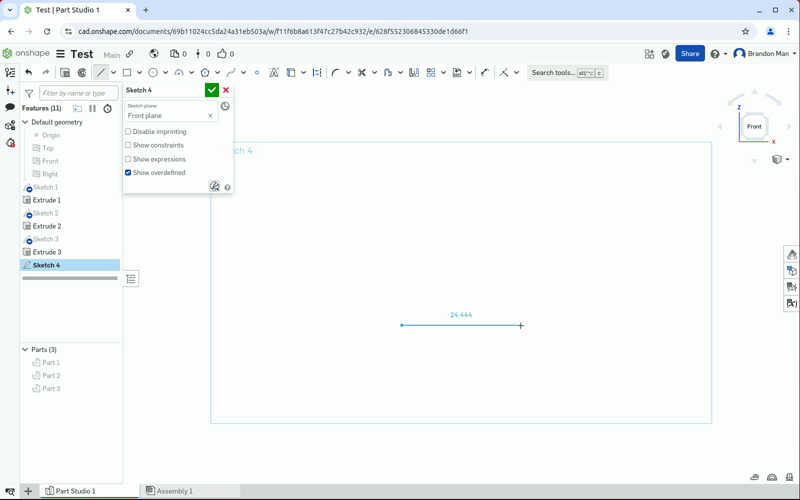
key_up(shift)
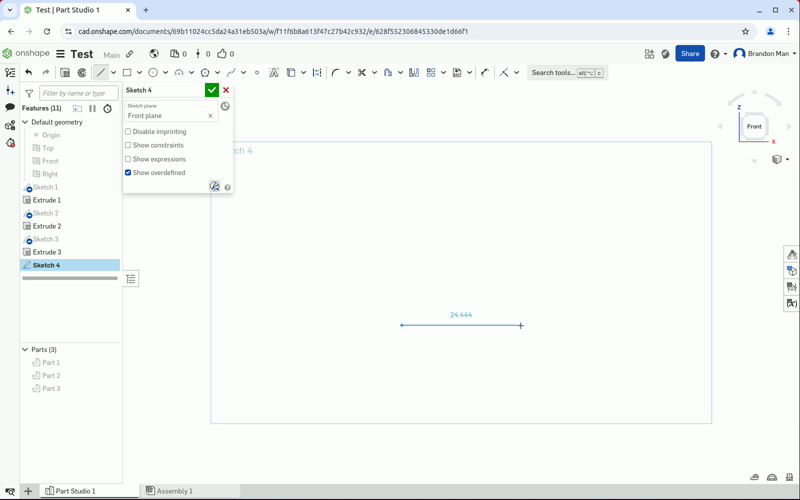
key_down(shift)
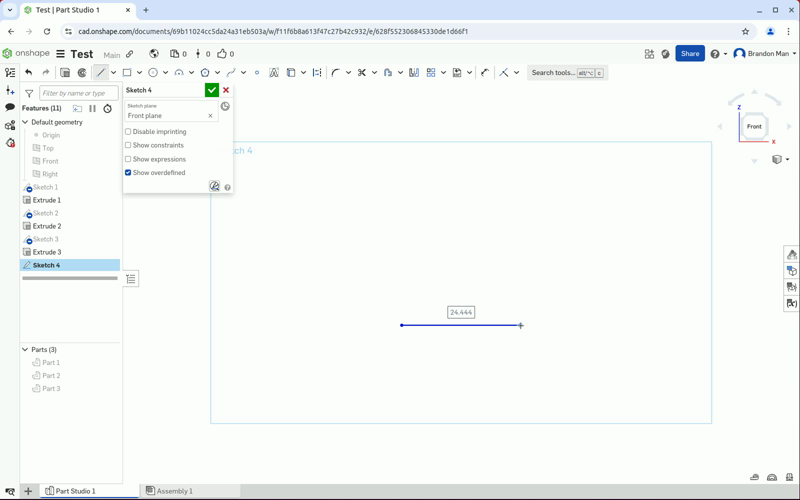
mouse_move(550, 325)
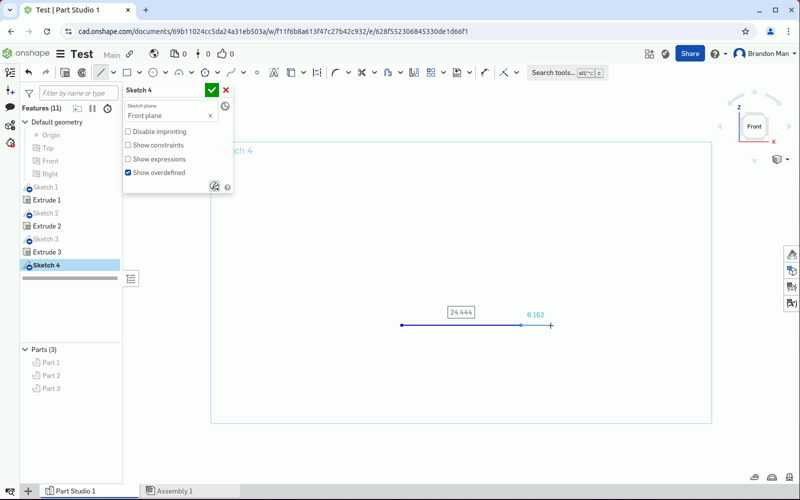
mouse_move(520, 282)
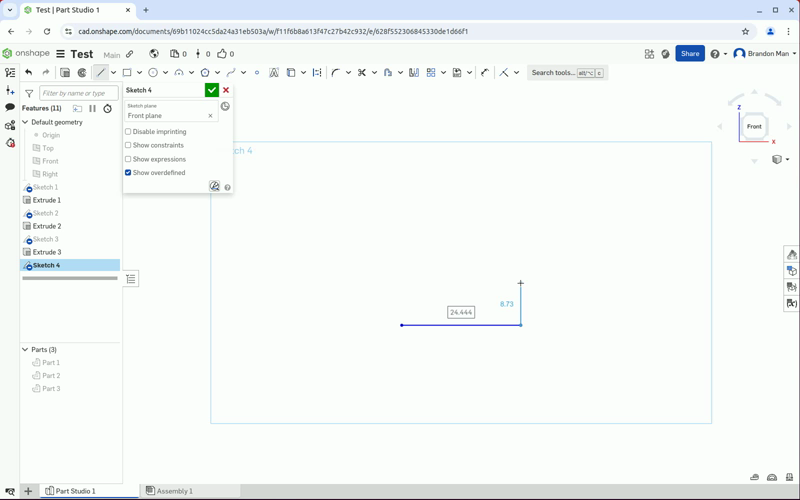
click(520, 282)
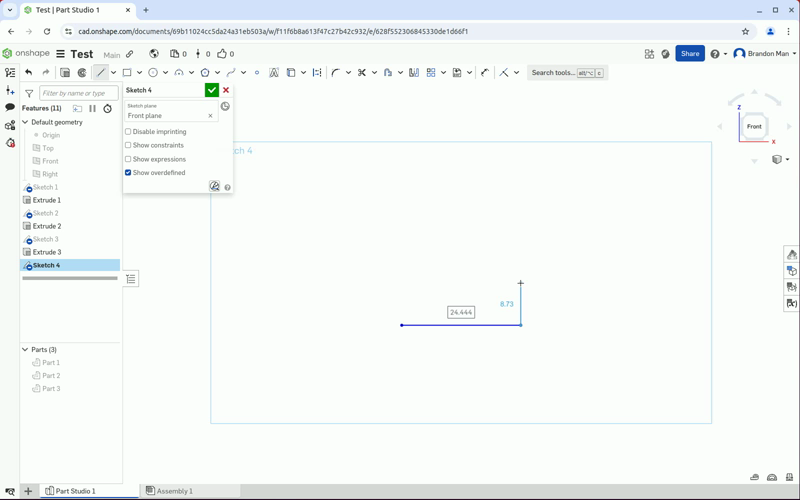
key_up(shift)
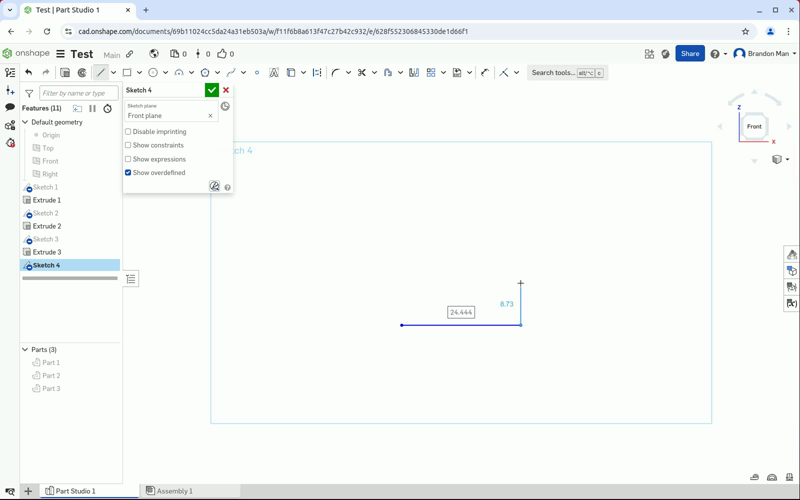
key_down(shift)
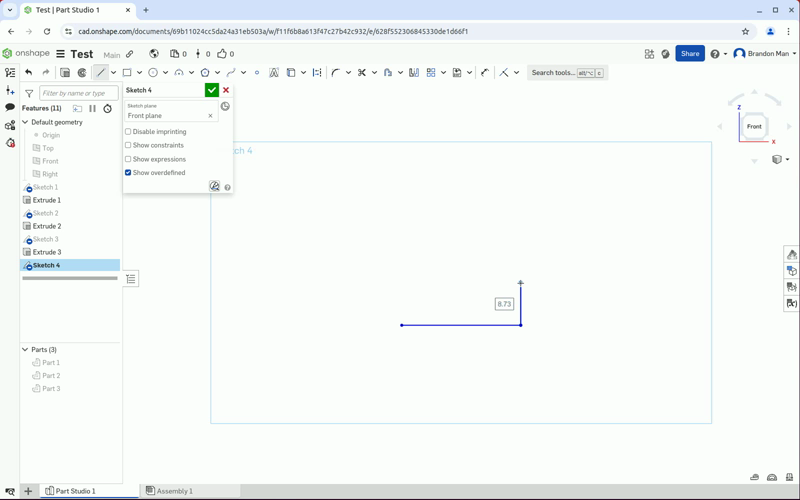
mouse_move(401, 282)
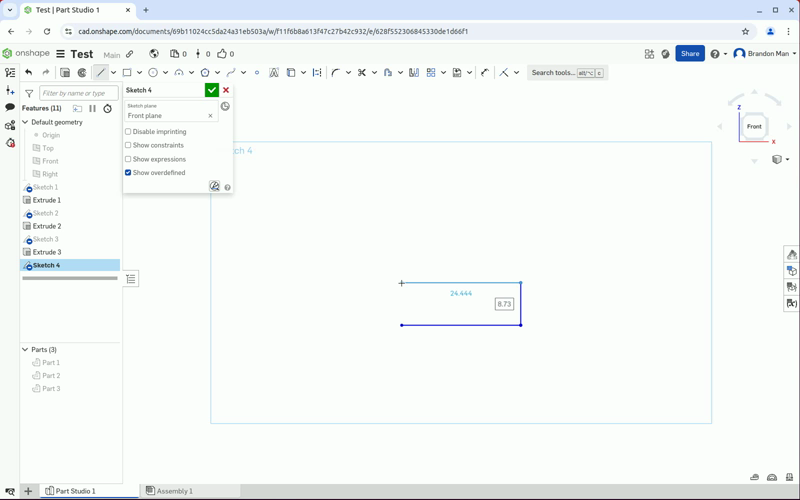
click(401, 282)
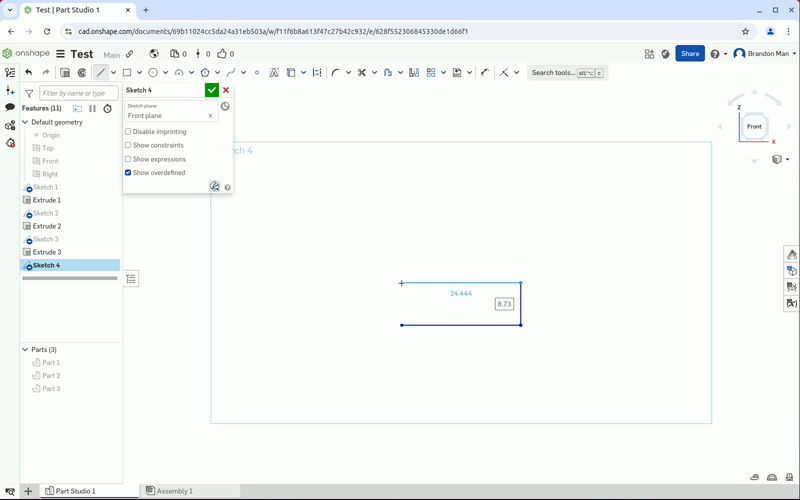
key_up(shift)
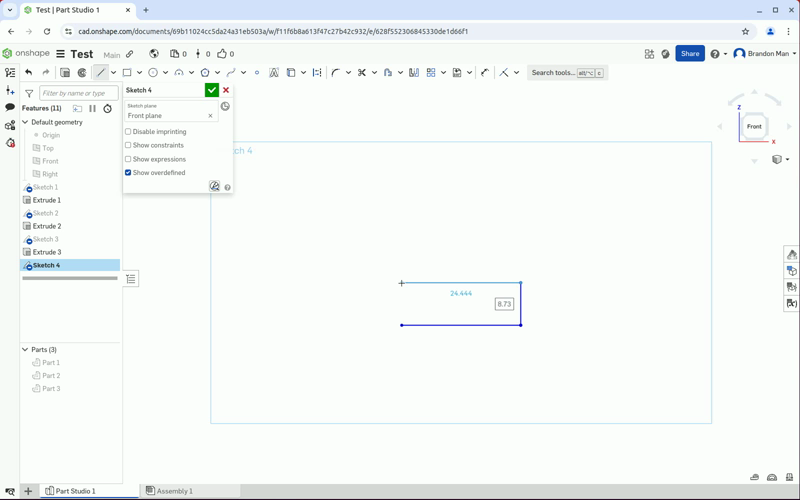
mouse_move(431, 282)
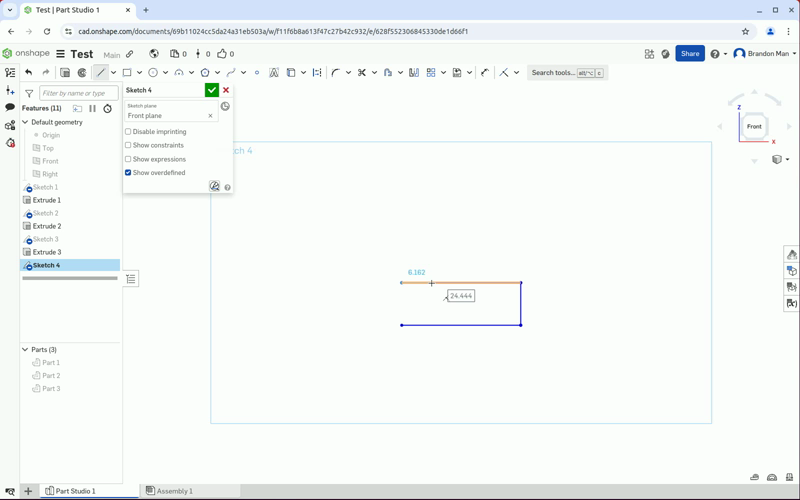
key_down(shift)
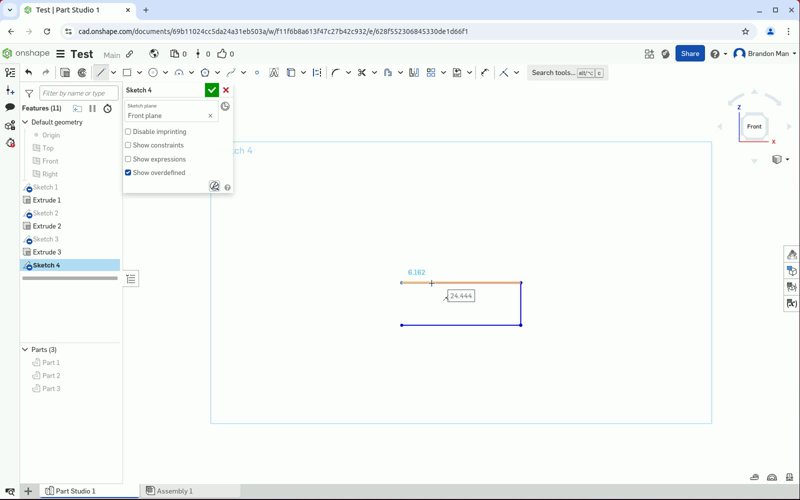
mouse_move(401, 325)
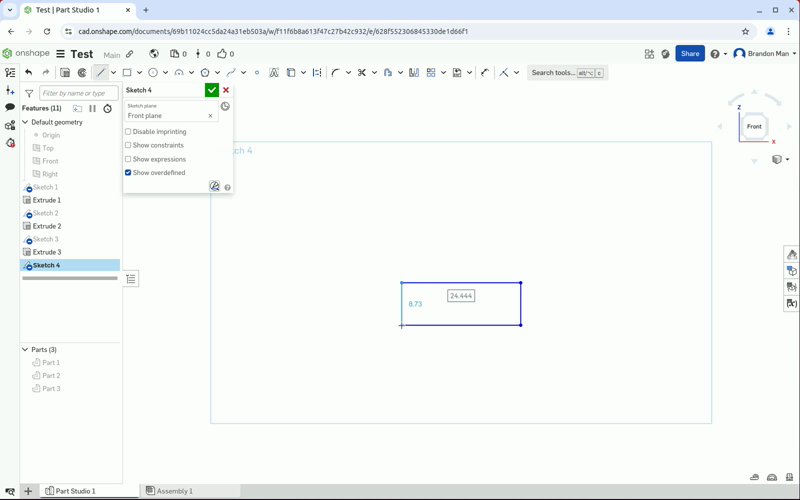
key_up(shift)
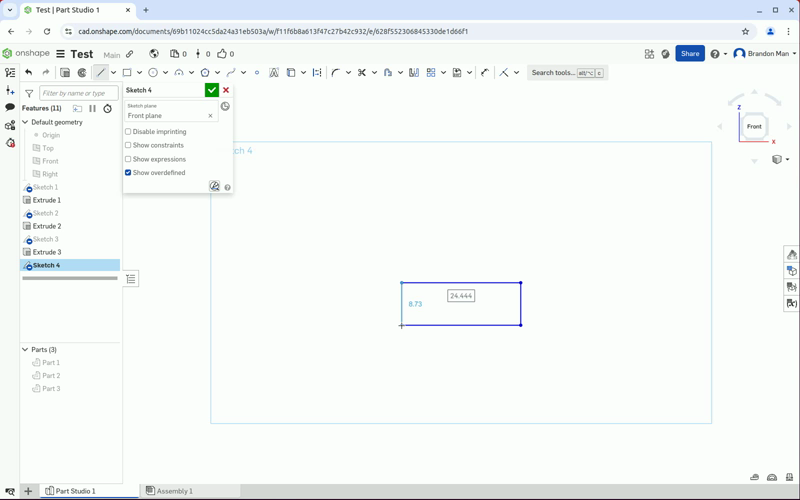
click(401, 325)
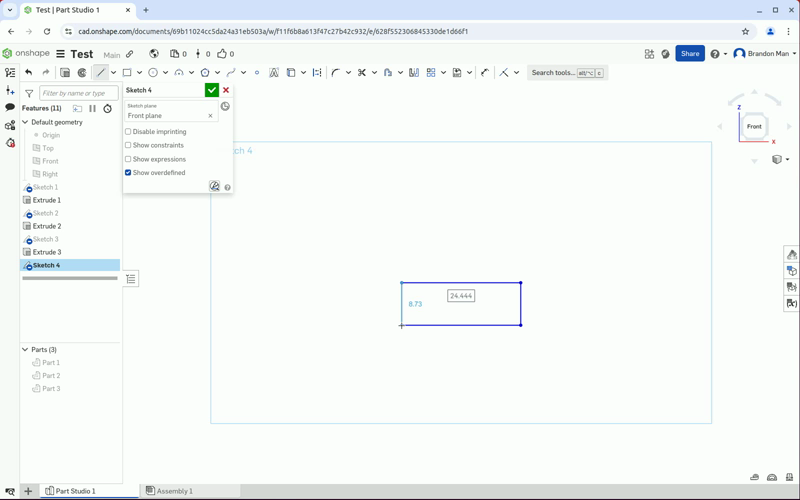
key(esc)
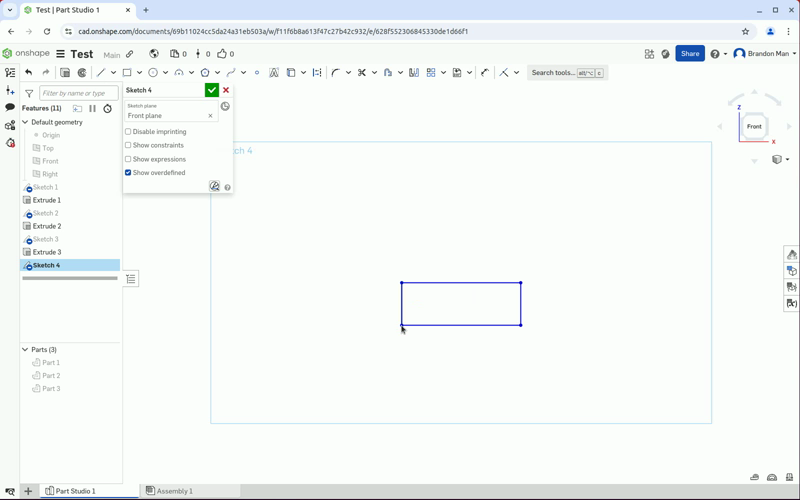
mouse_move(507, 311)
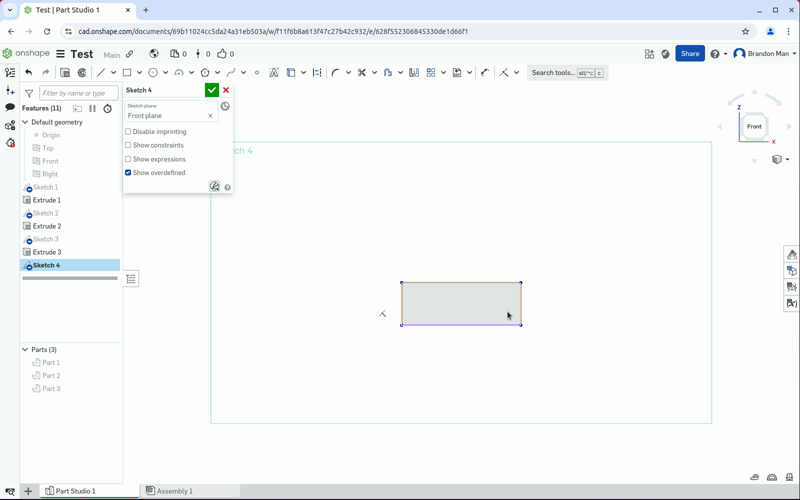
click(507, 311)
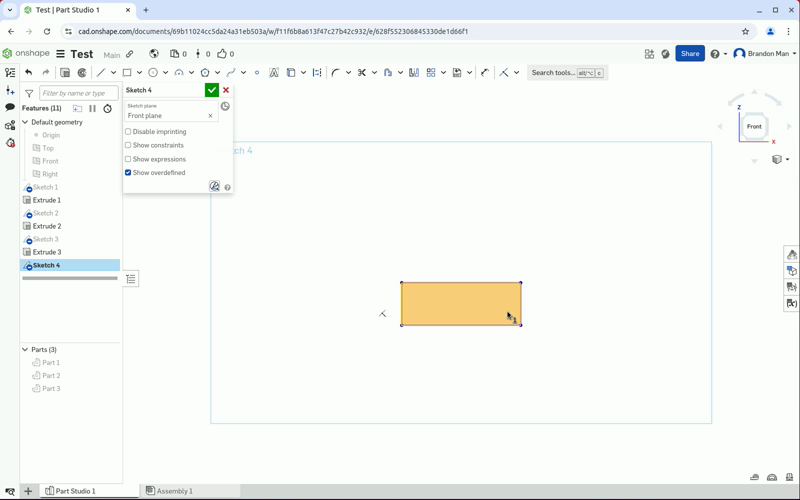
mouse_move(73, 352)
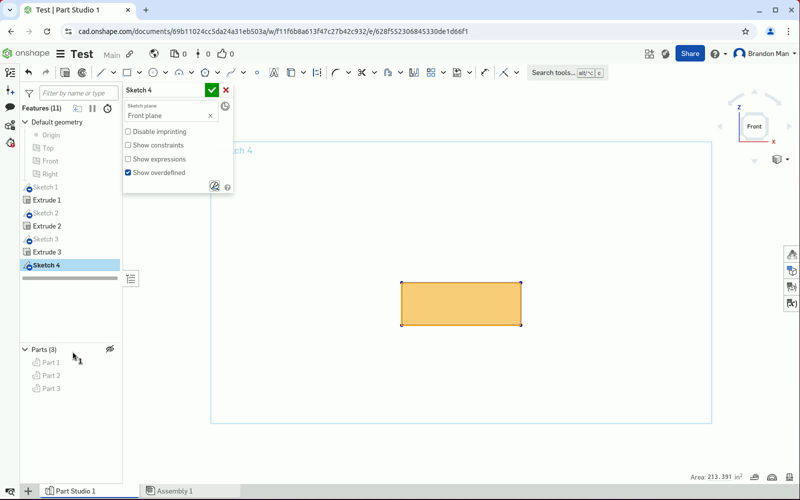
key(shift+y)
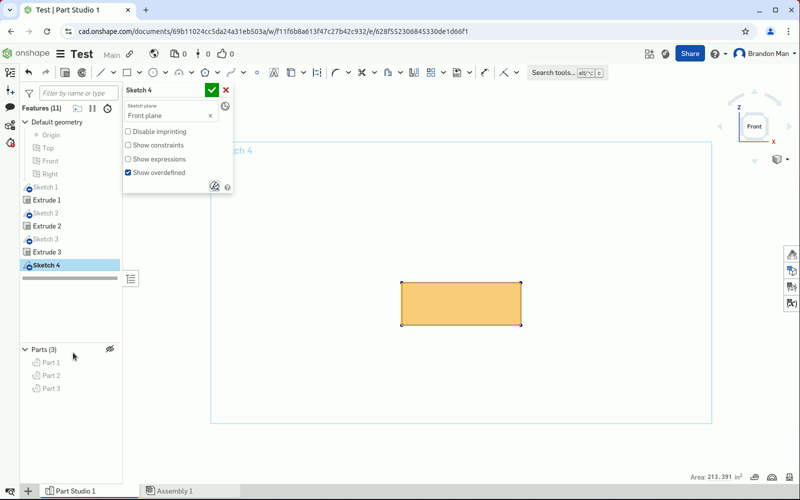
key(shift+e)
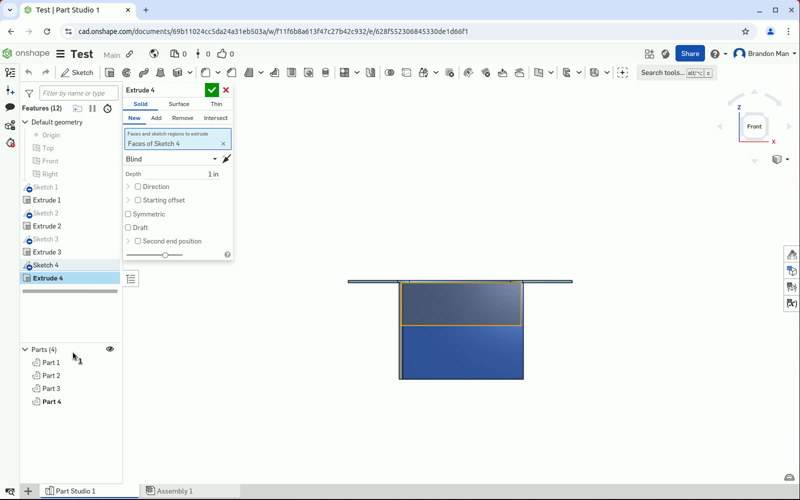
mouse_move(143, 106)
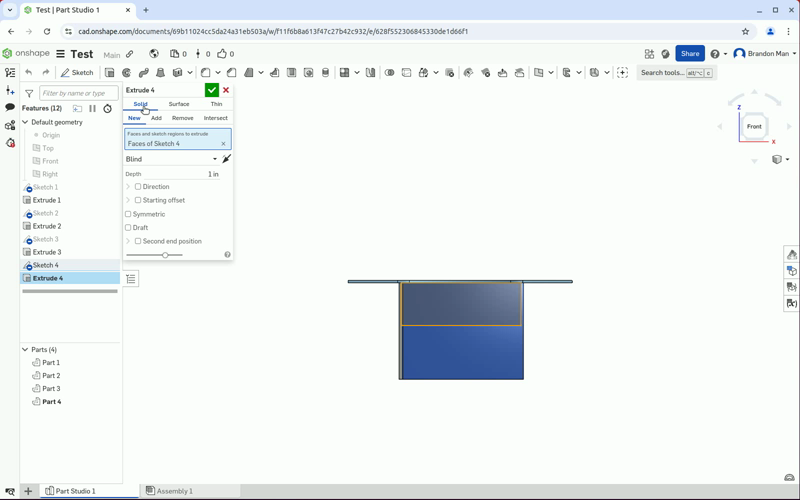
click(143, 106)
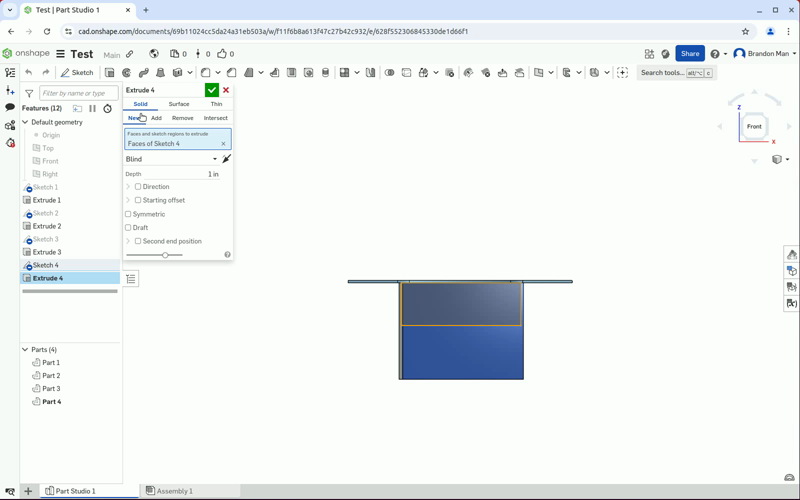
mouse_move(137, 120)
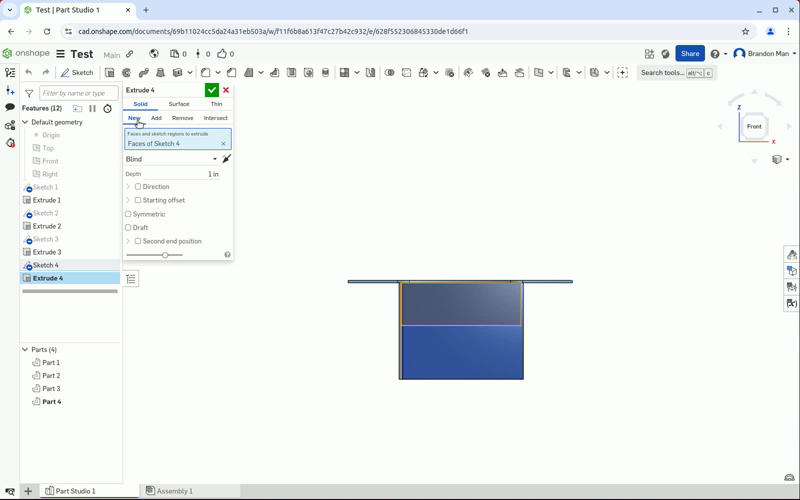
click(137, 120)
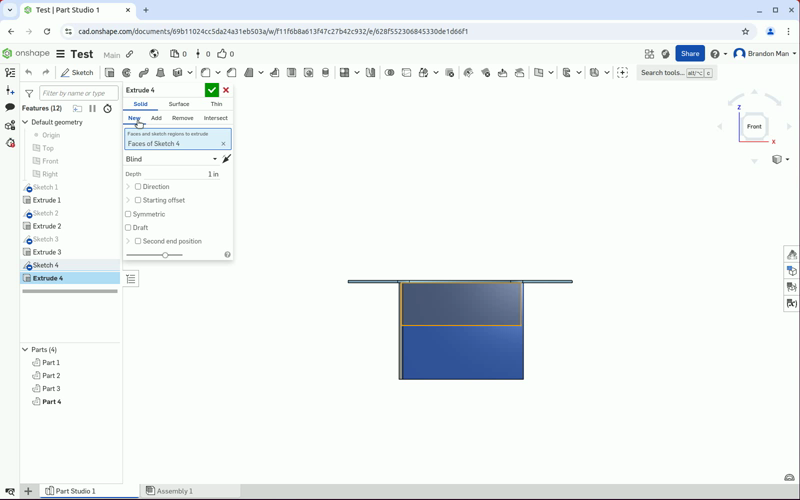
key(tab, 4)
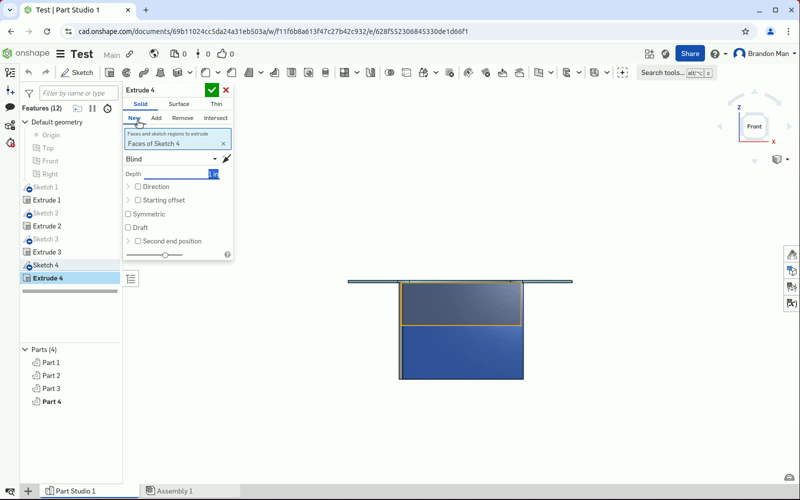
text(-6.499)
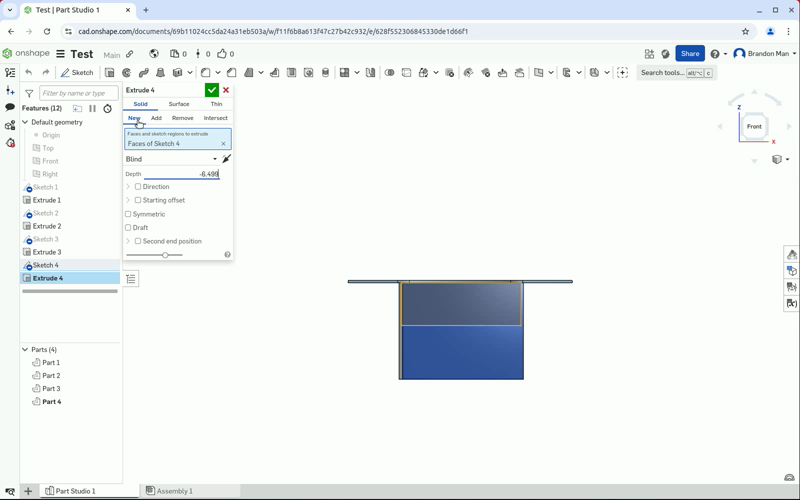
key(tab, 3)
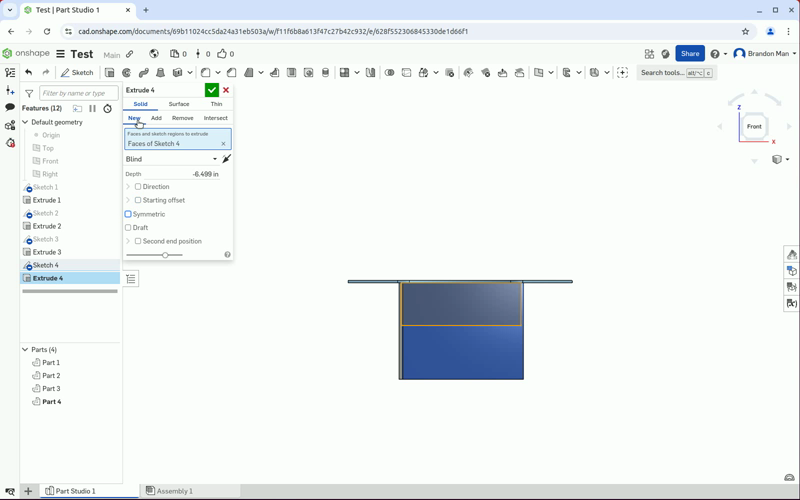
key(tab, 2)
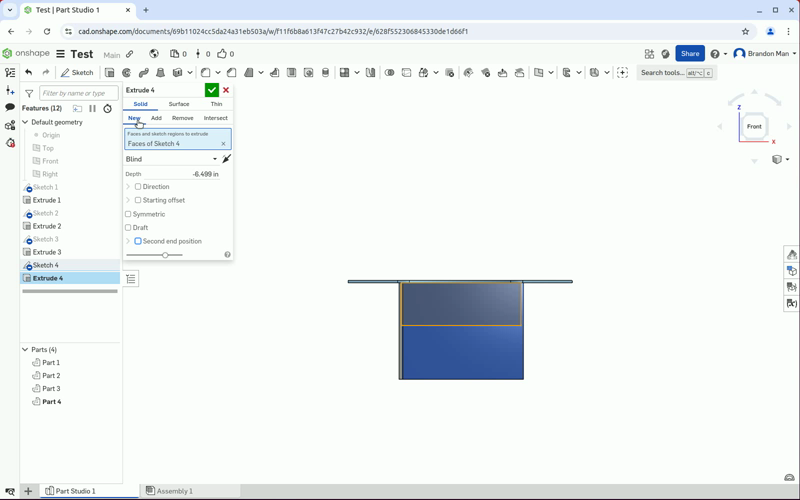
key(space)
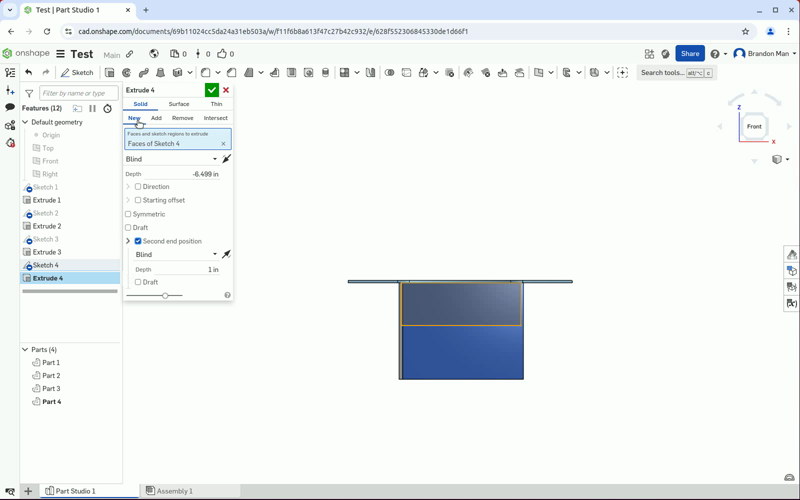
key(tab, 3)
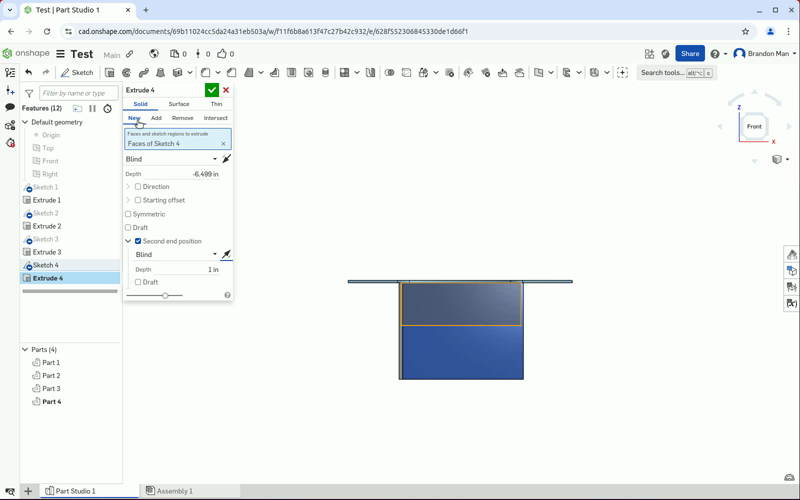
text(5.777)
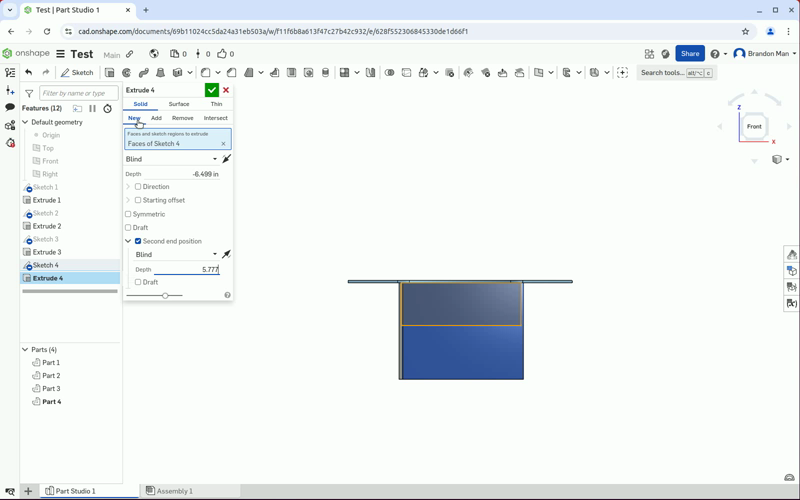
key(enter)
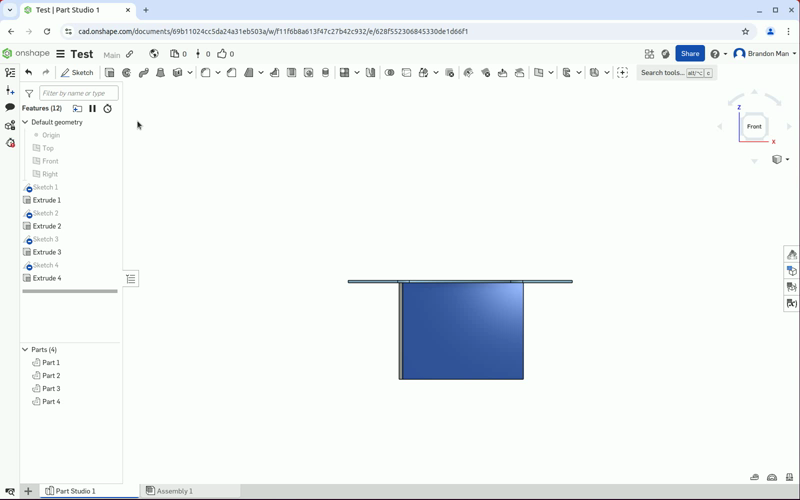
key(shift+h)
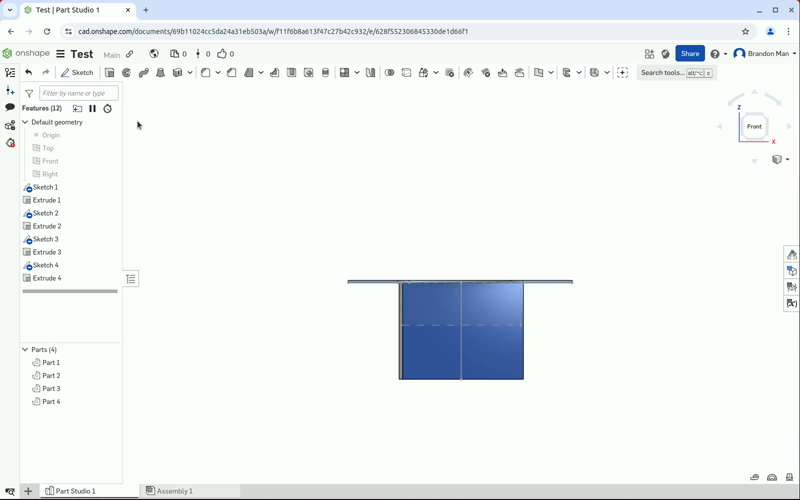
key(shift+h)
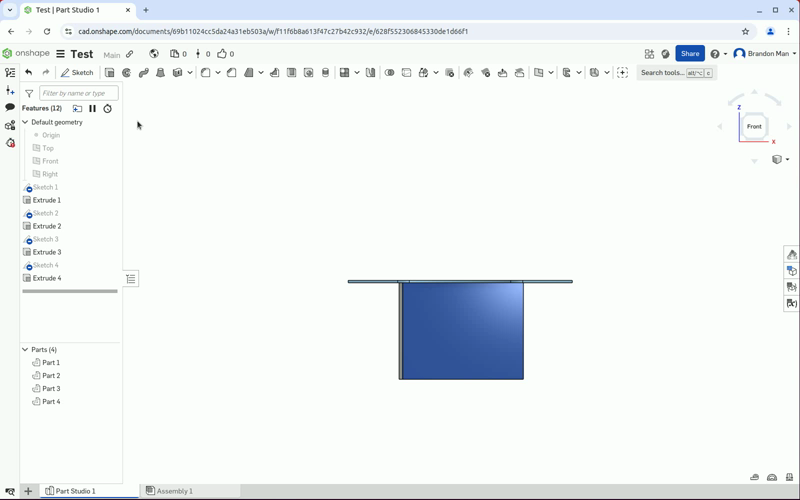
mouse_move(73, 189)
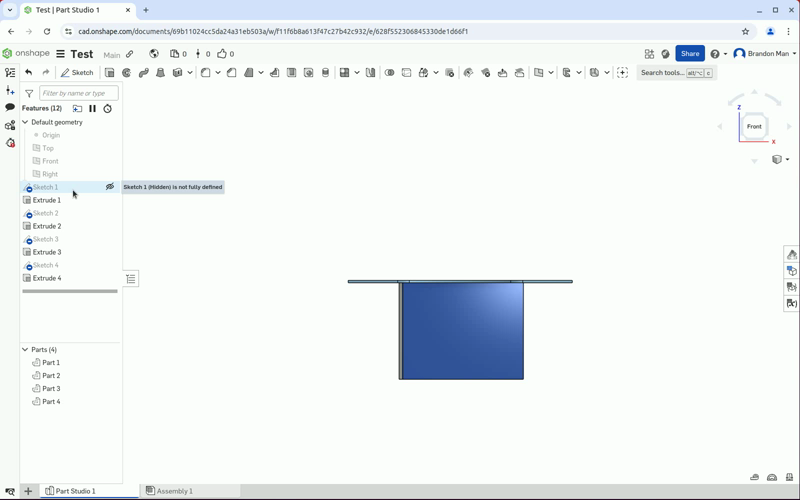
click(73, 189)
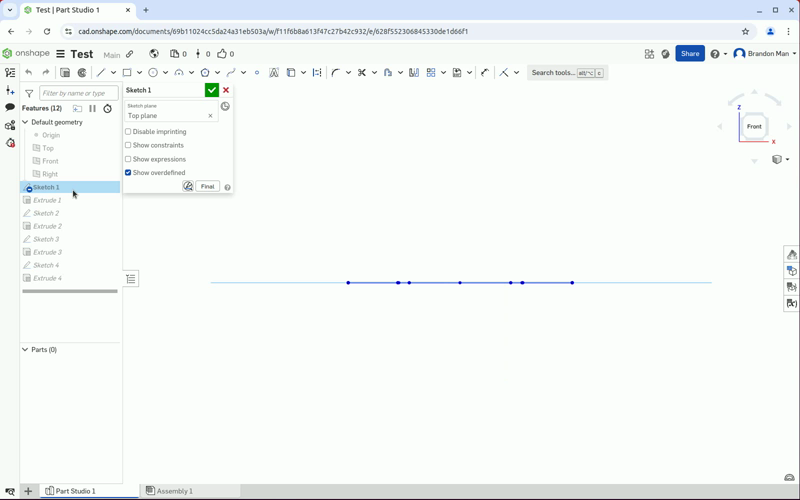
mouse_move(229, 92)
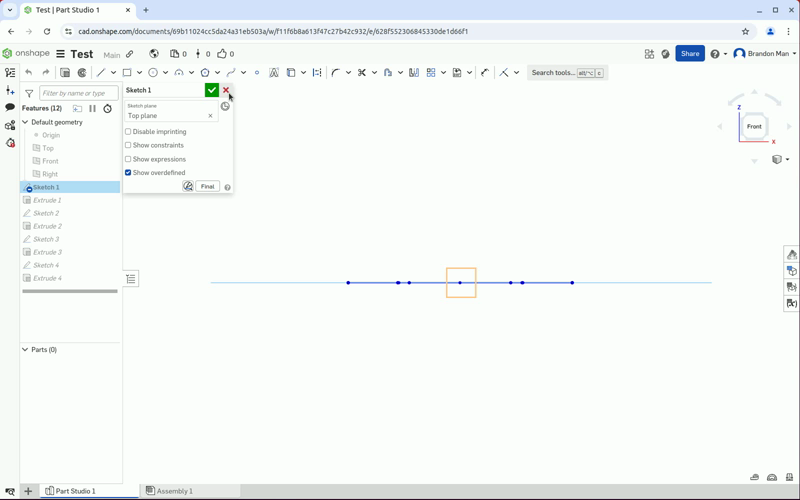
click(229, 92)
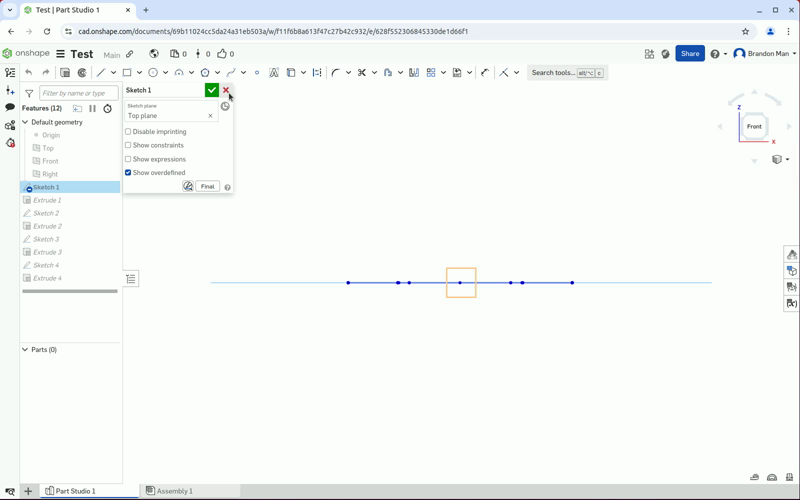
key(shift+s)
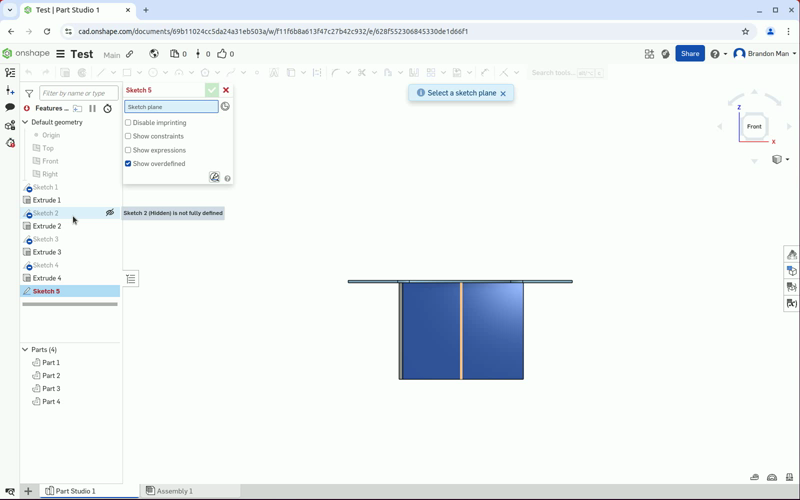
scroll(3)
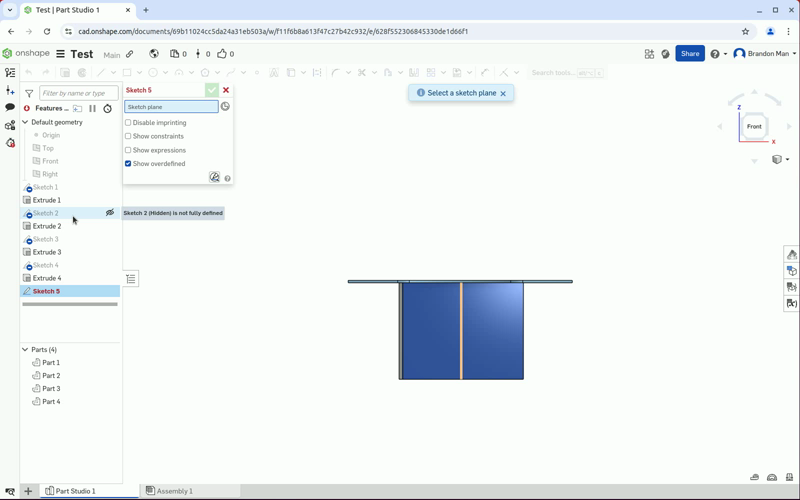
mouse_move(73, 163)
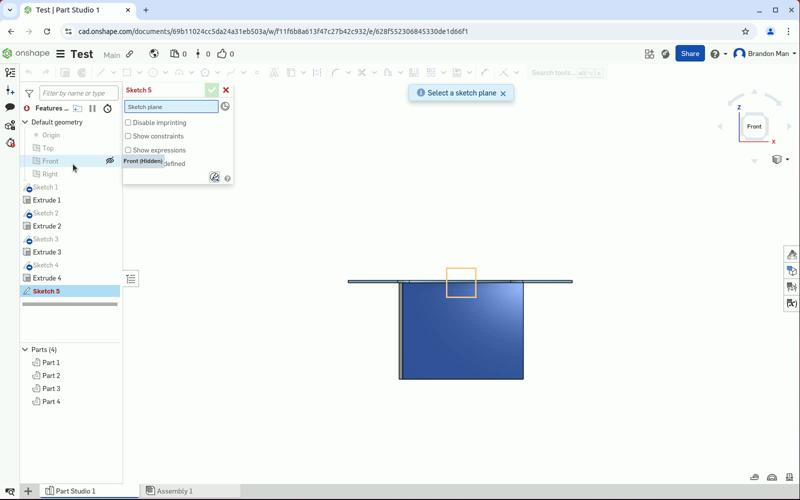
click(73, 163)
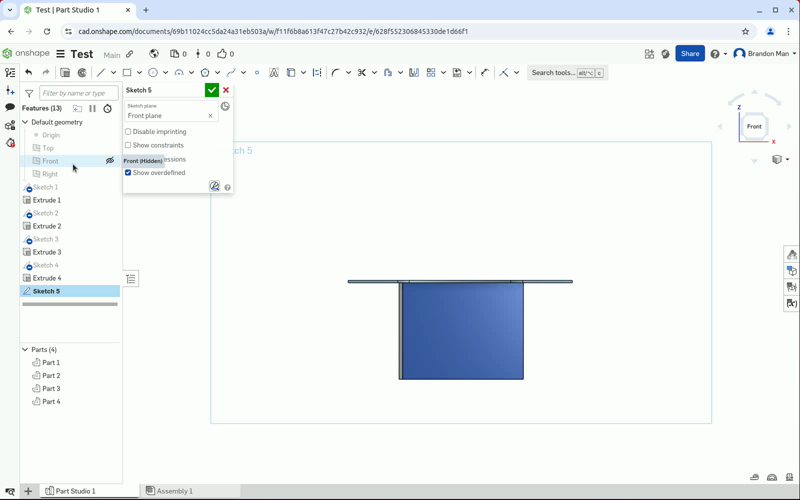
mouse_move(73, 352)
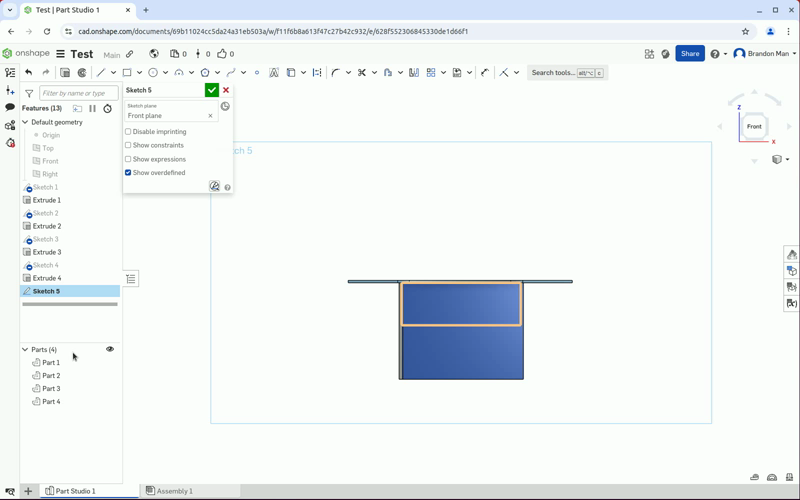
key(y)
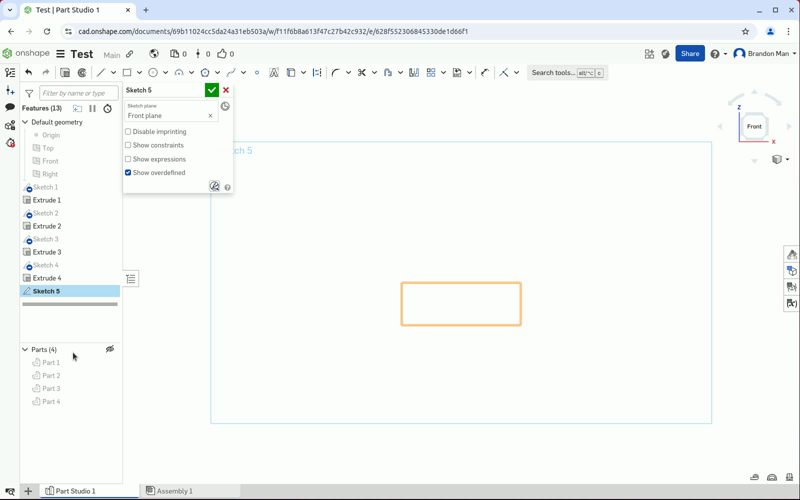
key(l)
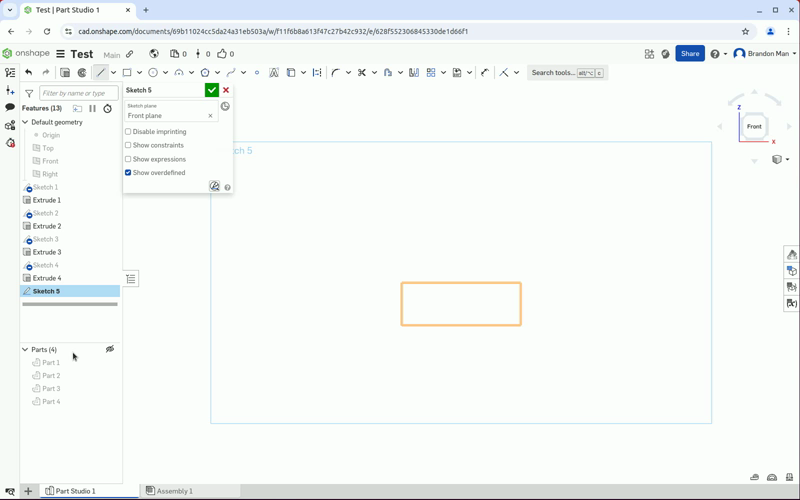
key_down(shift)
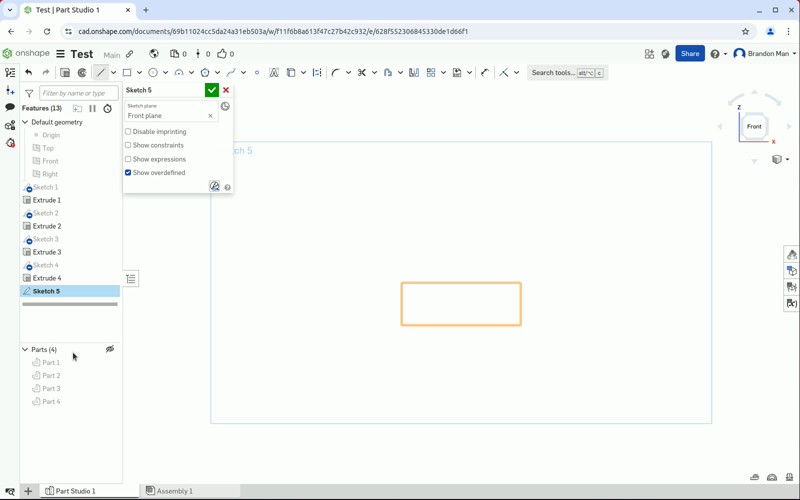
mouse_move(349, 367)
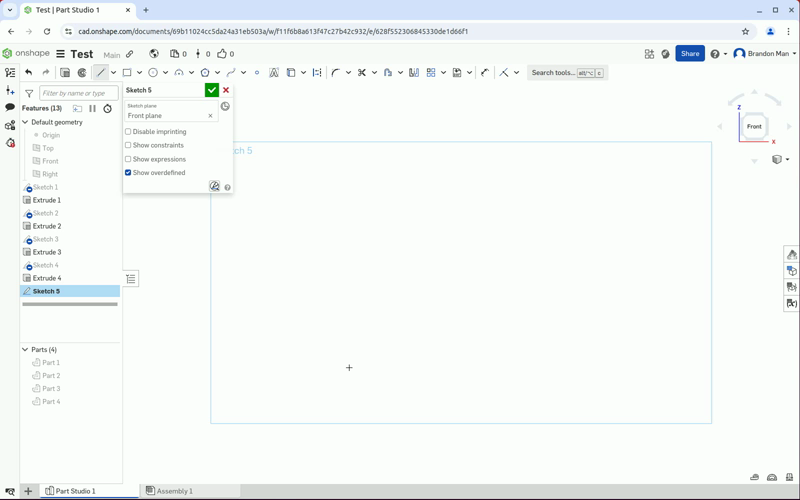
click(349, 367)
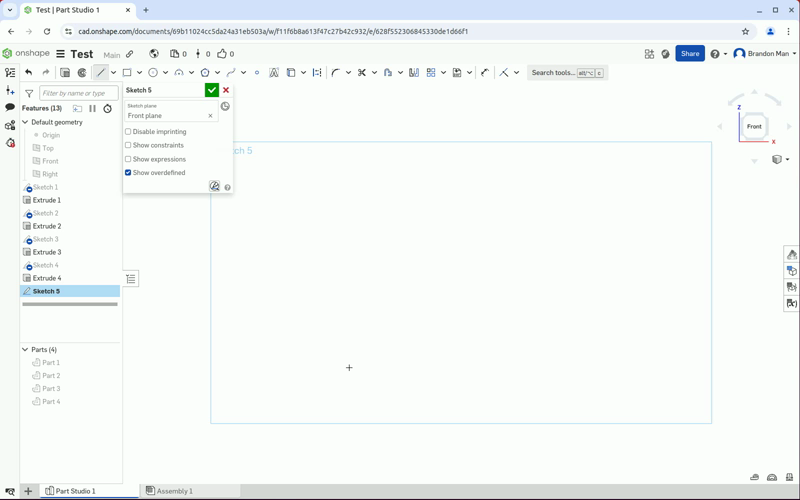
key_up(shift)
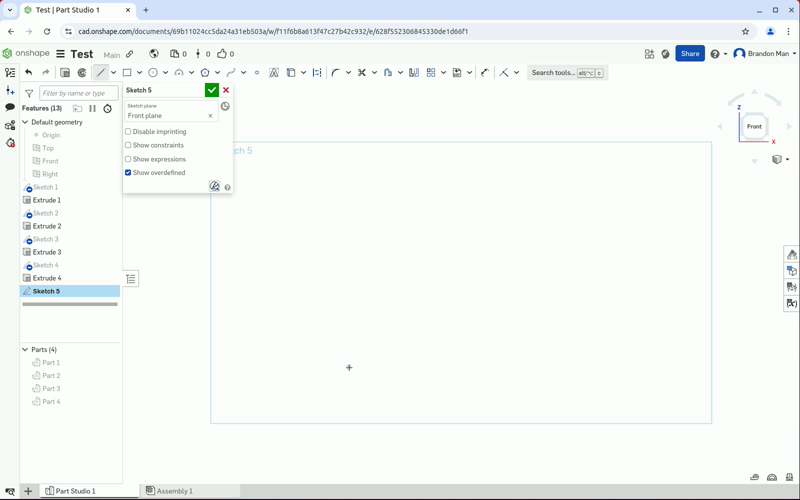
key_down(shift)
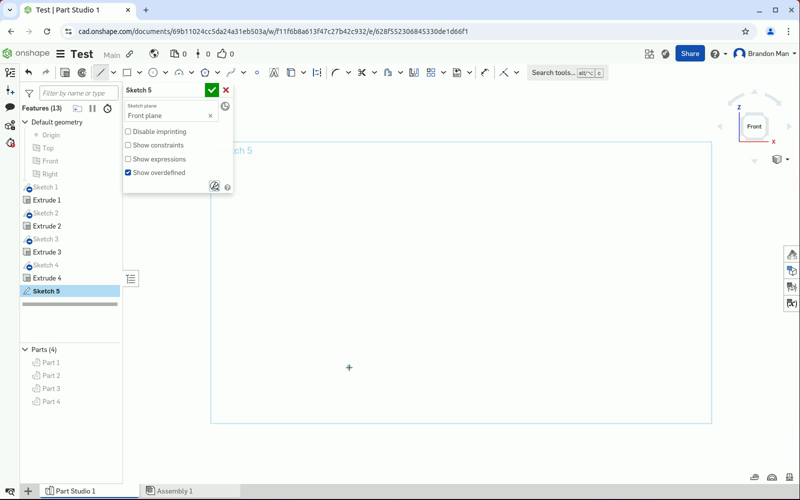
mouse_move(379, 367)
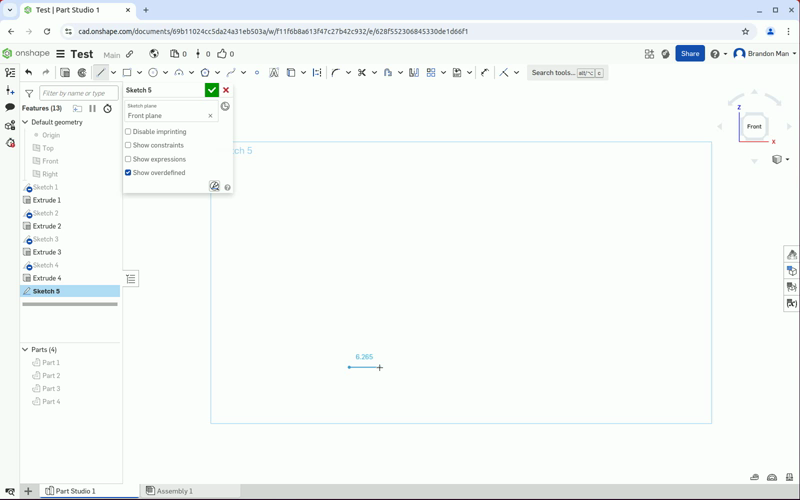
mouse_move(399, 367)
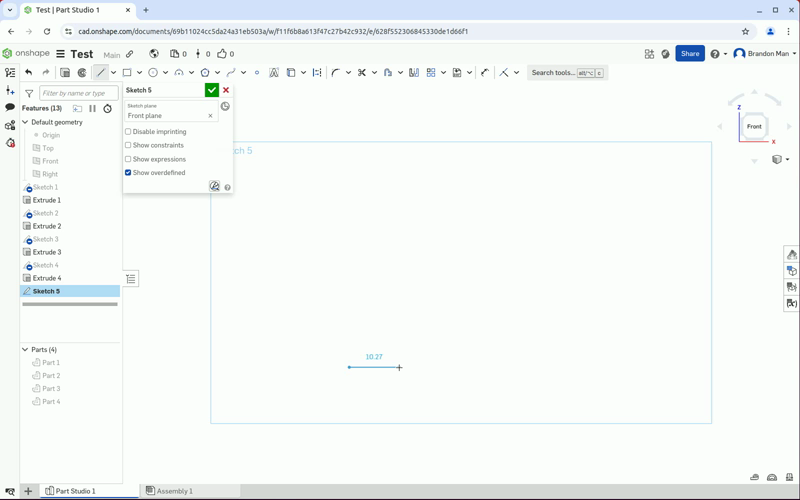
click(399, 367)
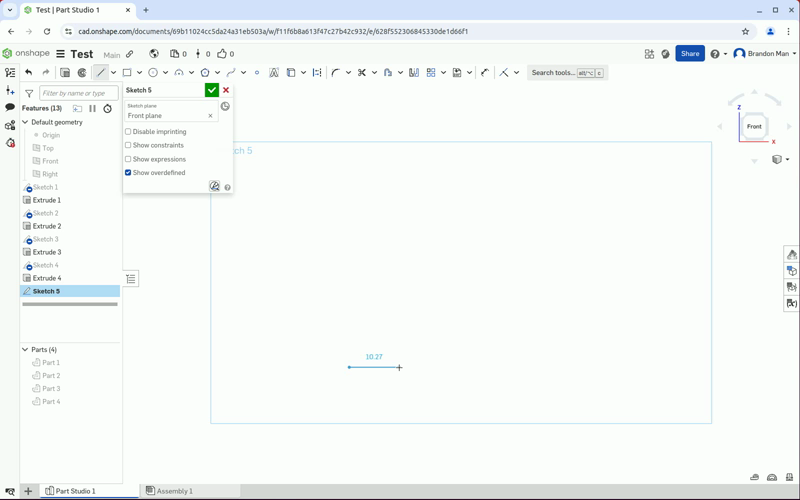
key_up(shift)
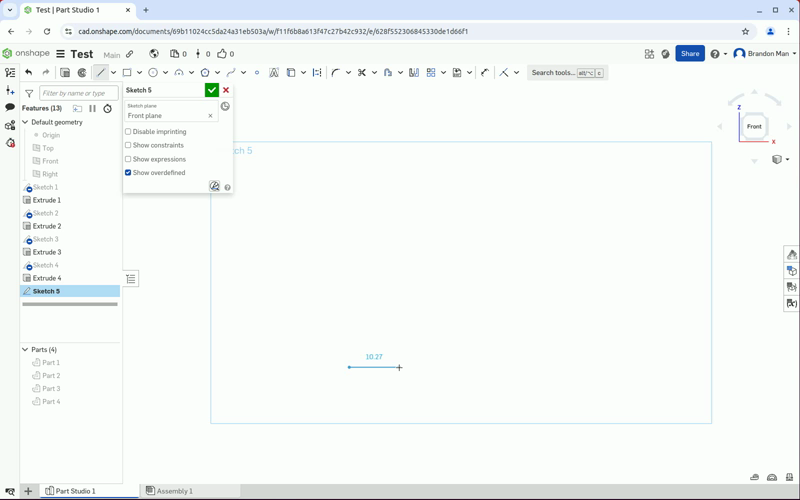
key_down(shift)
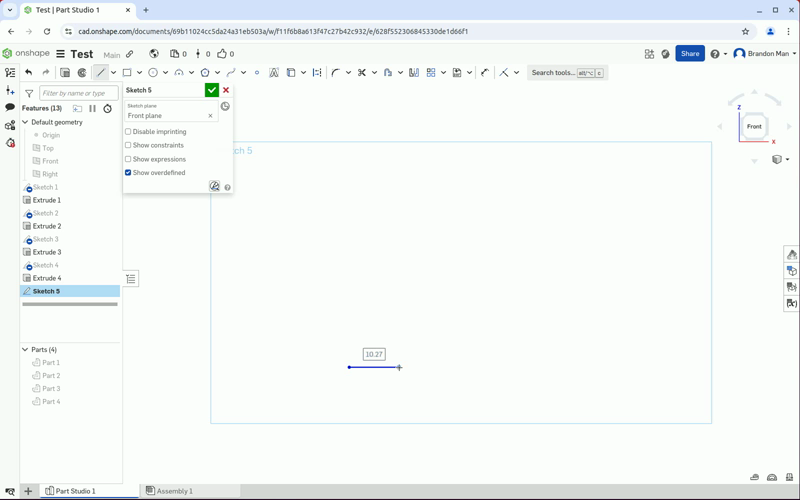
mouse_move(399, 282)
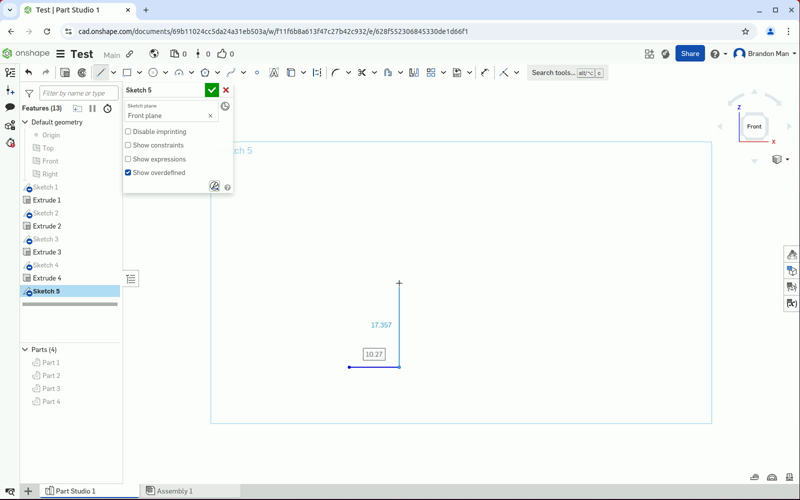
click(399, 282)
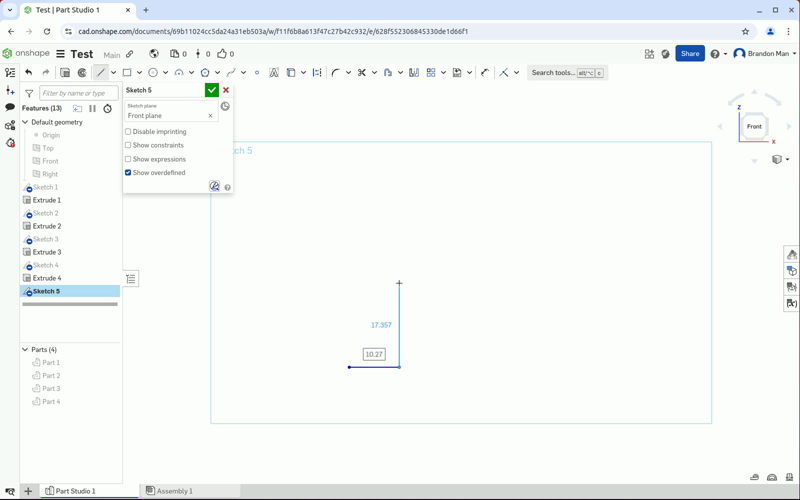
key_up(shift)
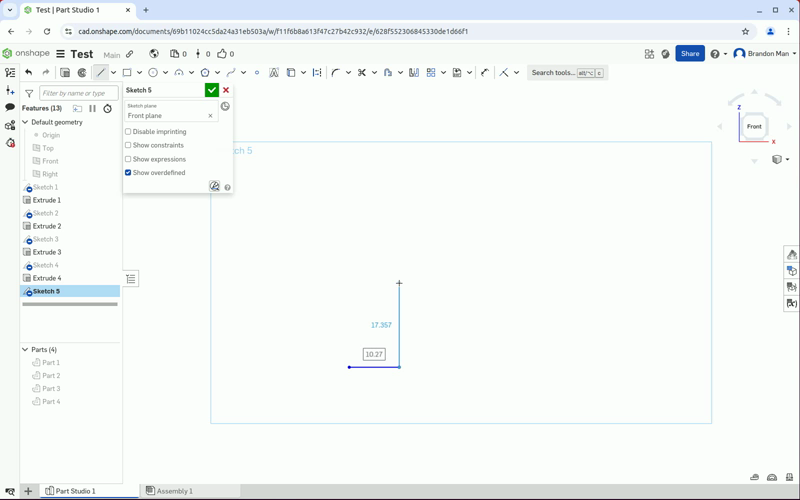
key_down(shift)
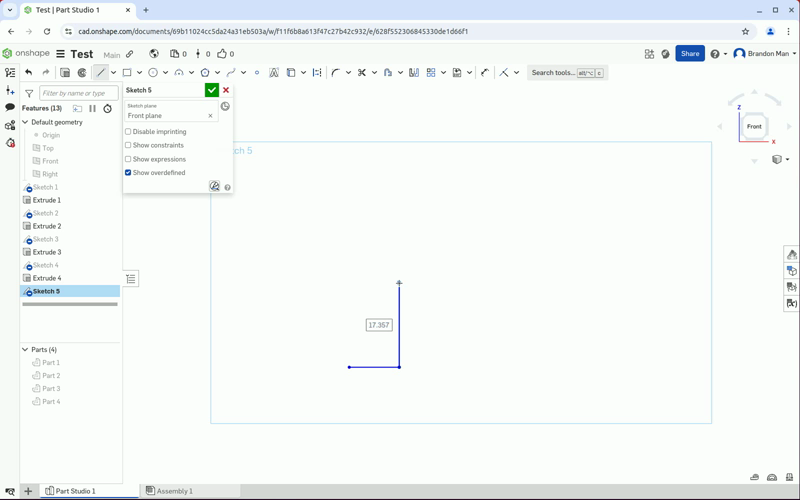
mouse_move(429, 282)
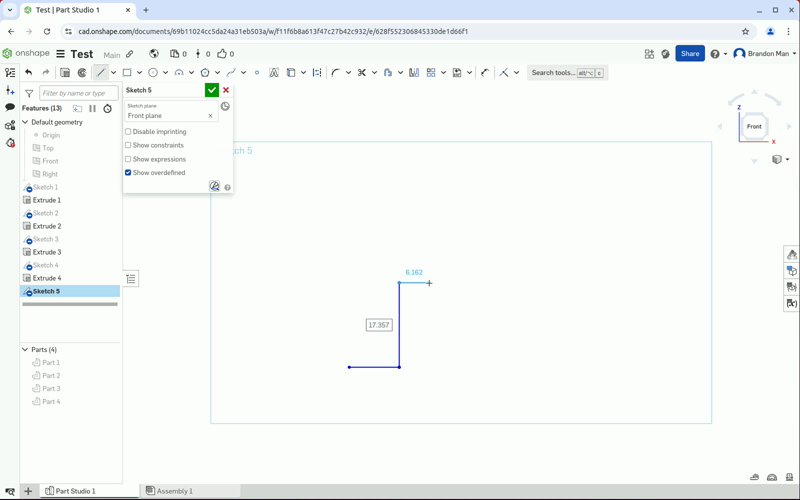
mouse_move(364, 282)
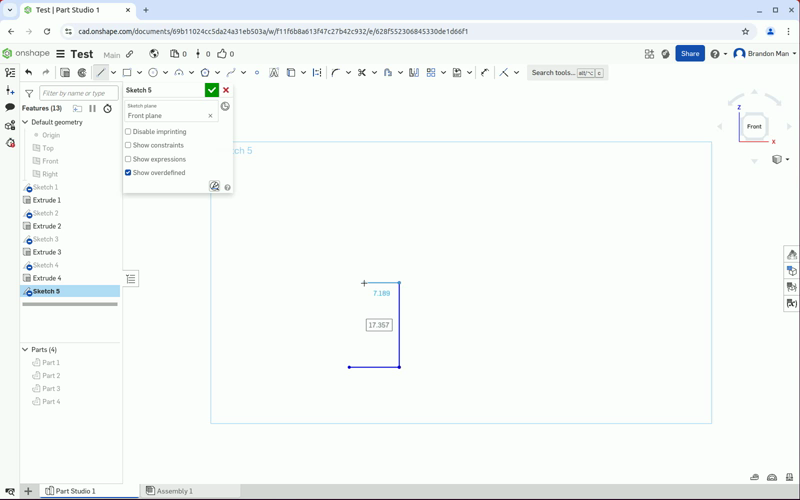
click(364, 282)
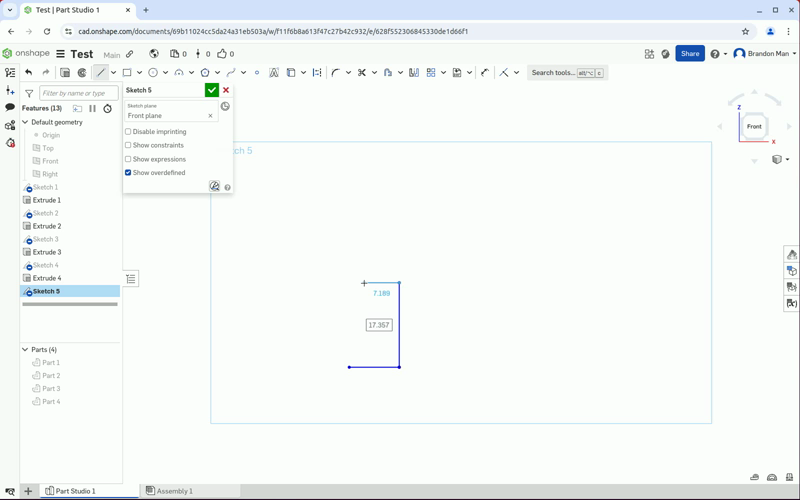
key_up(shift)
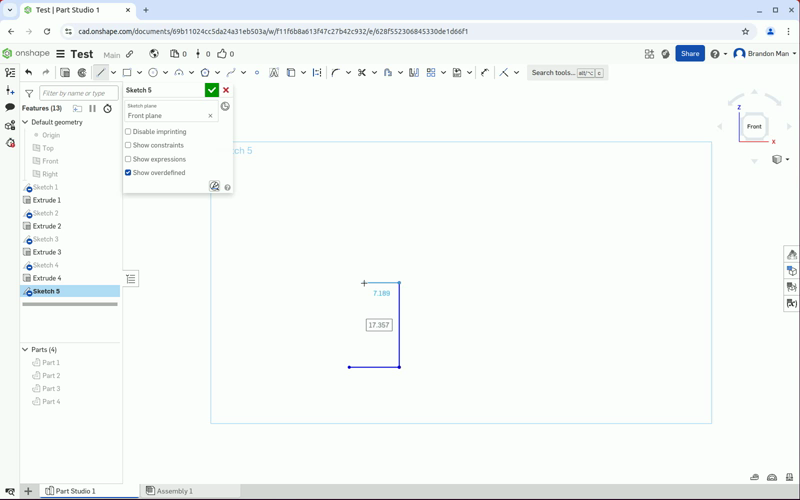
key_down(shift)
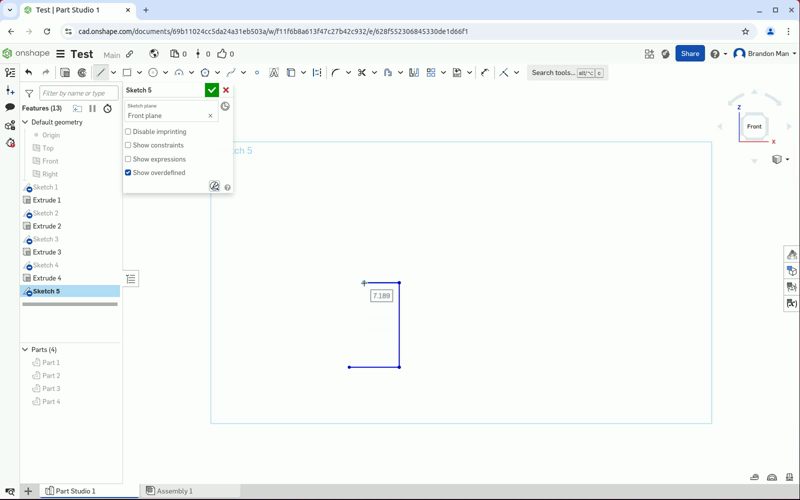
mouse_move(349, 367)
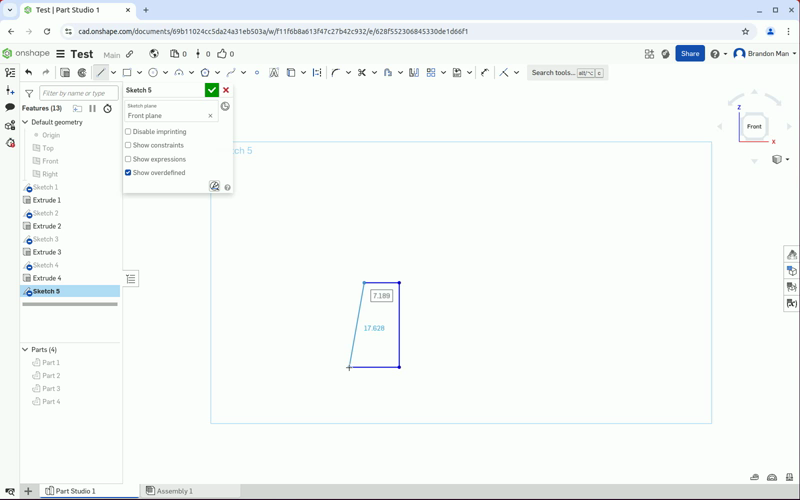
key_up(shift)
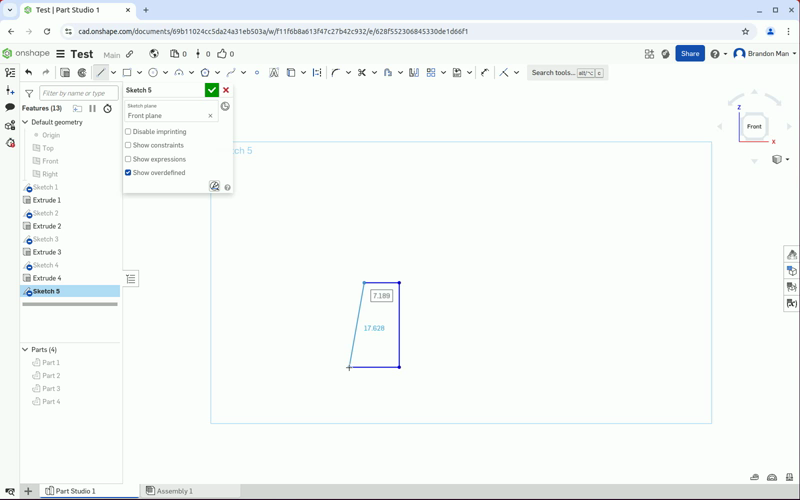
click(349, 367)
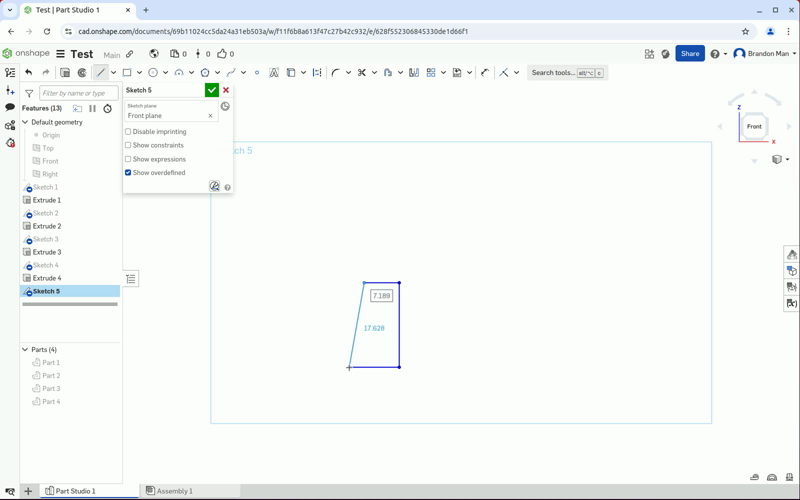
key(esc)
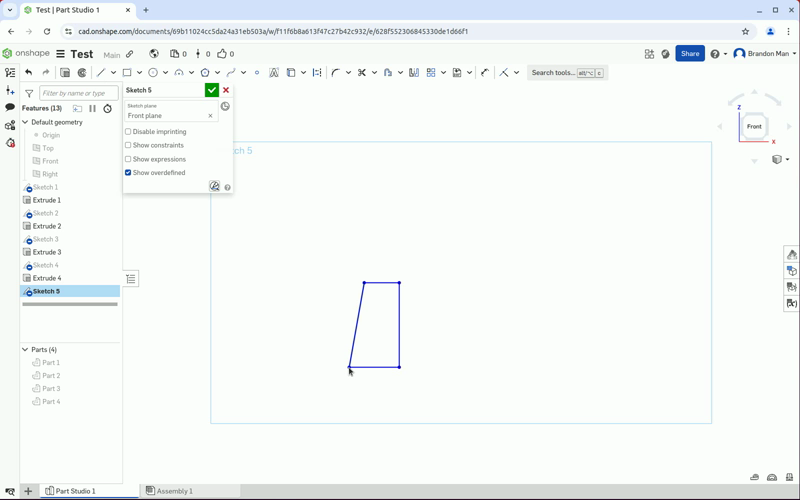
mouse_move(368, 300)
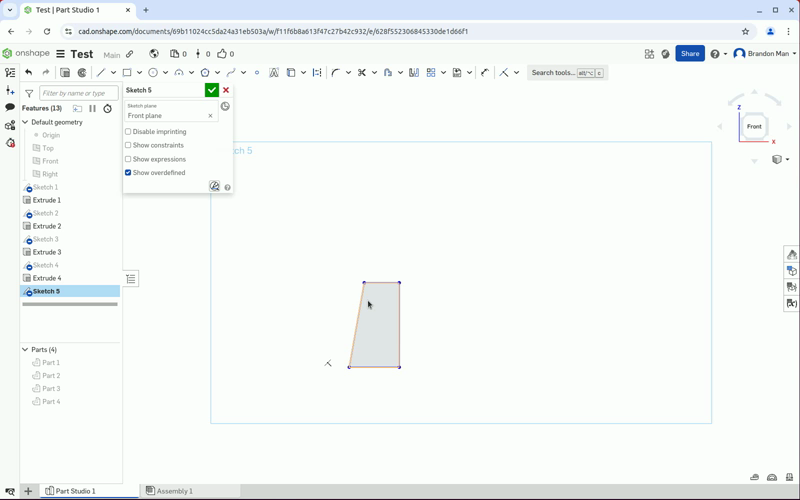
click(368, 300)
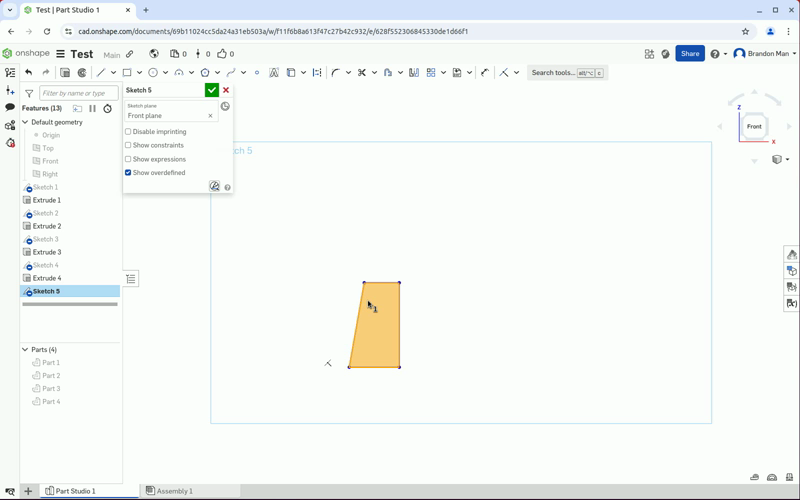
mouse_move(73, 352)
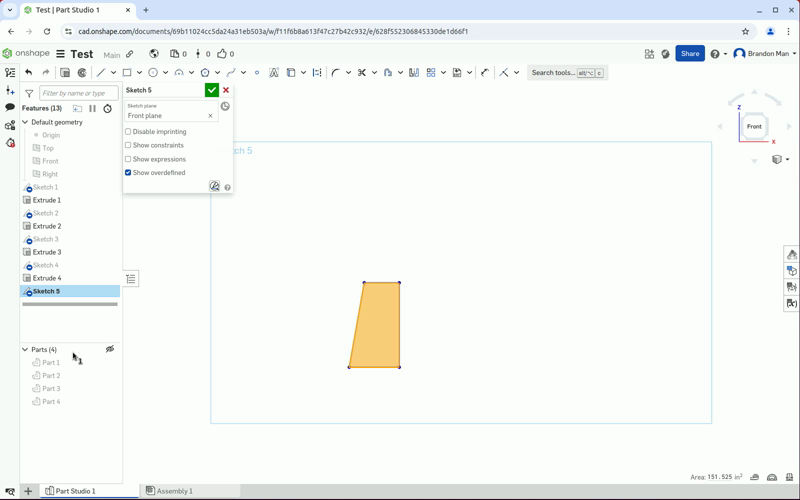
key(shift+y)
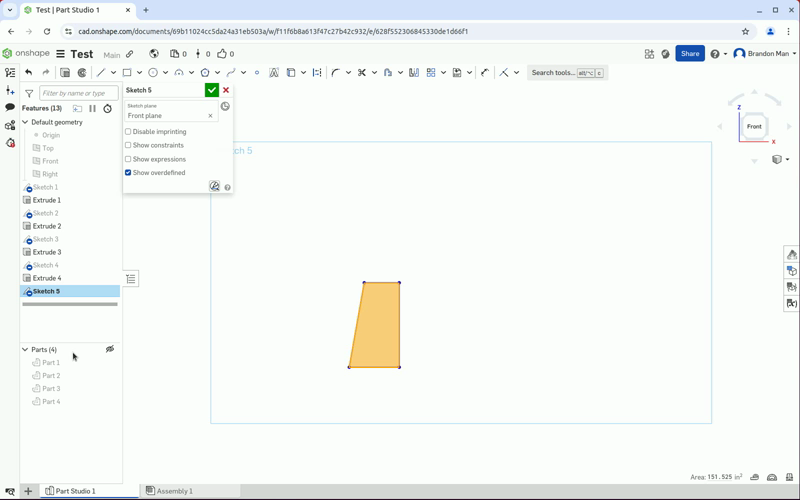
key(shift+e)
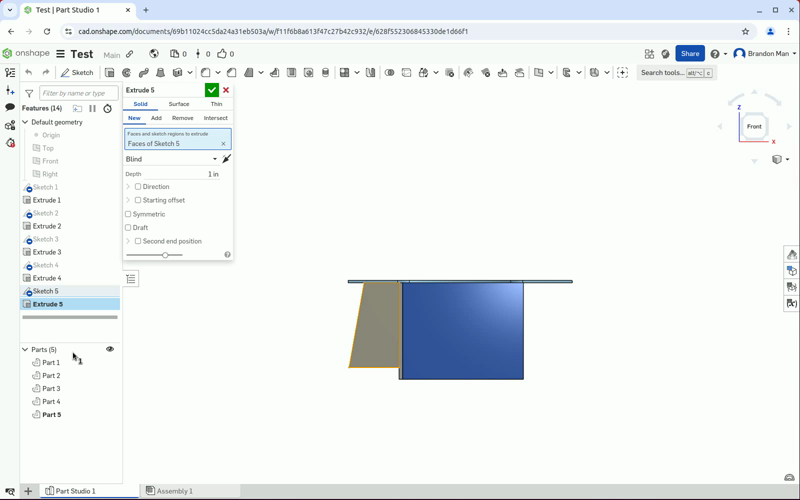
mouse_move(143, 106)
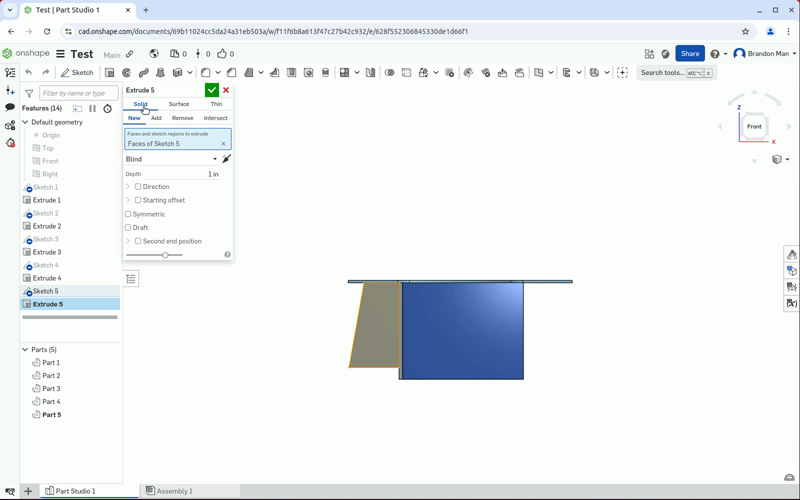
click(143, 106)
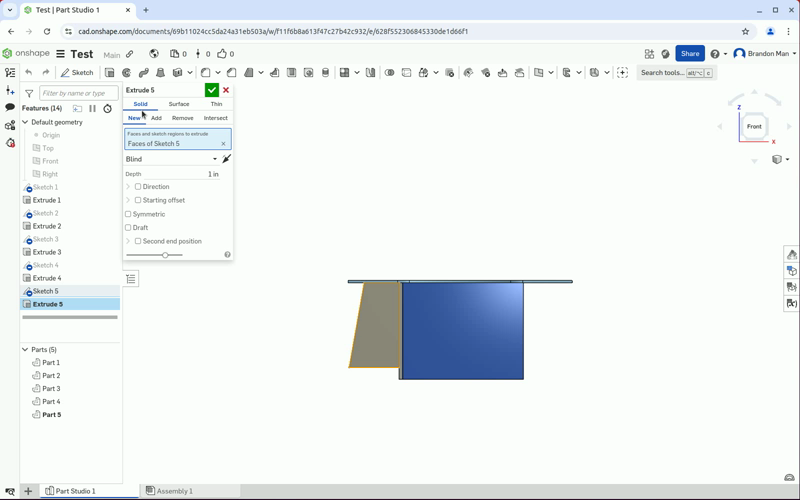
mouse_move(137, 120)
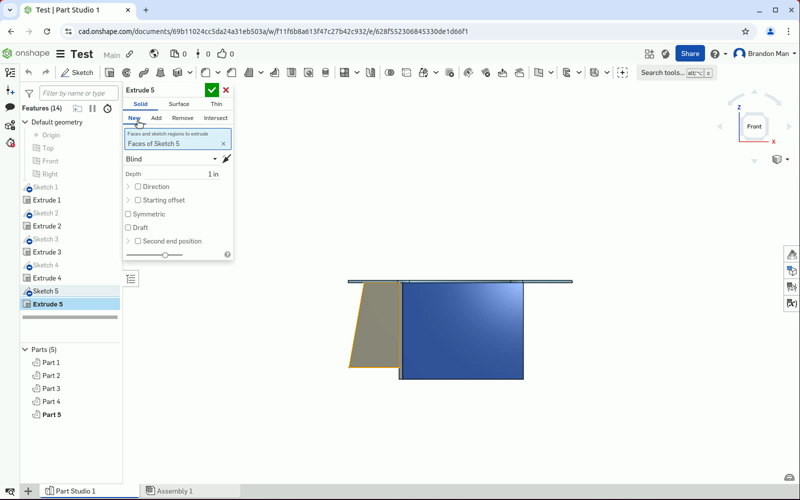
click(137, 120)
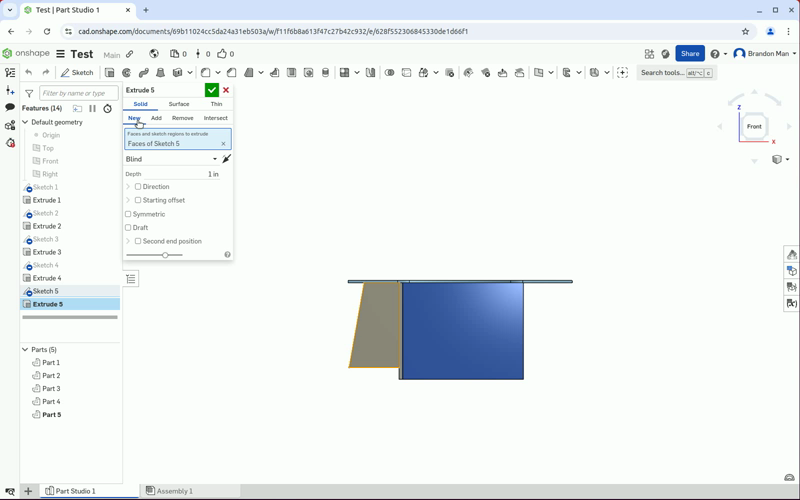
key(tab, 4)
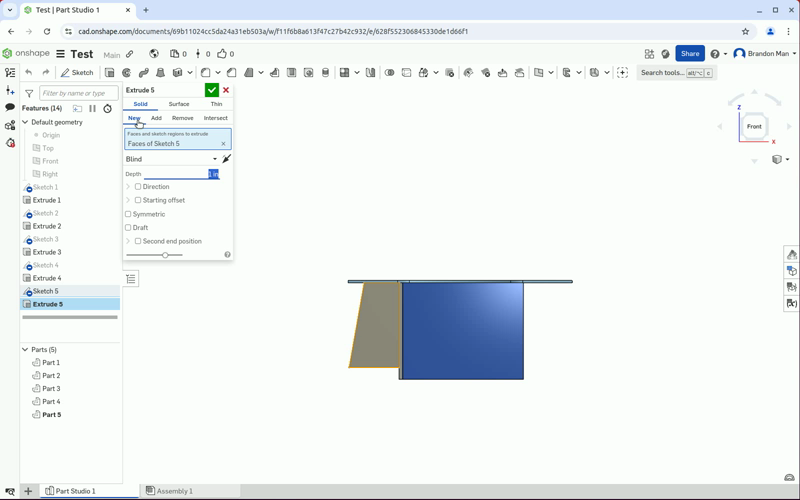
text(-6.258)
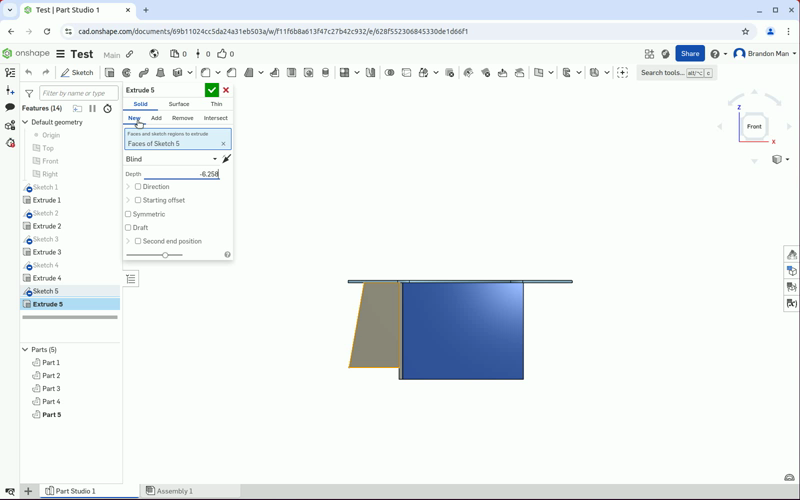
key(tab, 3)
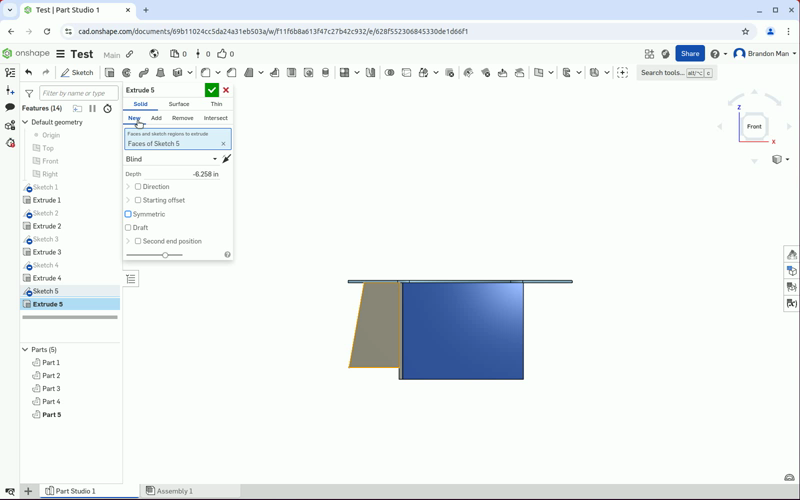
key(tab, 2)
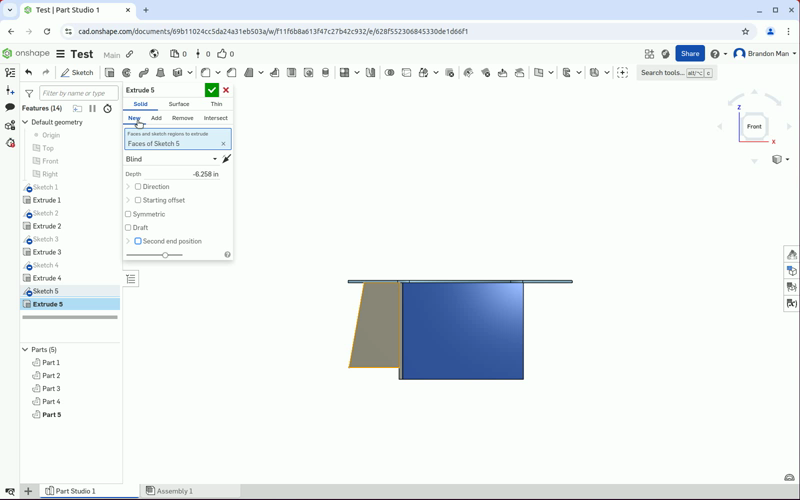
key(space)
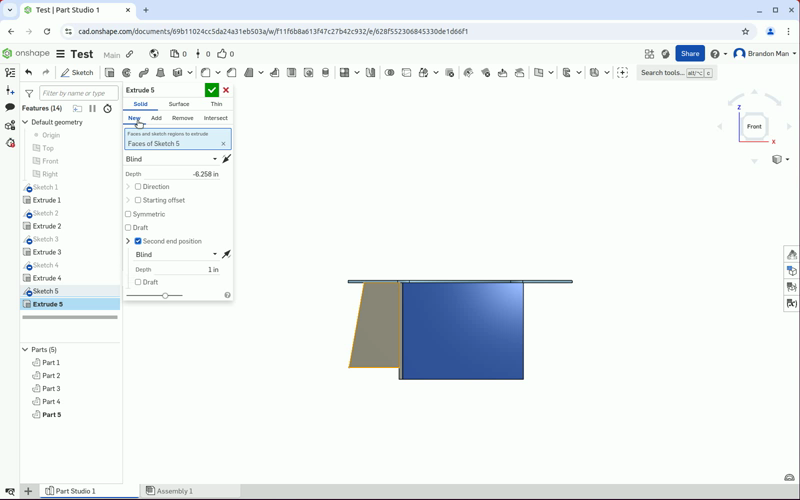
key(tab, 3)
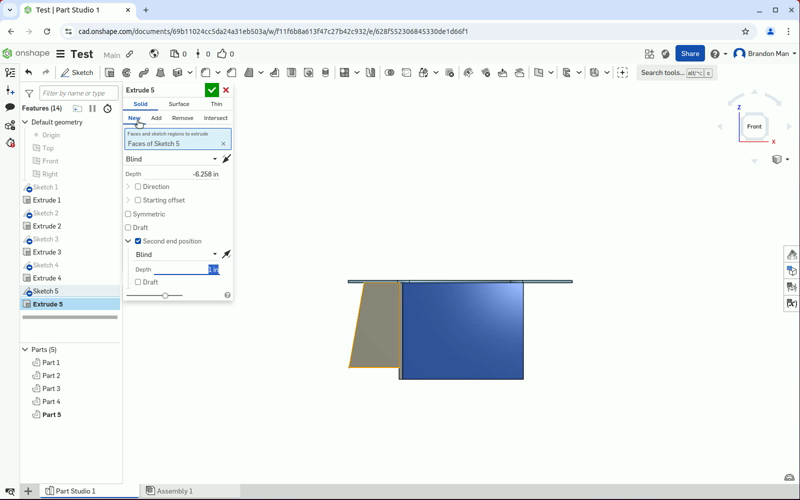
text(5.777)
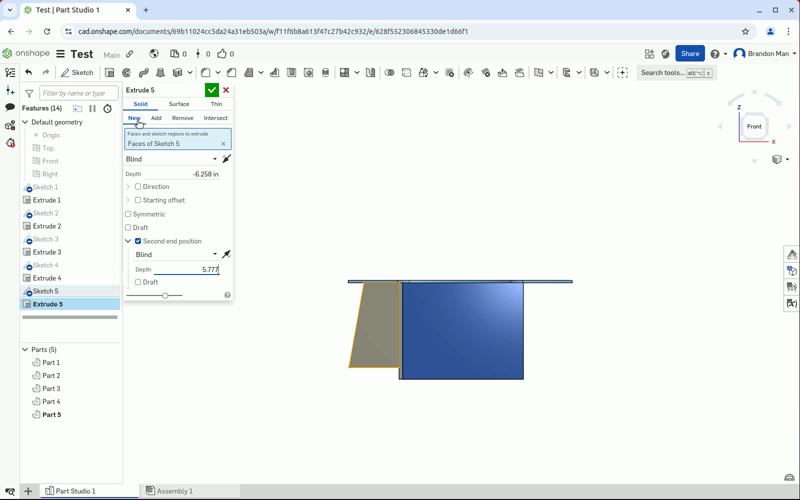
key(enter)
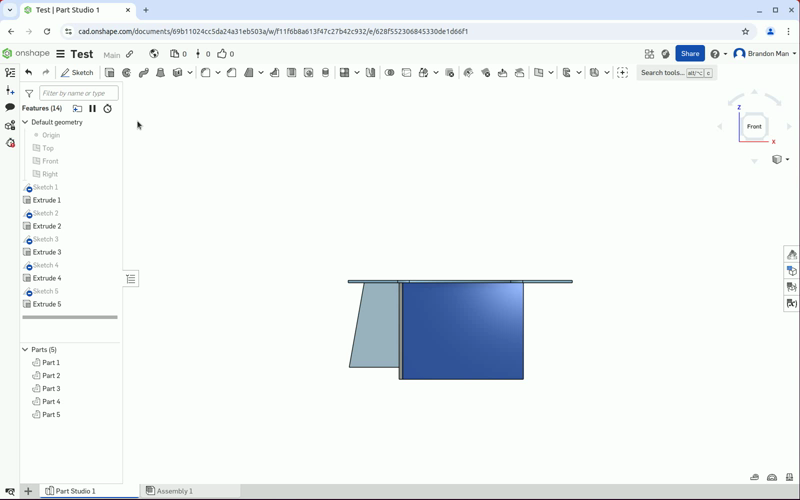
key(shift+h)
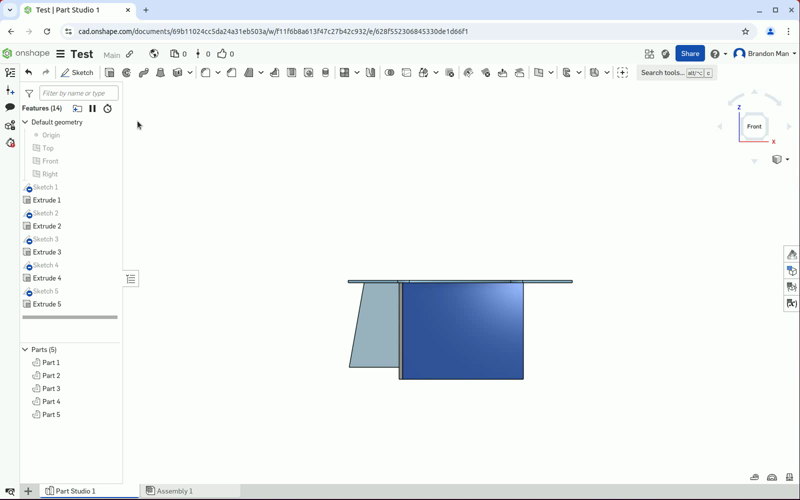
key(shift+h)
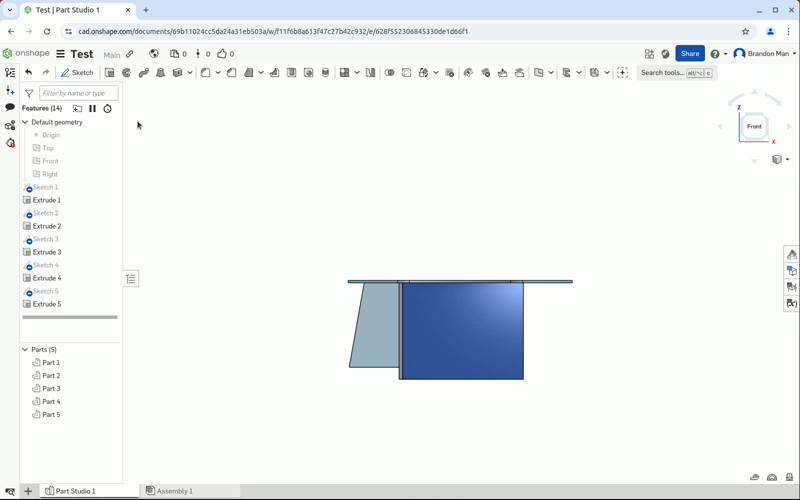
mouse_move(73, 189)
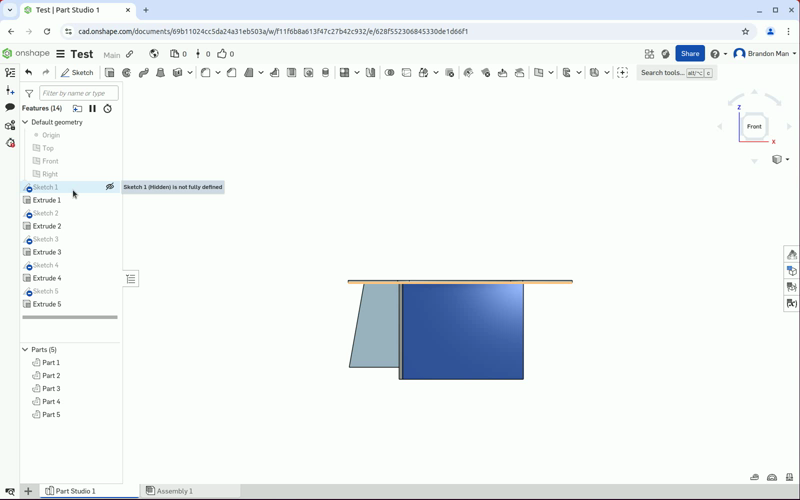
click(73, 189)
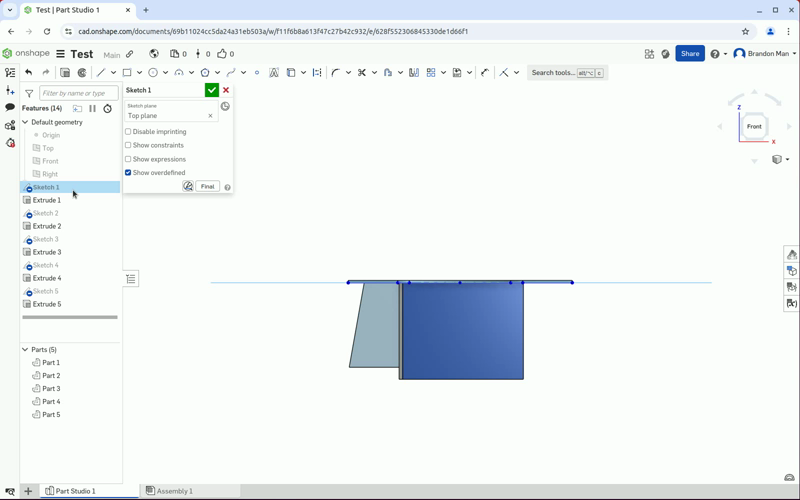
mouse_move(229, 92)
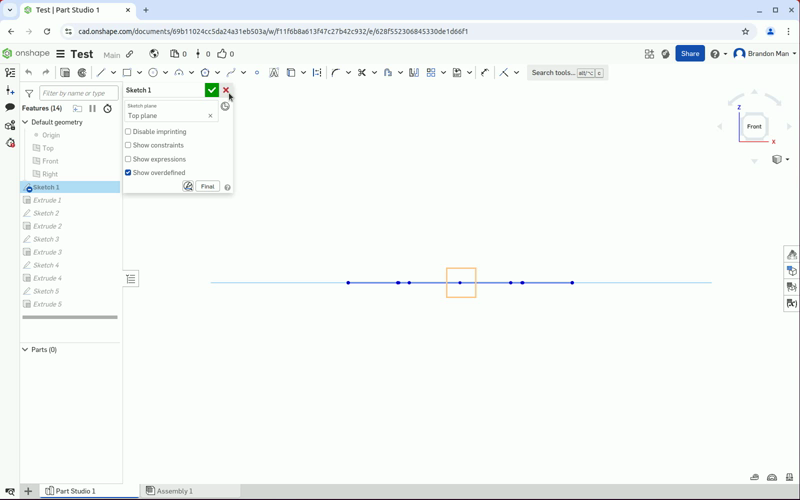
click(229, 92)
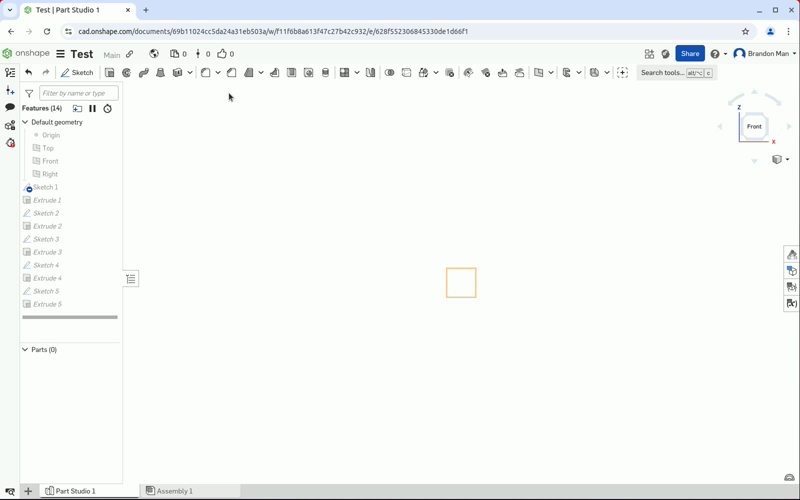
mouse_move(73, 352)
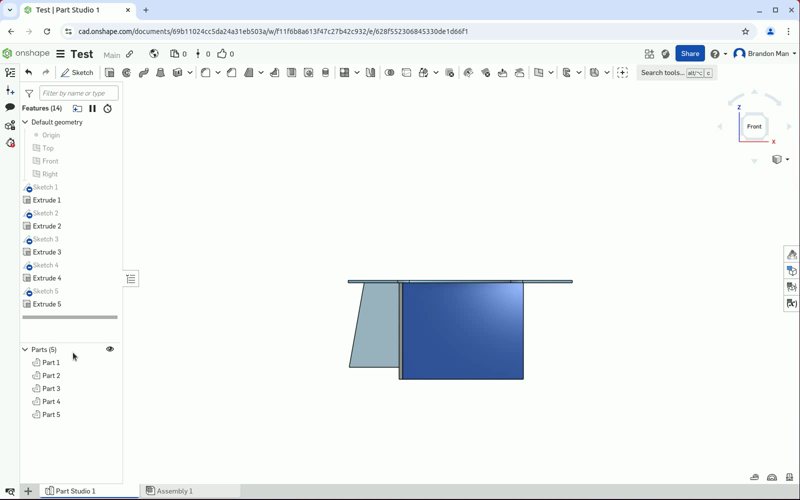
key(y)
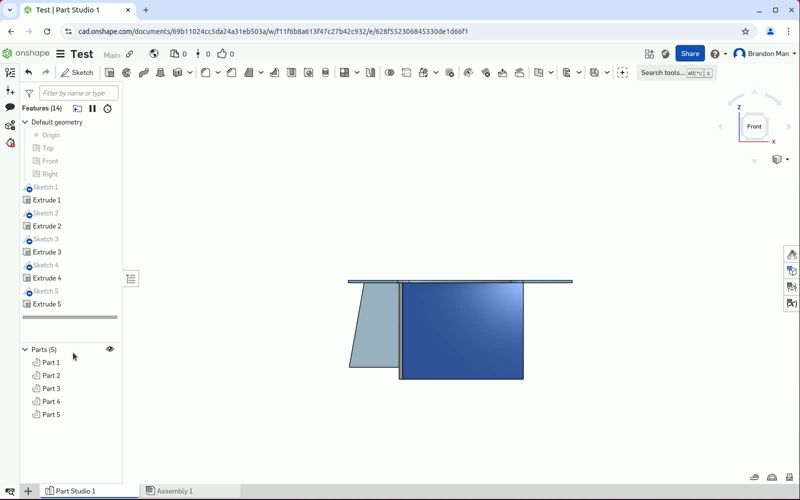
key(shift+p)
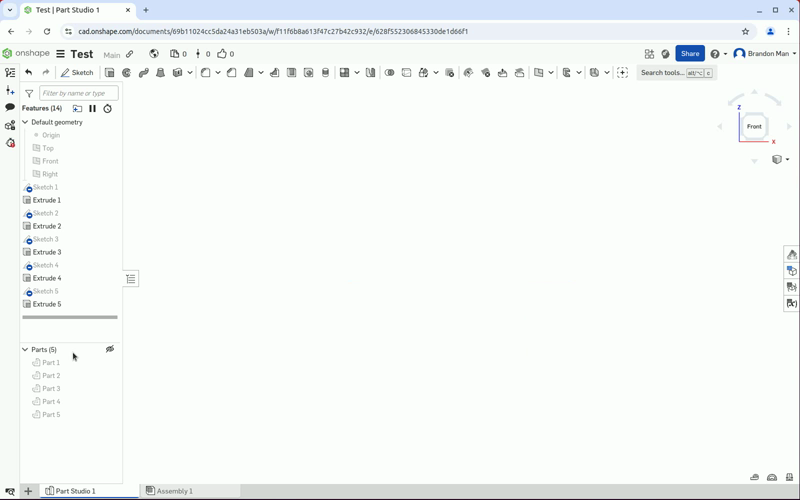
key(space)
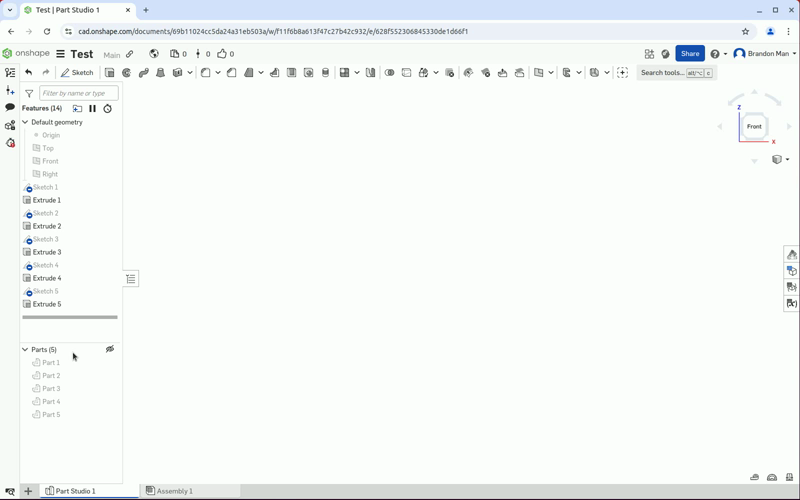
key_down(shift)
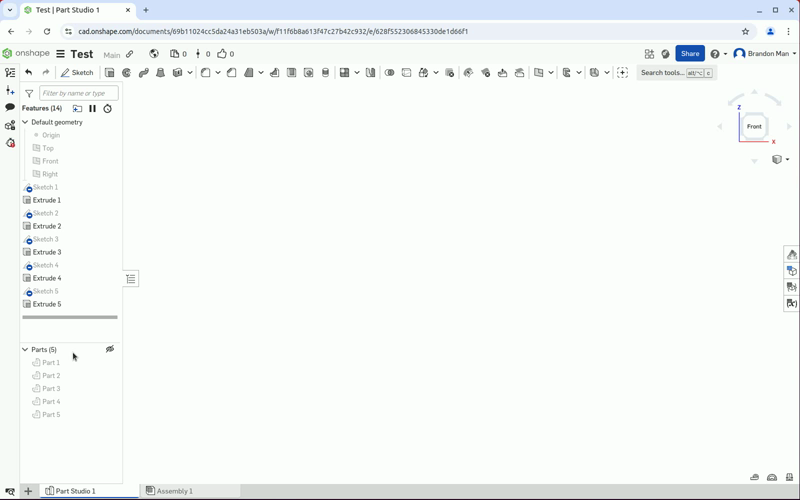
key(left)
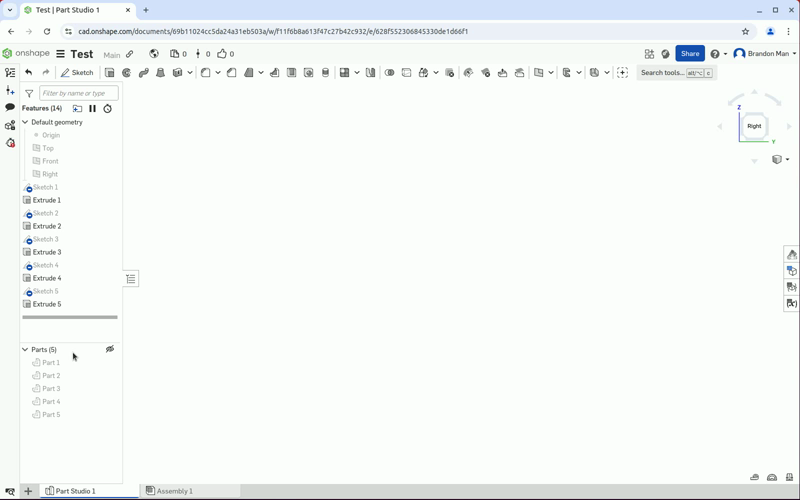
key_up(shift)
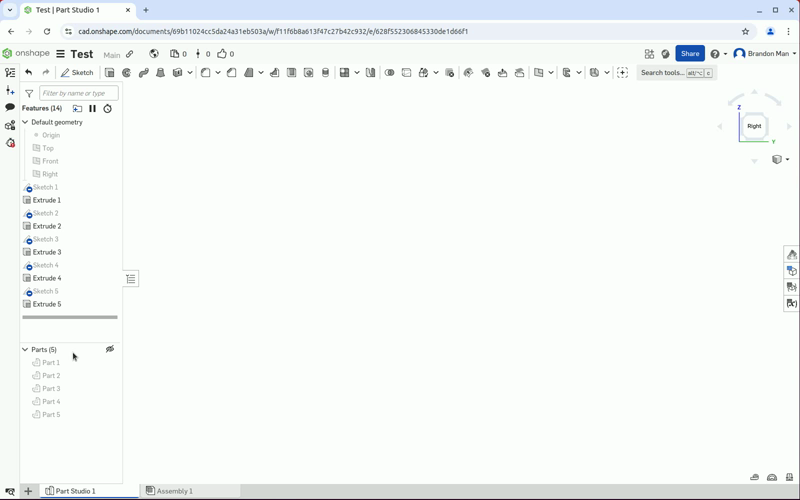
mouse_move(73, 352)
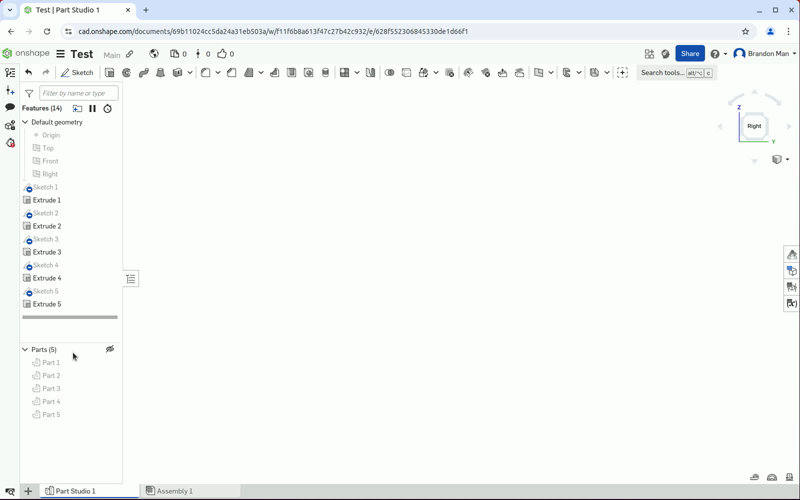
key(shift+y)
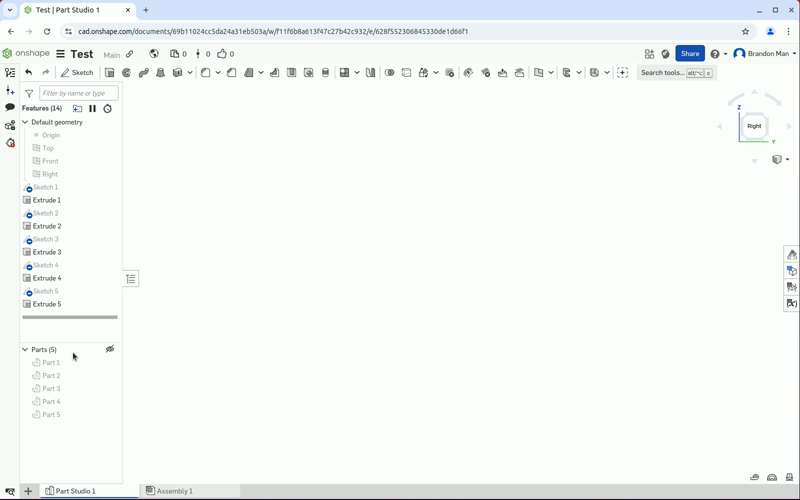
key(shift+s)
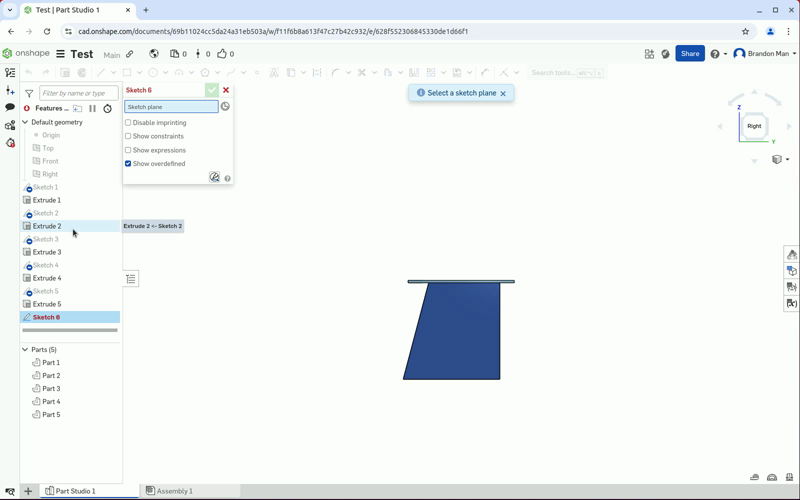
scroll(3)
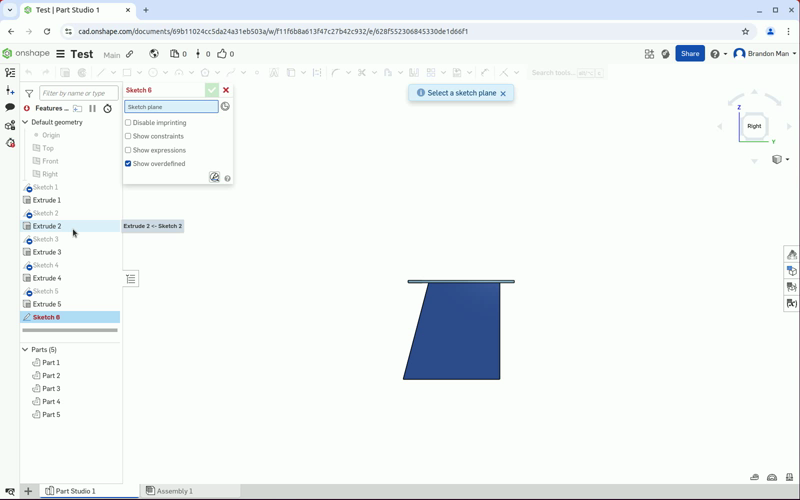
mouse_move(73, 176)
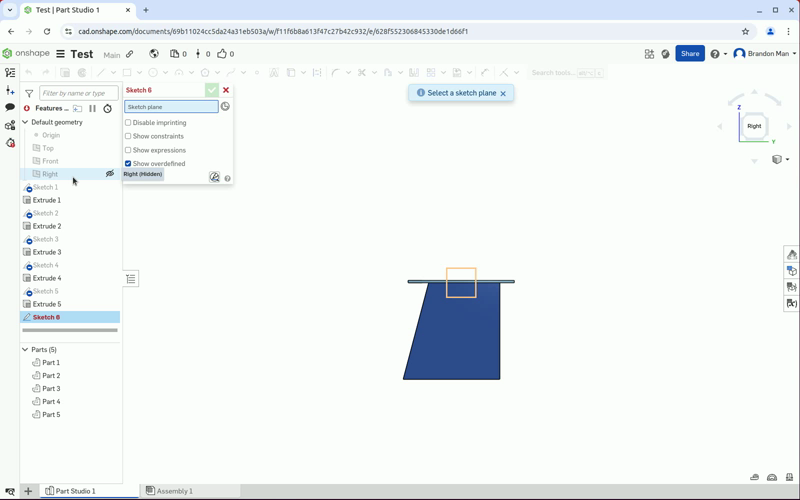
click(73, 176)
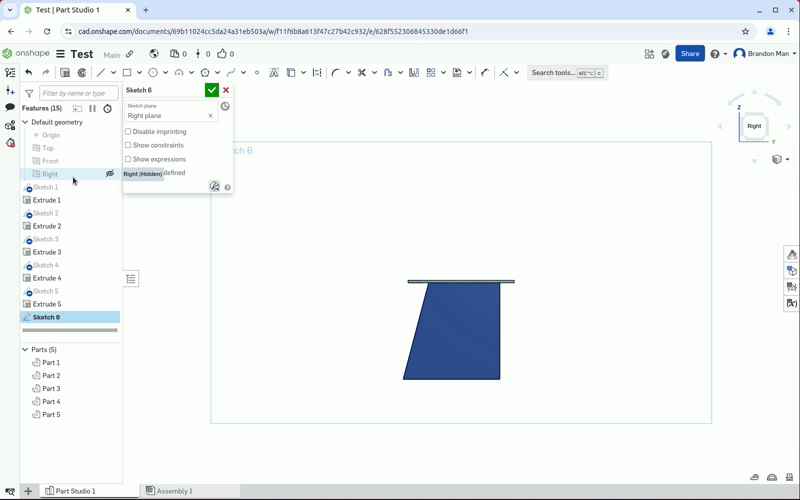
mouse_move(73, 352)
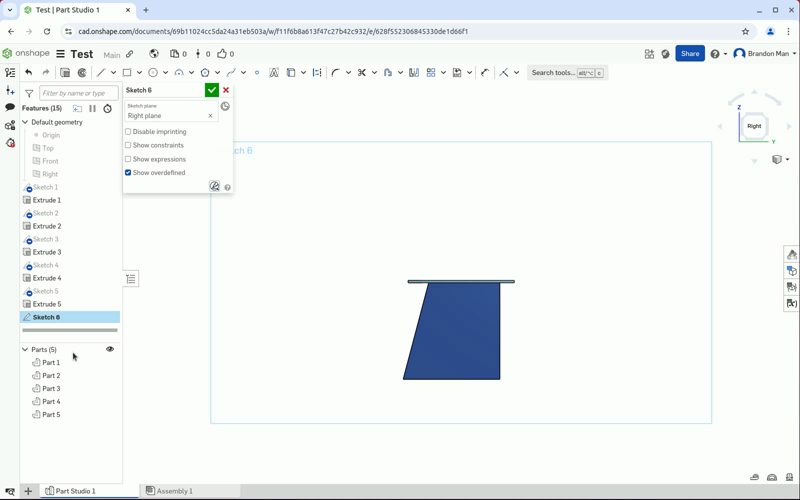
key(y)
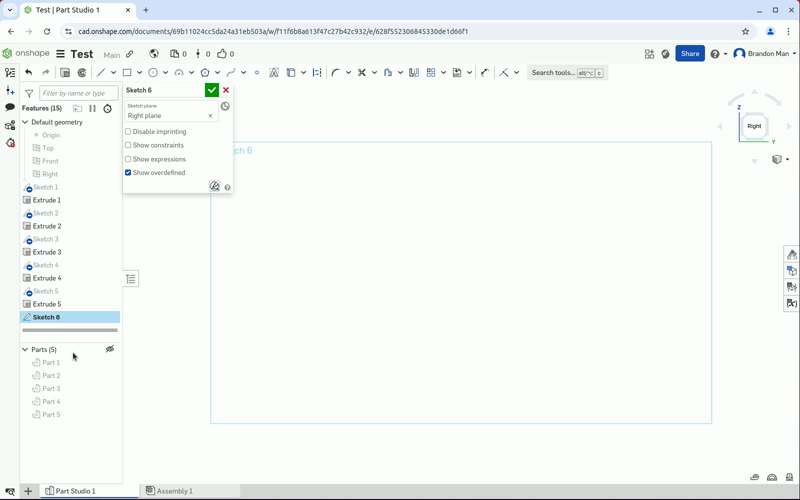
key(l)
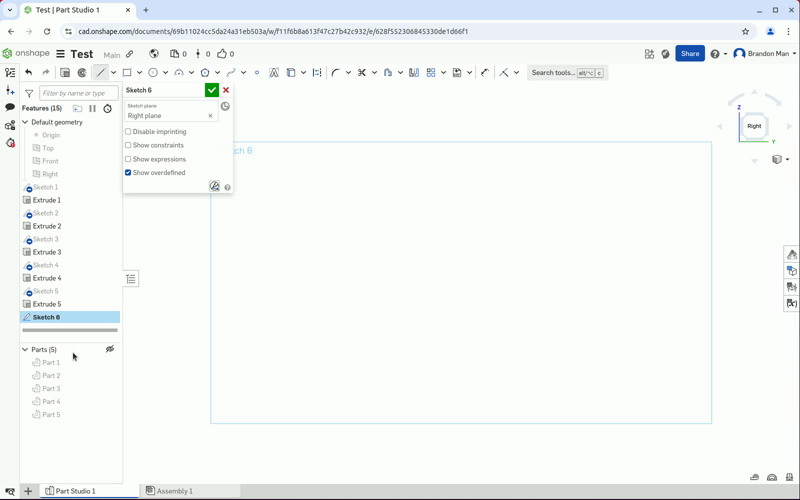
key_down(shift)
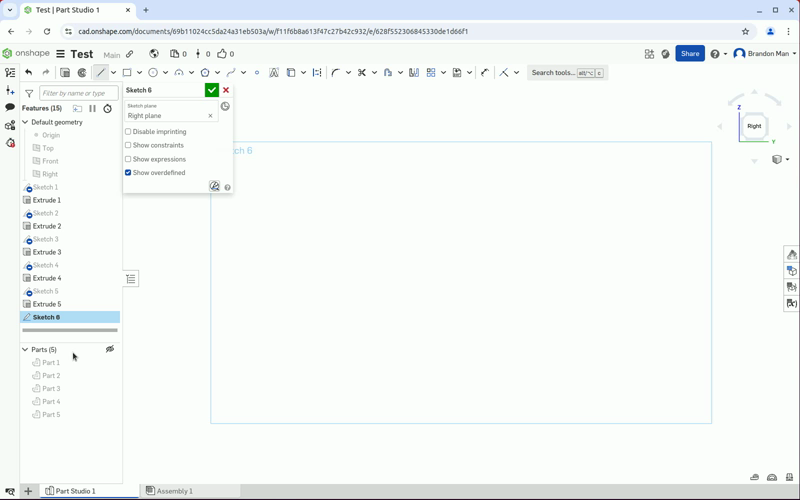
mouse_move(413, 369)
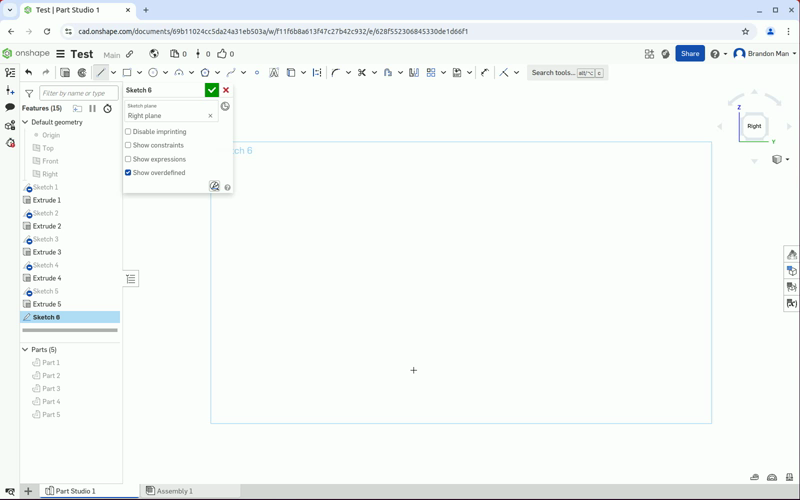
click(413, 369)
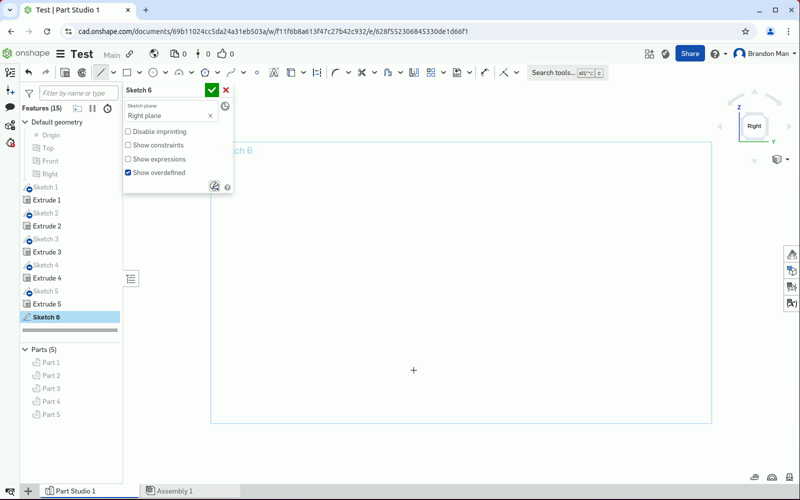
key_up(shift)
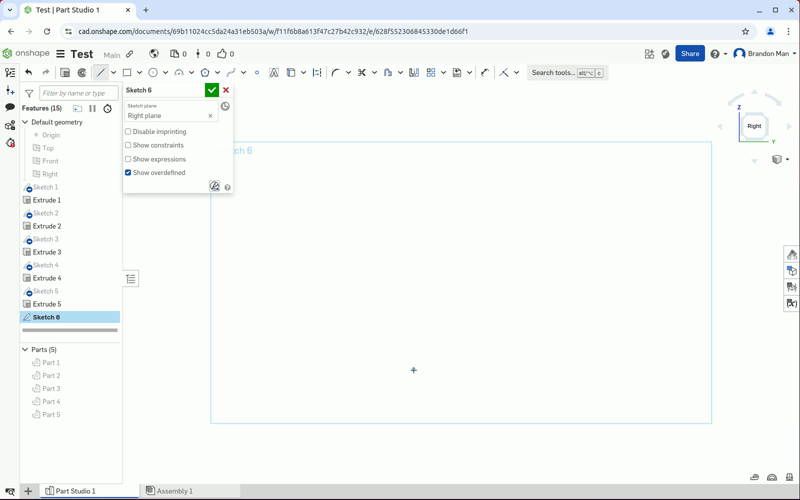
key_down(shift)
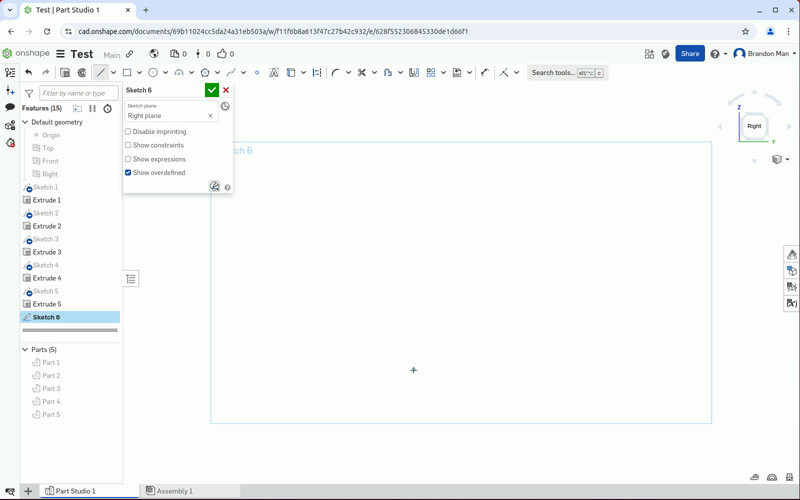
mouse_move(491, 369)
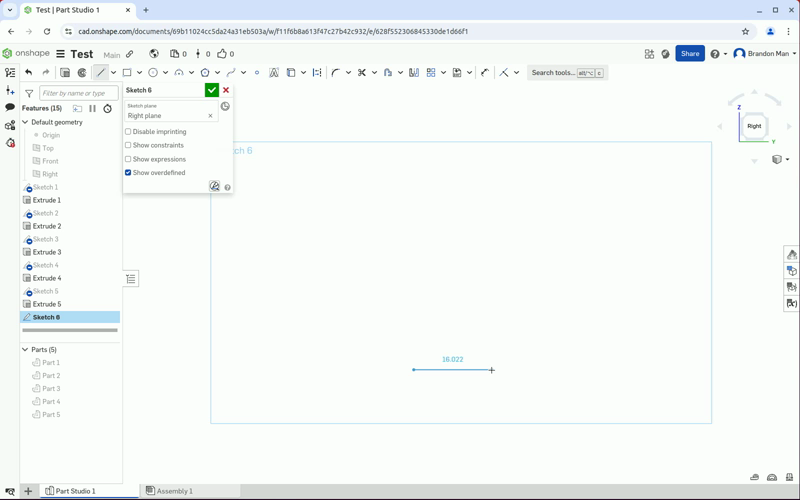
click(491, 369)
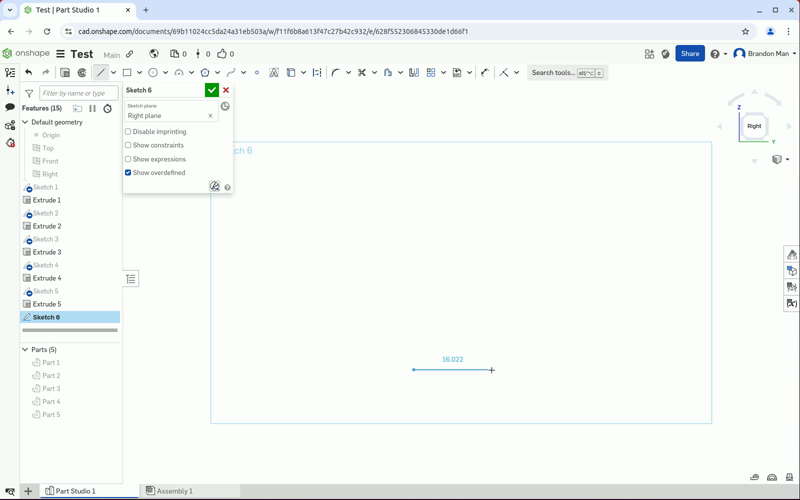
key_up(shift)
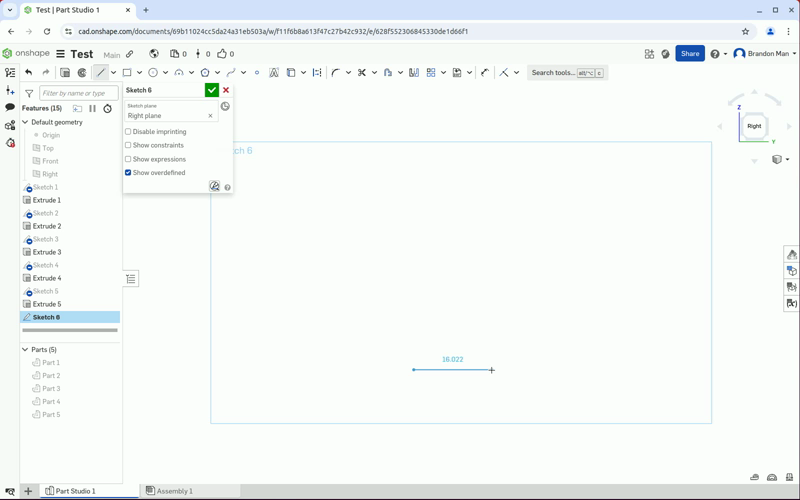
key_down(shift)
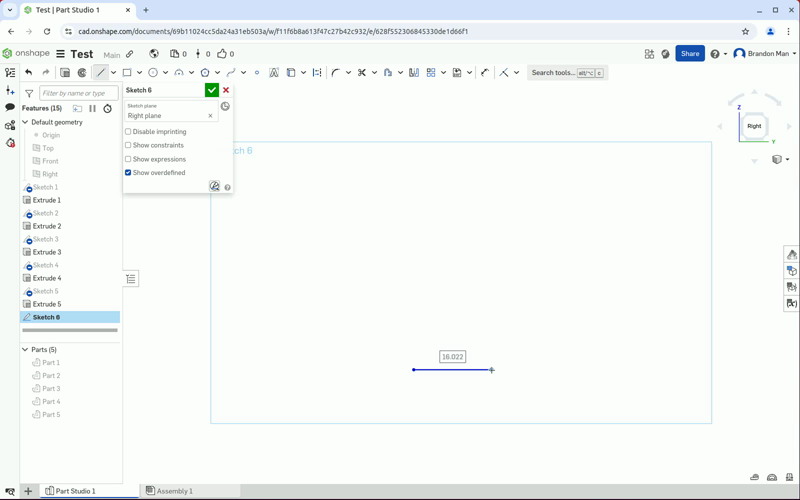
mouse_move(521, 369)
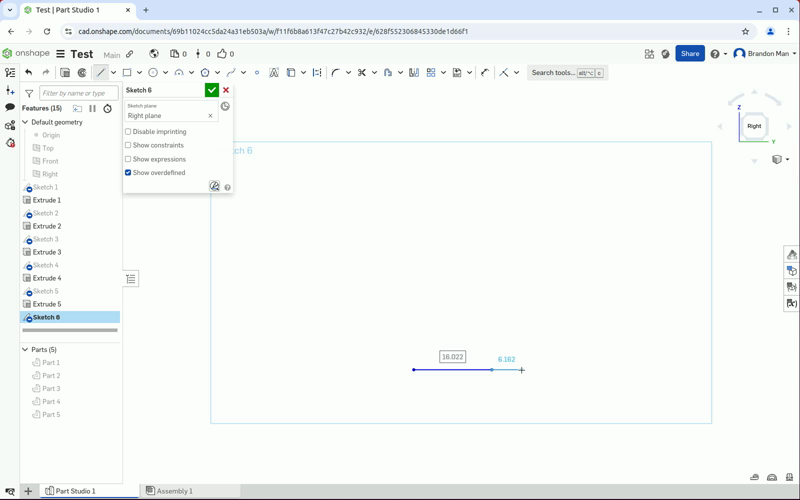
mouse_move(491, 367)
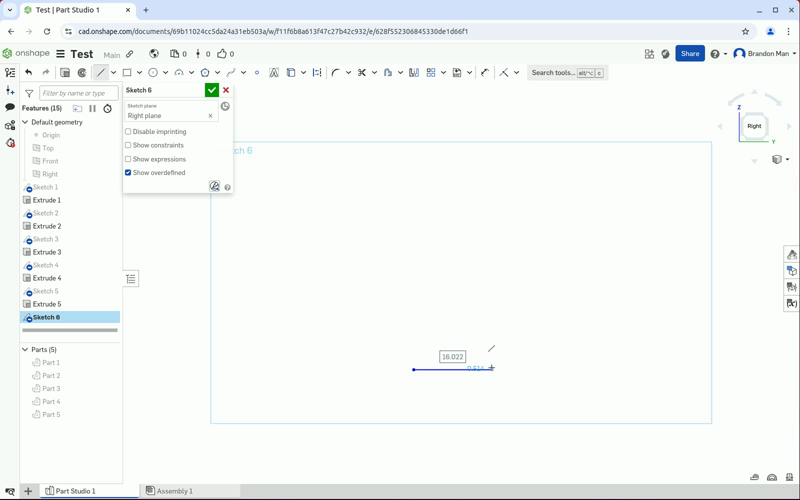
scroll(6)
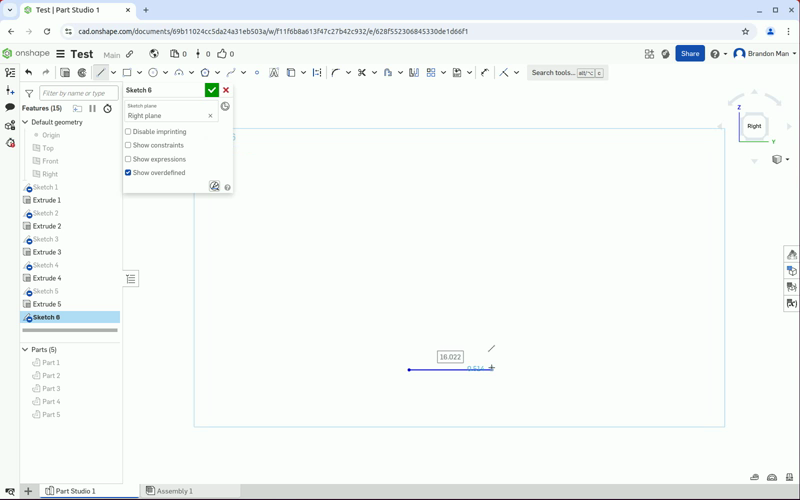
scroll(6)
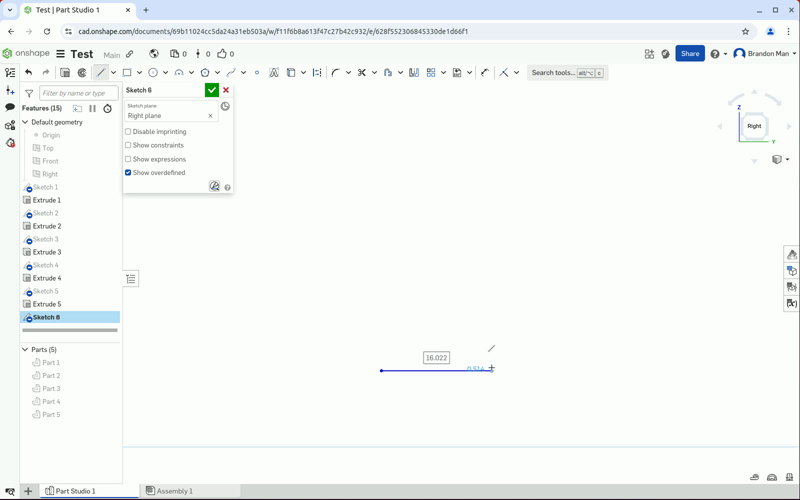
scroll(6)
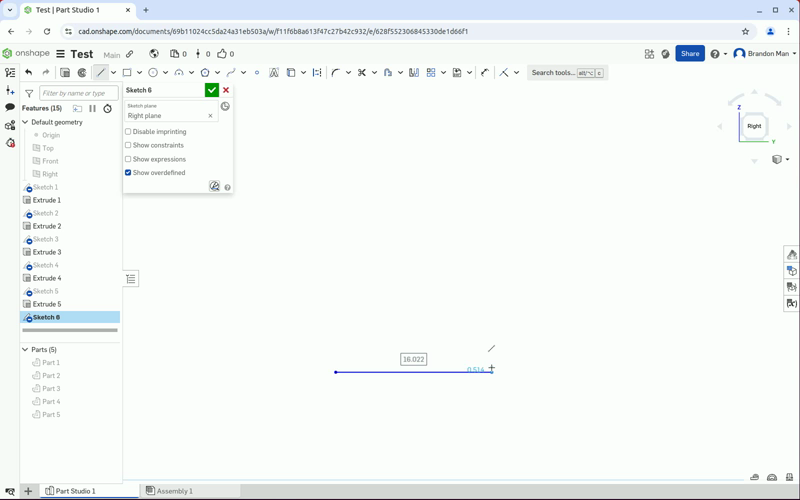
scroll(6)
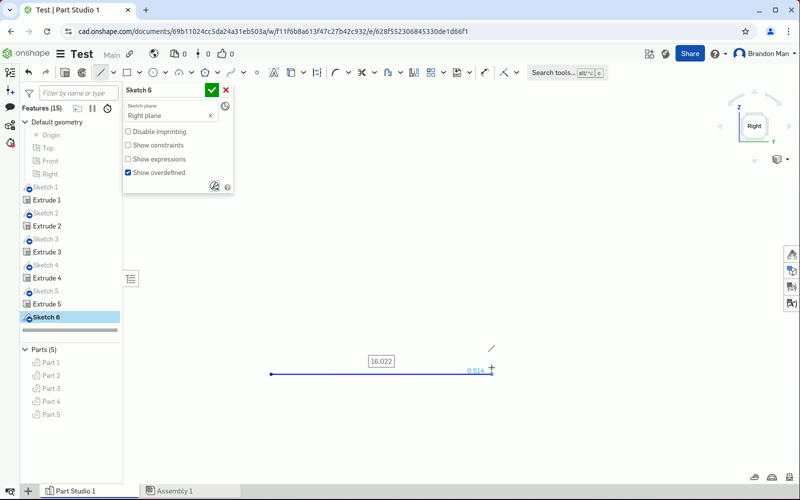
scroll(6)
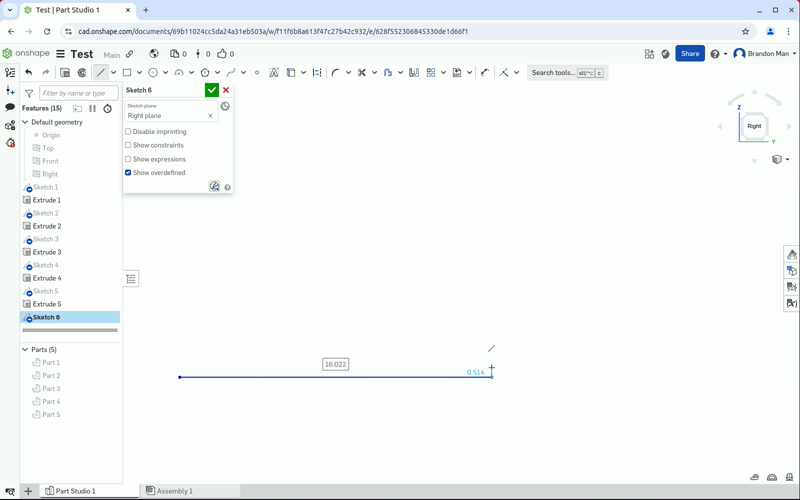
scroll(6)
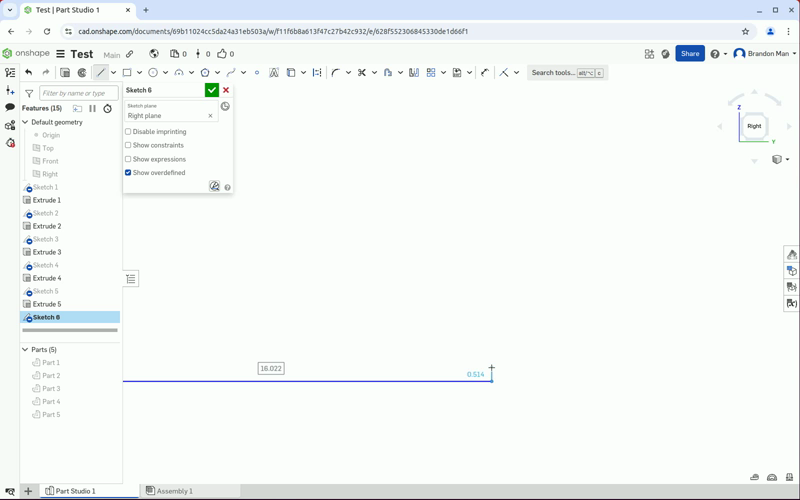
scroll(6)
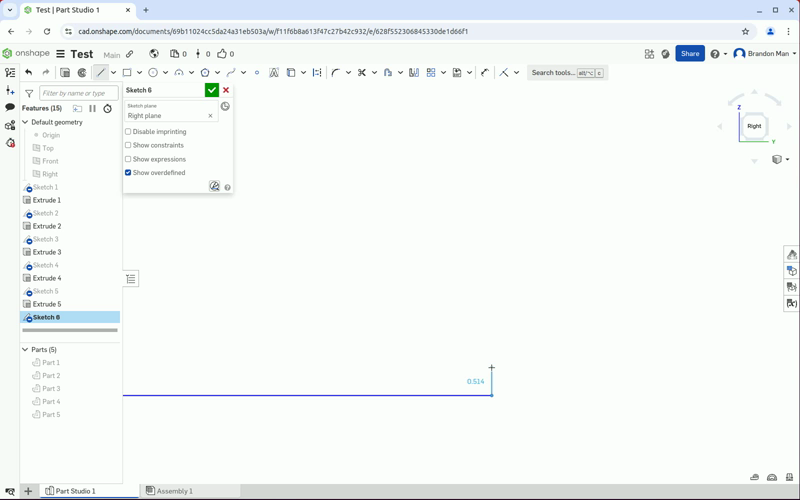
click(491, 367)
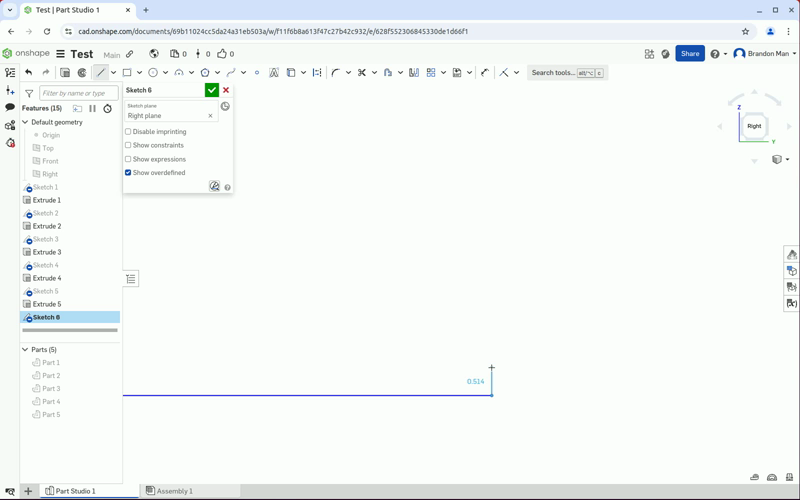
scroll(-6)
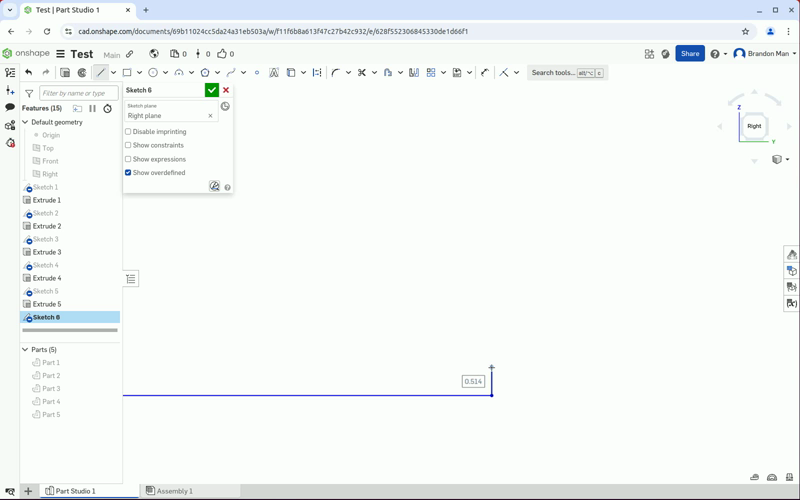
scroll(-6)
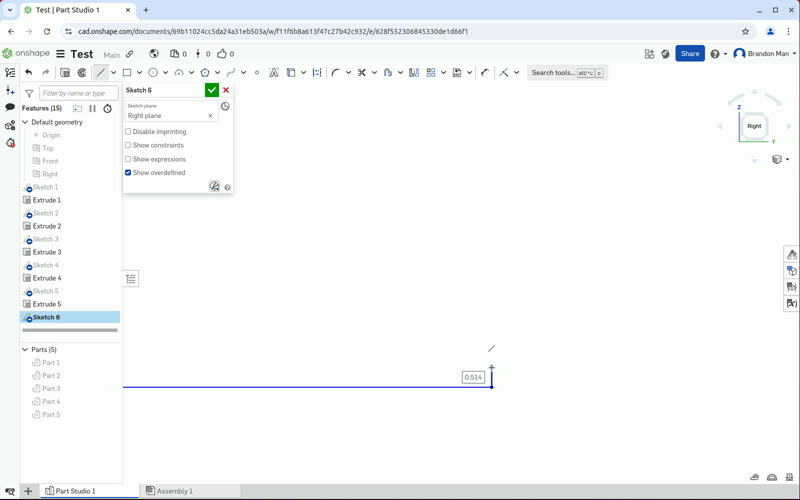
scroll(-6)
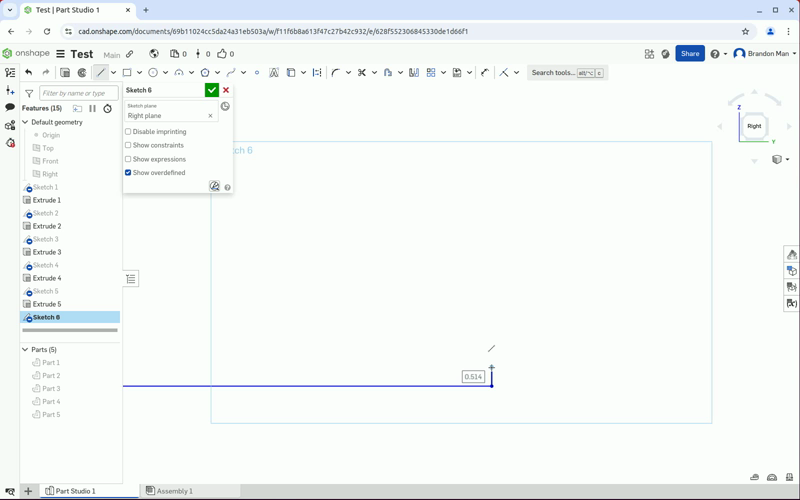
scroll(-6)
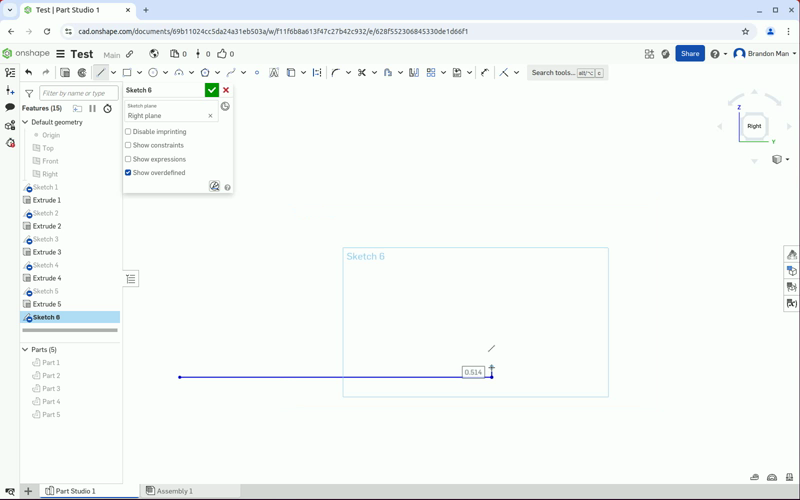
scroll(-6)
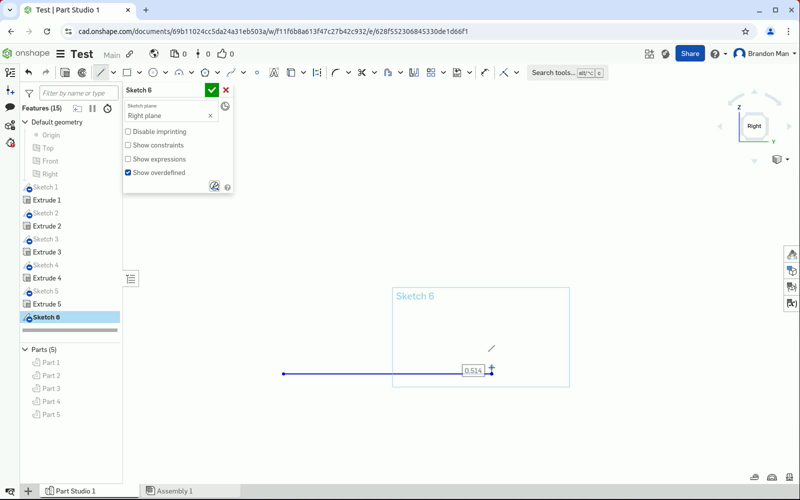
scroll(-6)
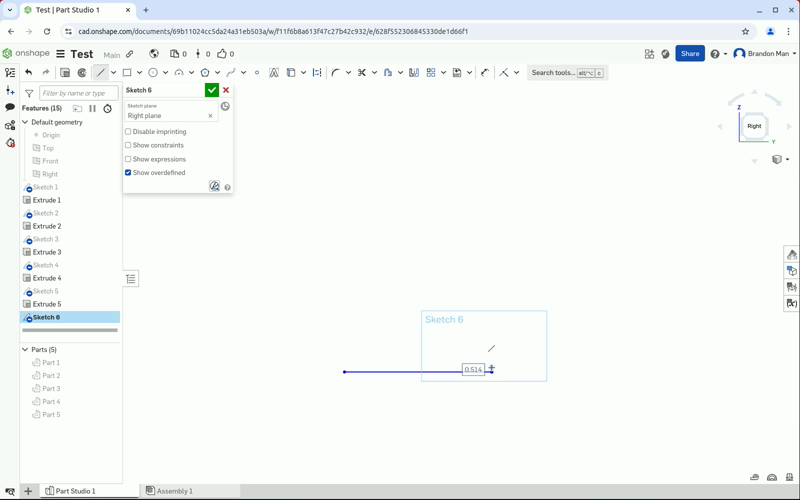
scroll(-6)
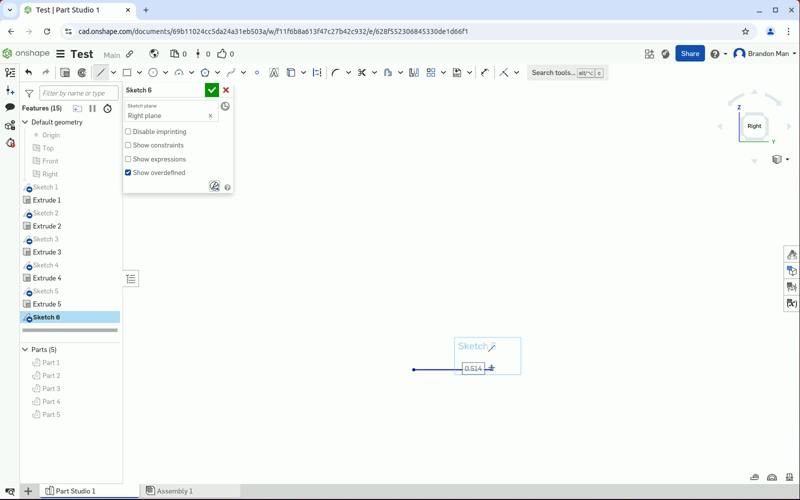
key_up(shift)
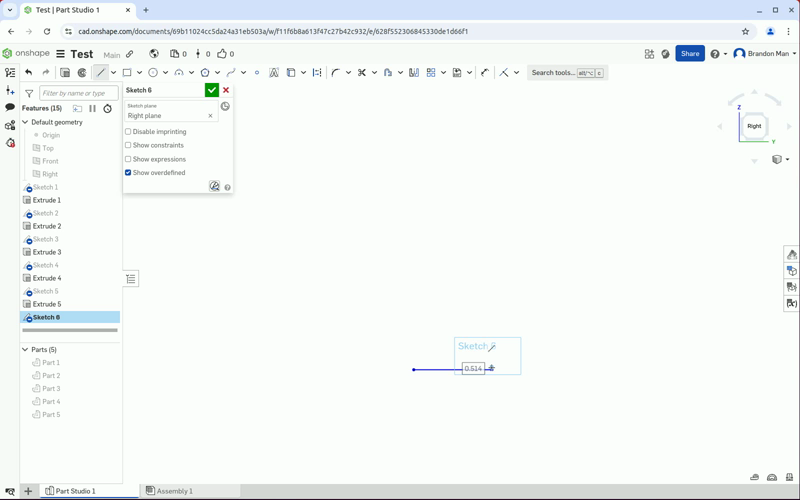
key_down(shift)
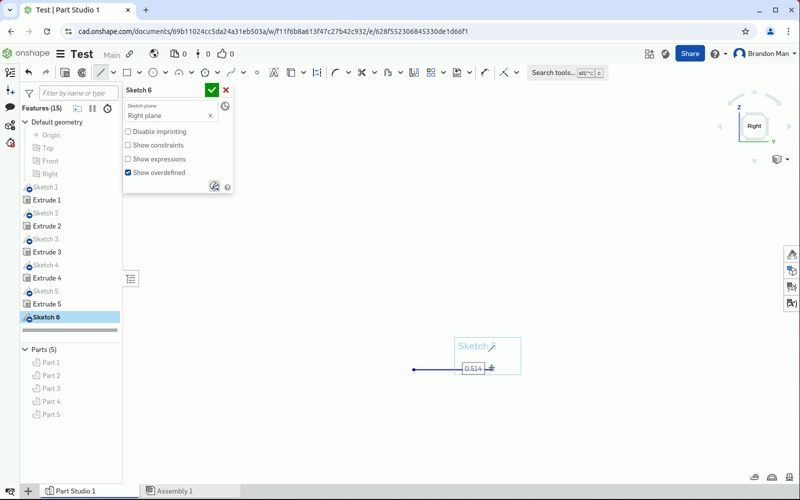
mouse_move(413, 367)
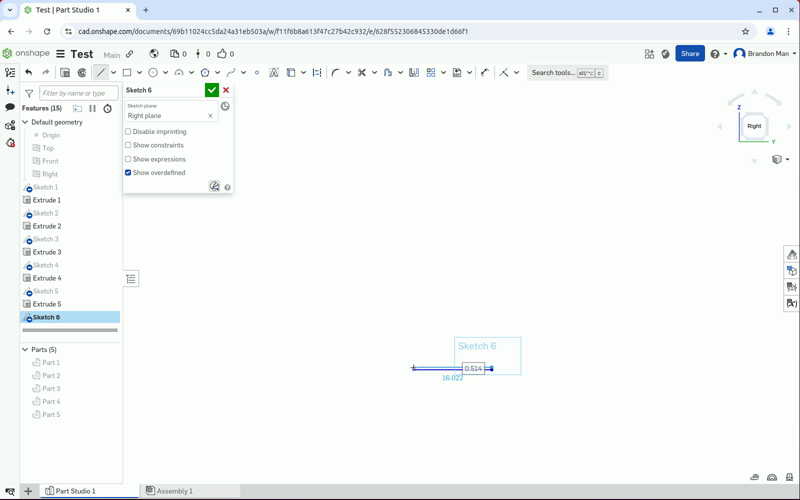
scroll(6)
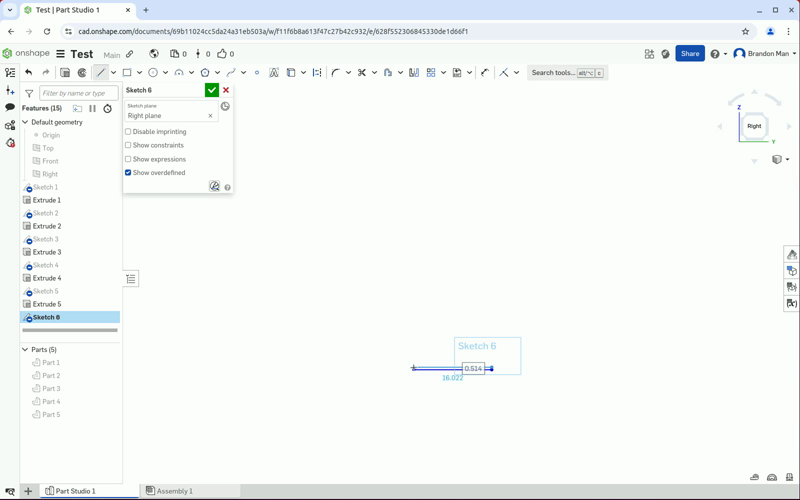
scroll(6)
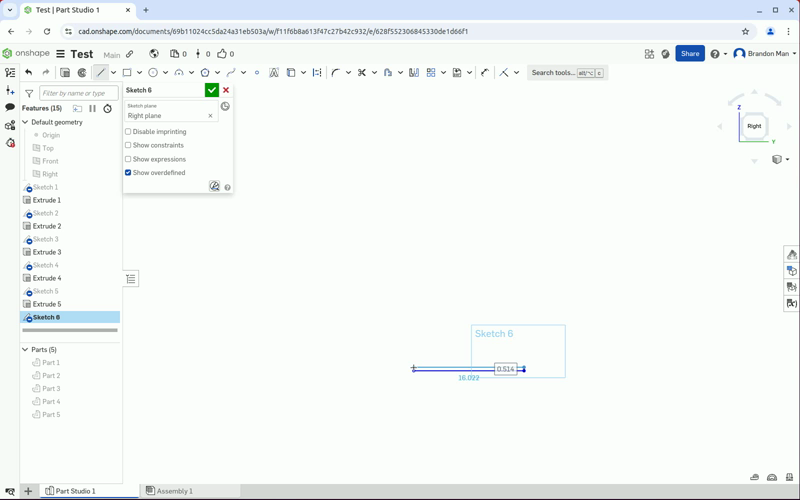
scroll(6)
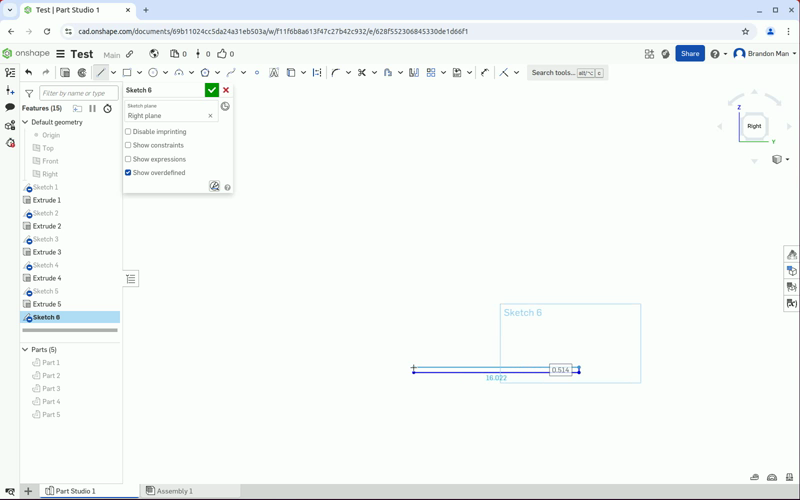
scroll(6)
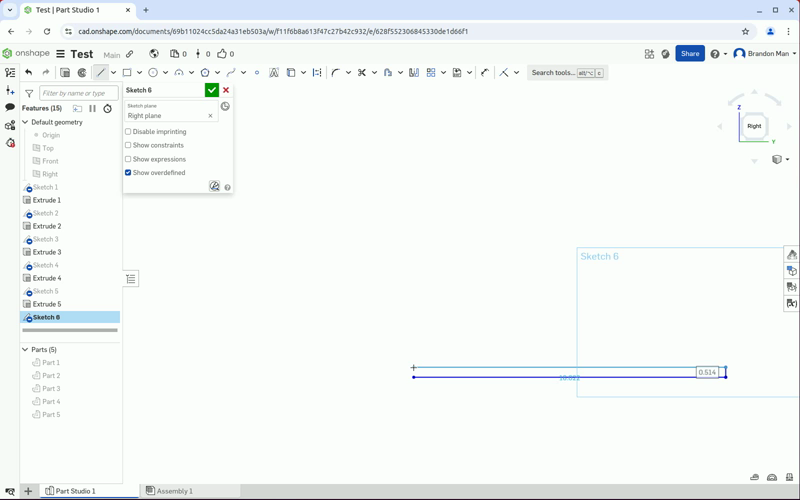
scroll(6)
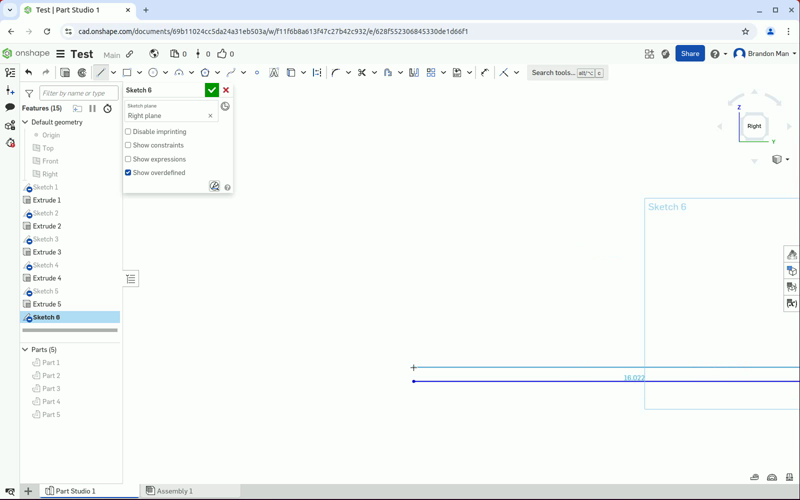
scroll(6)
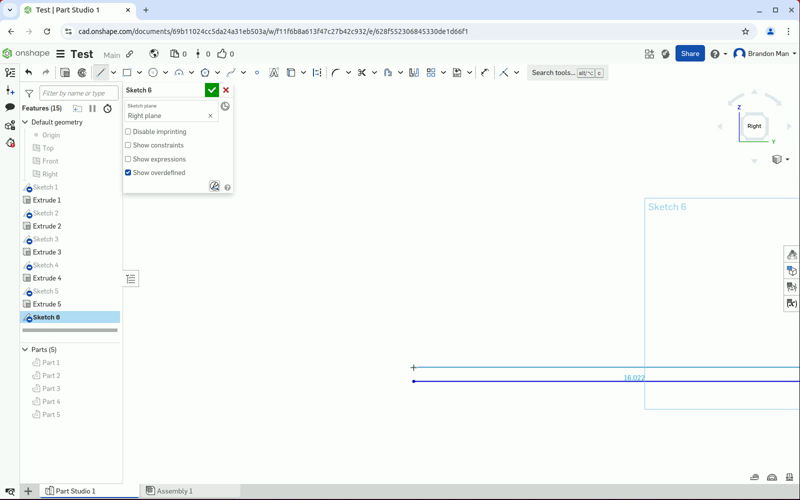
scroll(6)
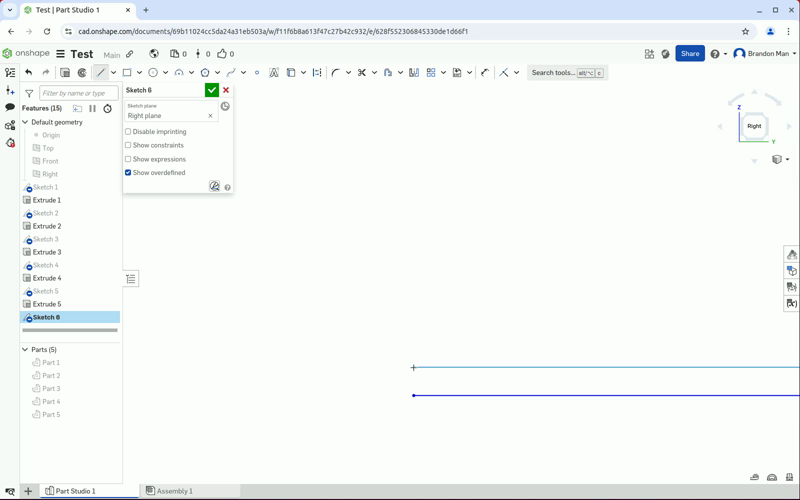
click(413, 367)
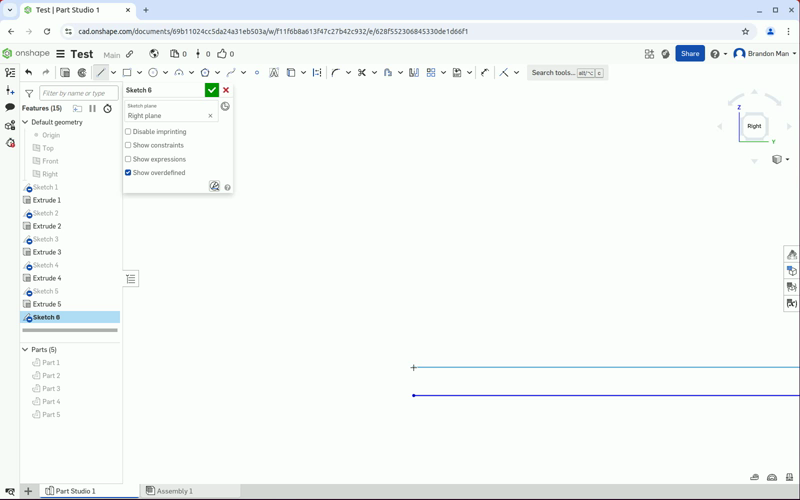
scroll(-6)
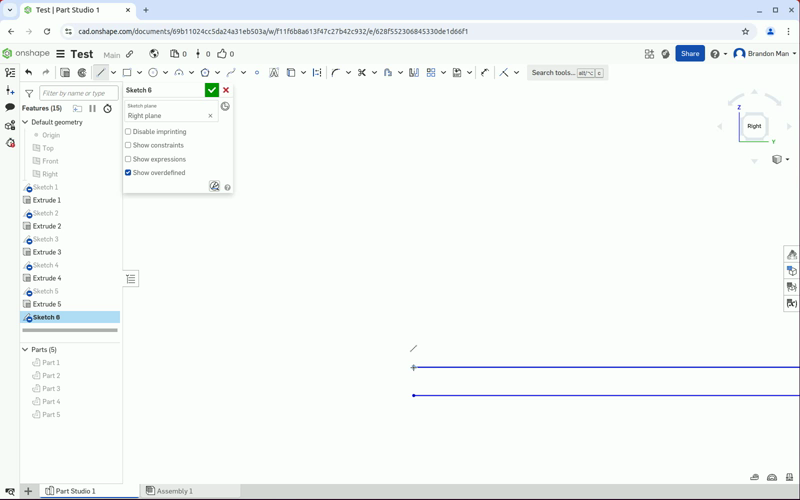
scroll(-6)
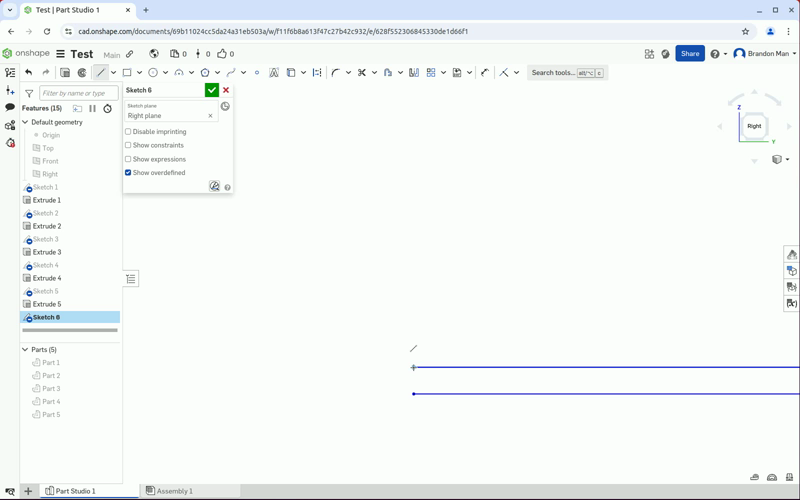
scroll(-6)
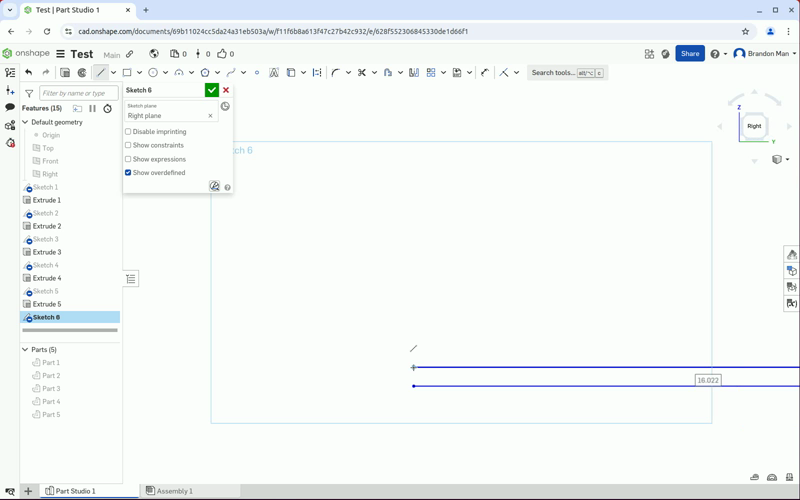
scroll(-6)
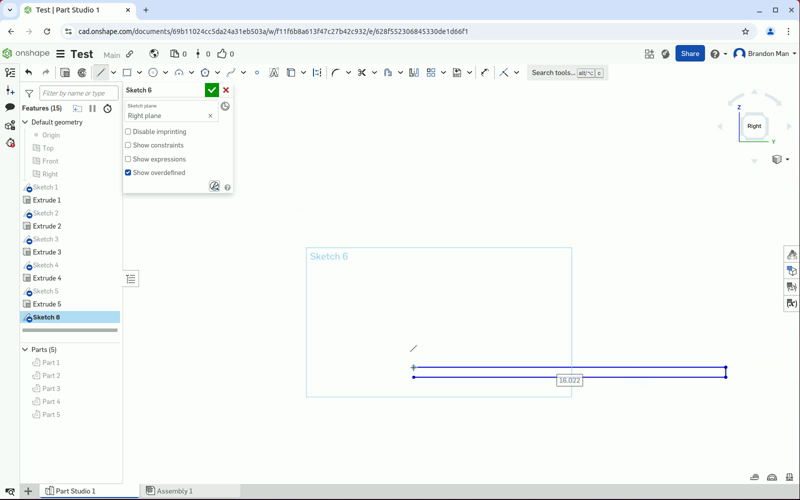
scroll(-6)
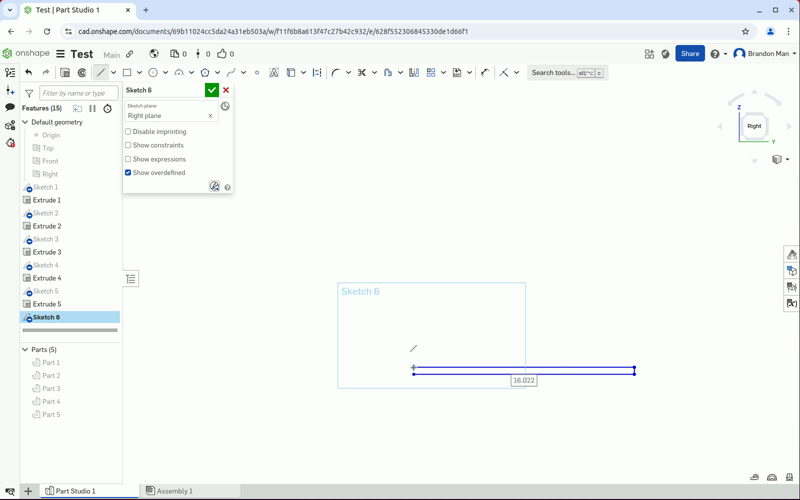
scroll(-6)
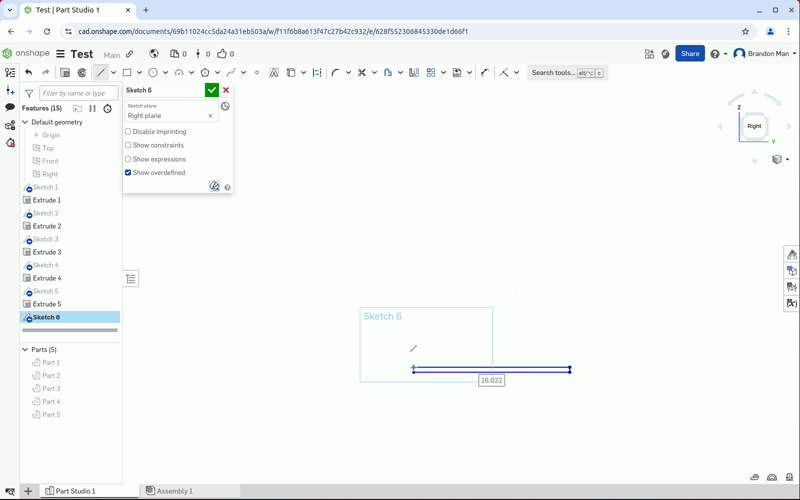
scroll(-6)
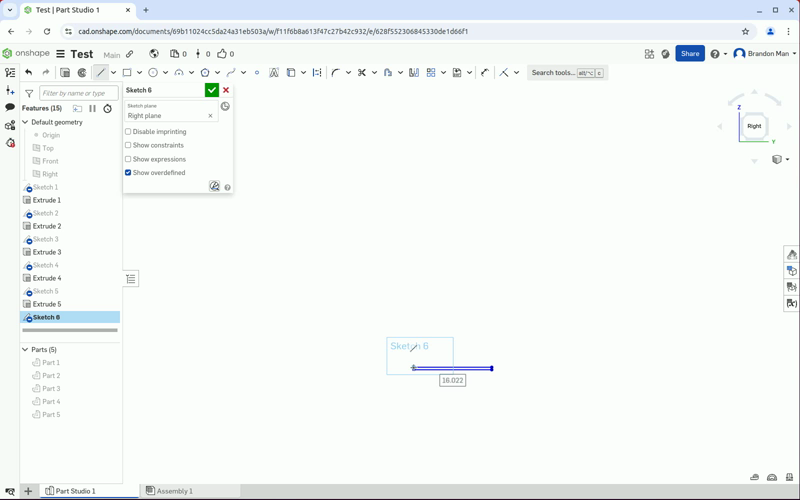
key_up(shift)
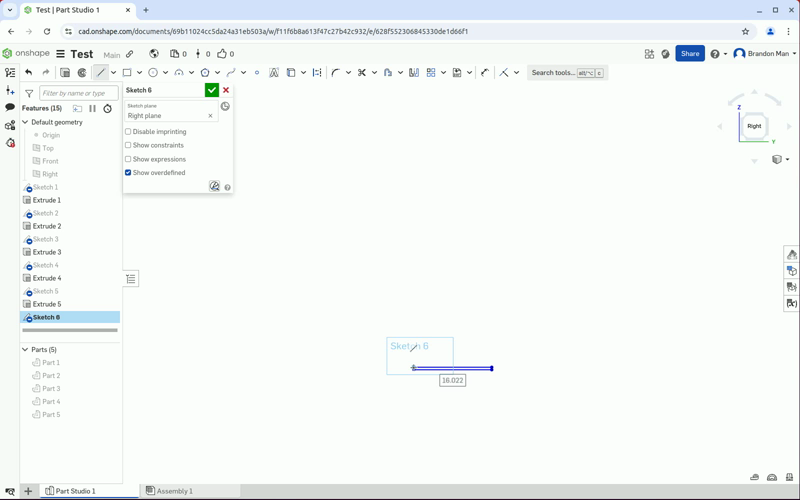
mouse_move(444, 367)
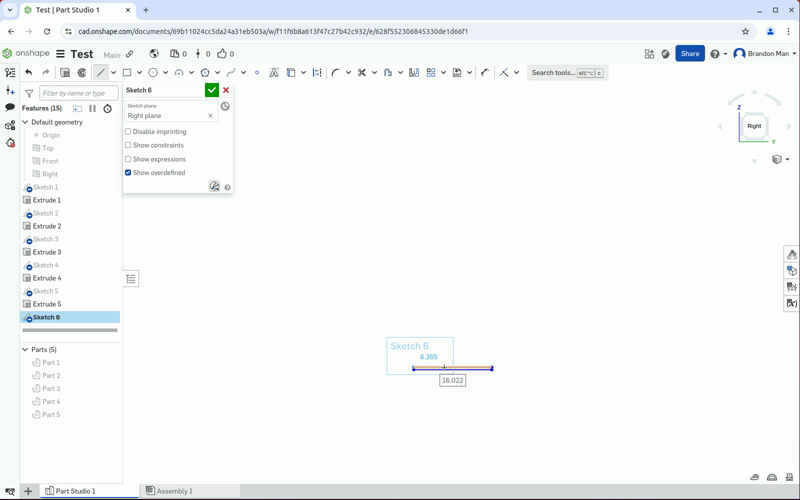
key_down(shift)
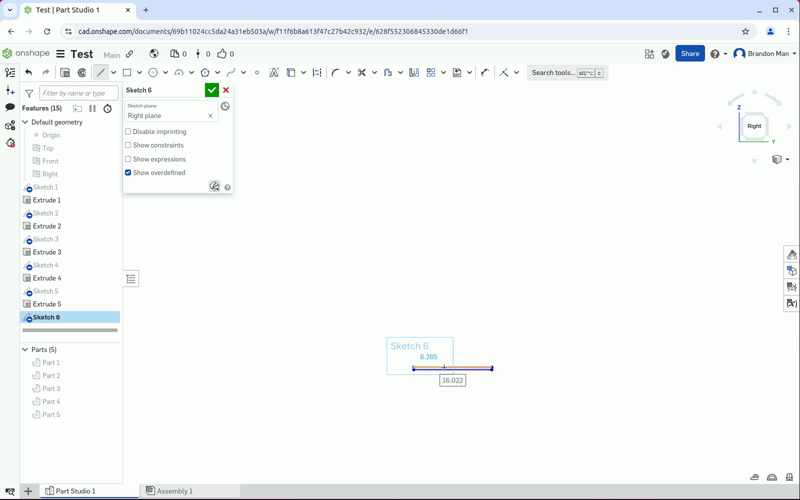
mouse_move(413, 369)
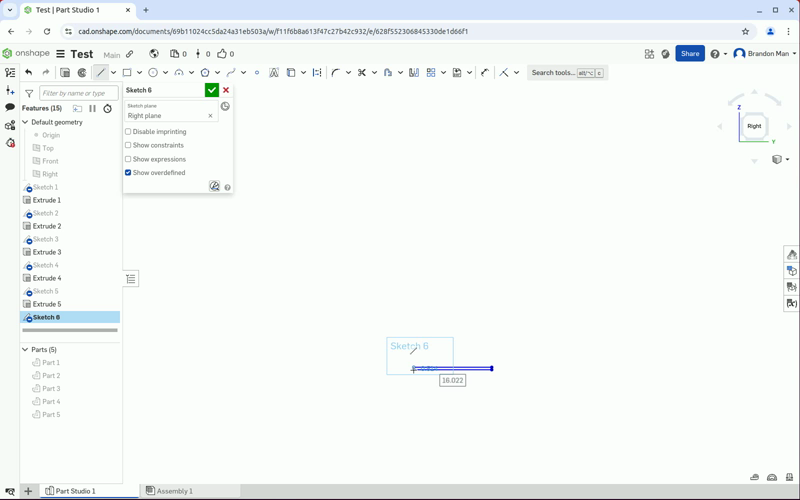
scroll(6)
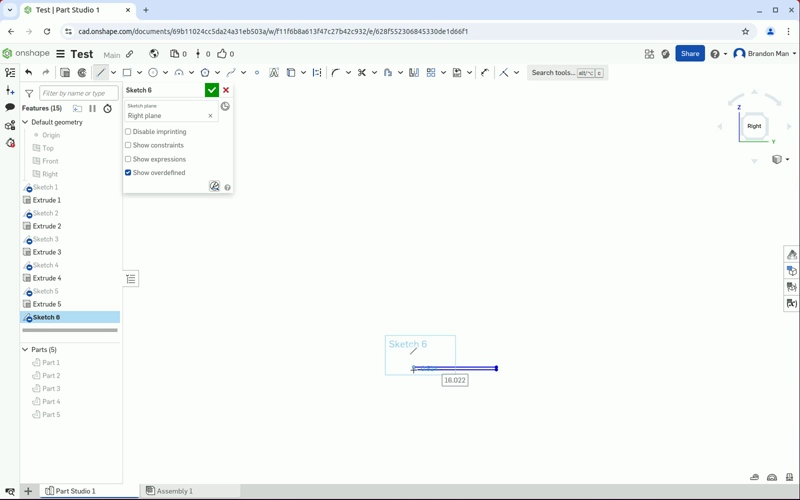
scroll(6)
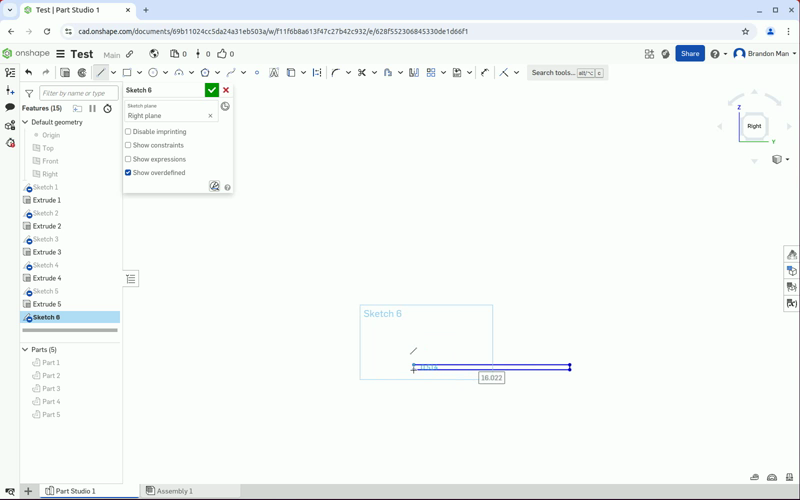
scroll(6)
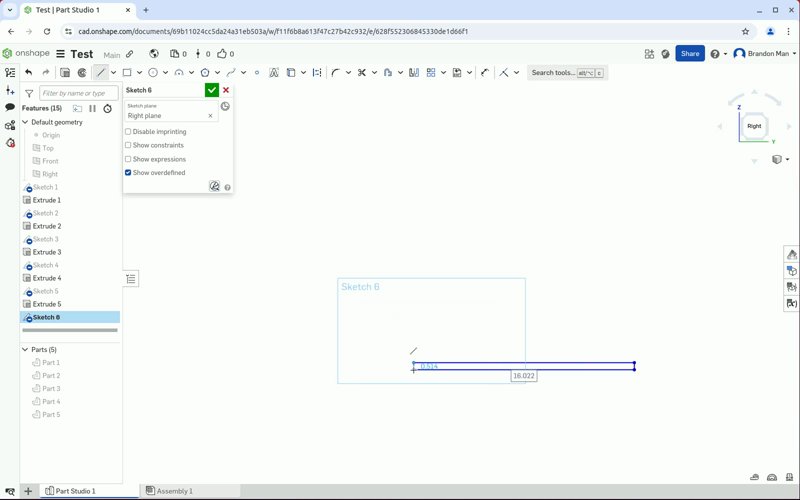
scroll(6)
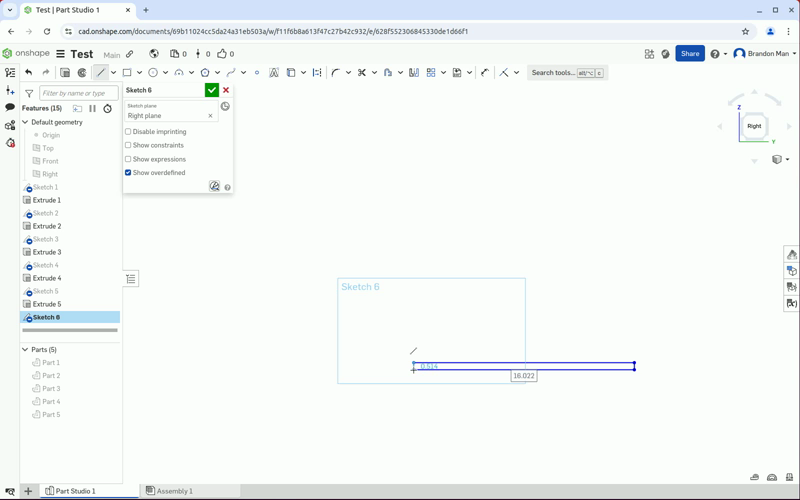
scroll(6)
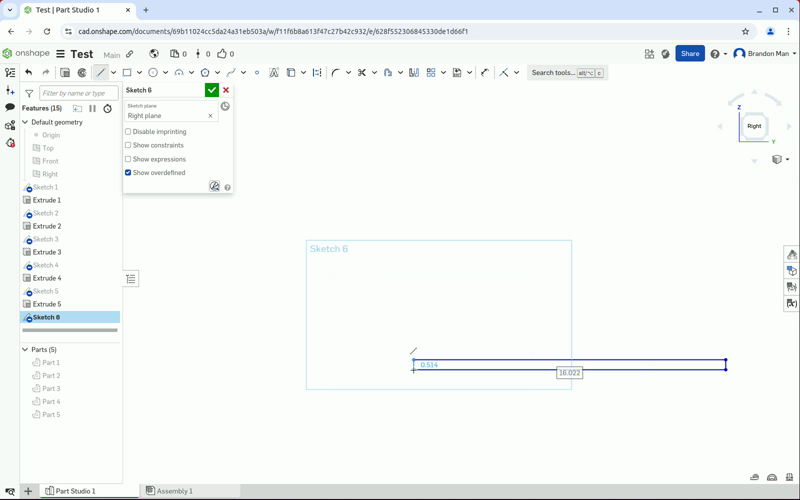
scroll(6)
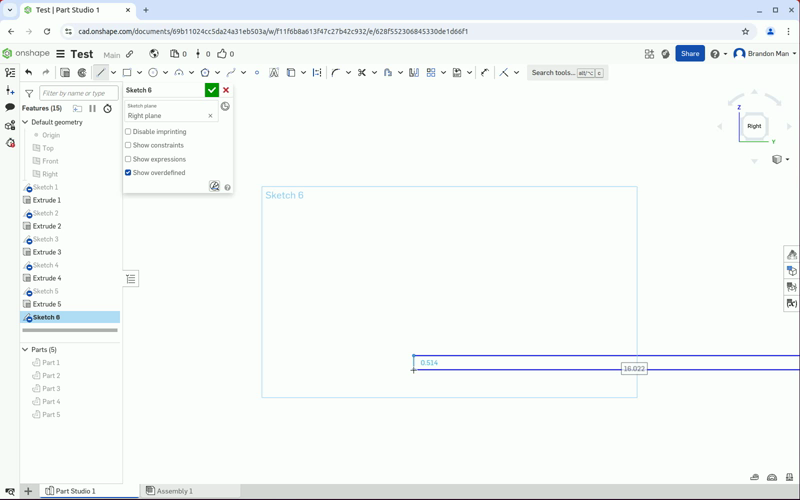
scroll(6)
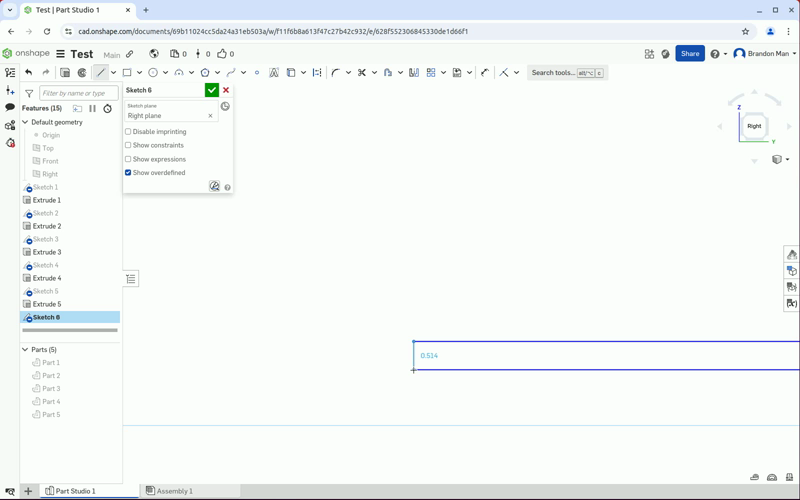
key_up(shift)
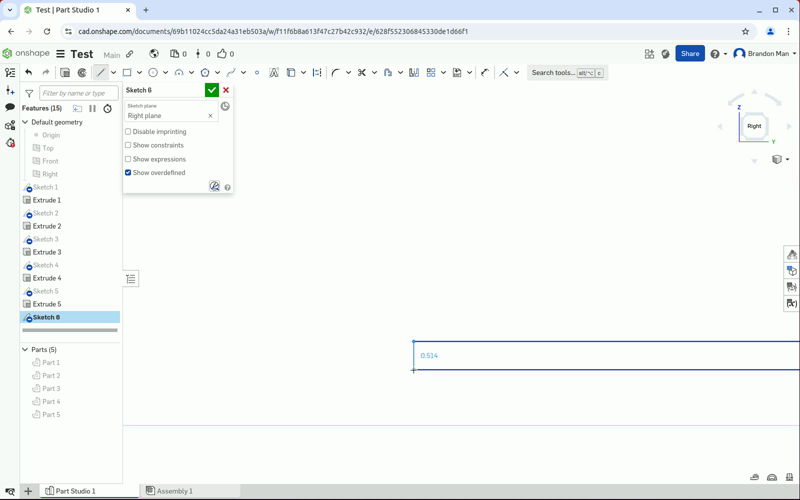
click(413, 369)
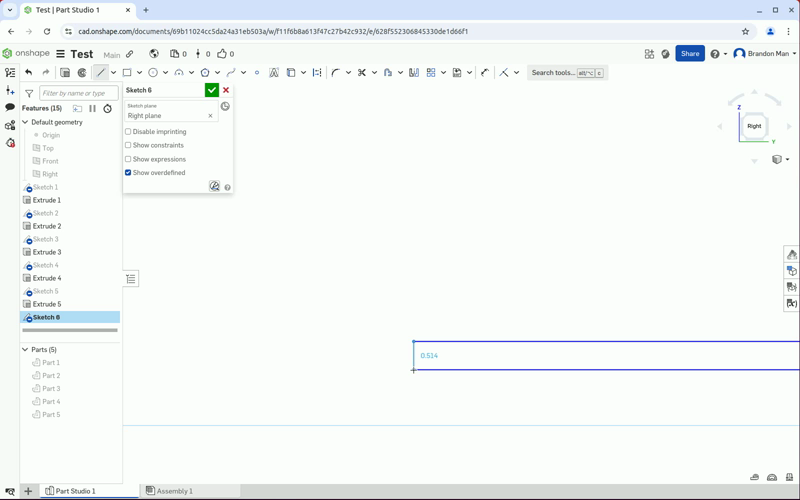
scroll(-6)
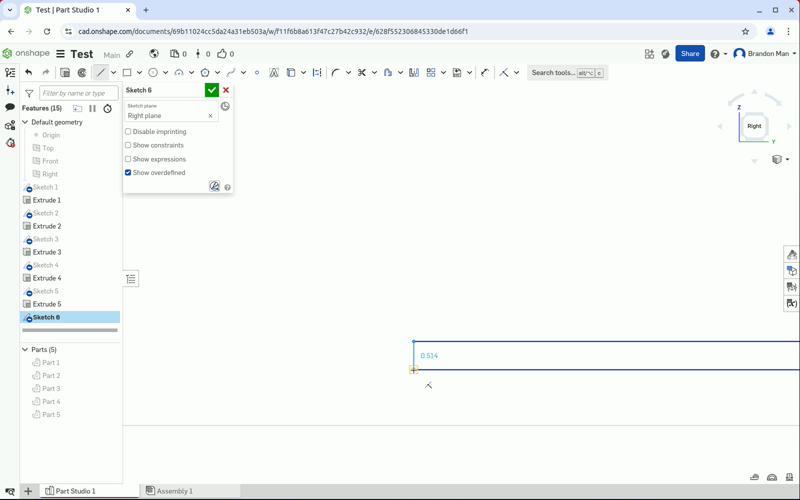
scroll(-6)
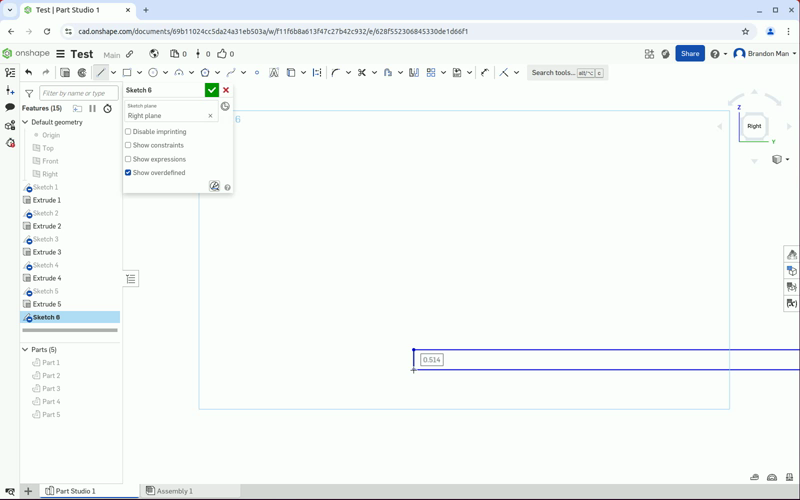
scroll(-6)
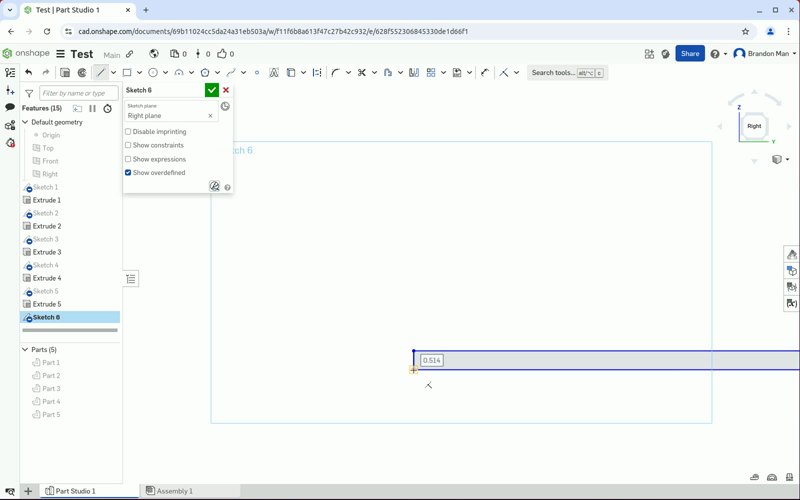
scroll(-6)
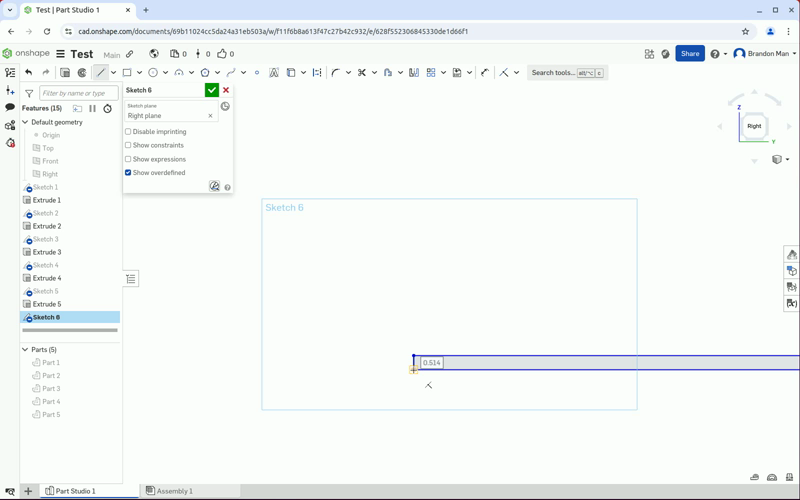
scroll(-6)
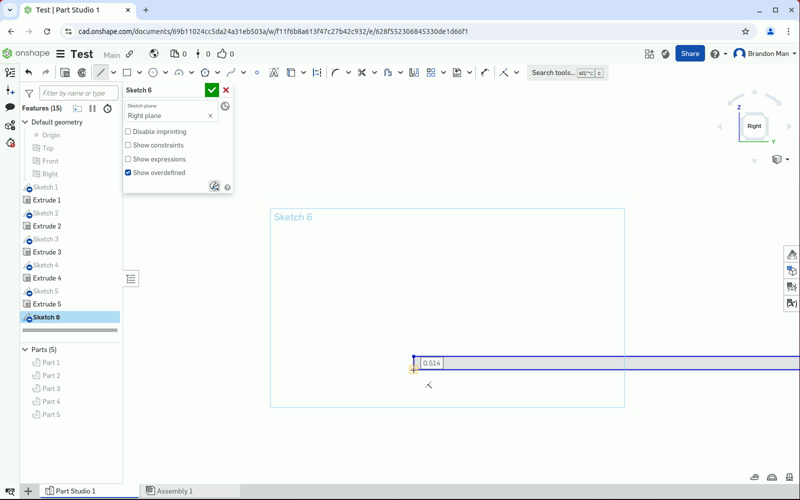
scroll(-6)
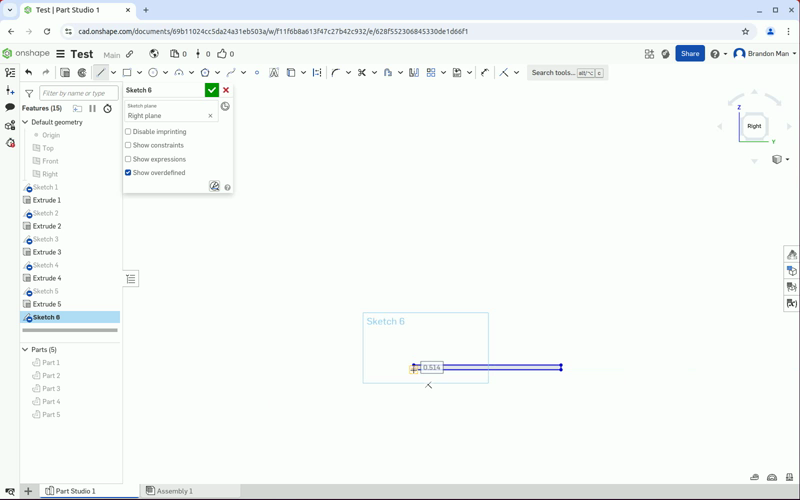
scroll(-6)
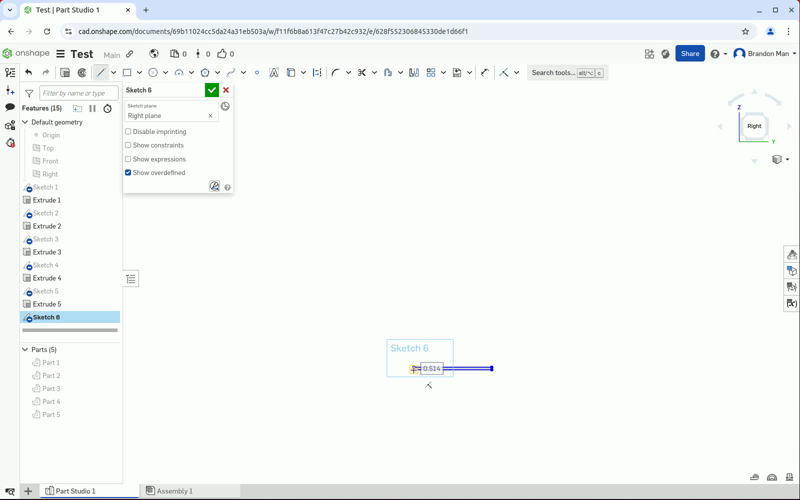
key(esc)
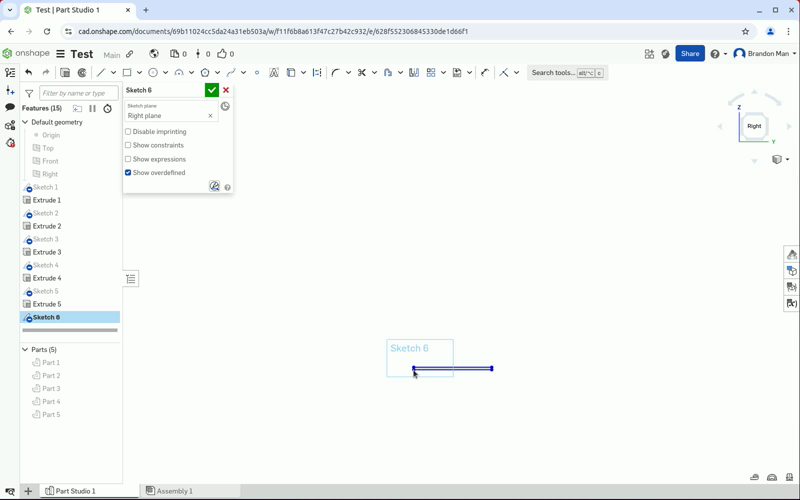
mouse_move(467, 368)
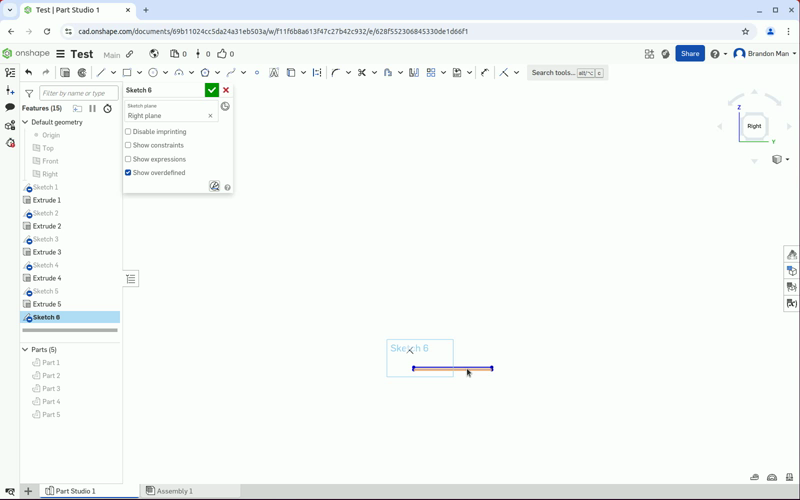
scroll(6)
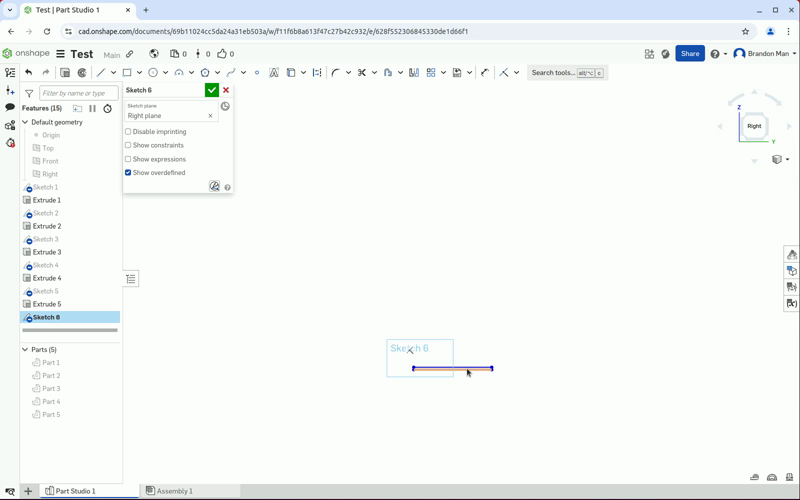
scroll(6)
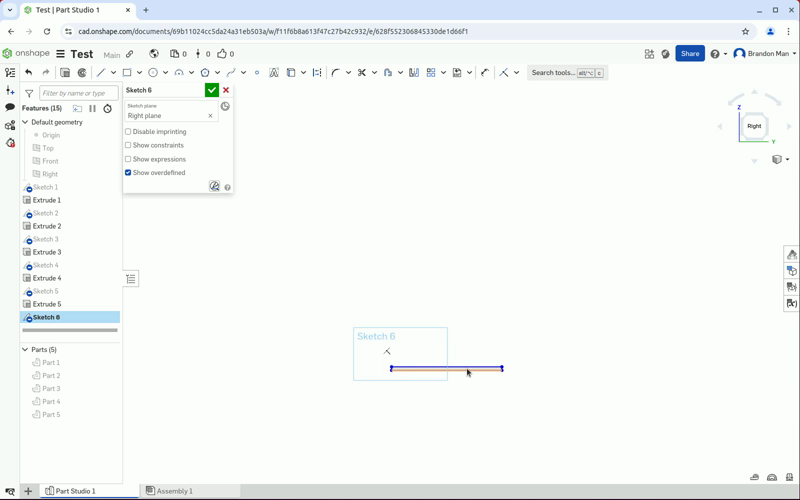
scroll(6)
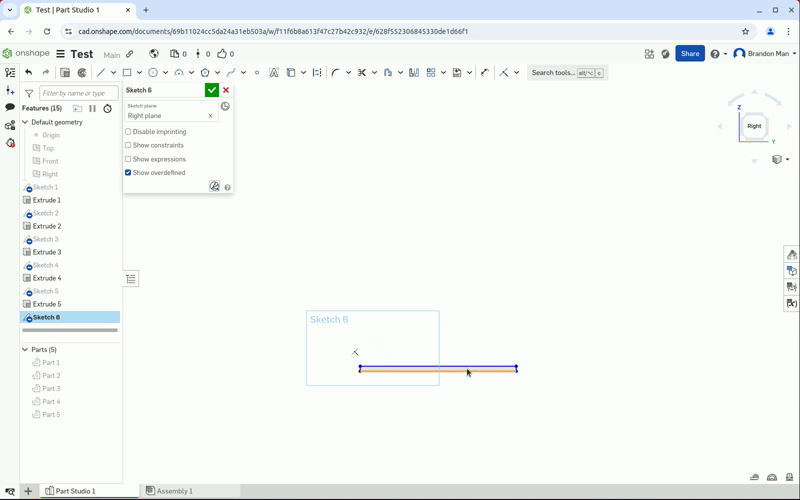
scroll(6)
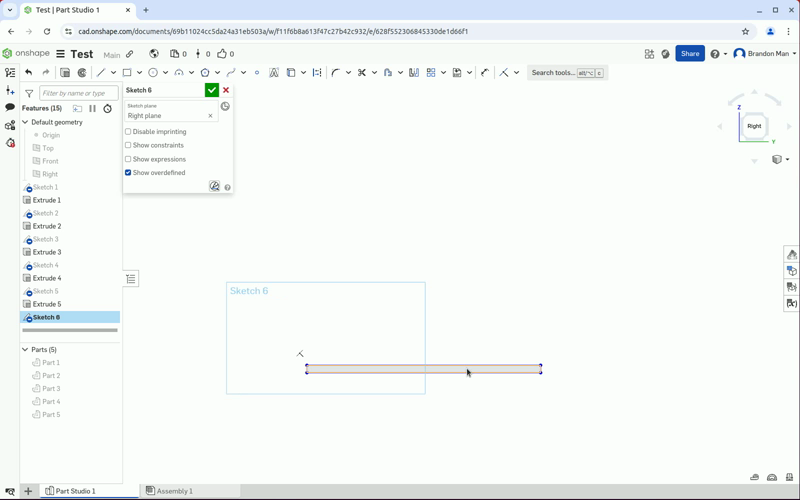
scroll(6)
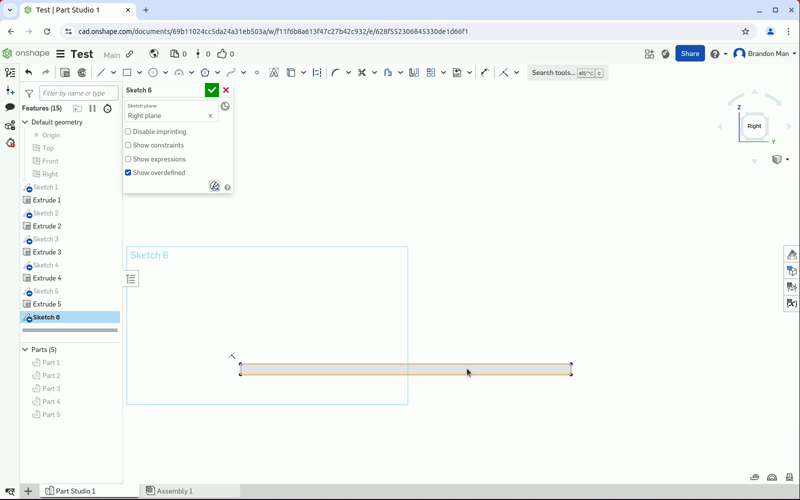
scroll(6)
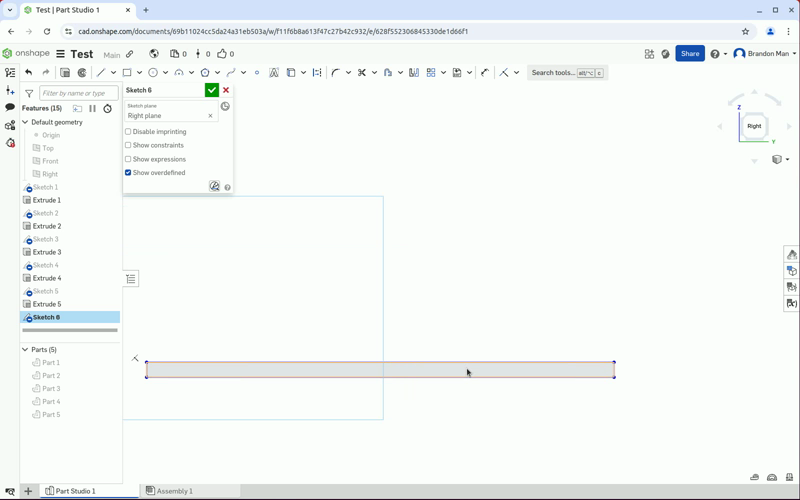
scroll(6)
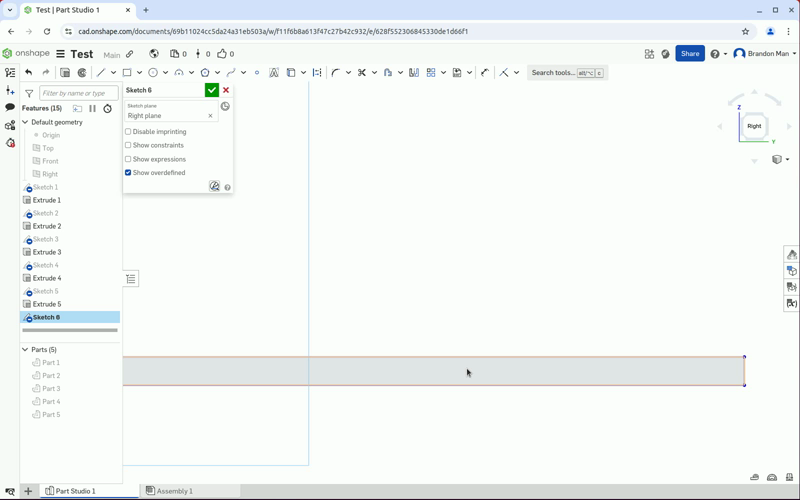
click(467, 368)
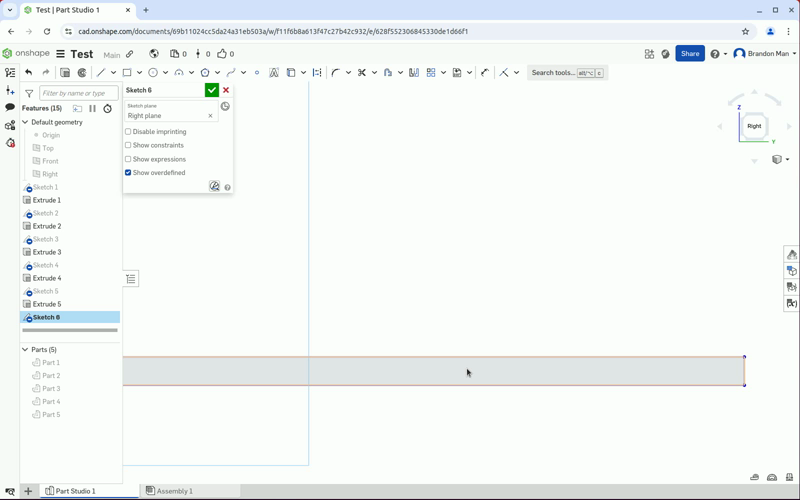
scroll(-6)
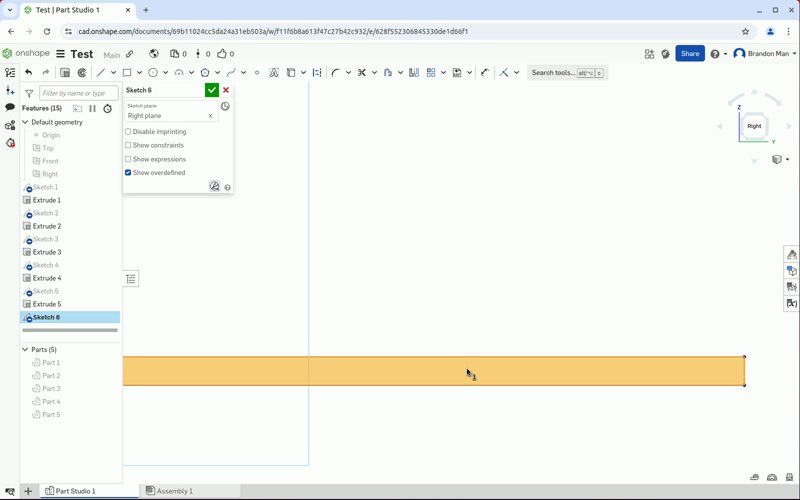
scroll(-6)
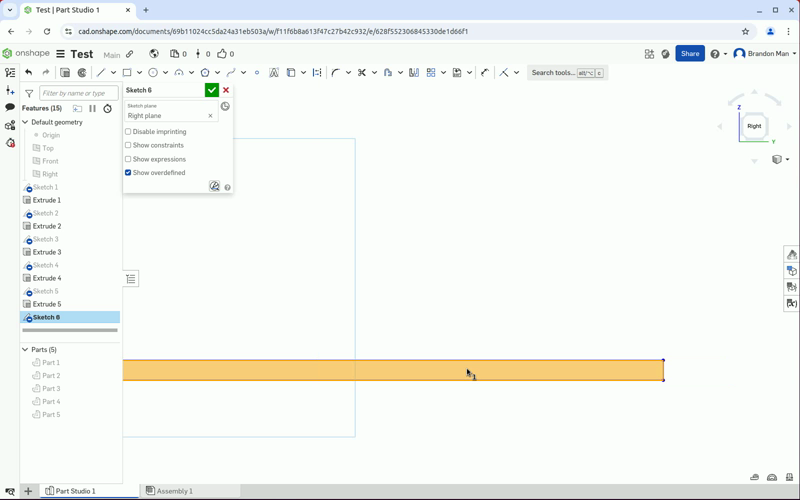
scroll(-6)
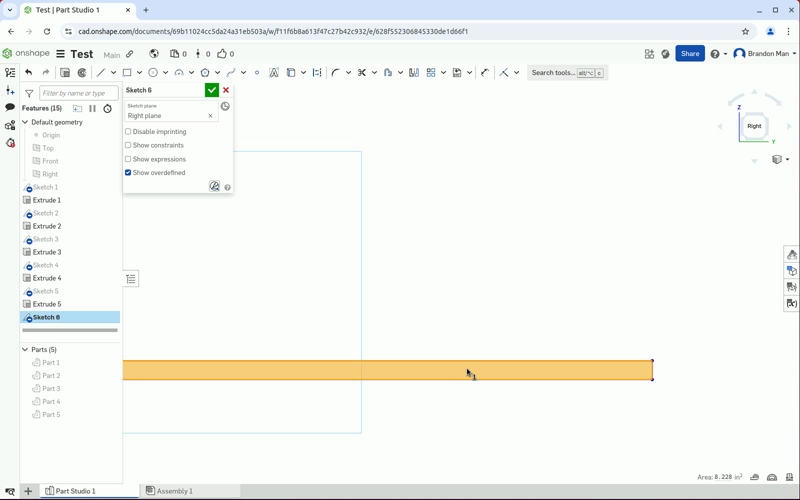
scroll(-6)
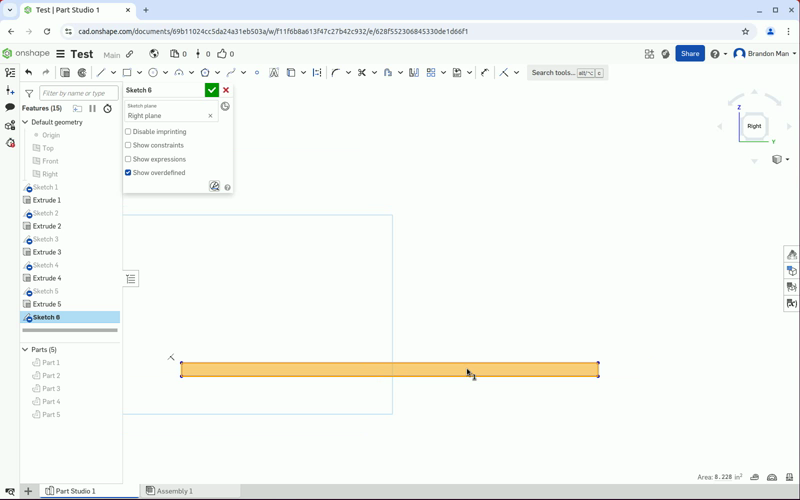
scroll(-6)
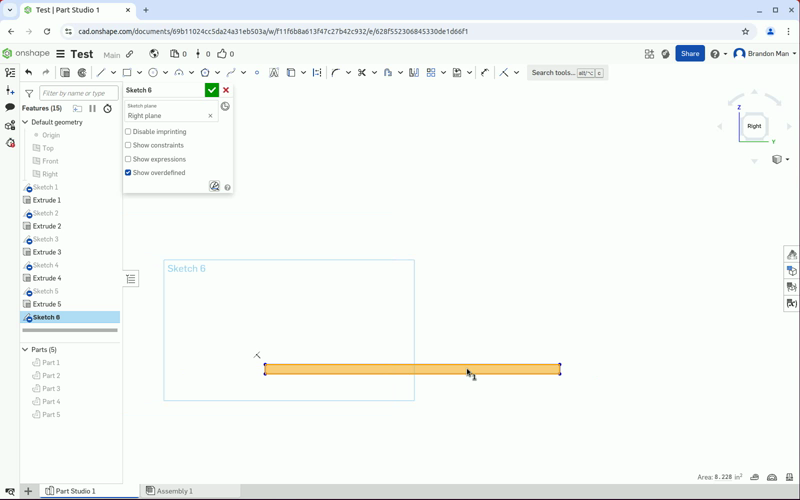
scroll(-6)
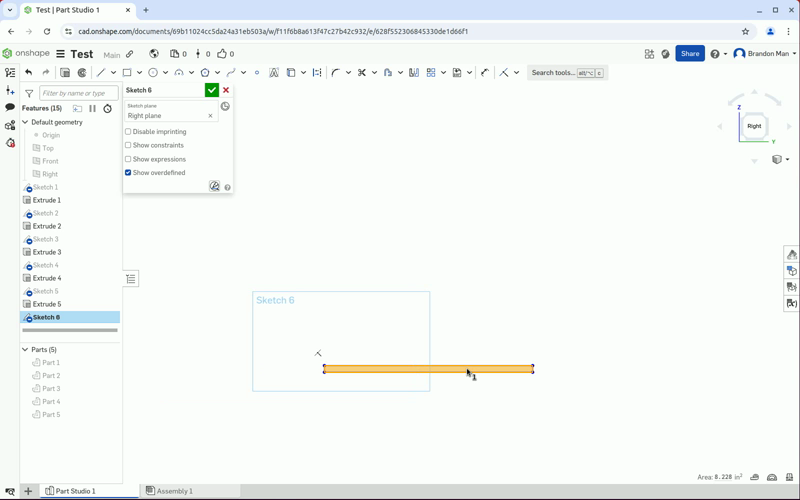
scroll(-6)
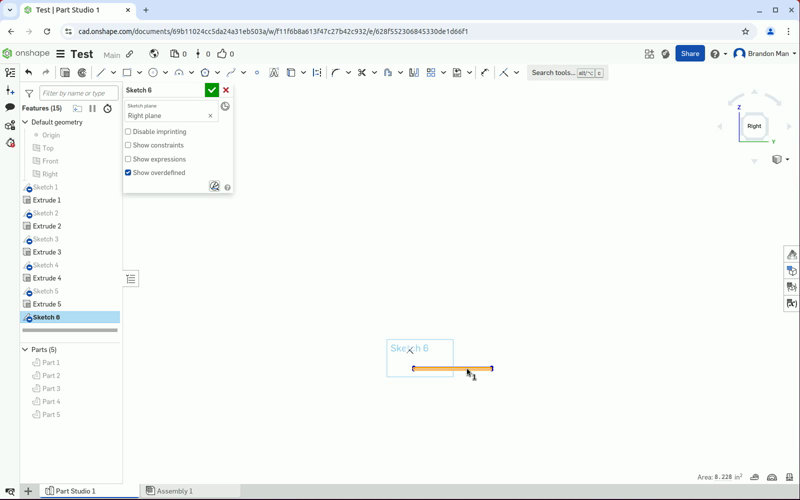
mouse_move(73, 352)
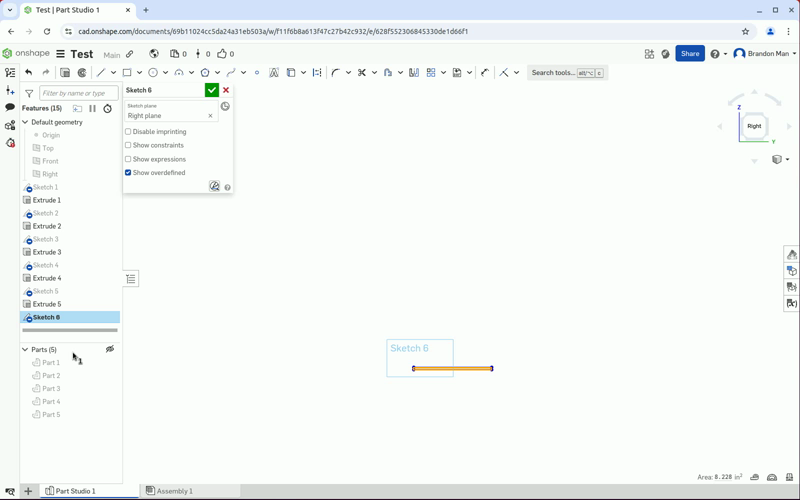
key(shift+y)
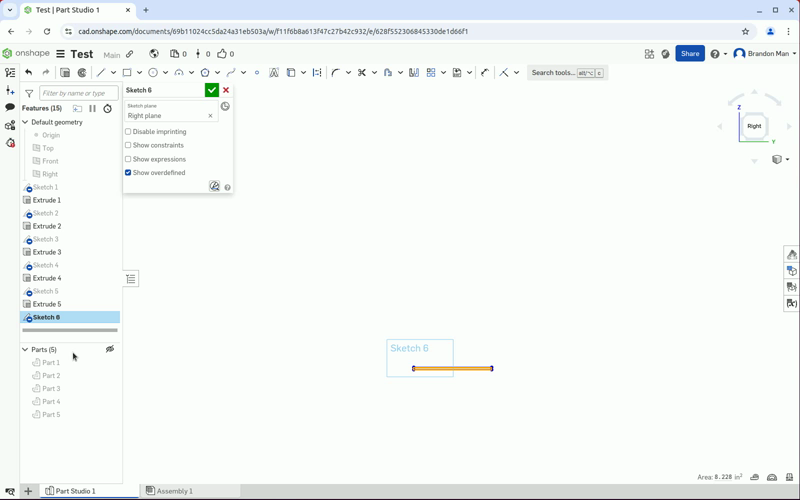
key(shift+e)
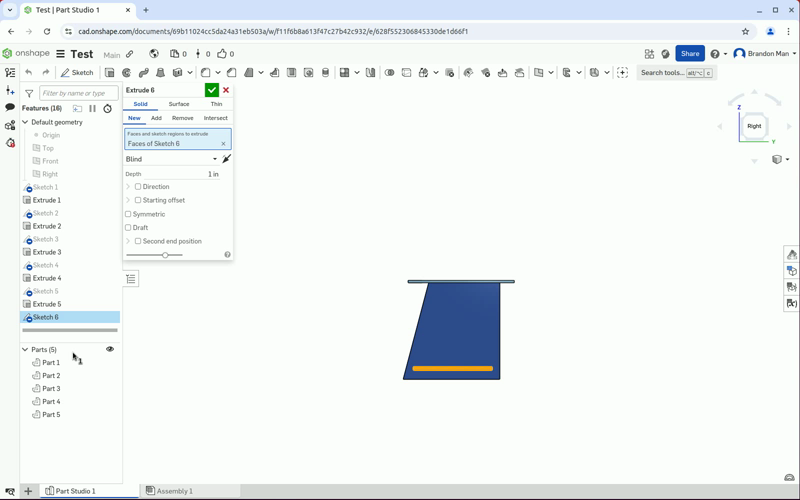
mouse_move(143, 106)
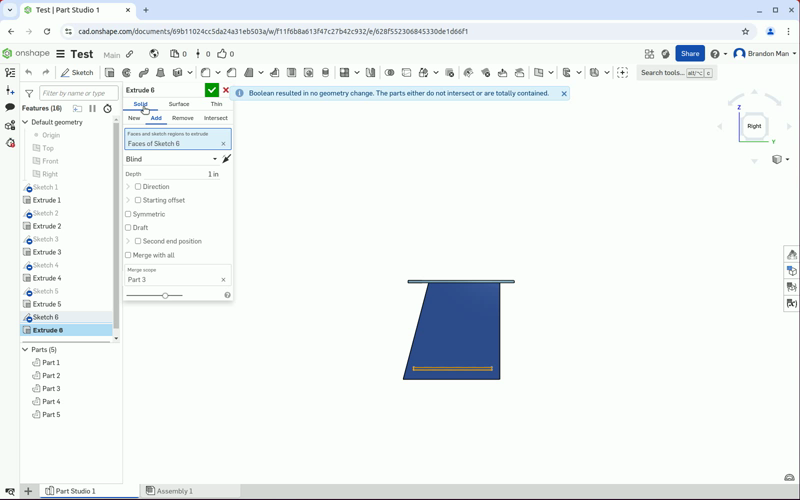
click(143, 106)
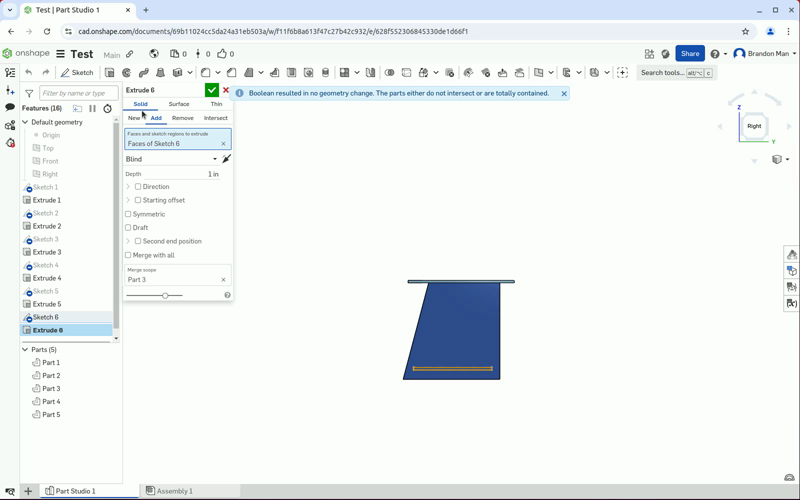
mouse_move(137, 120)
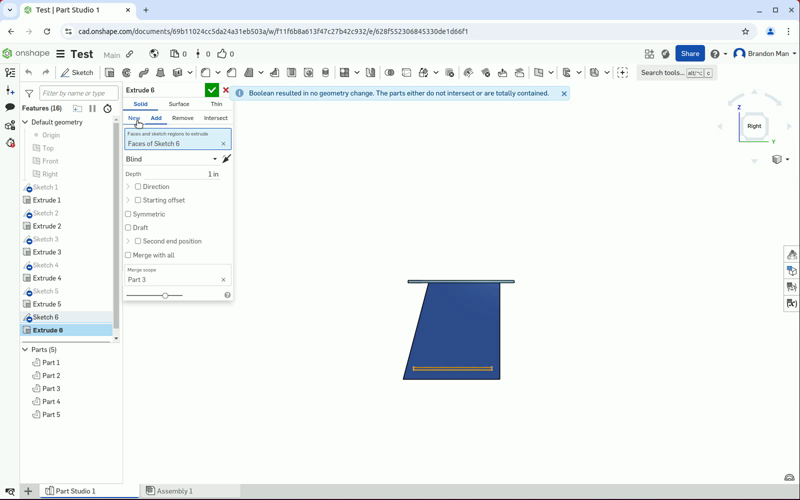
click(137, 120)
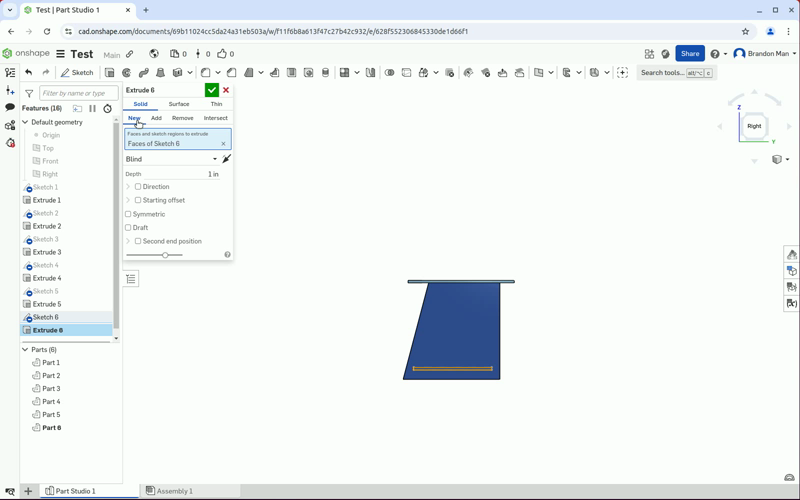
key(tab, 4)
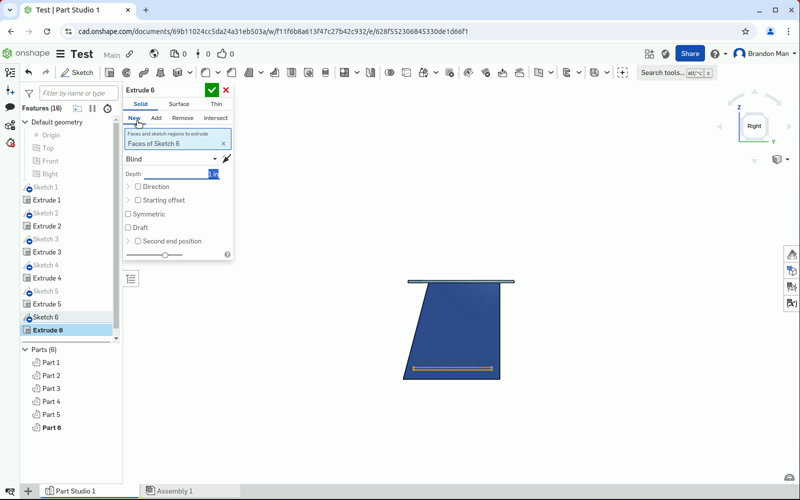
text(-23.108)
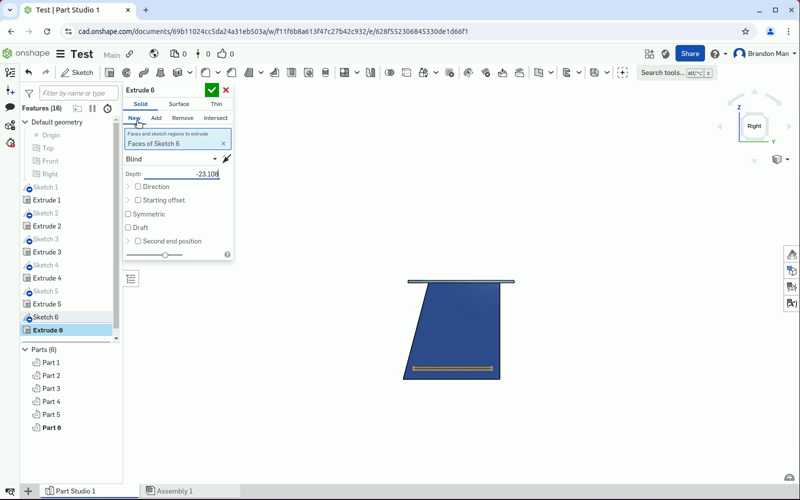
key(tab, 3)
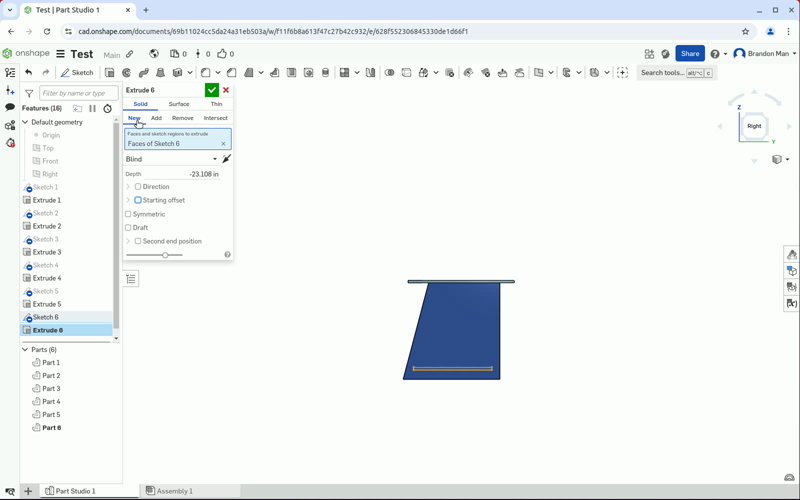
key(tab, 2)
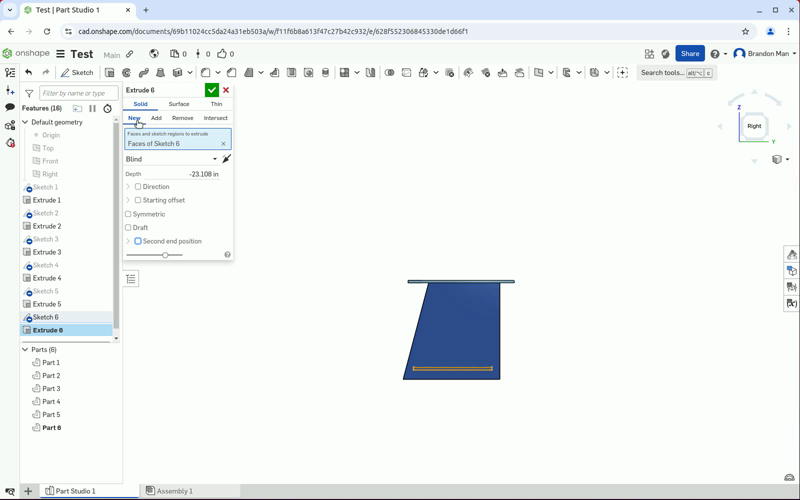
key(space)
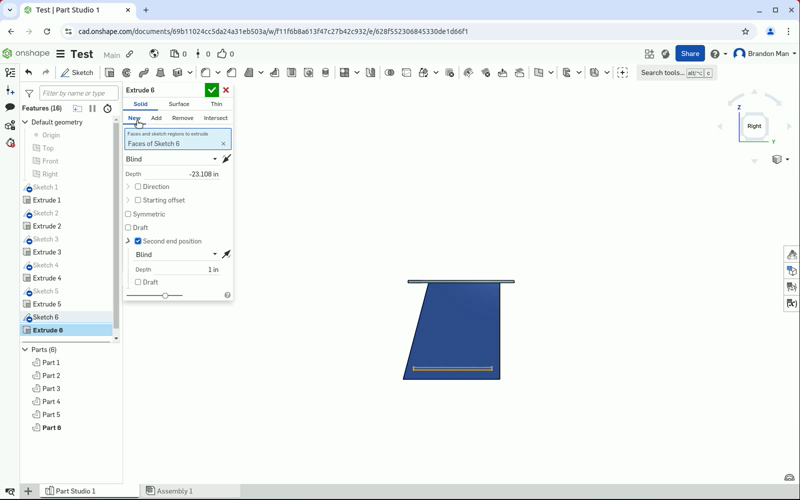
key(tab, 3)
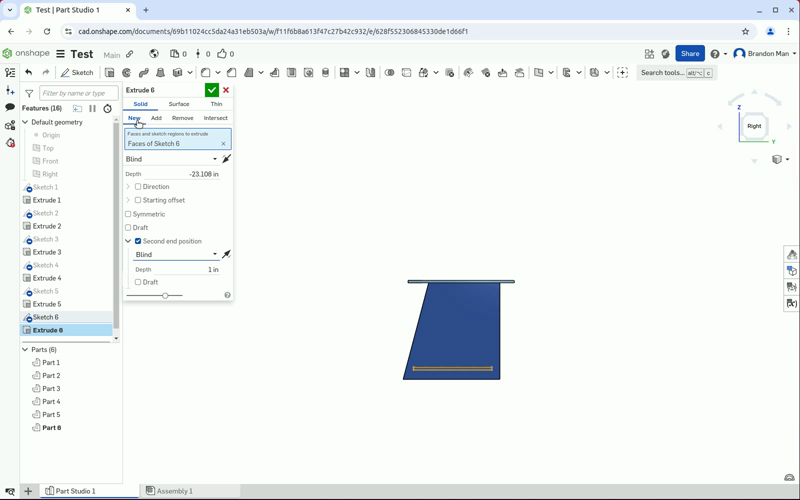
text(12.758)
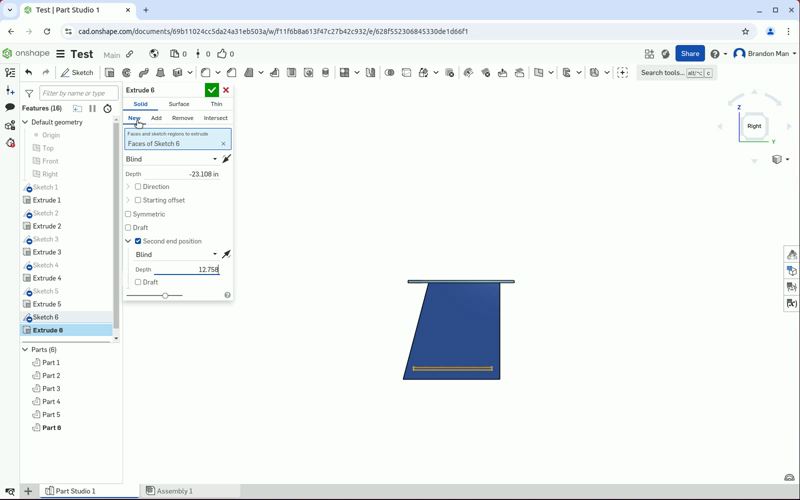
key(enter)
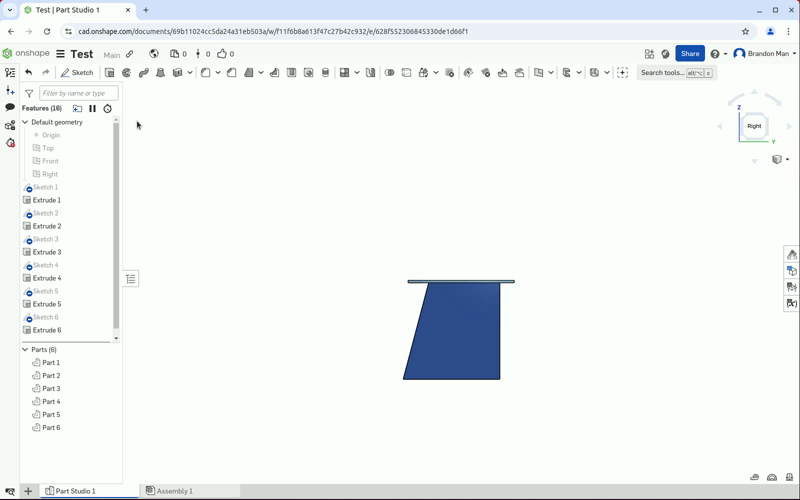
key(shift+h)
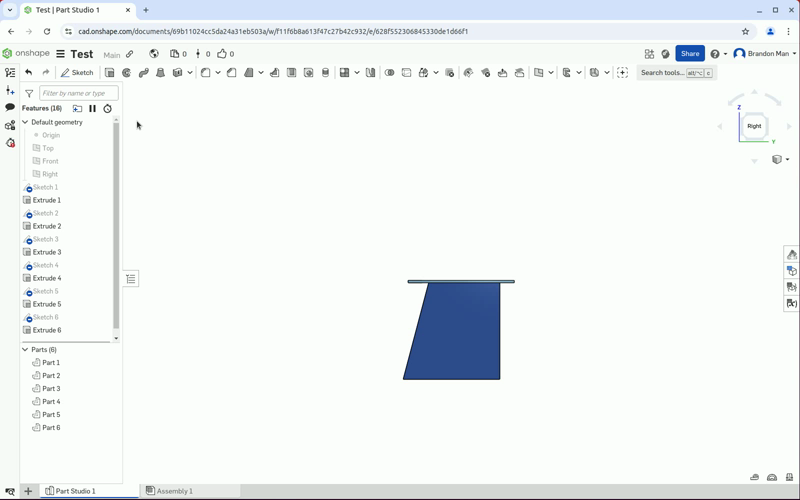
key(shift+h)
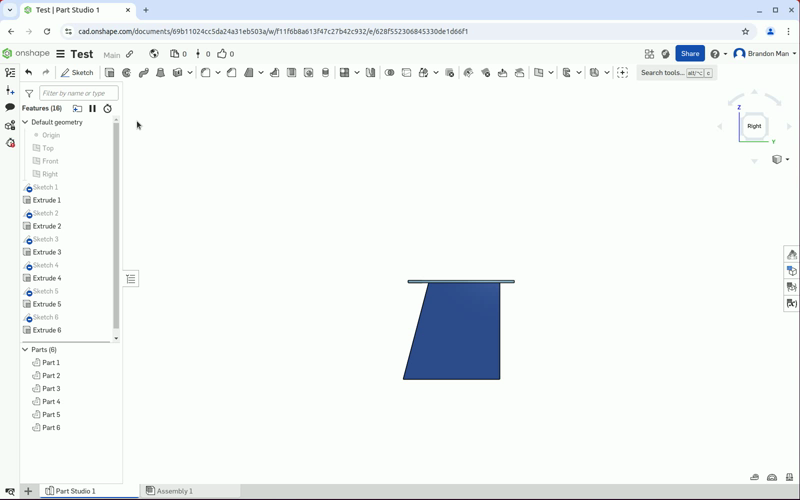
mouse_move(69, 189)
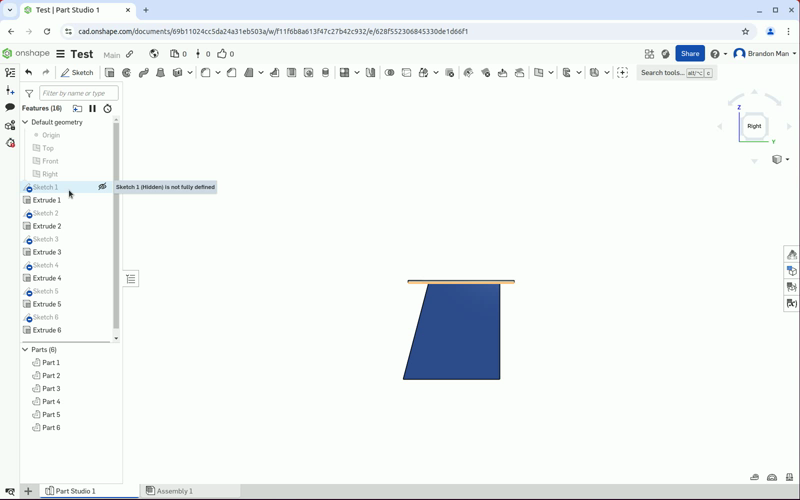
click(69, 189)
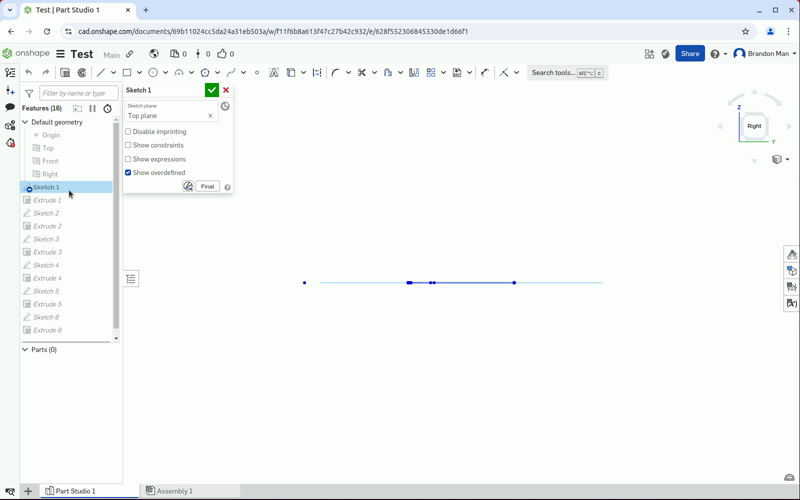
mouse_move(229, 92)
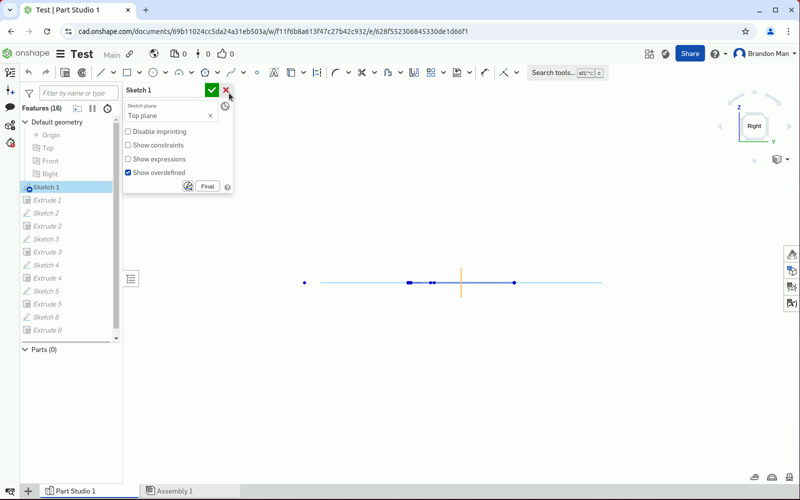
click(229, 92)
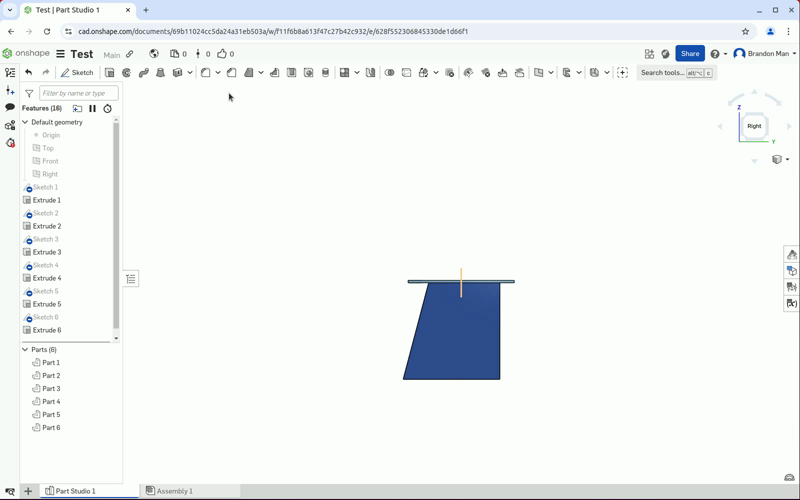
mouse_move(73, 352)
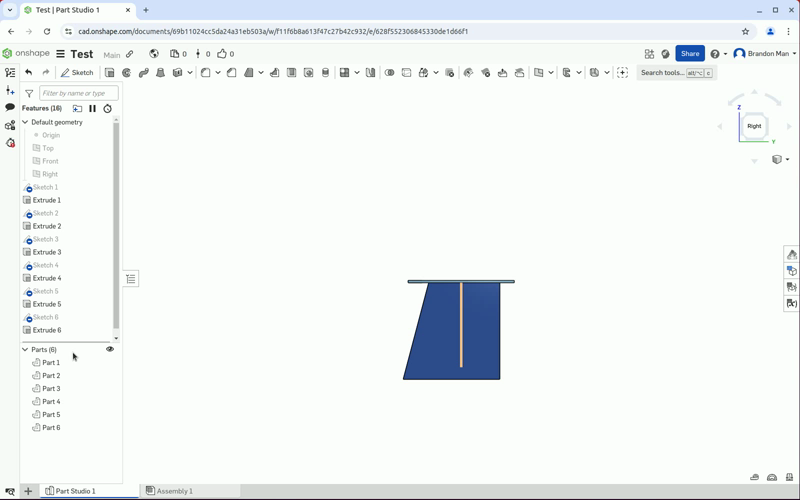
key(y)
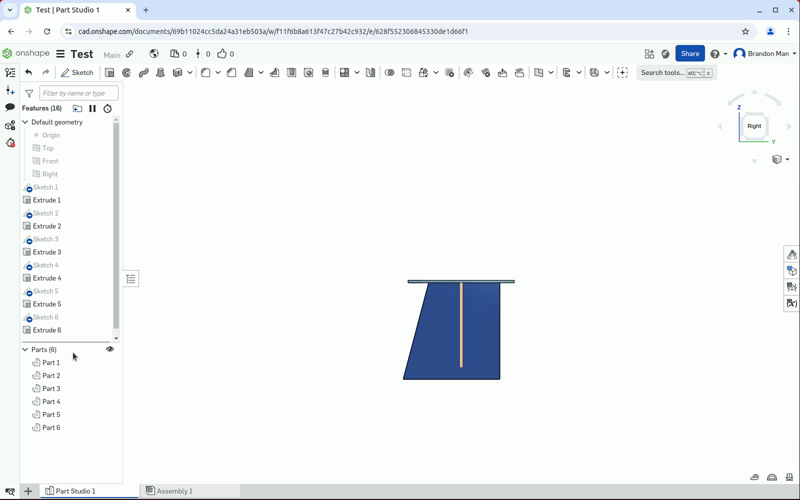
key(shift+p)
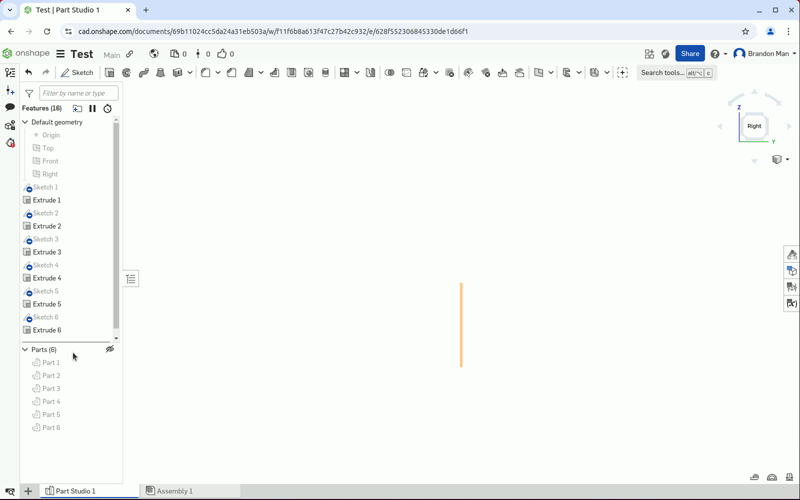
key(space)
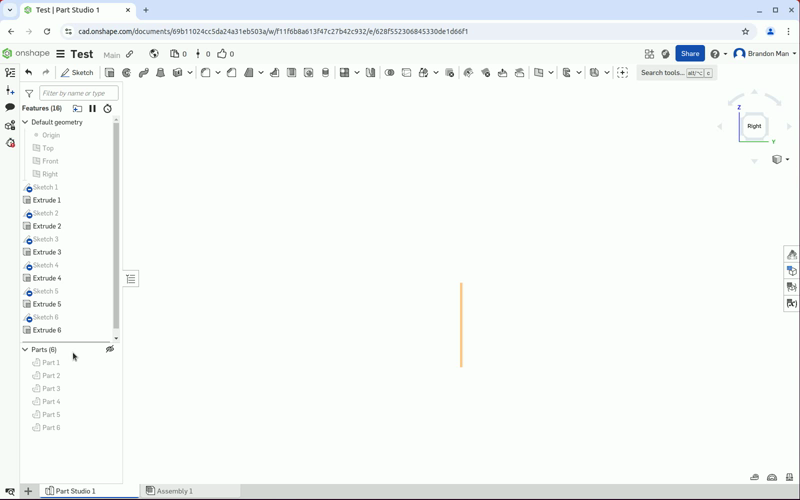
key_down(shift)
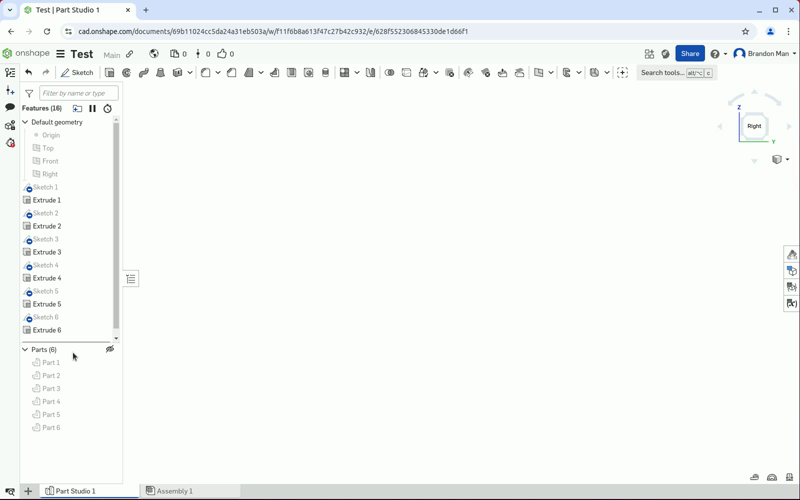
key(right)
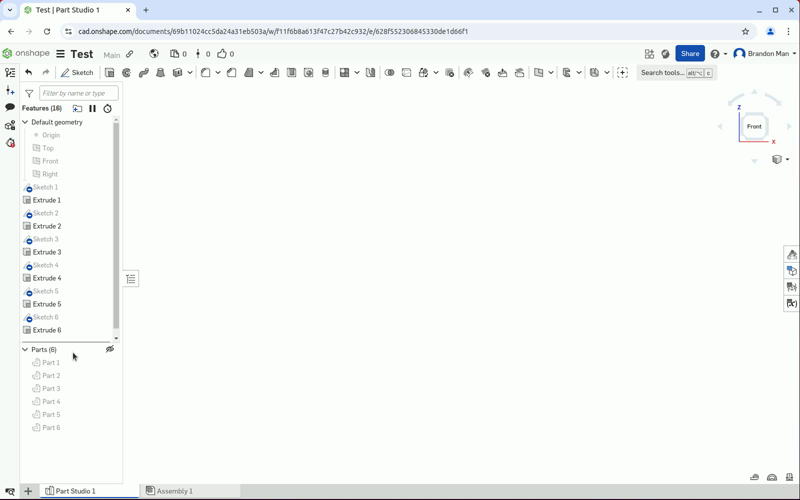
key_up(shift)
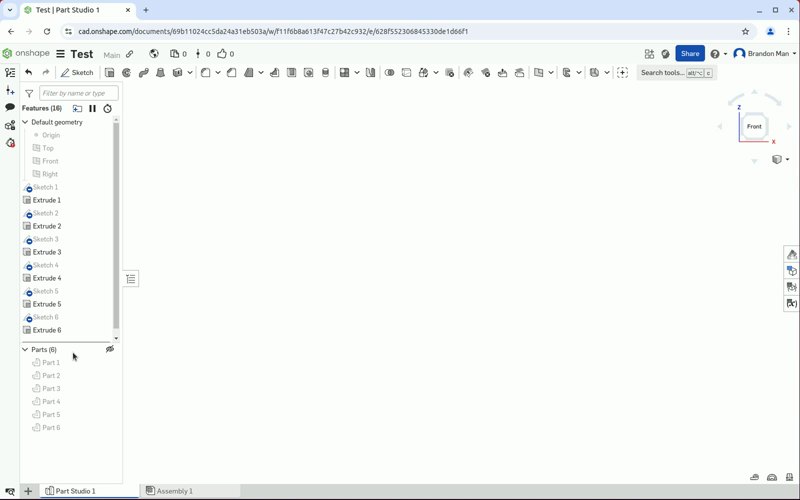
mouse_move(73, 352)
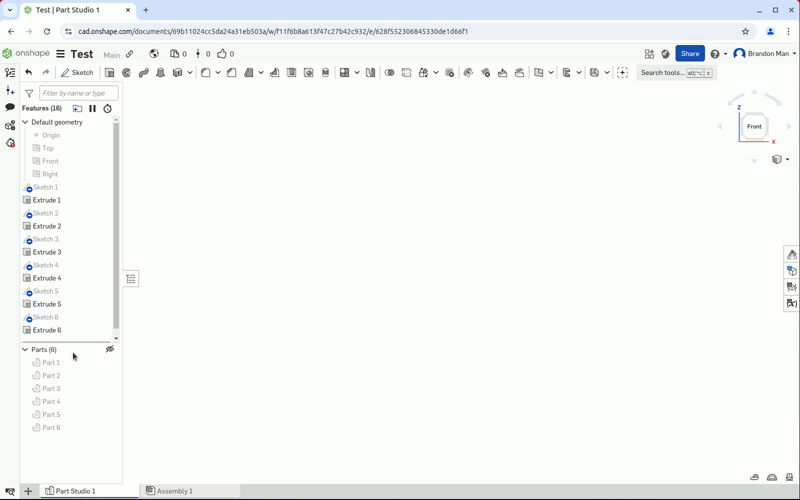
key(shift+y)
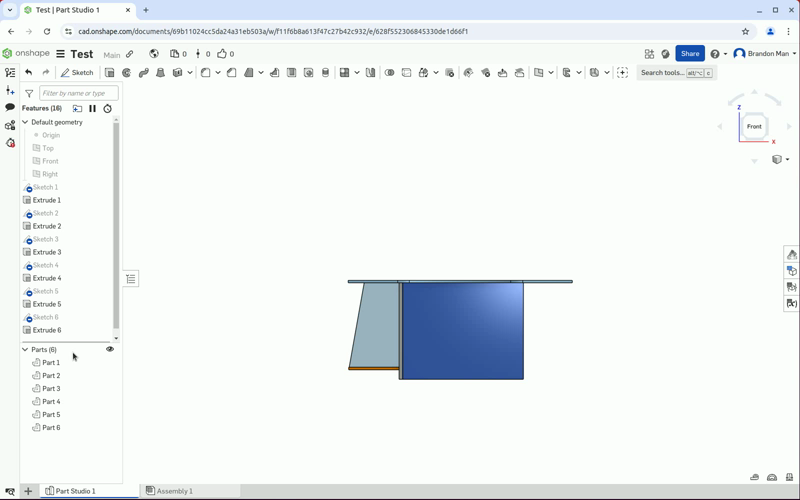
mouse_move(541, 75)
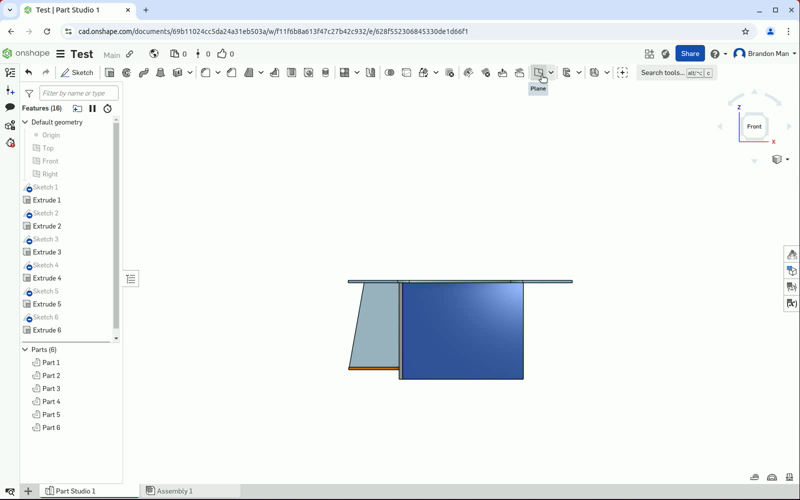
click(541, 75)
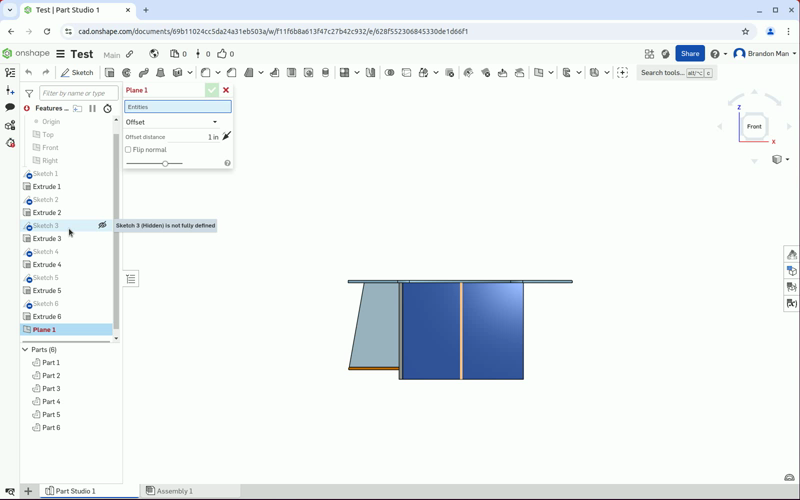
scroll(3)
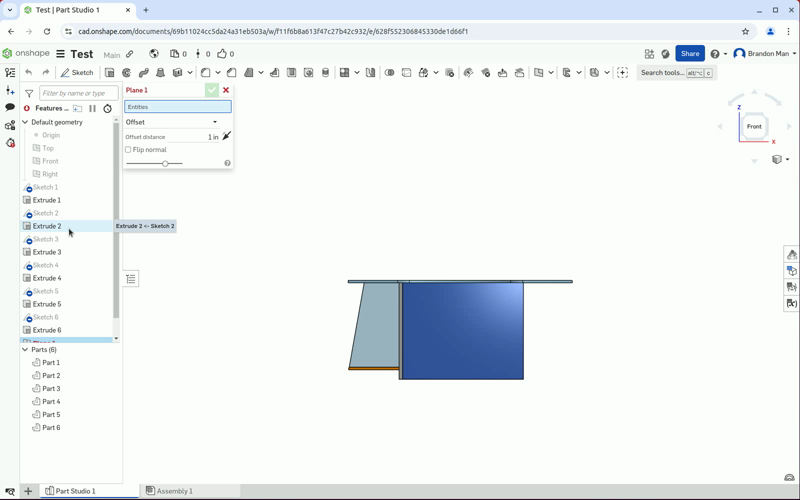
mouse_move(69, 163)
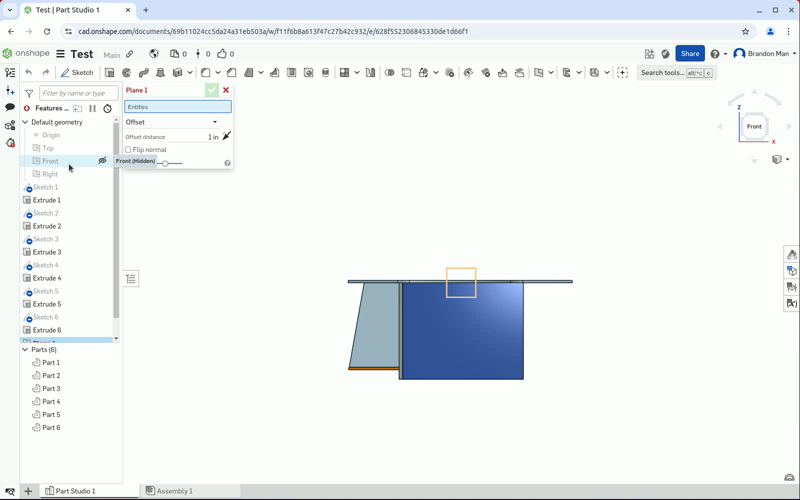
click(69, 163)
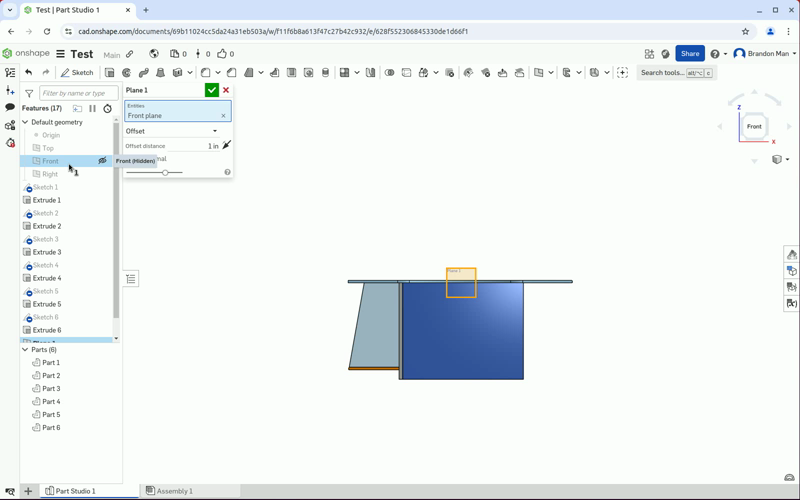
key(tab, 2)
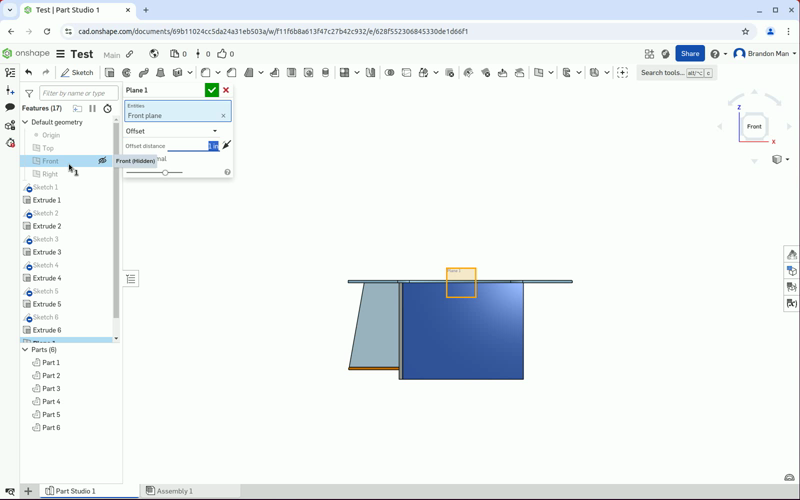
text(5.792)
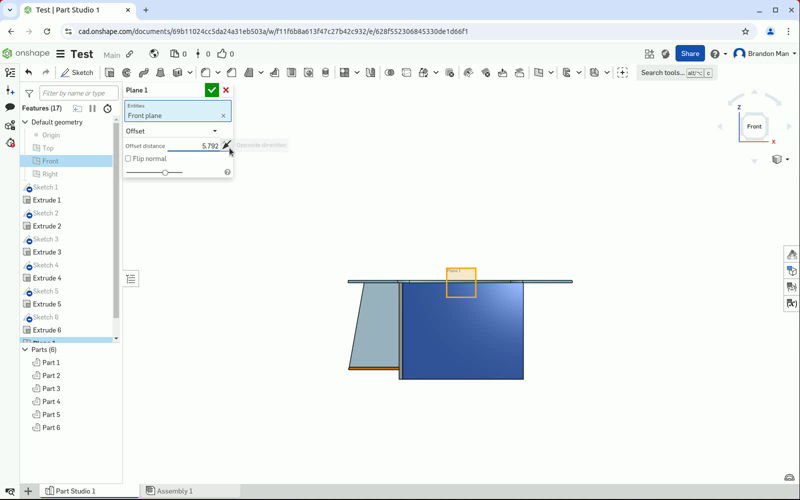
mouse_move(229, 147)
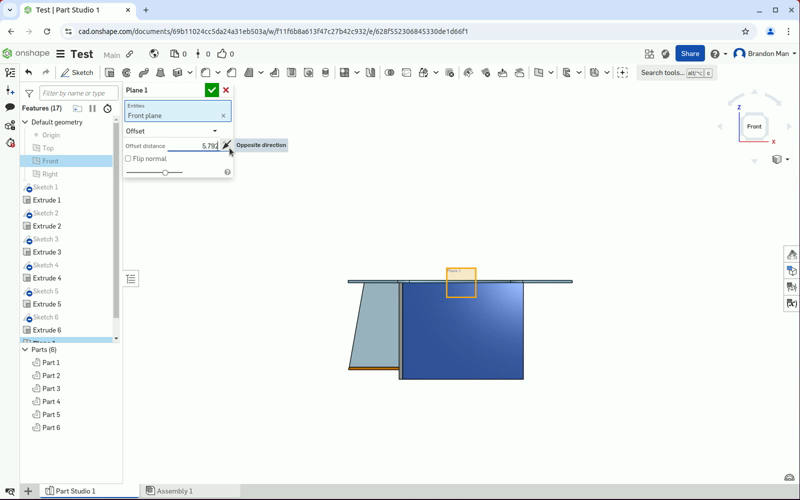
click(229, 147)
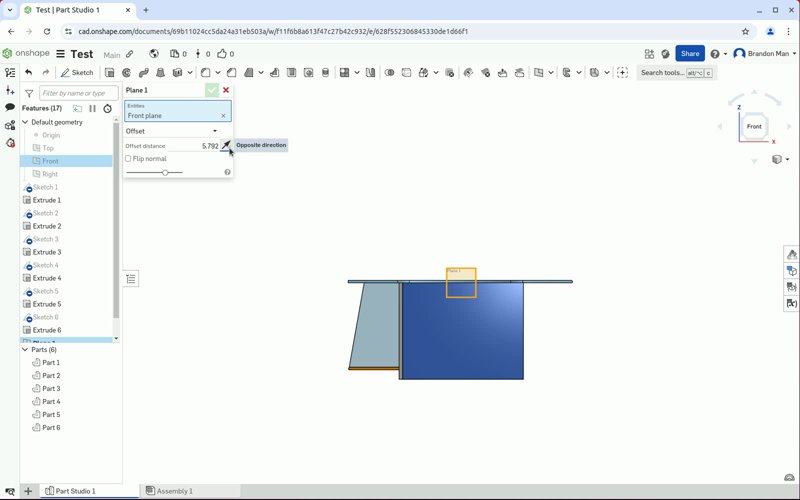
key(enter, 2)
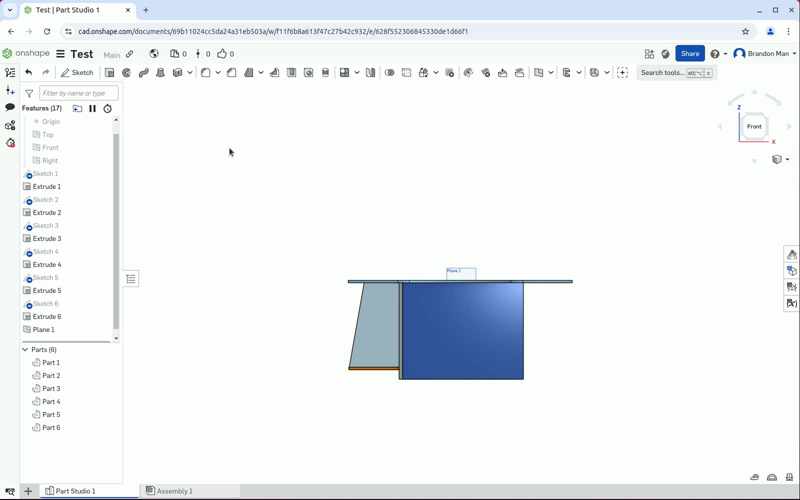
key(shift+s)
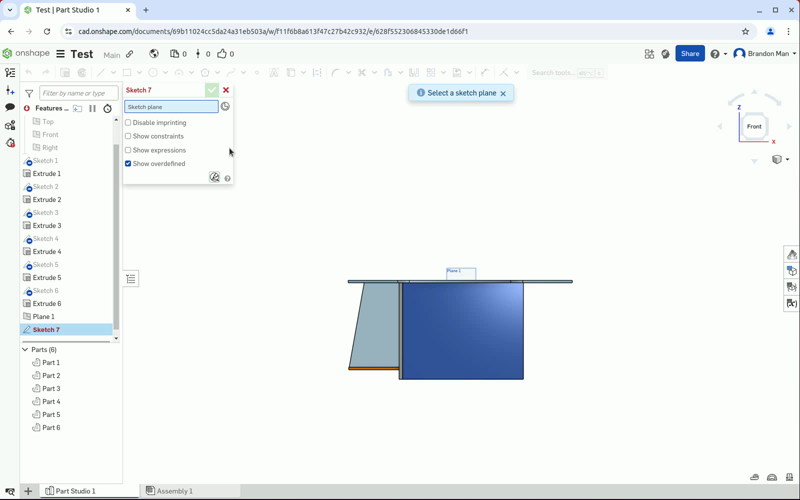
mouse_move(69, 319)
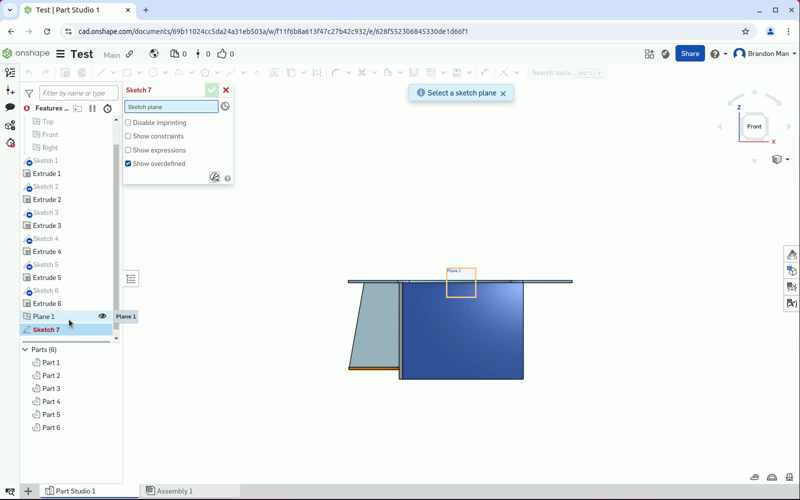
click(69, 319)
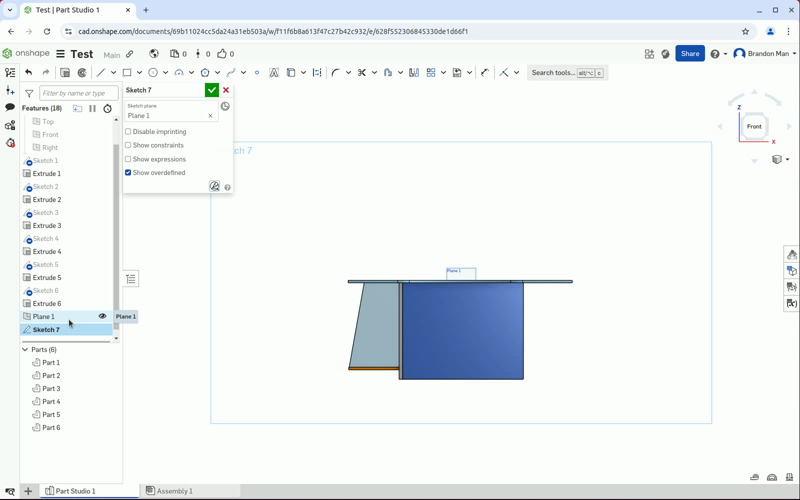
mouse_move(73, 352)
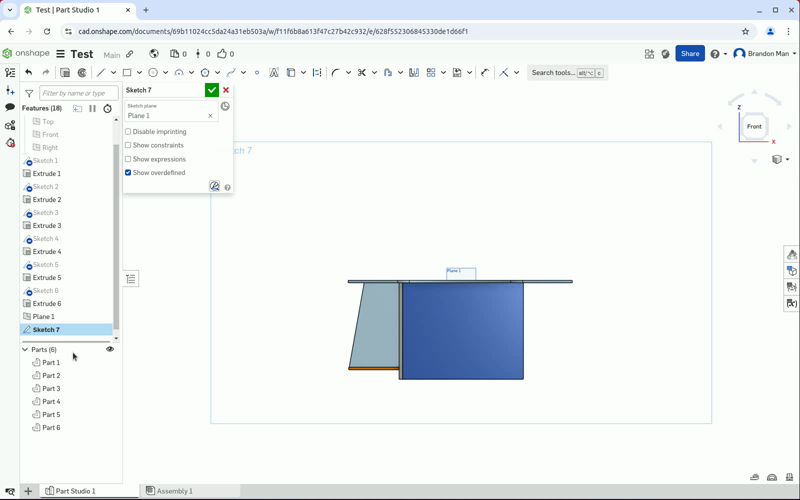
key(y)
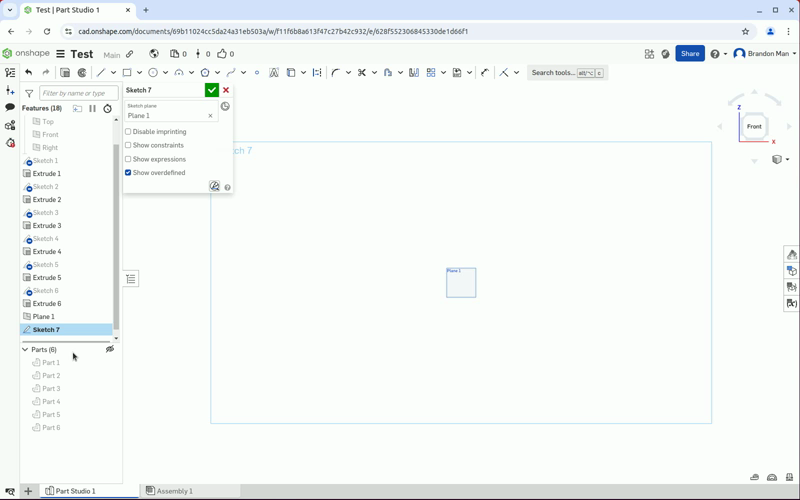
key(a)
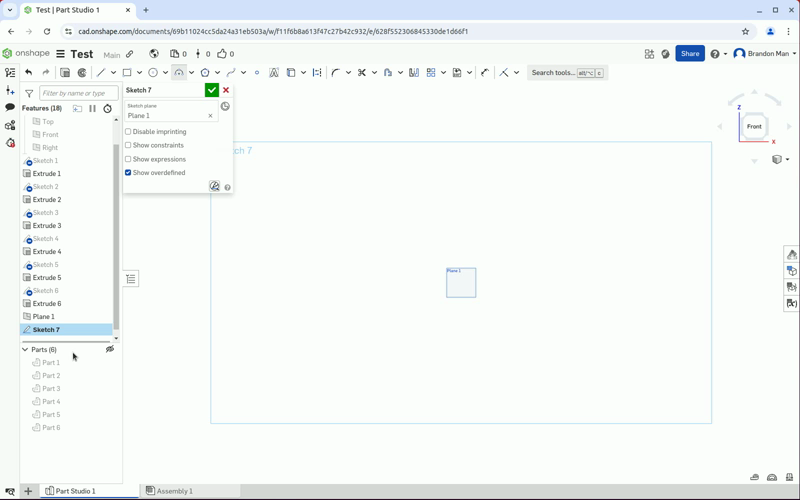
key_down(shift)
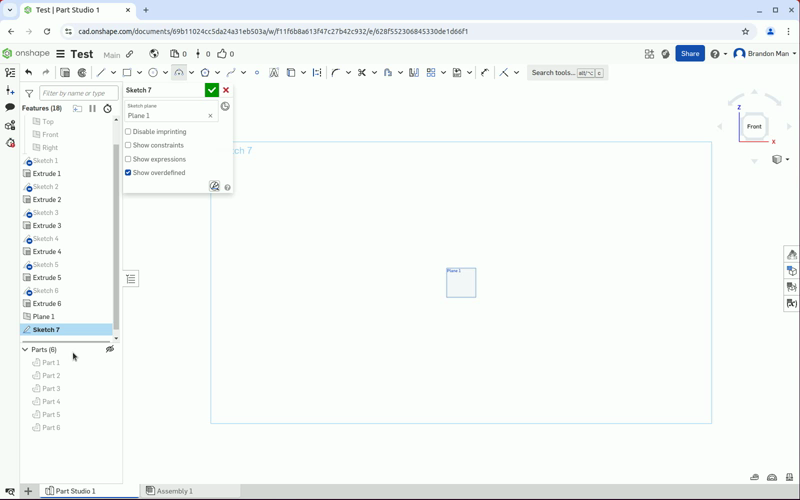
mouse_move(389, 329)
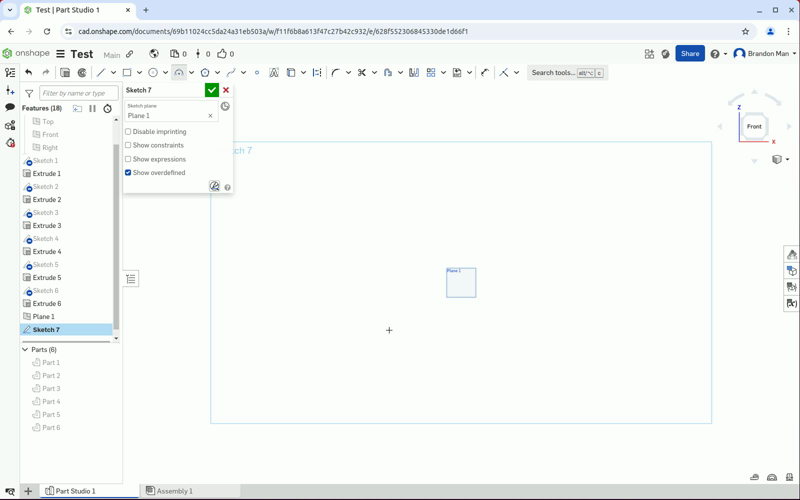
click(389, 329)
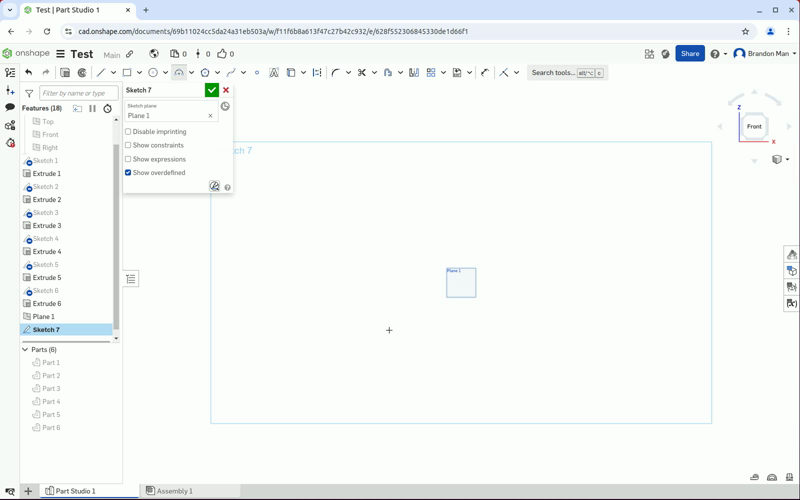
key_up(shift)
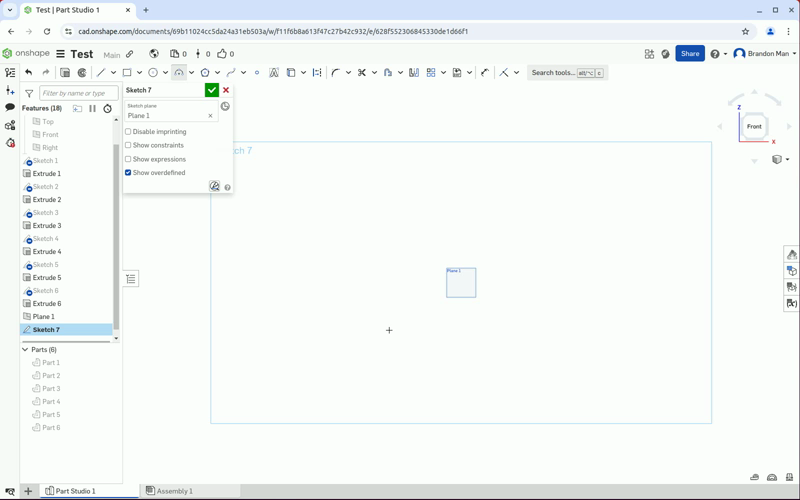
key_down(shift)
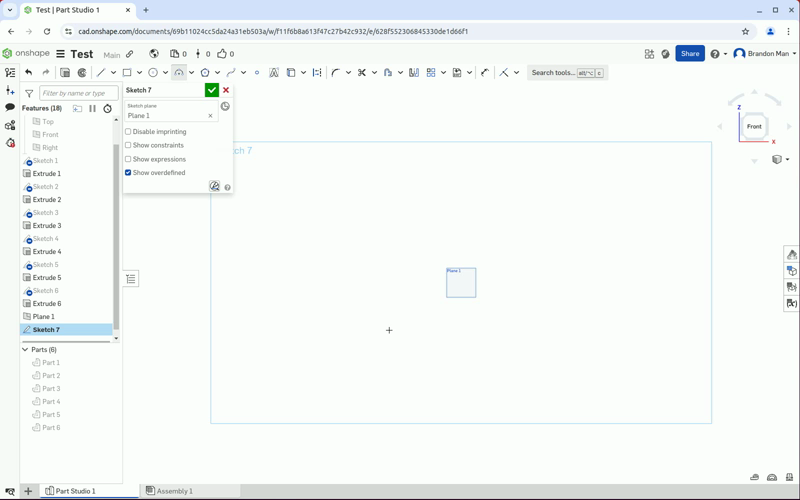
mouse_move(393, 329)
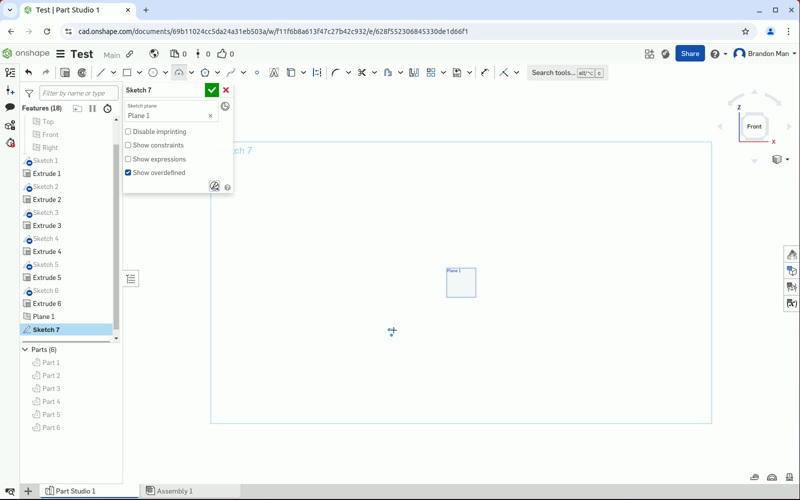
scroll(6)
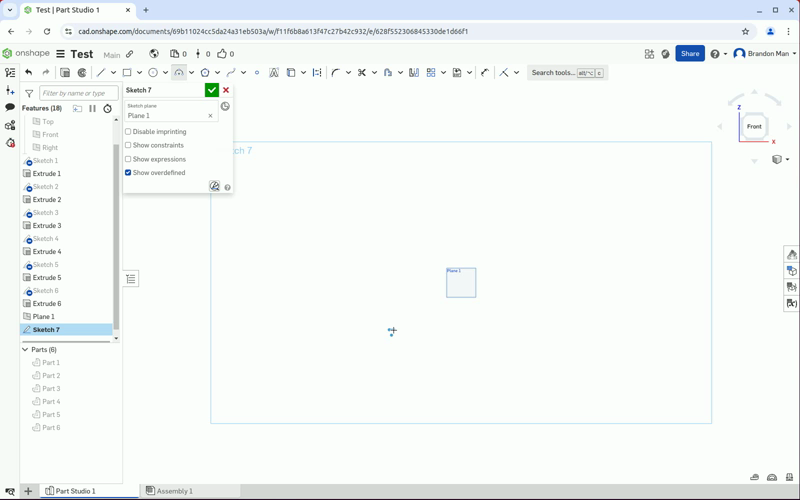
scroll(6)
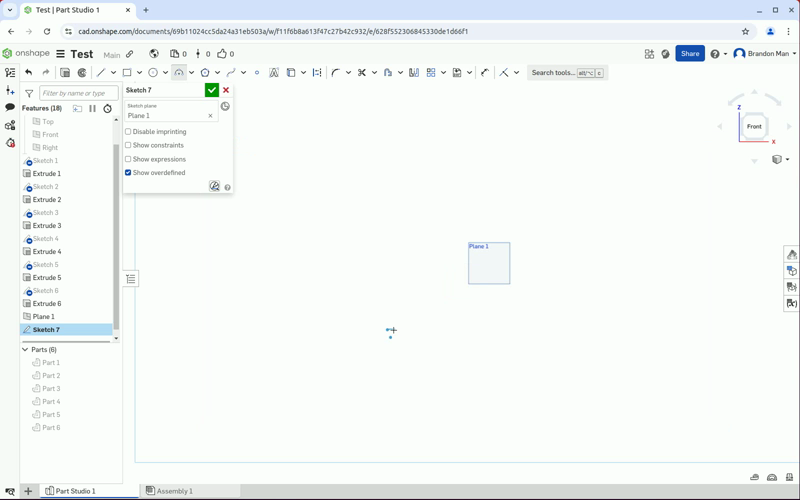
scroll(6)
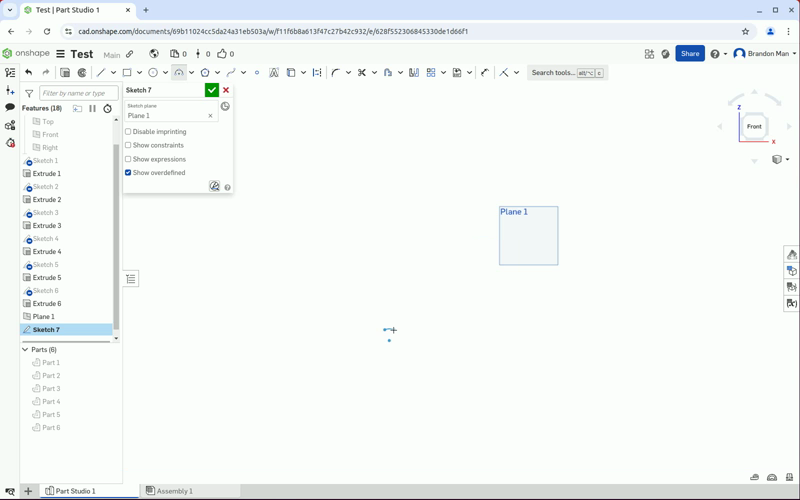
scroll(6)
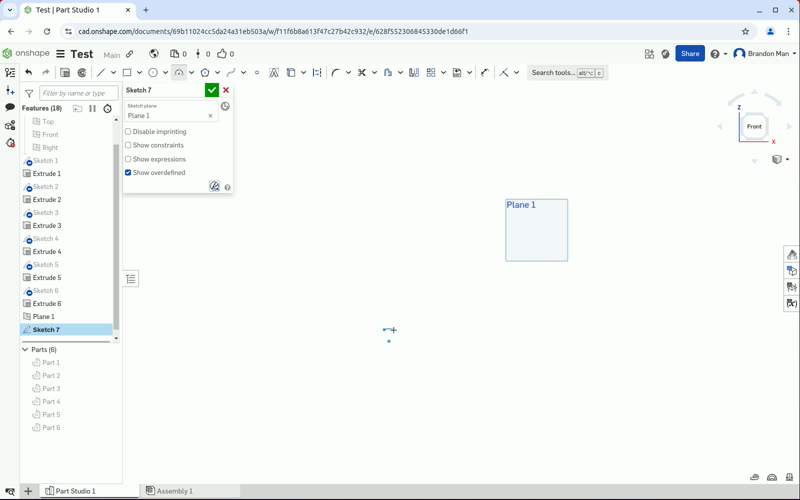
scroll(6)
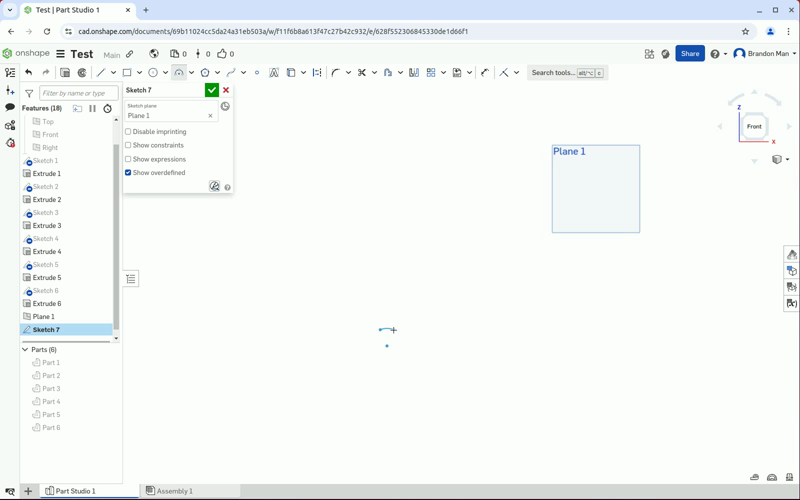
scroll(6)
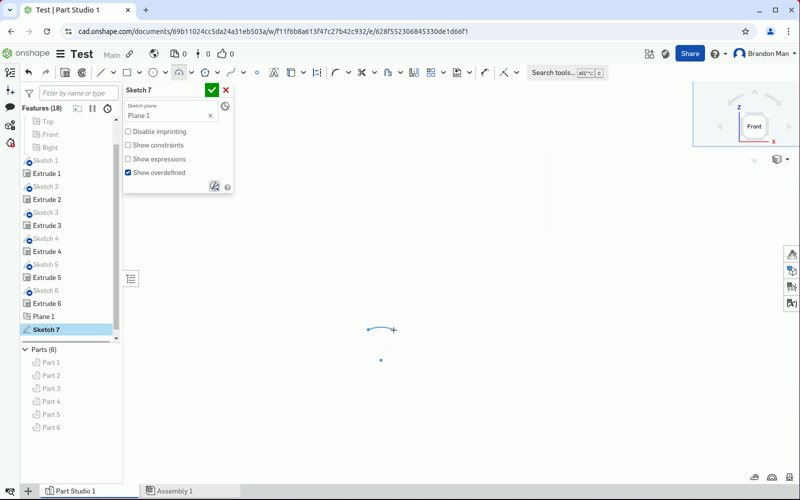
scroll(6)
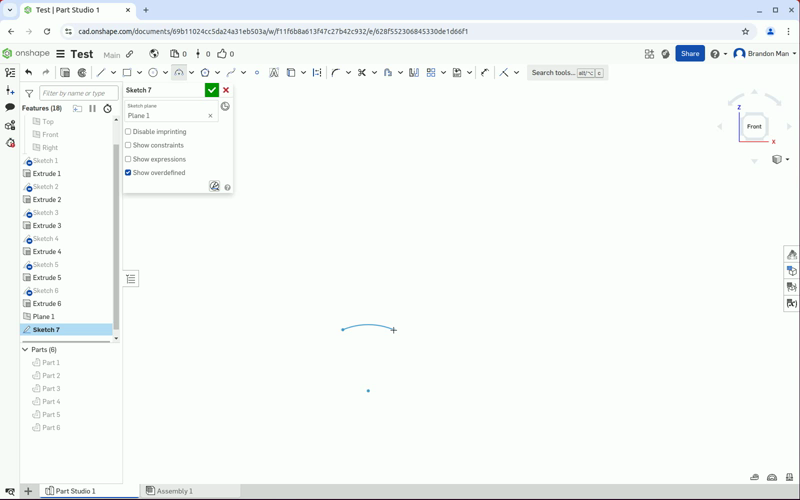
click(393, 329)
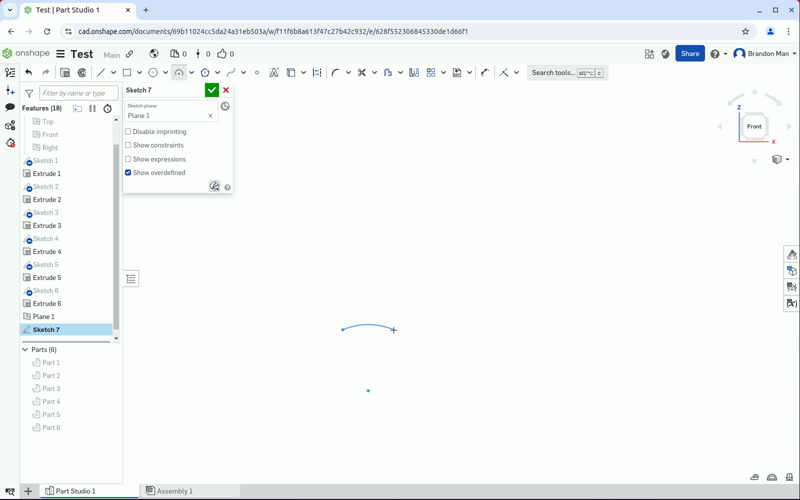
scroll(-6)
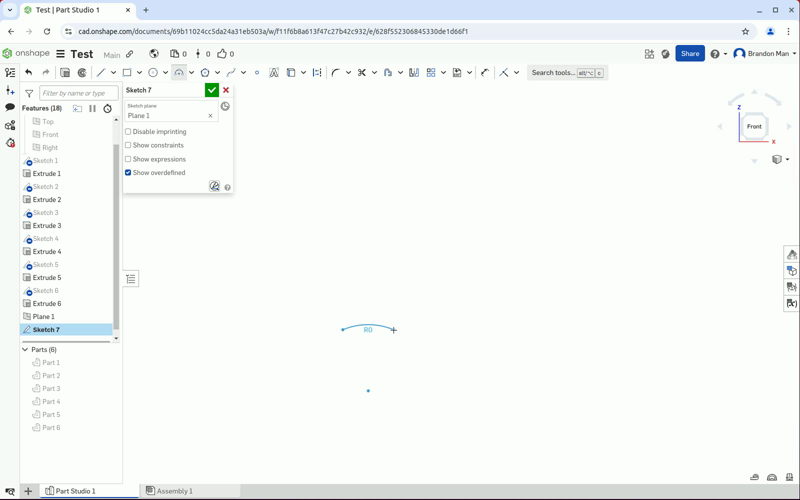
scroll(-6)
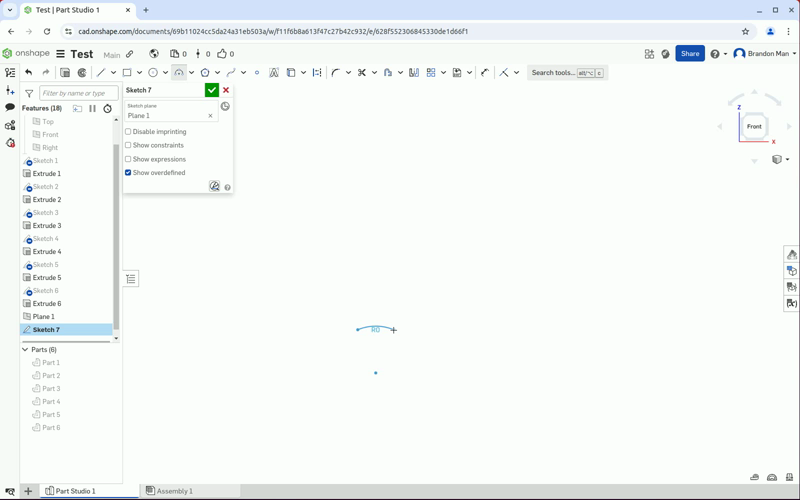
scroll(-6)
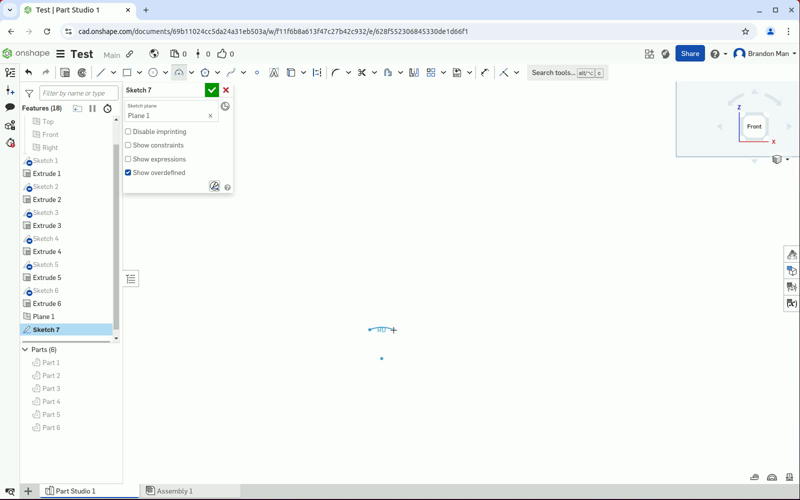
scroll(-6)
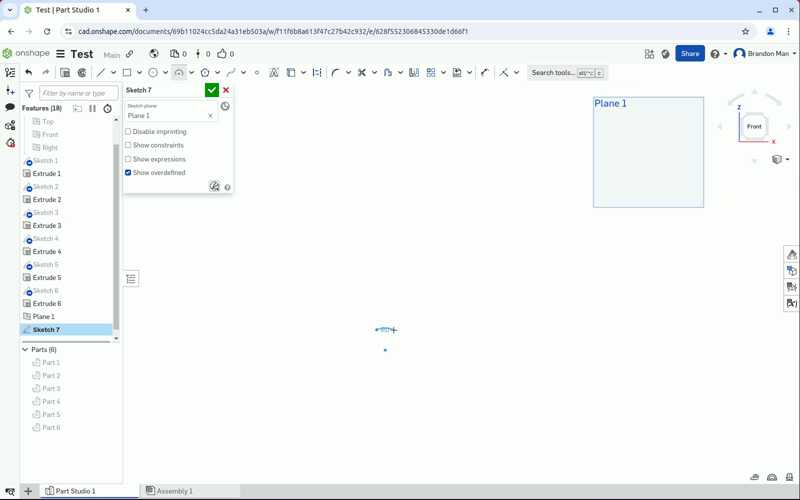
scroll(-6)
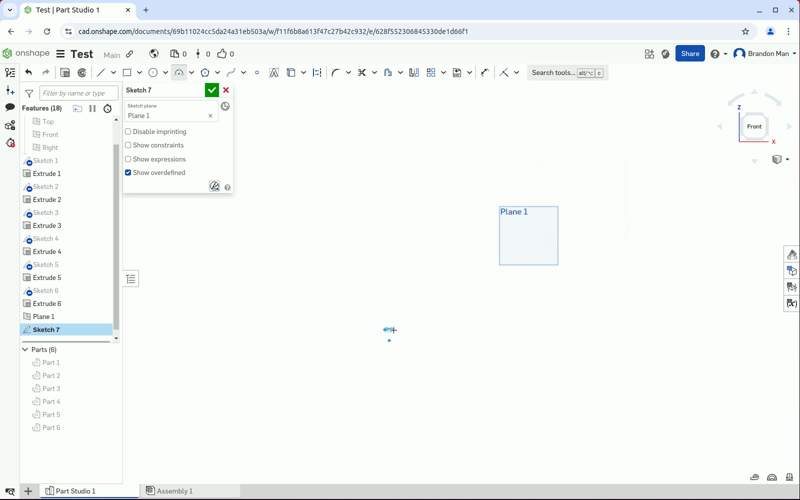
scroll(-6)
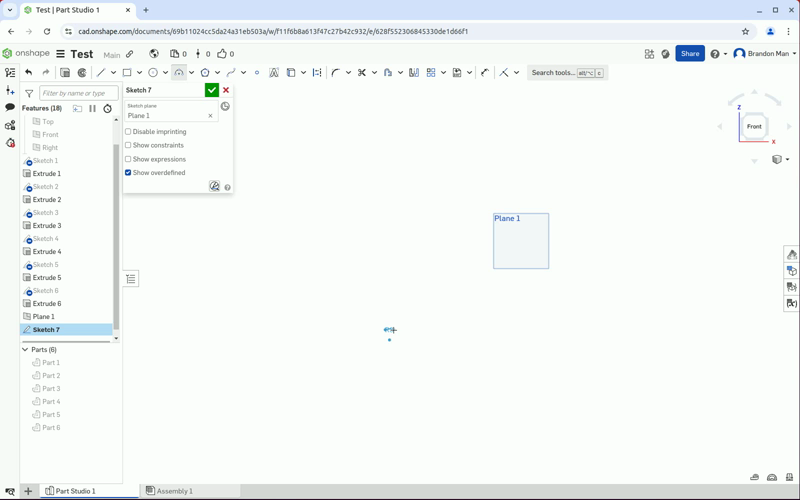
scroll(-6)
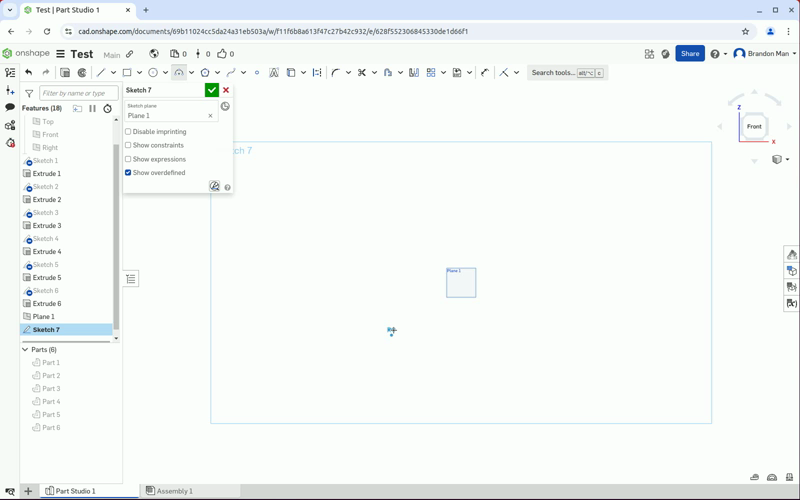
mouse_move(391, 331)
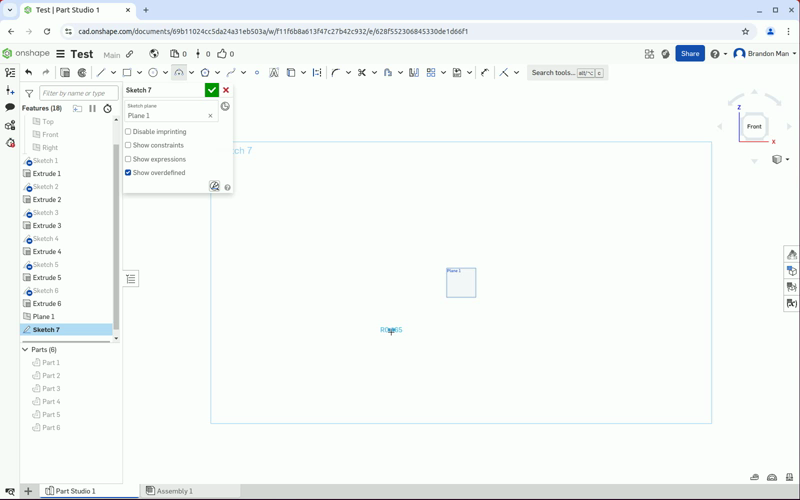
scroll(6)
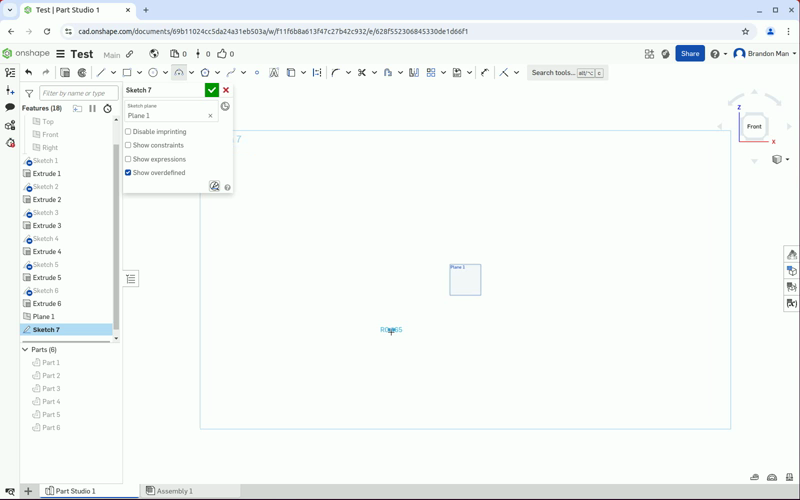
scroll(6)
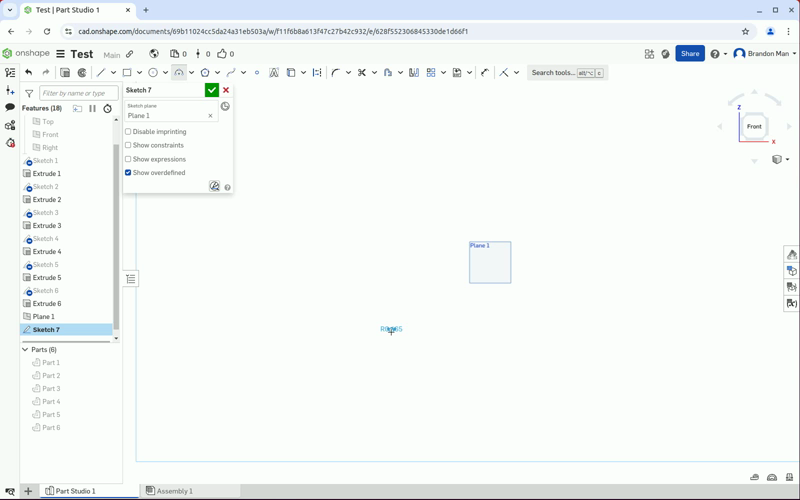
scroll(6)
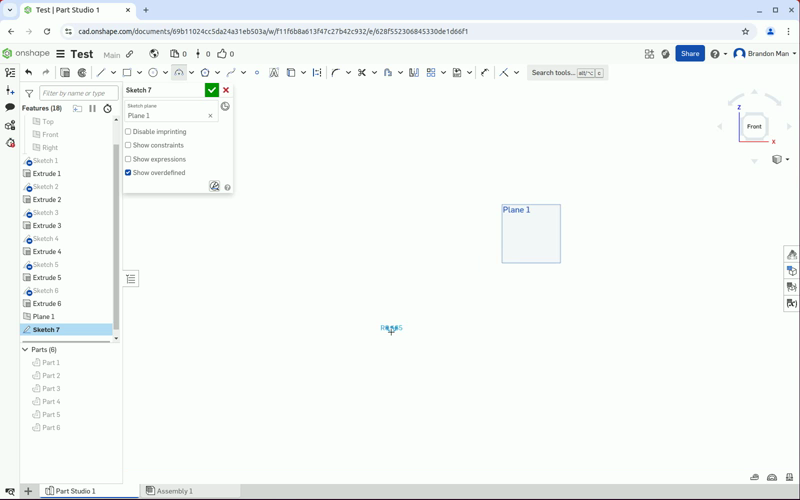
scroll(6)
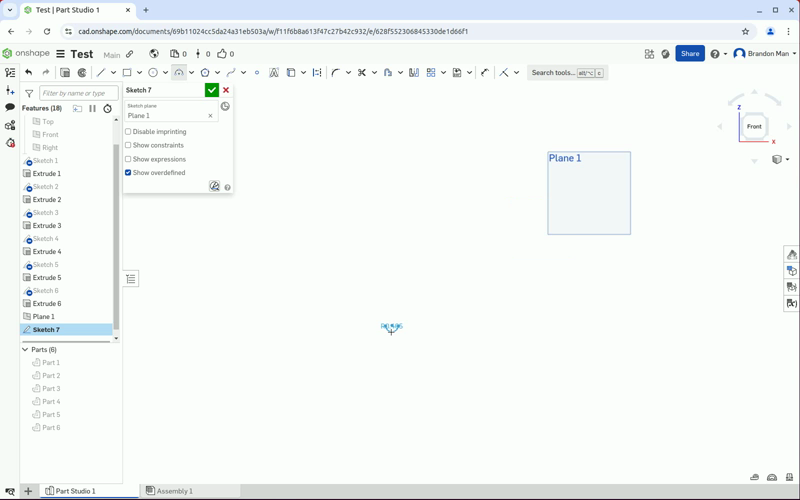
scroll(6)
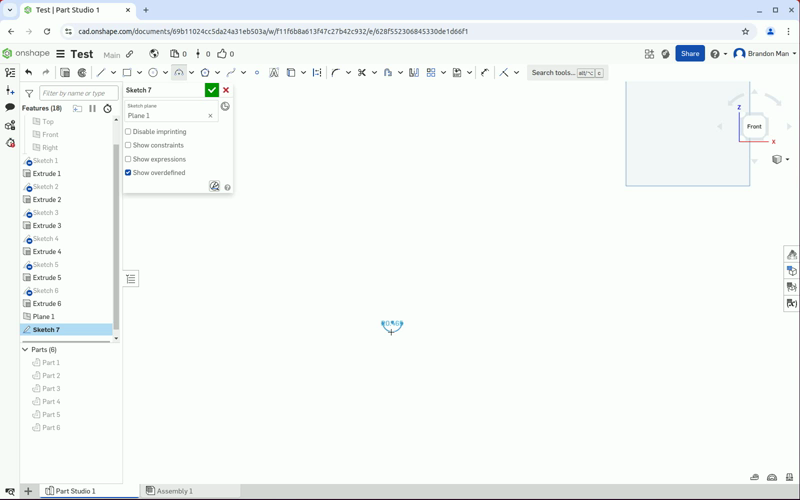
scroll(6)
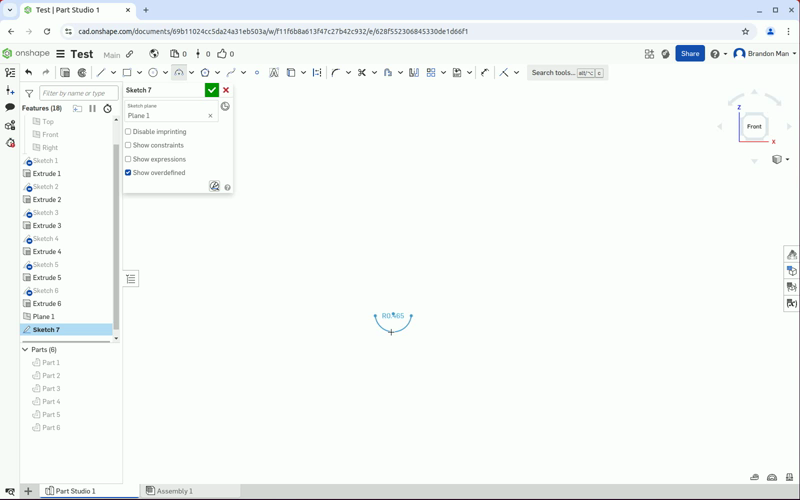
scroll(6)
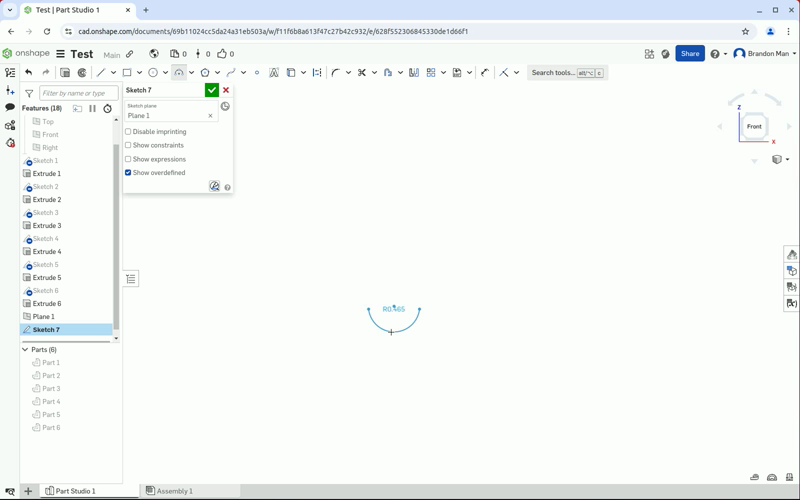
click(391, 331)
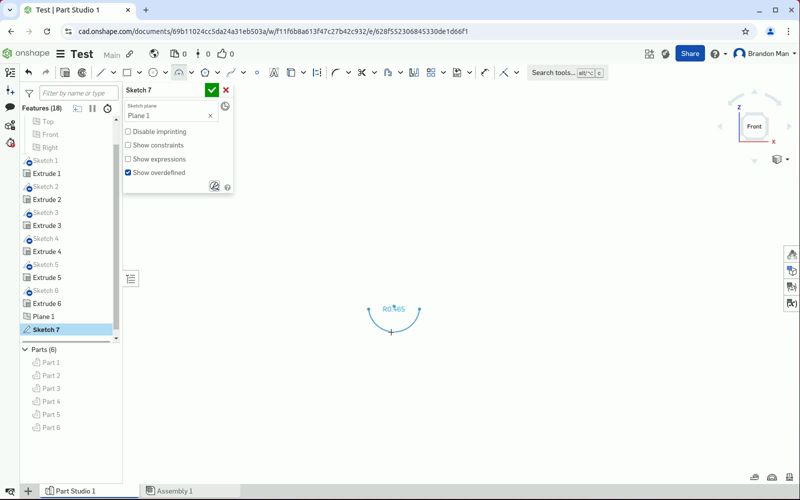
scroll(-6)
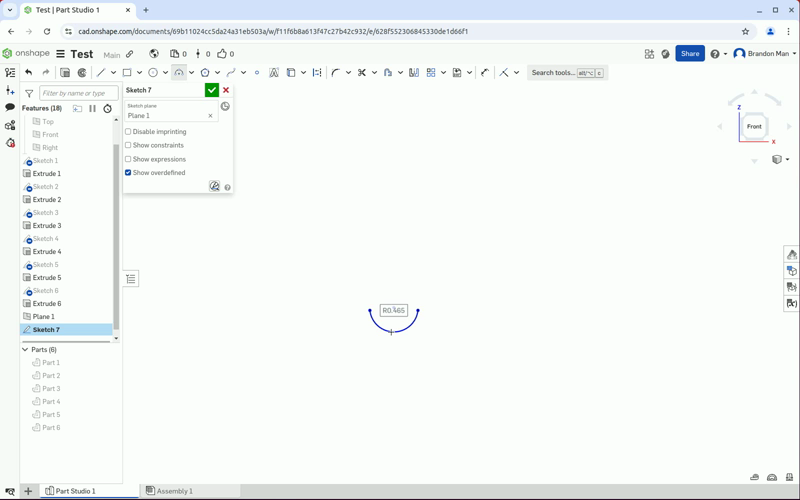
scroll(-6)
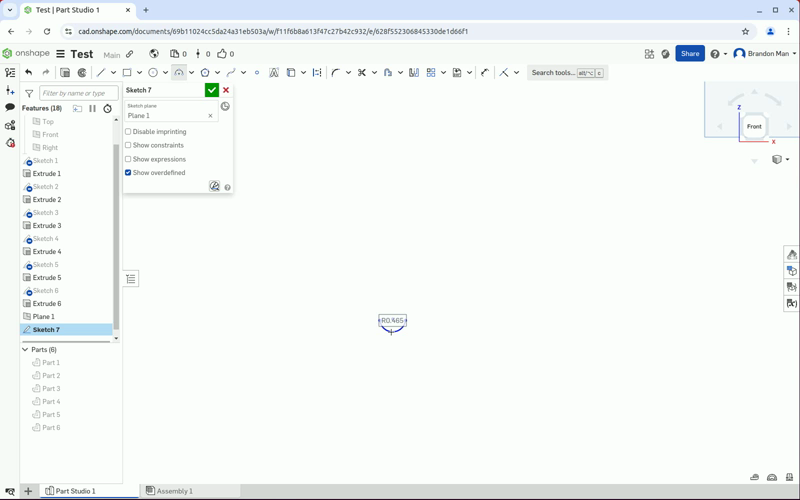
scroll(-6)
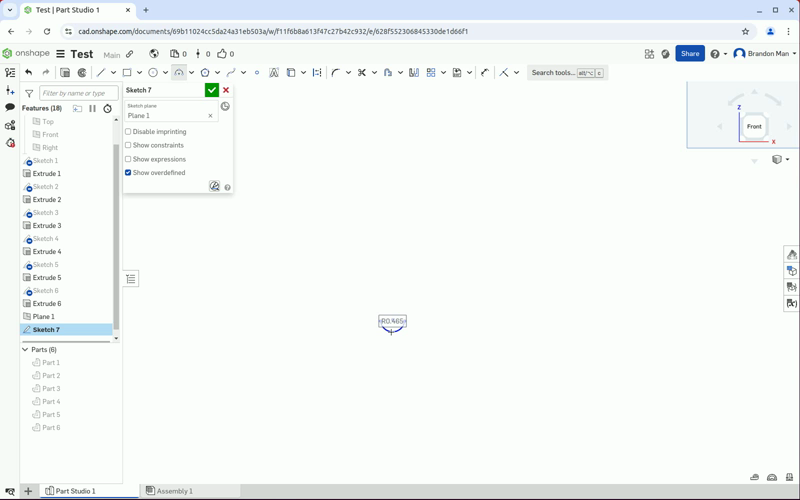
scroll(-6)
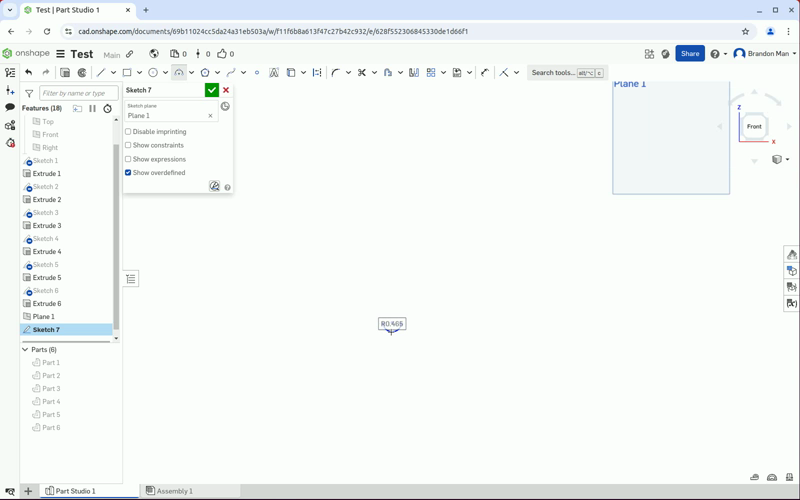
scroll(-6)
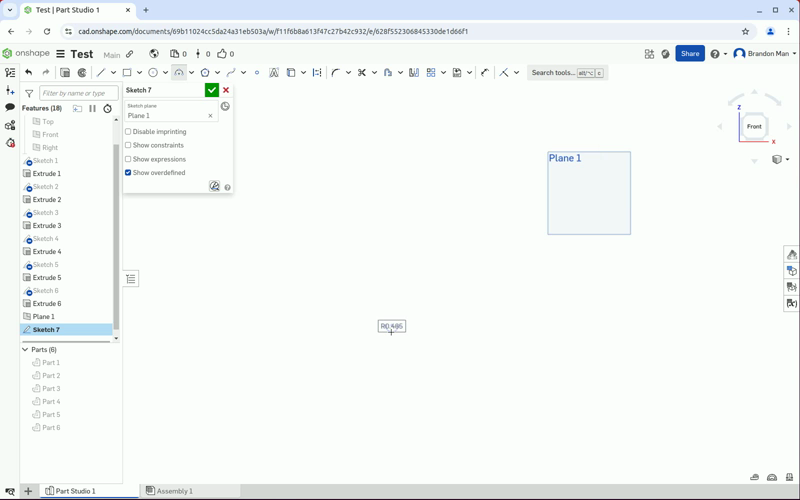
scroll(-6)
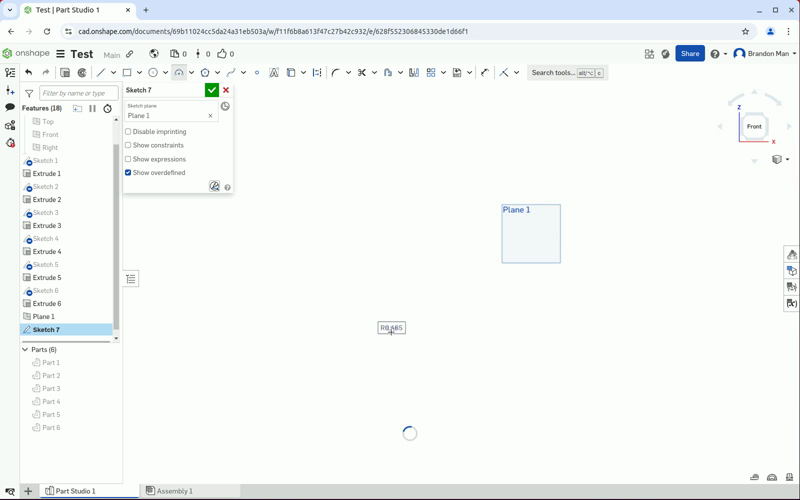
scroll(-6)
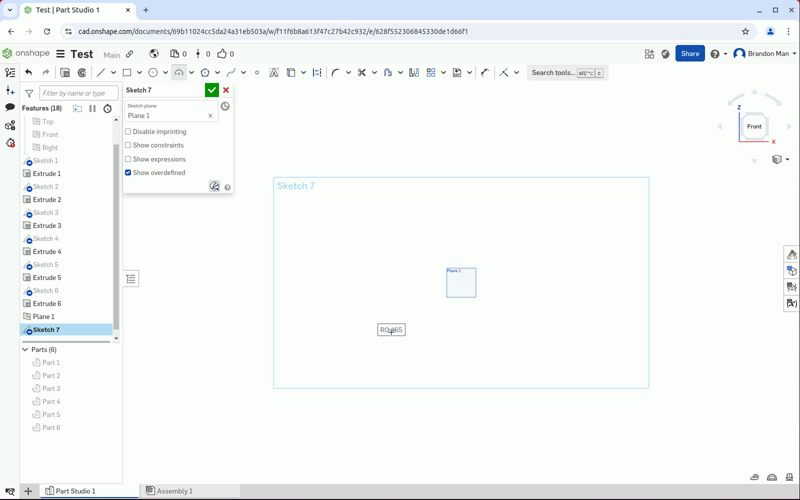
key_up(shift)
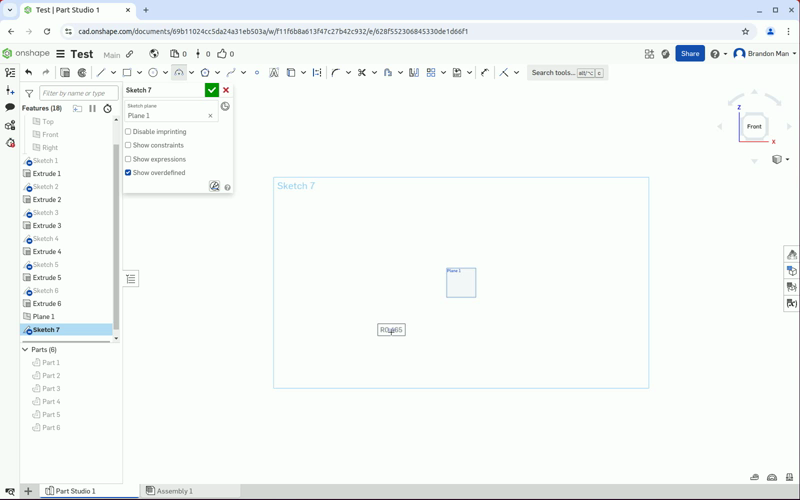
key(esc)
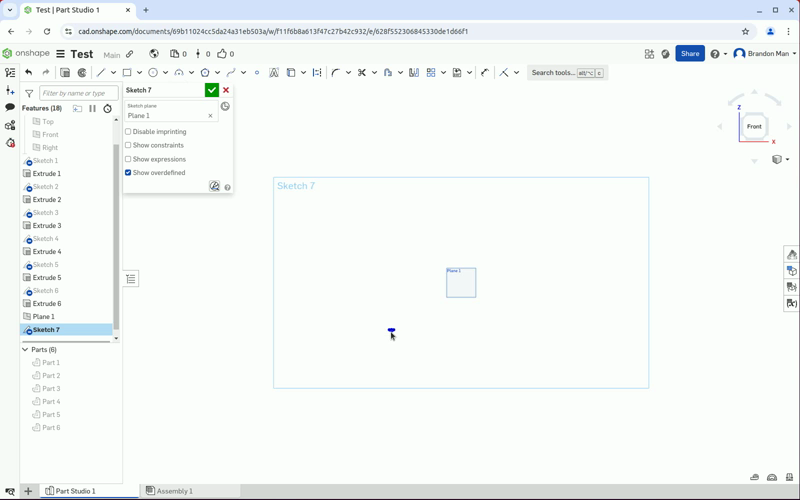
key(l)
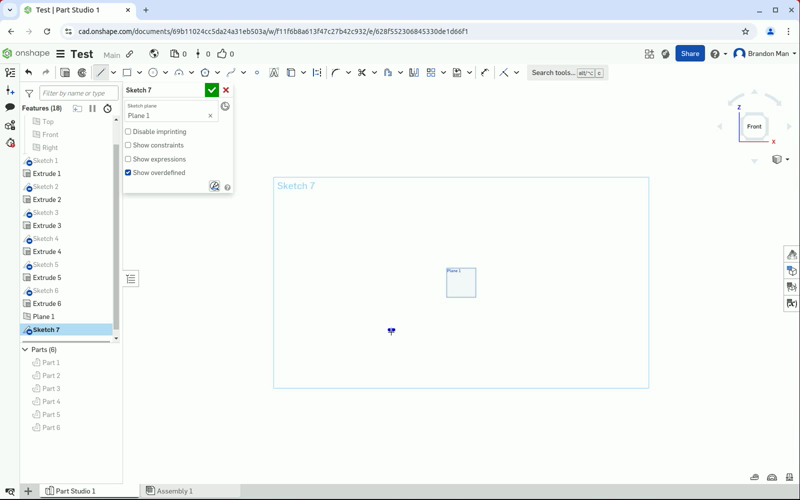
mouse_move(393, 329)
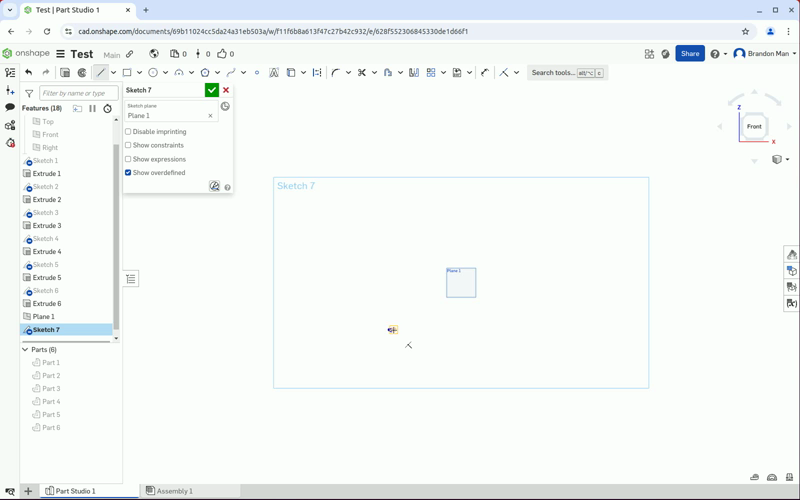
scroll(6)
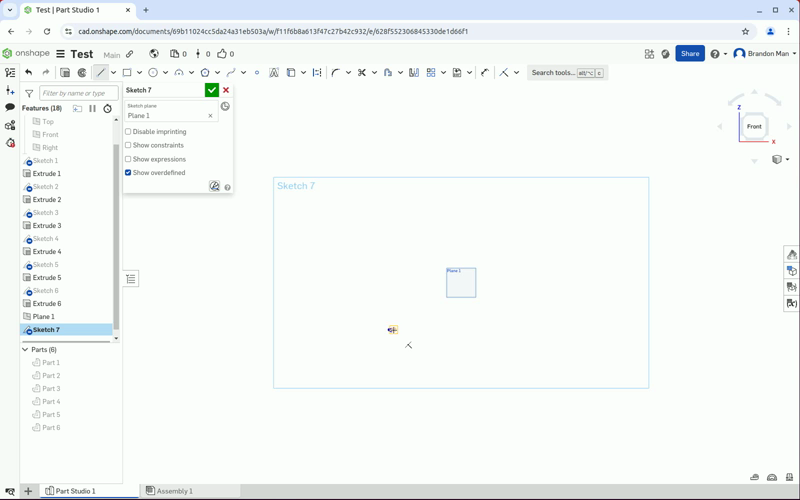
scroll(6)
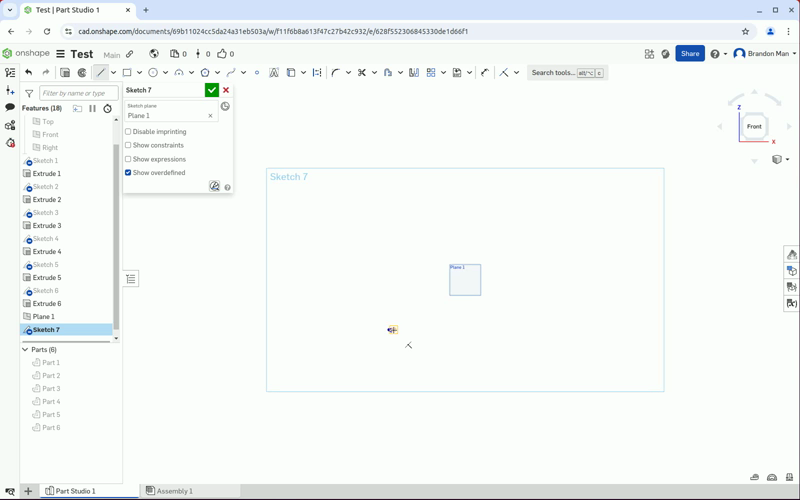
scroll(6)
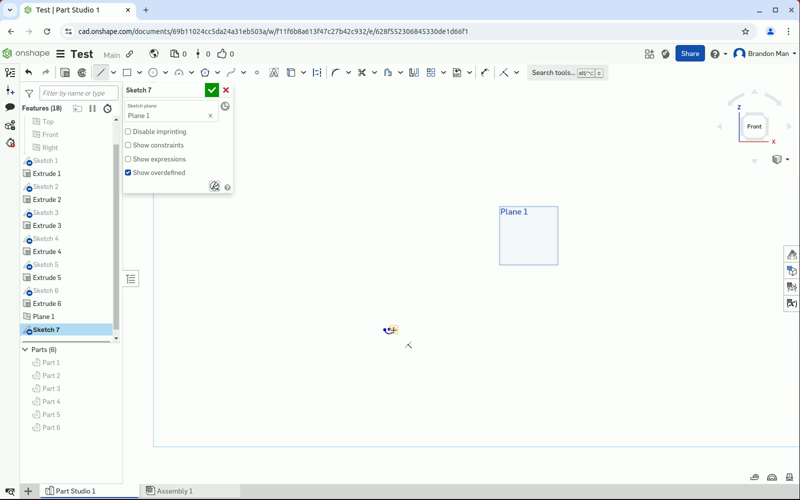
scroll(6)
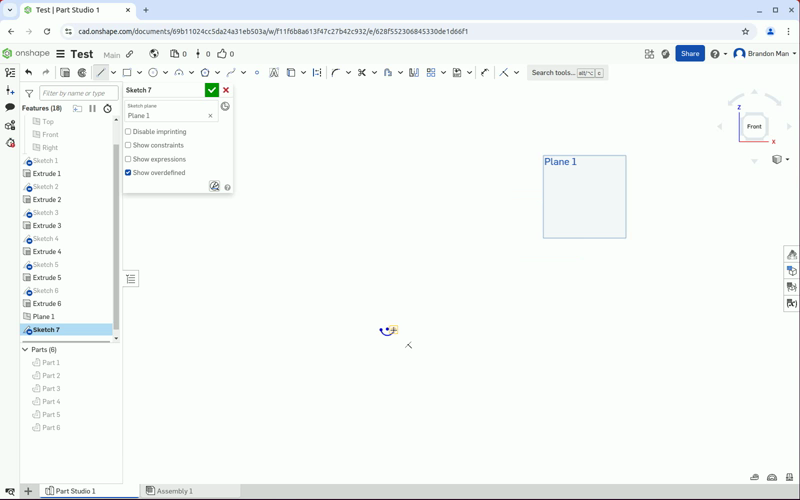
scroll(6)
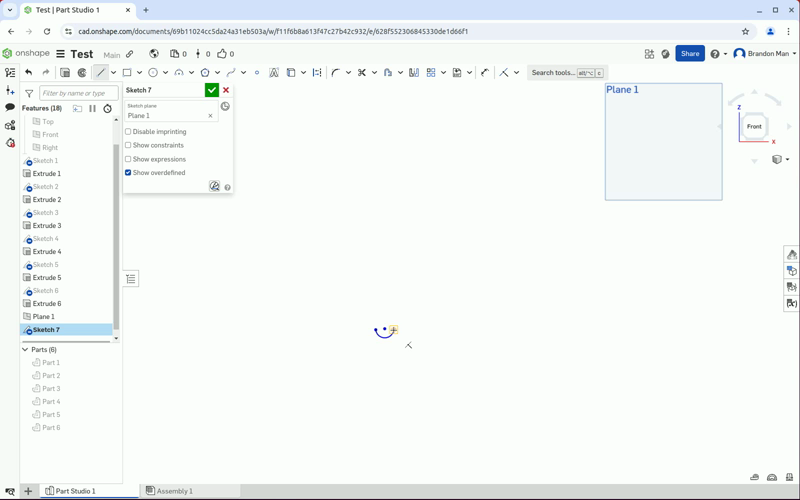
scroll(6)
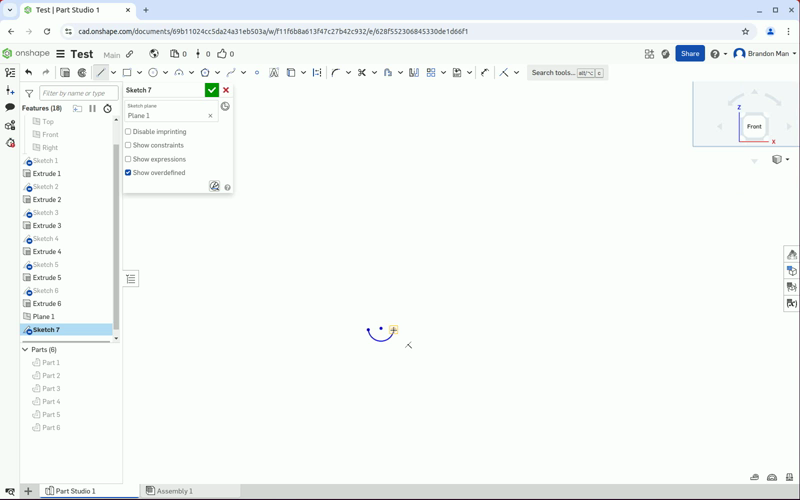
scroll(6)
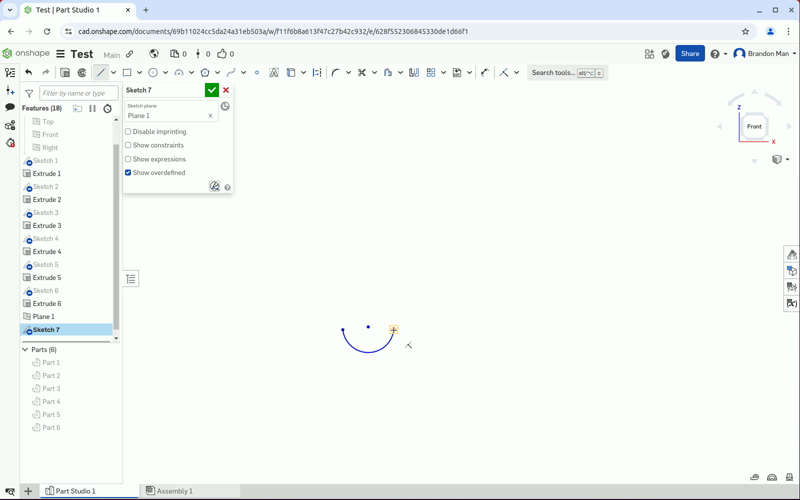
click(393, 329)
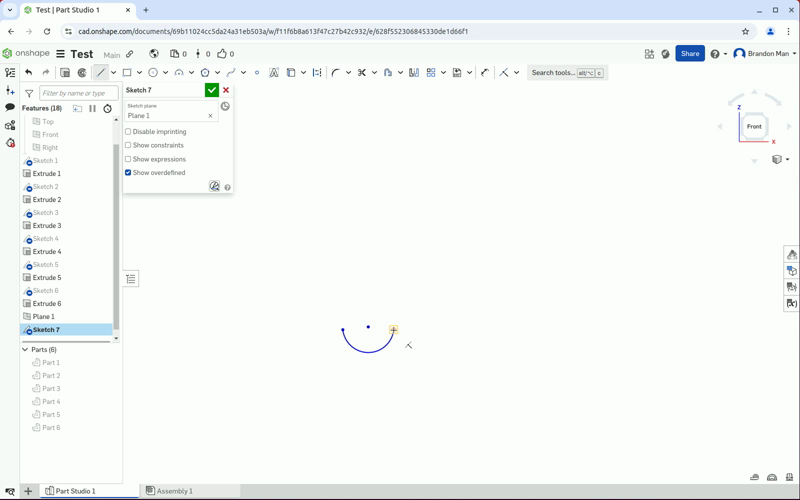
scroll(-6)
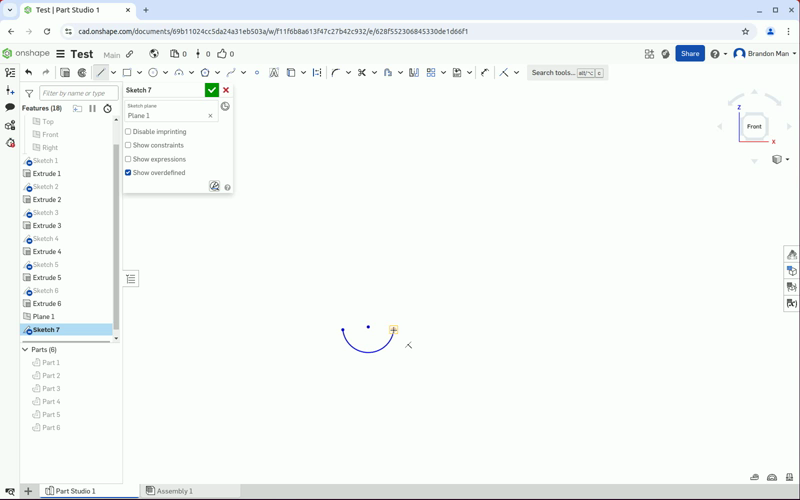
scroll(-6)
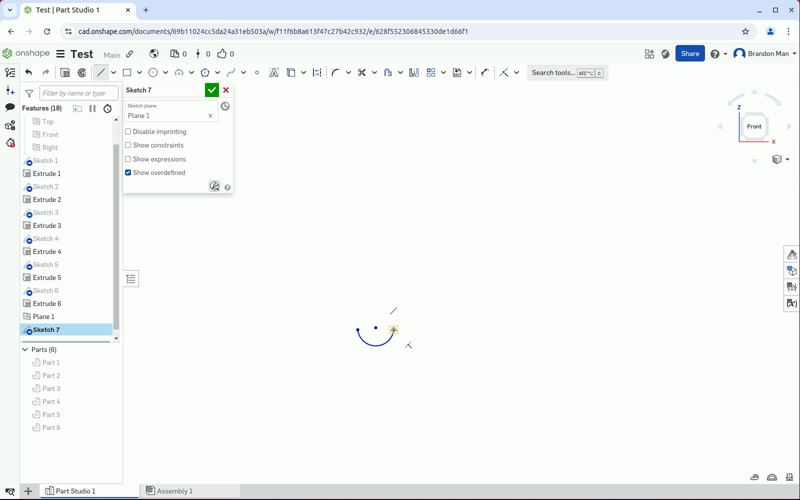
scroll(-6)
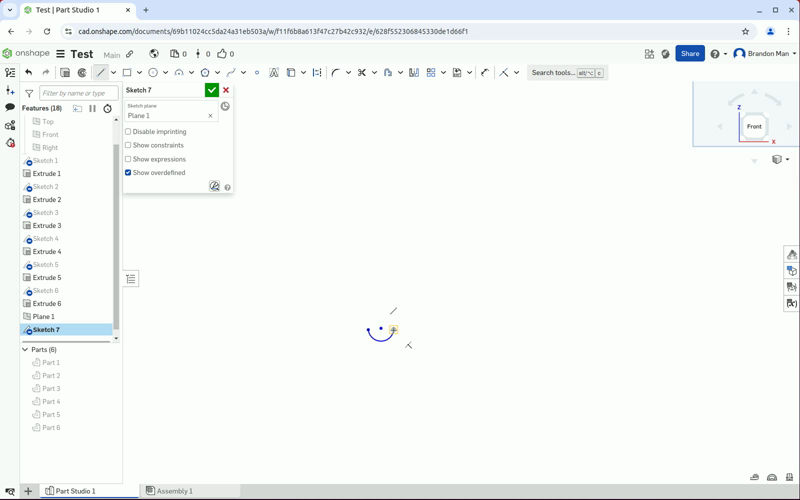
scroll(-6)
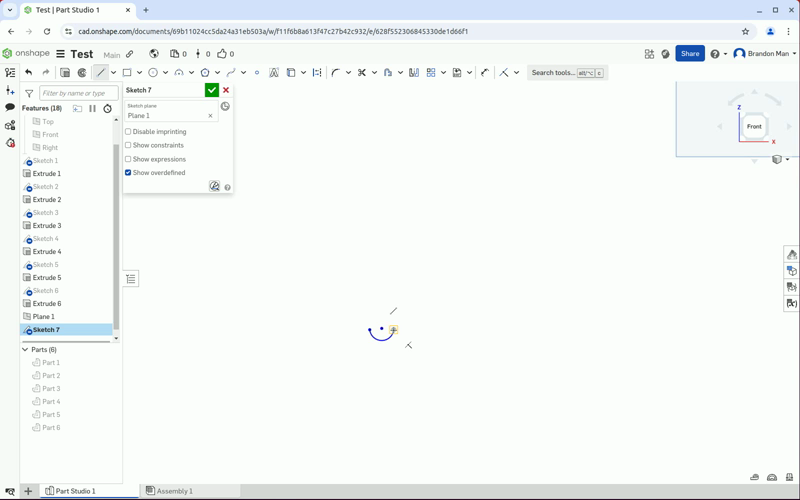
scroll(-6)
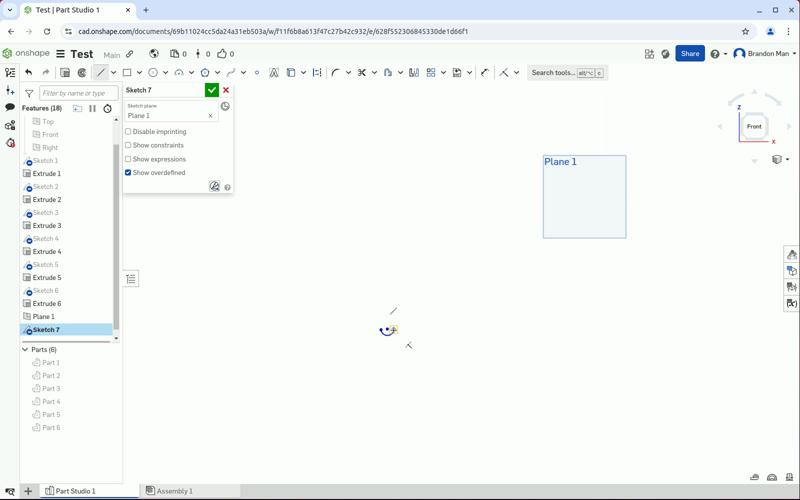
scroll(-6)
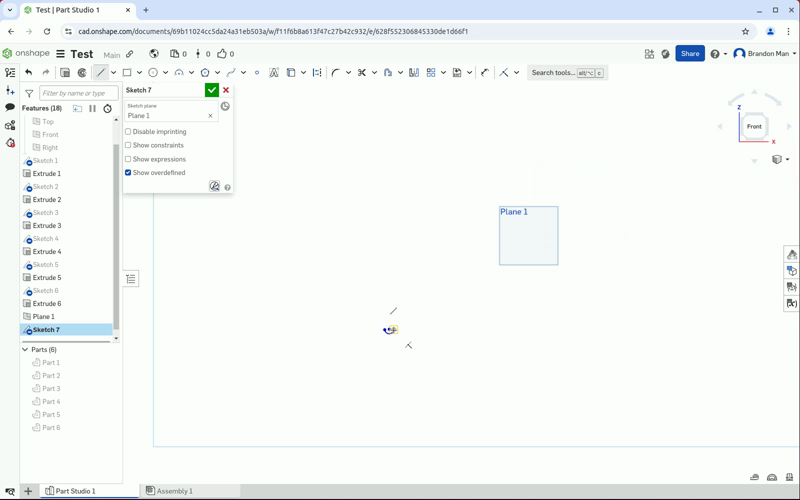
scroll(-6)
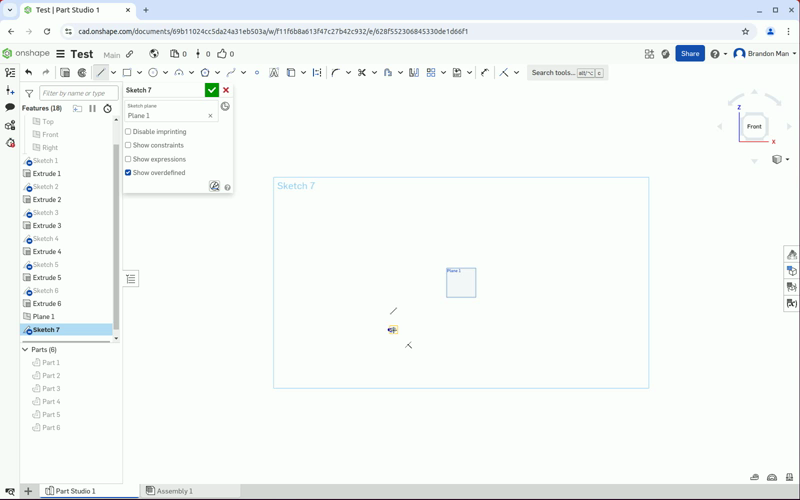
key_down(shift)
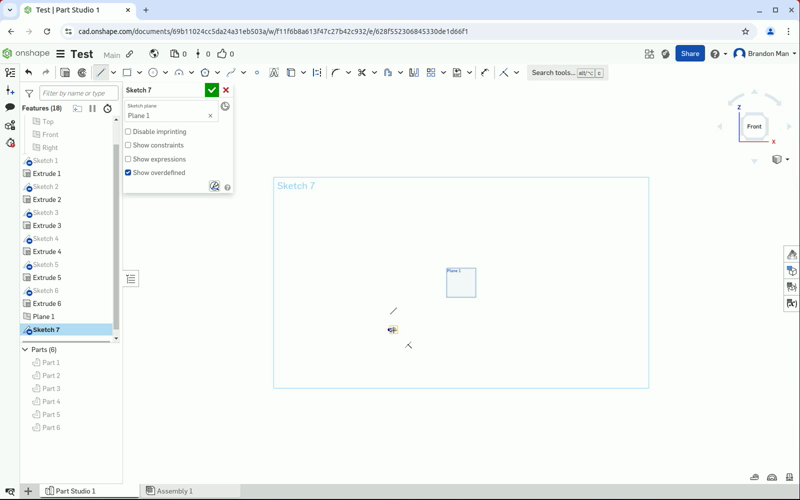
mouse_move(423, 329)
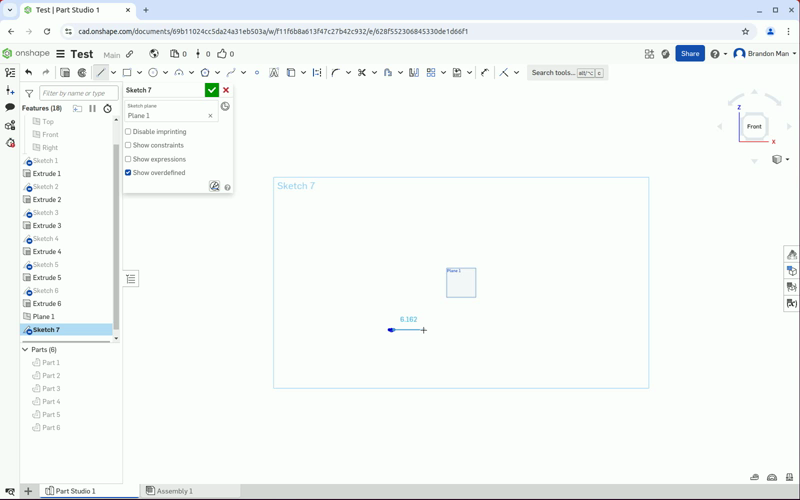
mouse_move(393, 300)
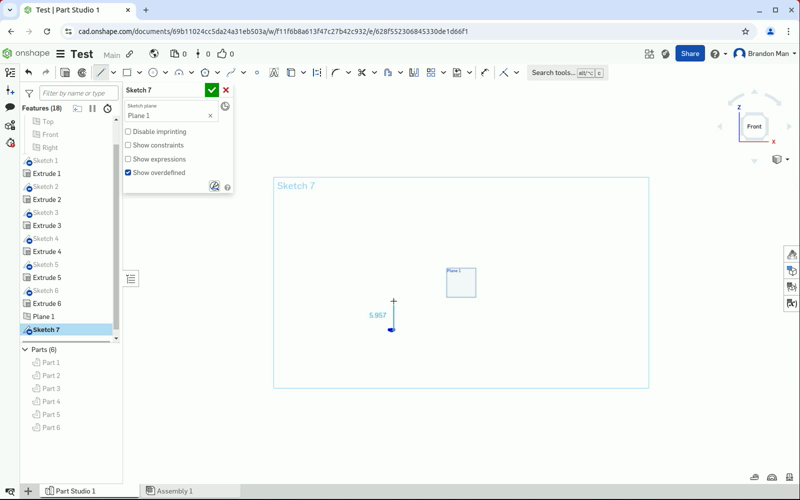
click(393, 300)
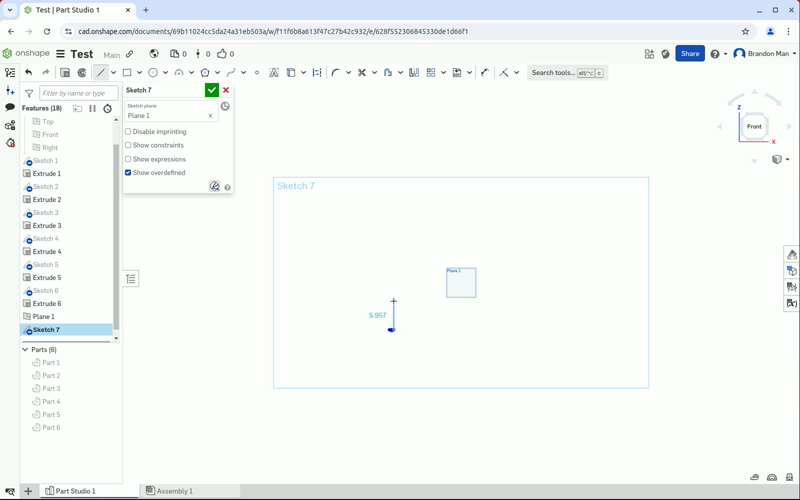
key_up(shift)
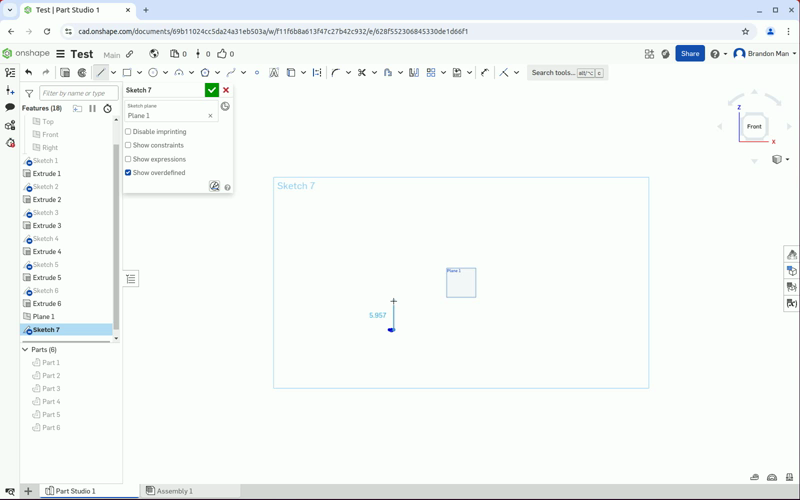
key(esc)
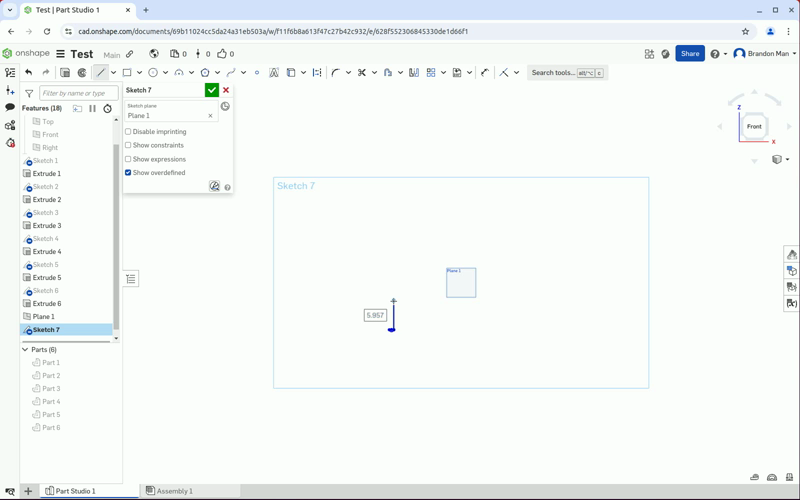
key(a)
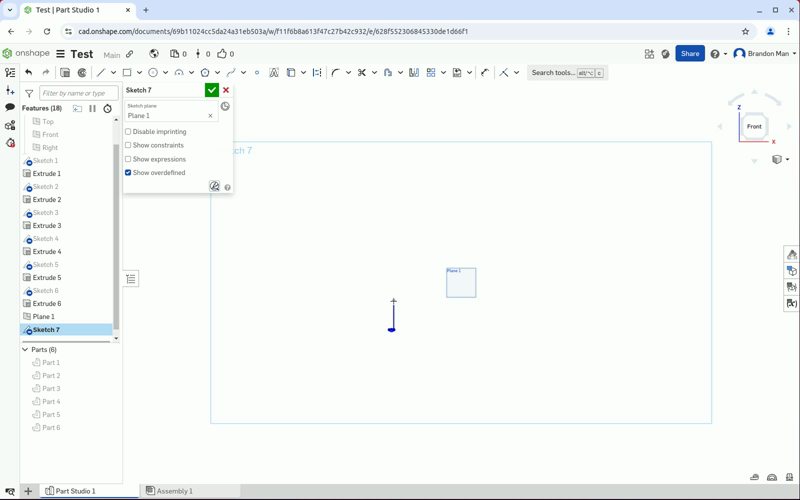
mouse_move(393, 300)
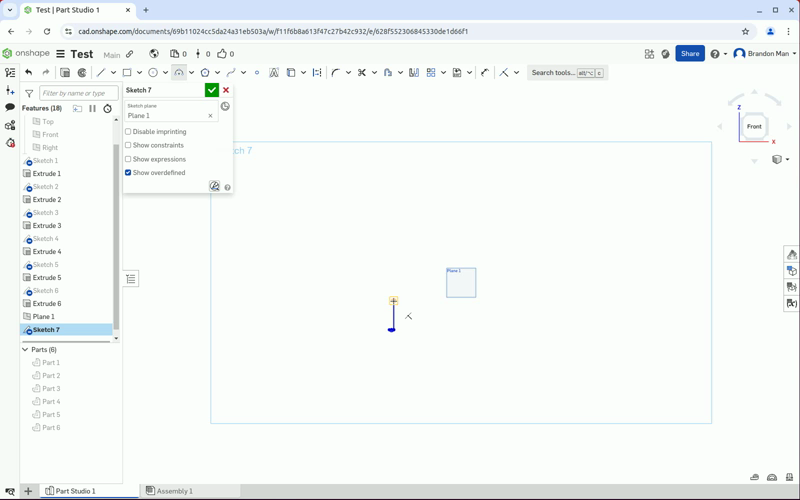
click(393, 300)
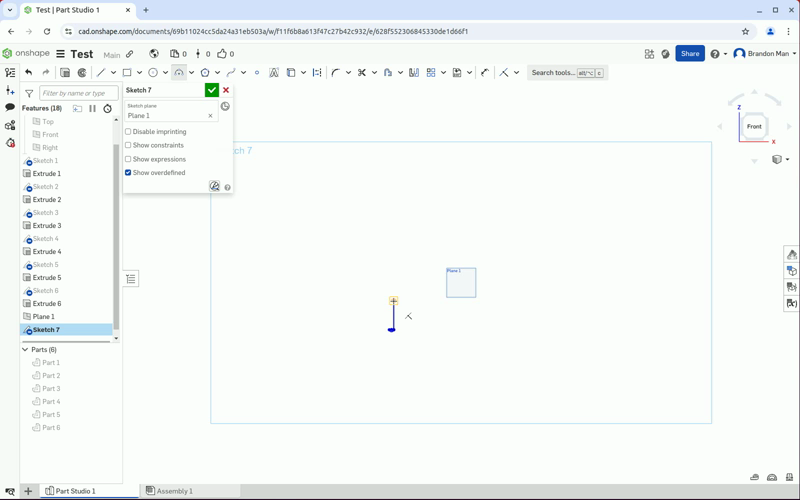
key_down(shift)
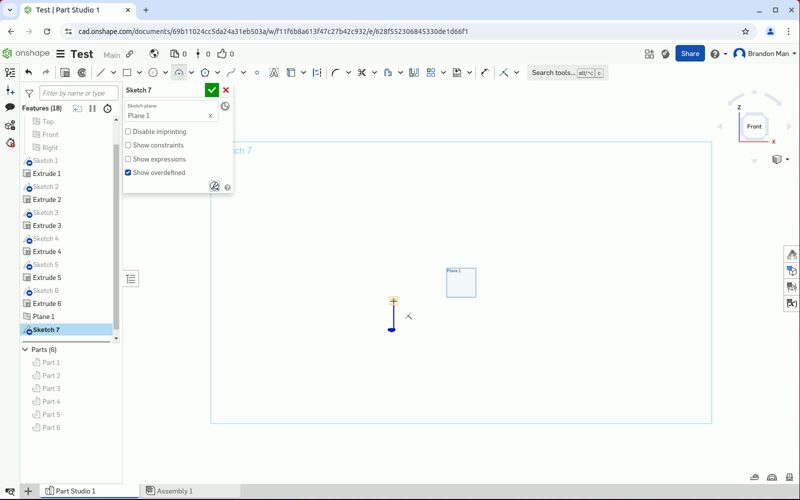
mouse_move(389, 300)
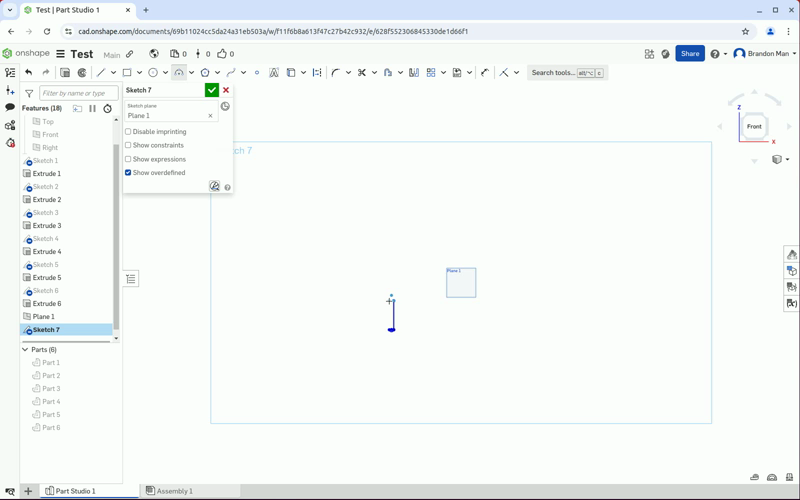
scroll(6)
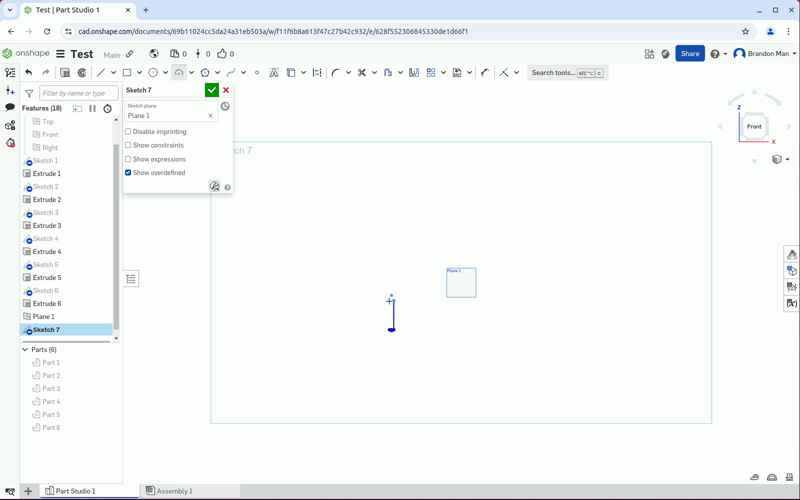
scroll(6)
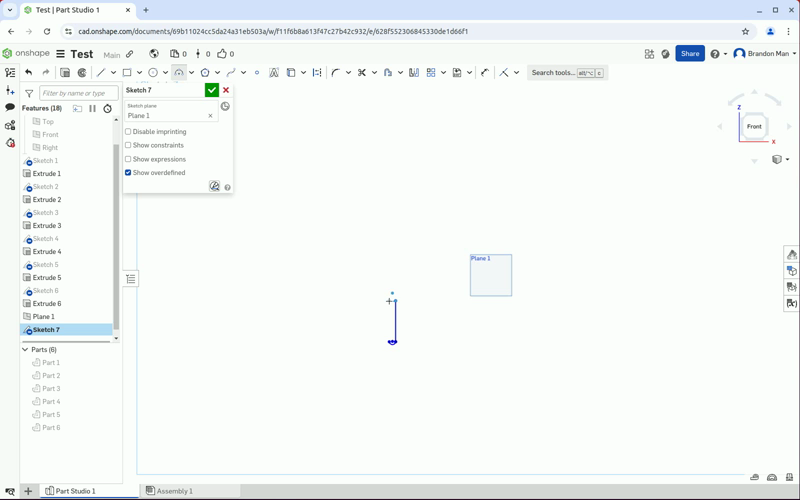
scroll(6)
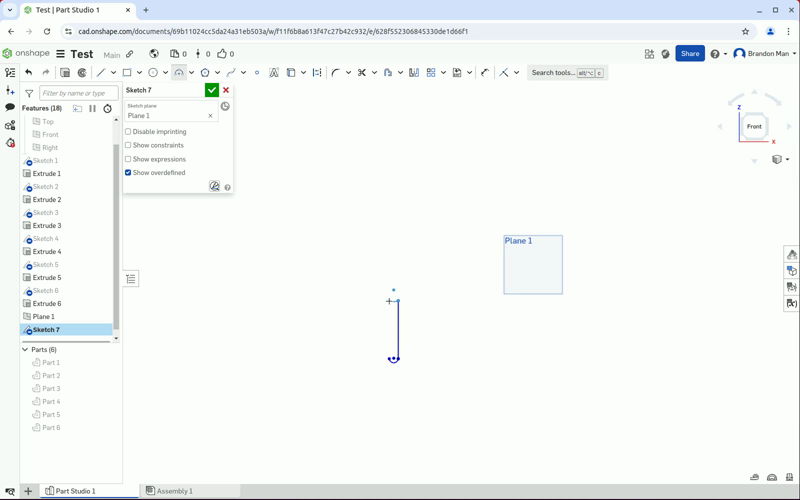
scroll(6)
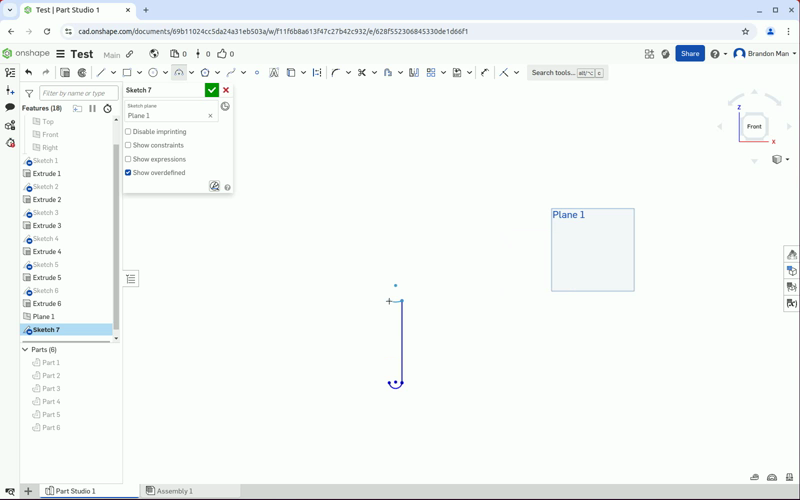
scroll(6)
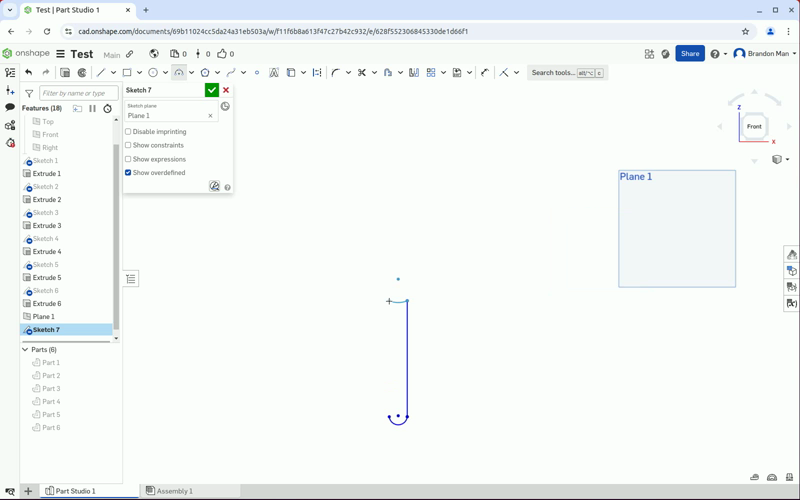
scroll(6)
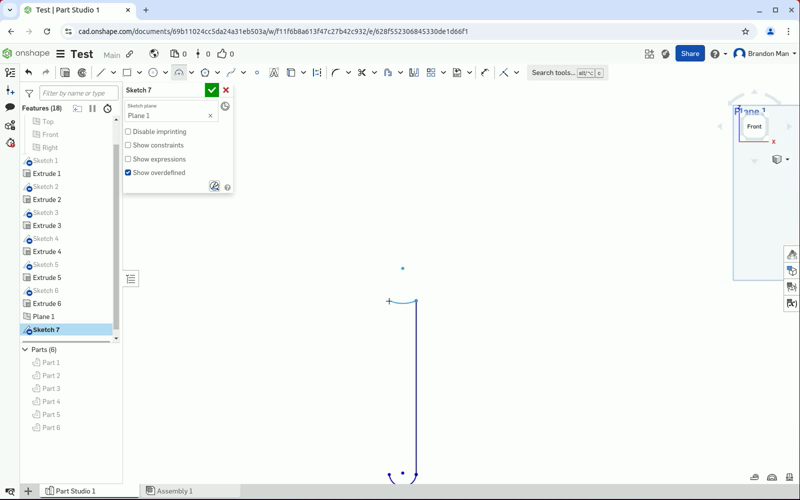
scroll(6)
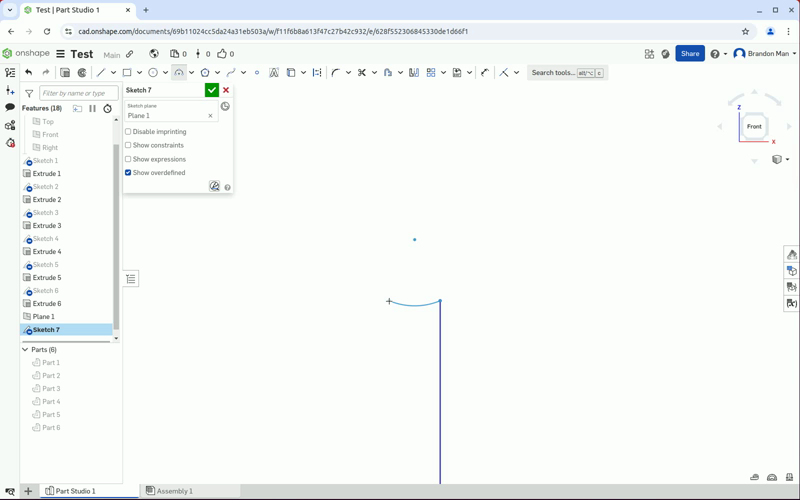
click(389, 300)
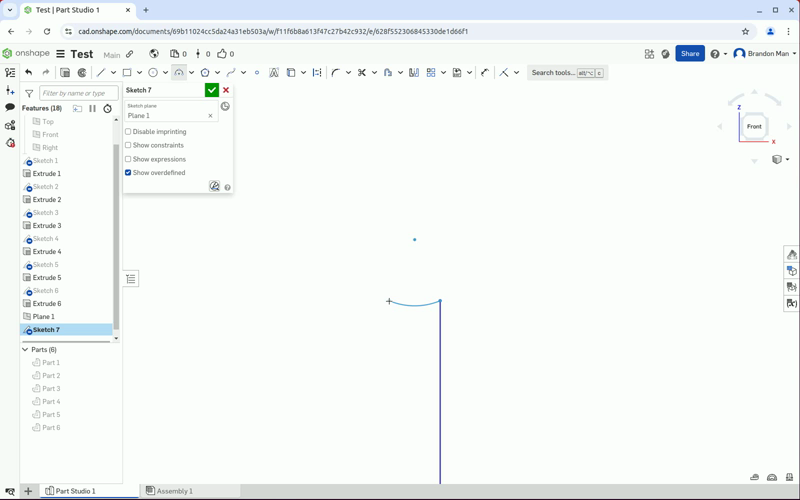
scroll(-6)
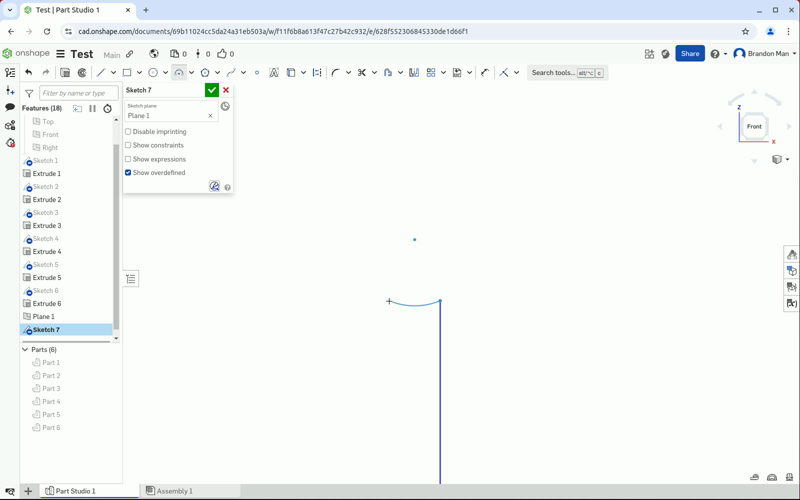
scroll(-6)
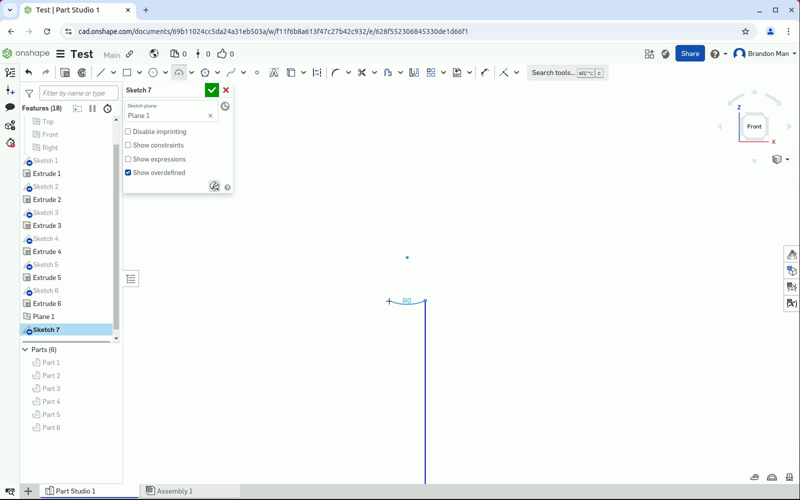
scroll(-6)
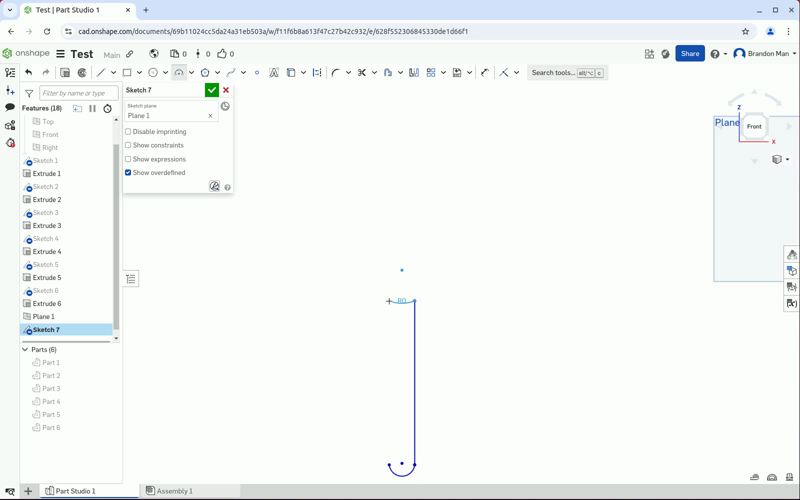
scroll(-6)
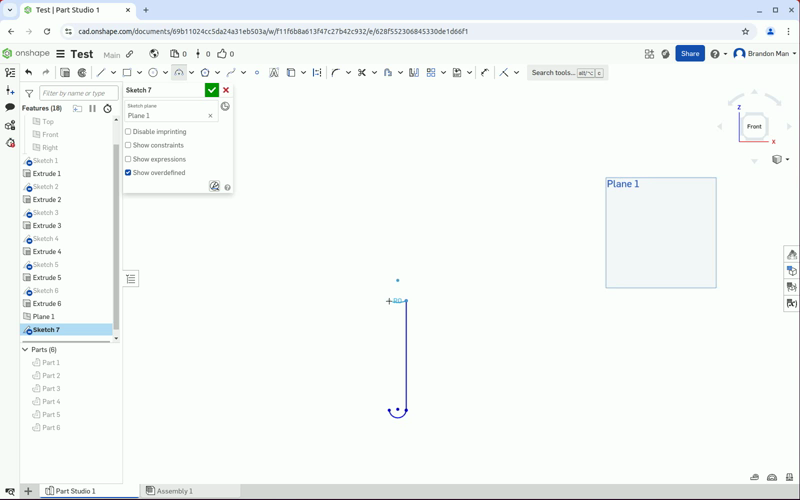
scroll(-6)
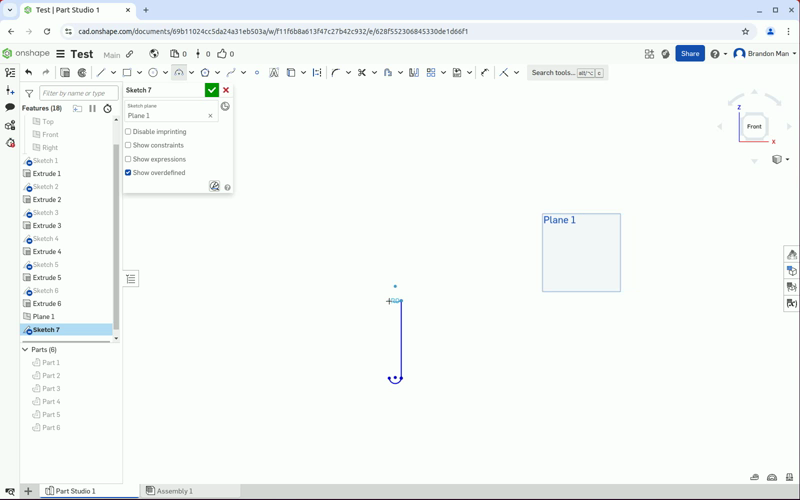
scroll(-6)
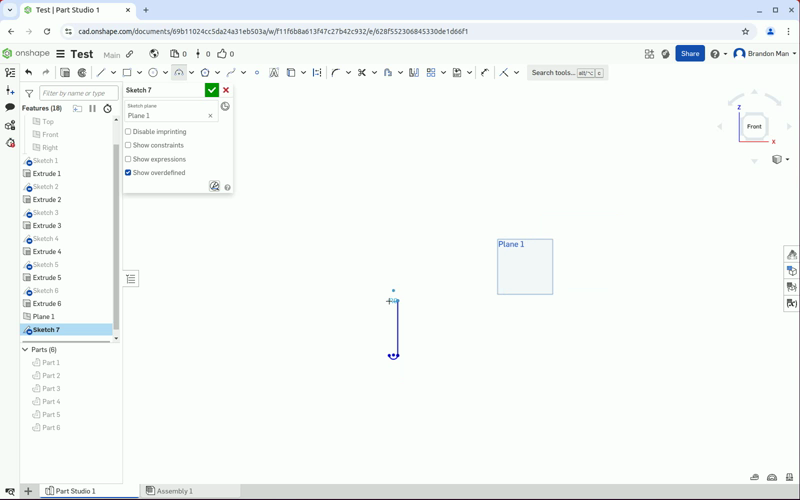
scroll(-6)
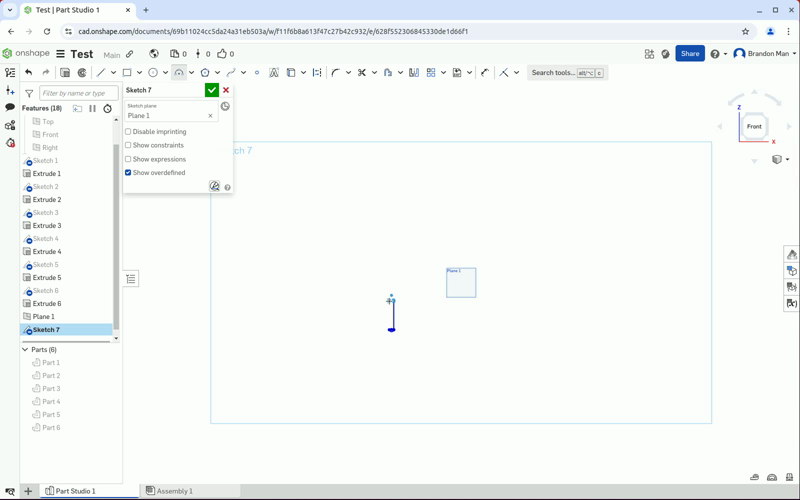
mouse_move(391, 298)
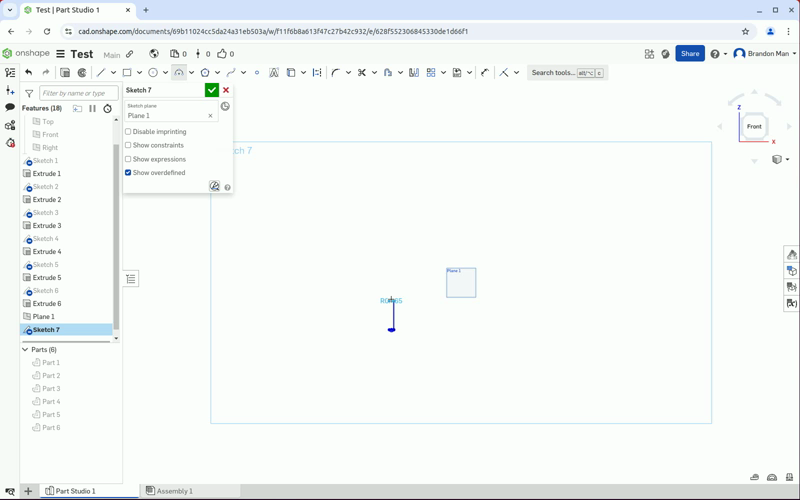
scroll(6)
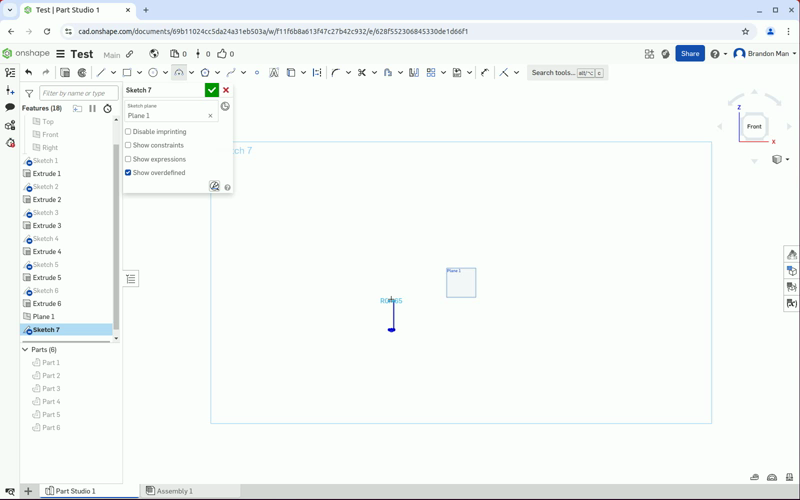
scroll(6)
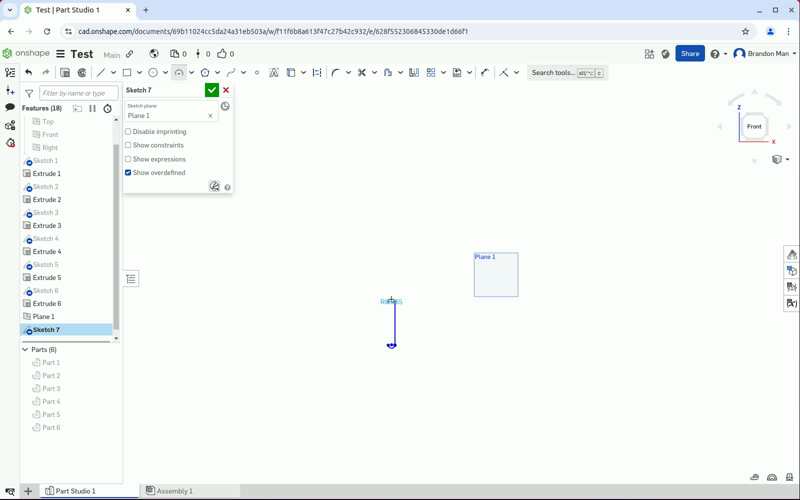
scroll(6)
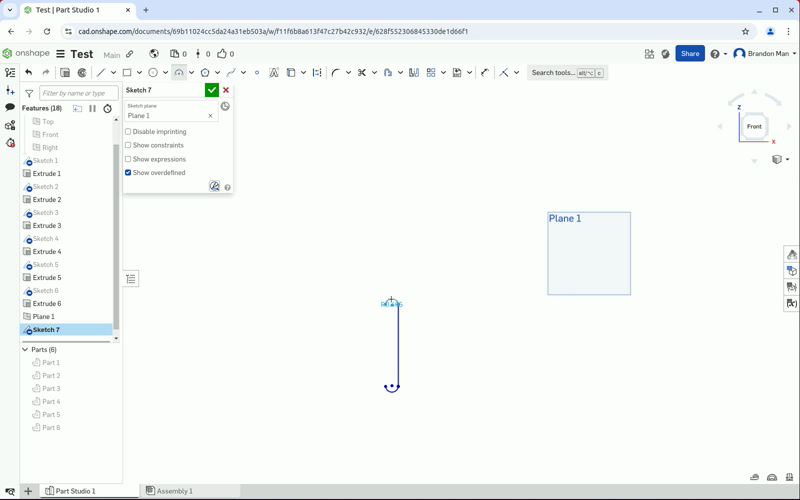
scroll(6)
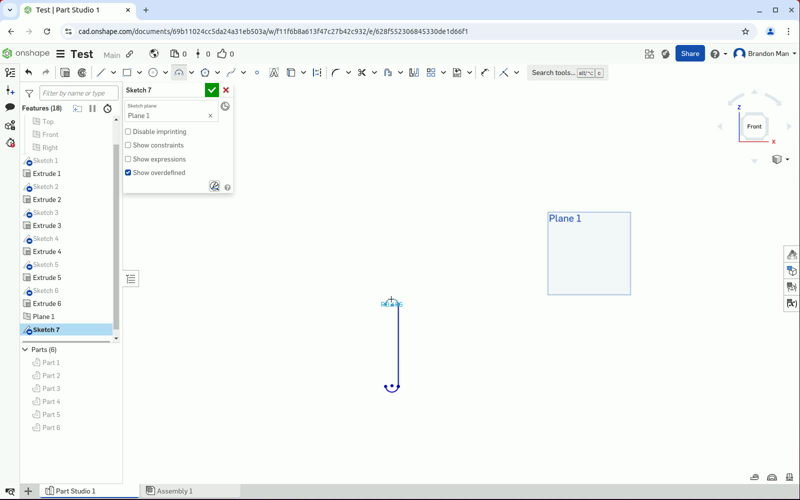
scroll(6)
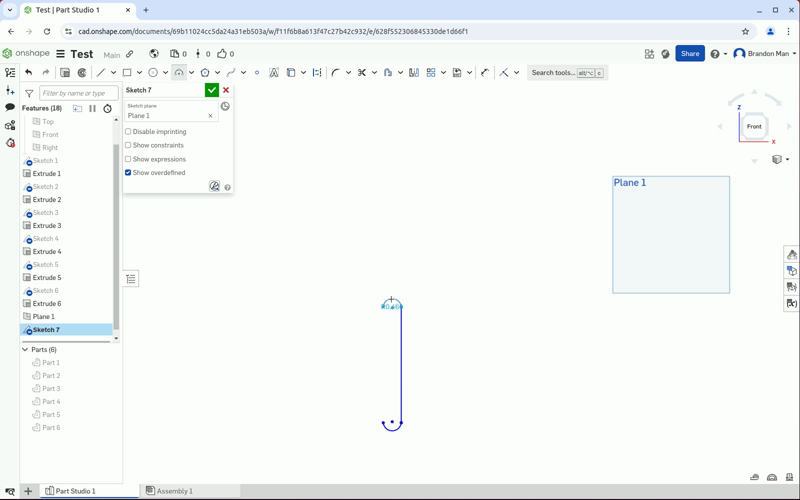
scroll(6)
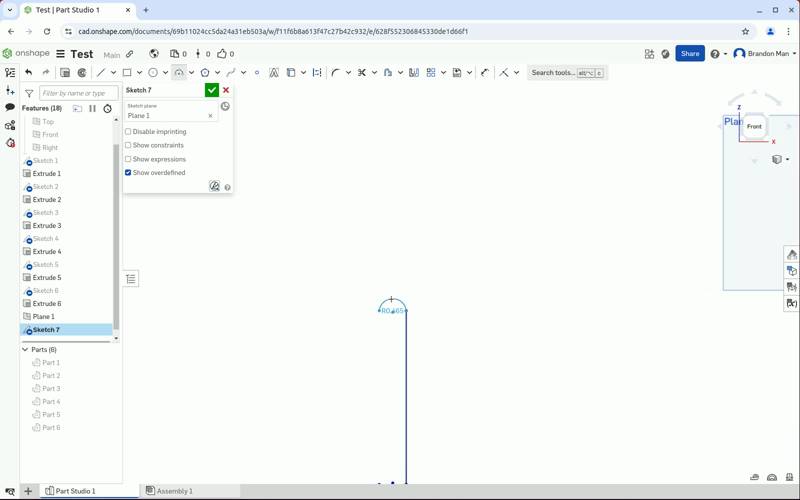
scroll(6)
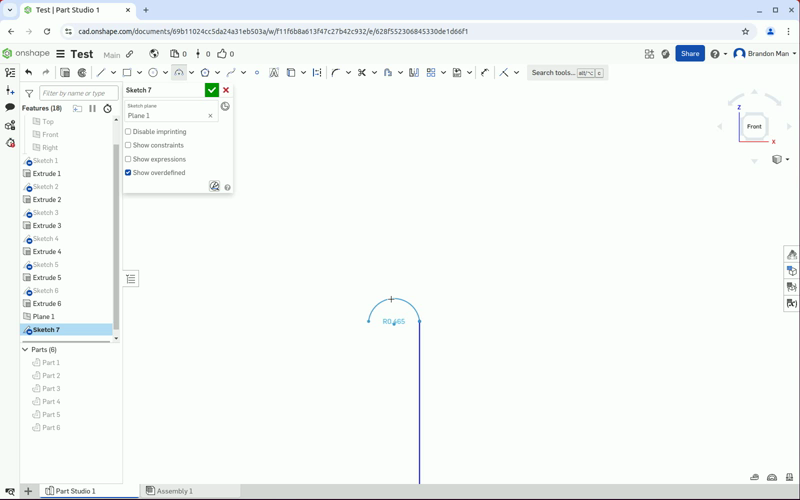
click(391, 298)
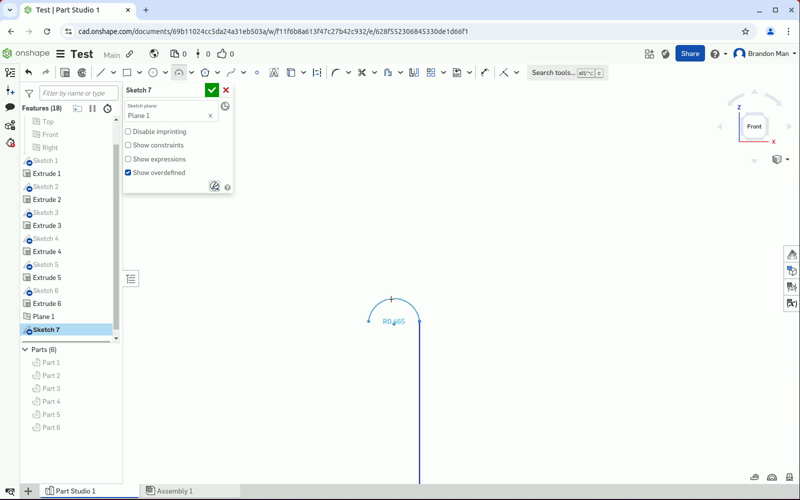
scroll(-6)
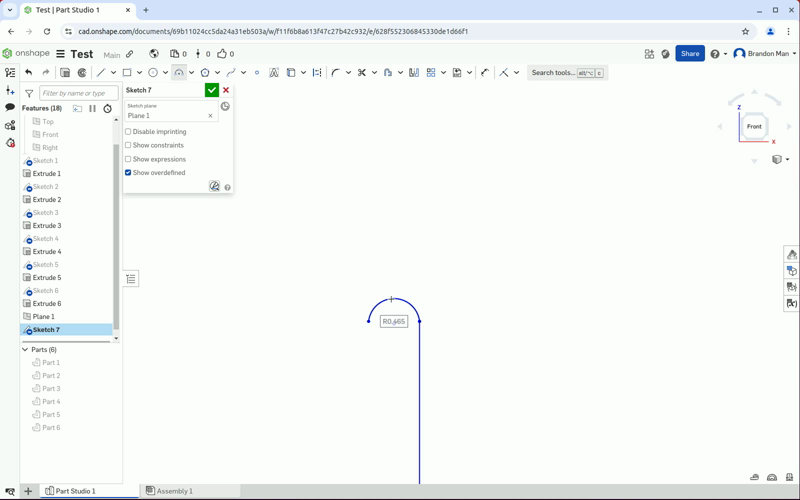
scroll(-6)
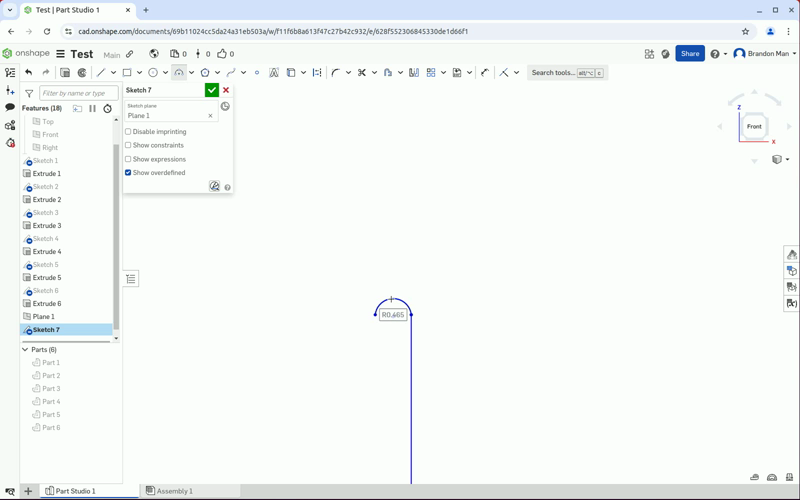
scroll(-6)
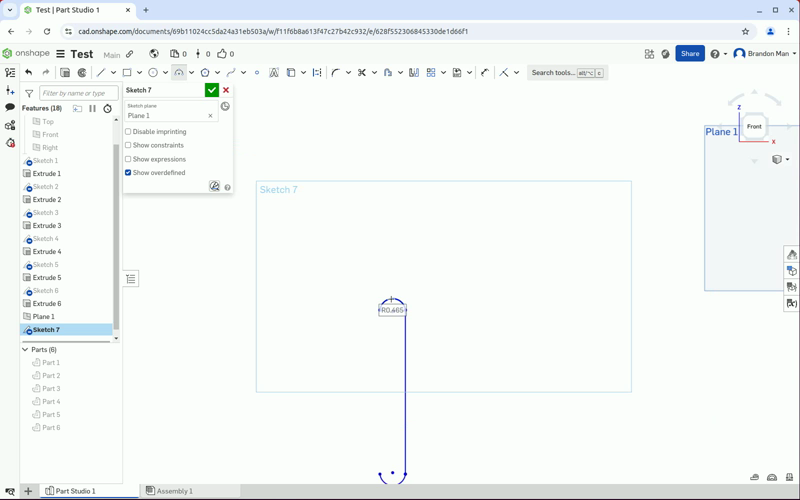
scroll(-6)
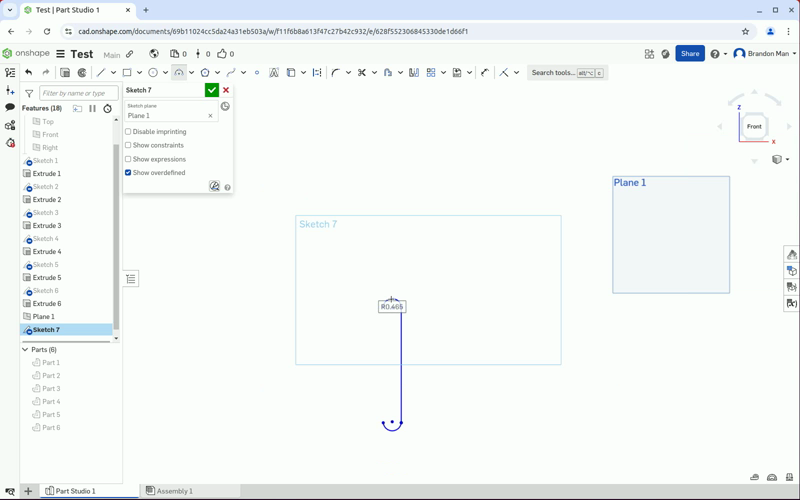
scroll(-6)
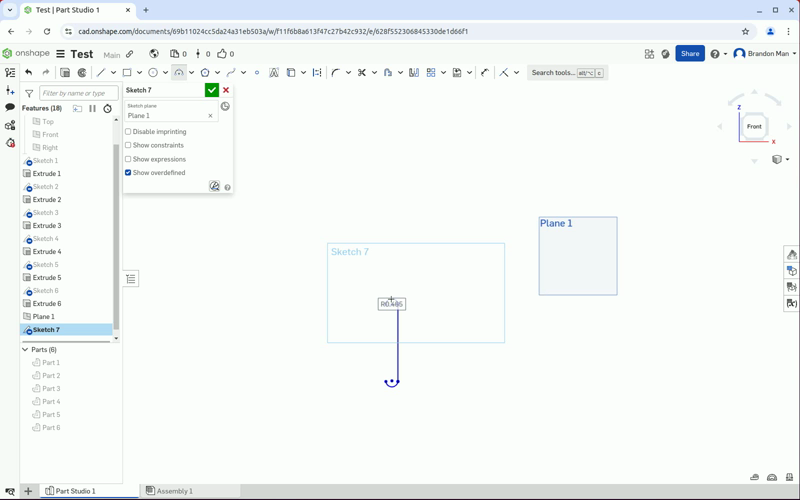
scroll(-6)
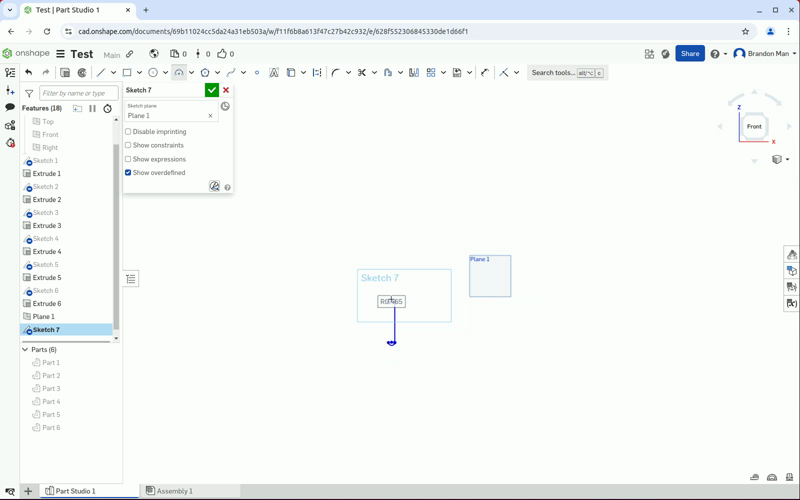
scroll(-6)
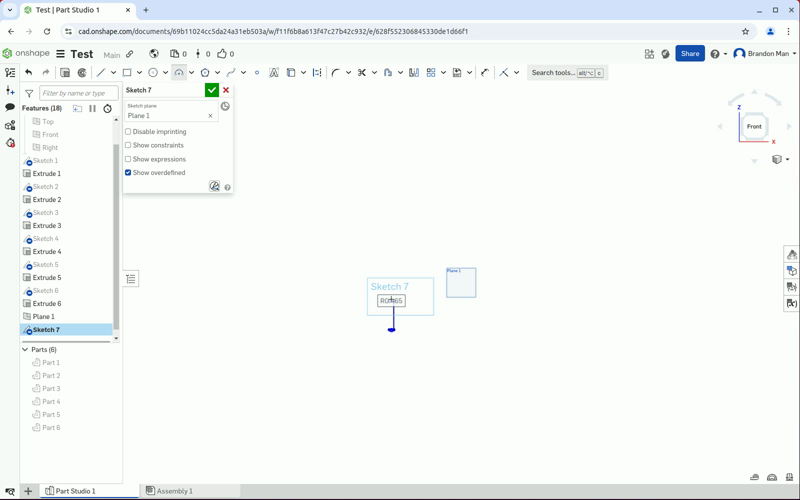
key_up(shift)
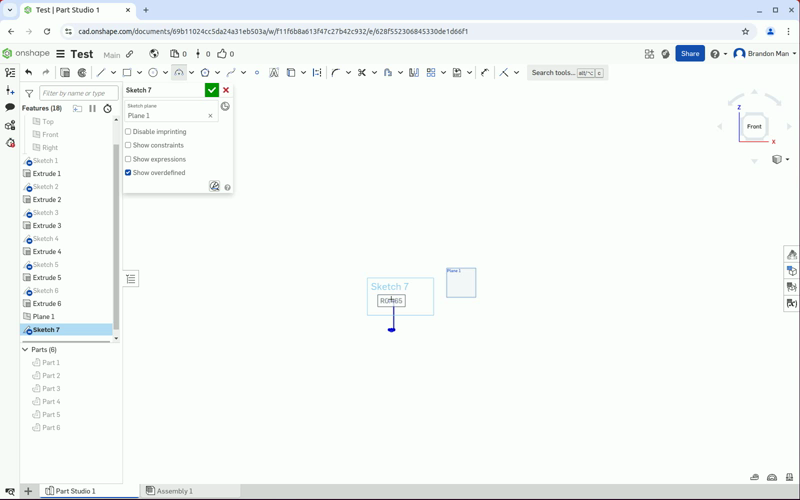
key(esc)
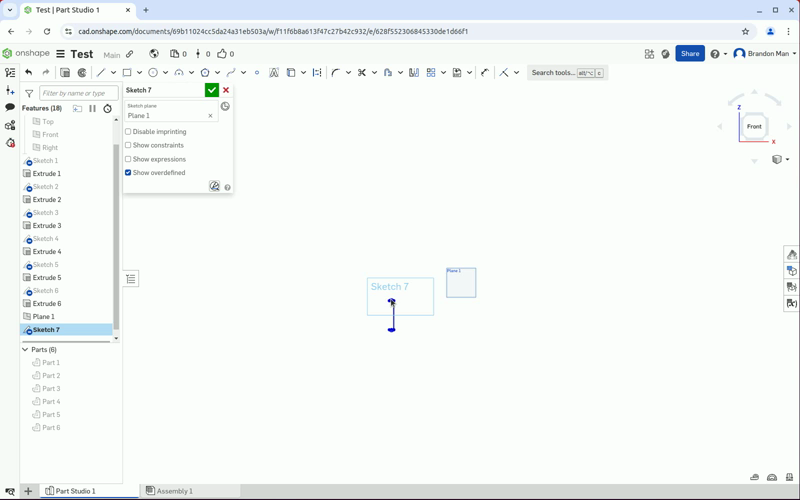
key(l)
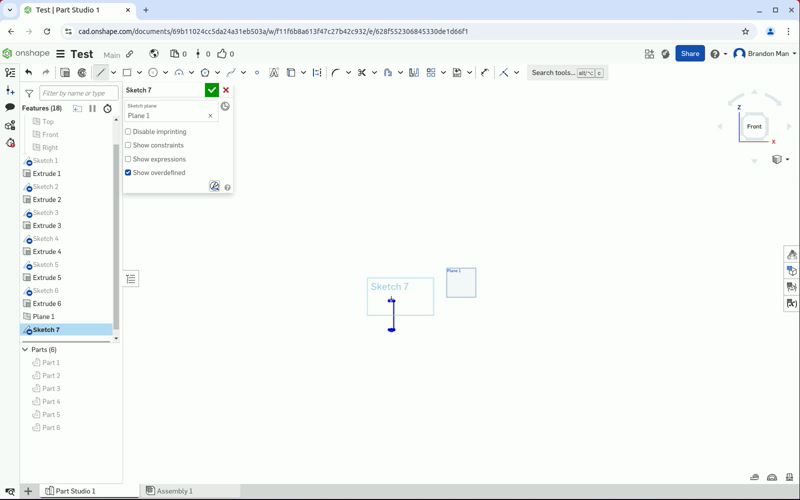
mouse_move(389, 300)
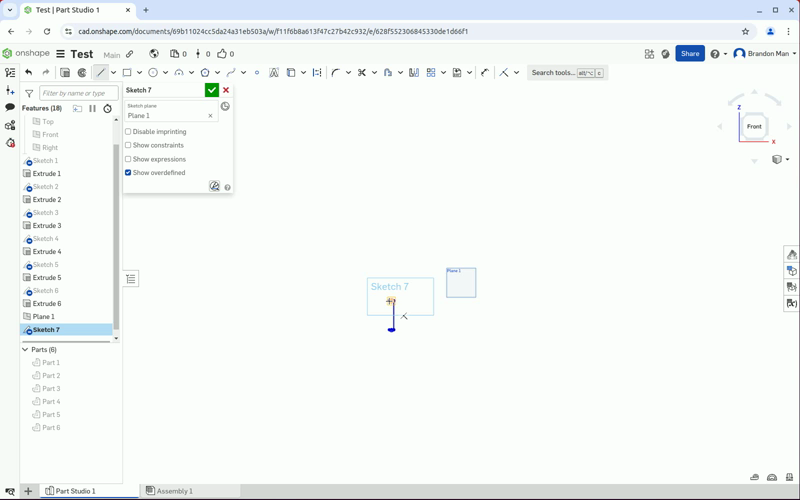
scroll(6)
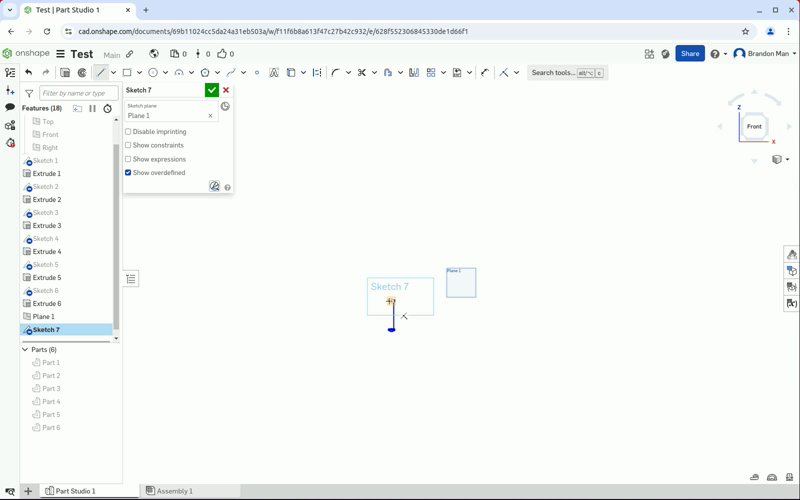
scroll(6)
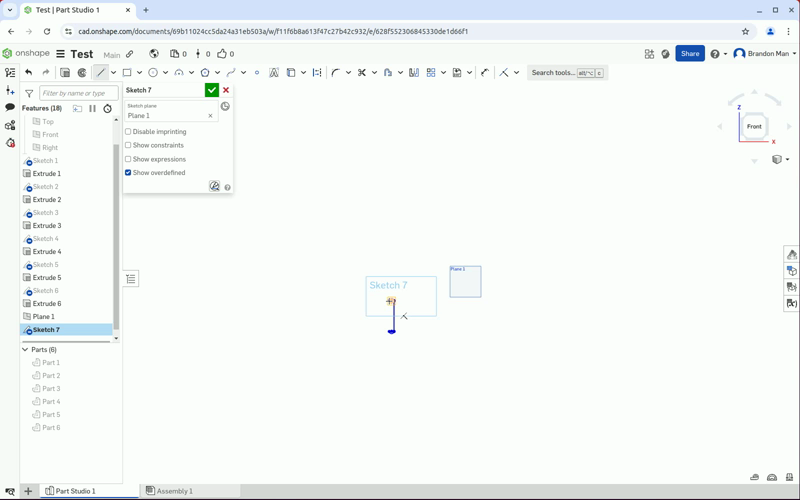
scroll(6)
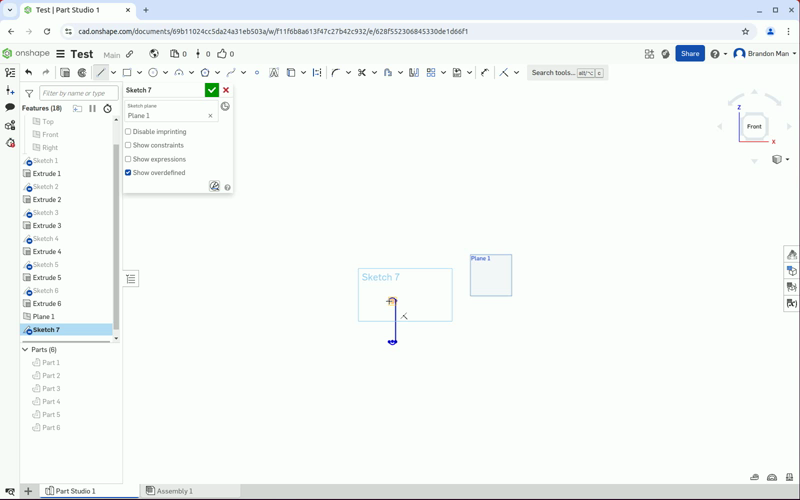
scroll(6)
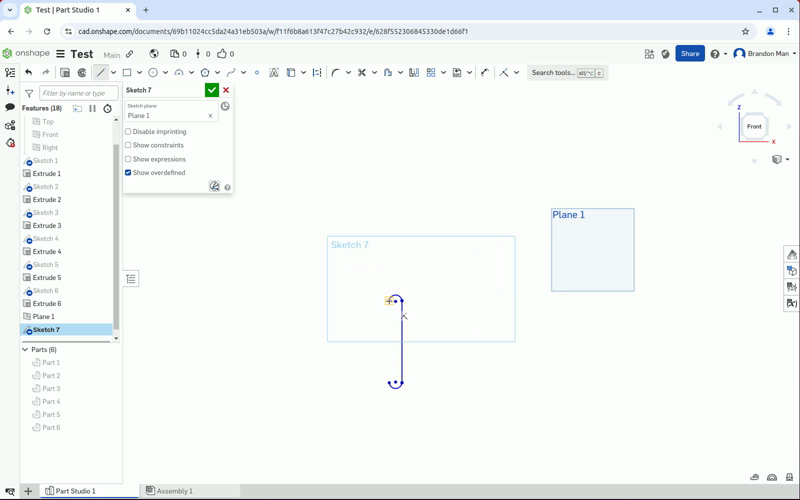
scroll(6)
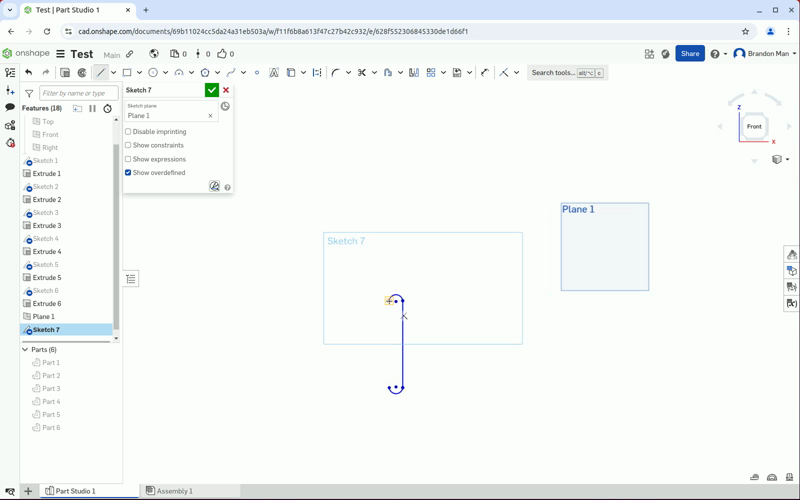
scroll(6)
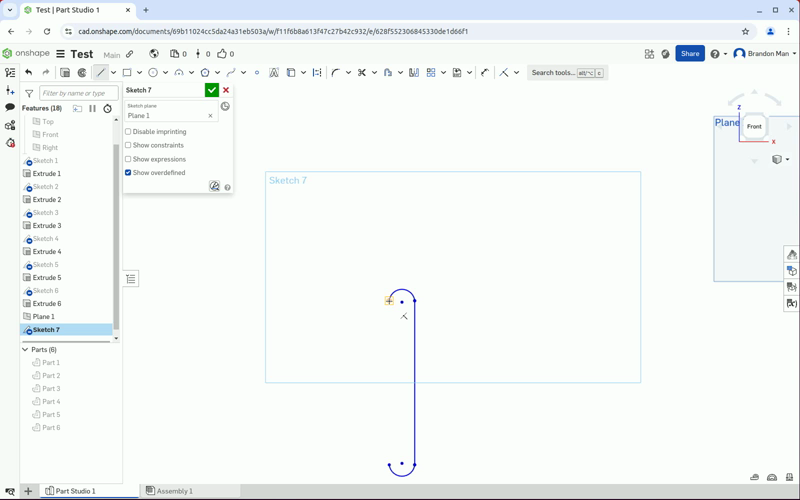
scroll(6)
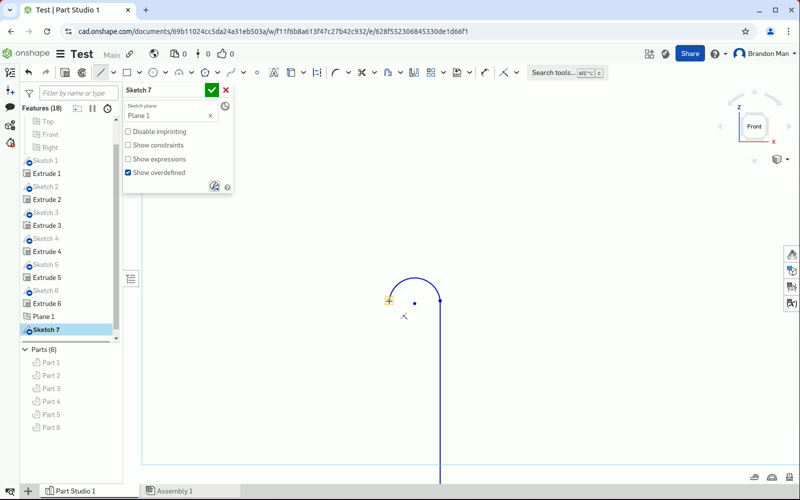
click(389, 300)
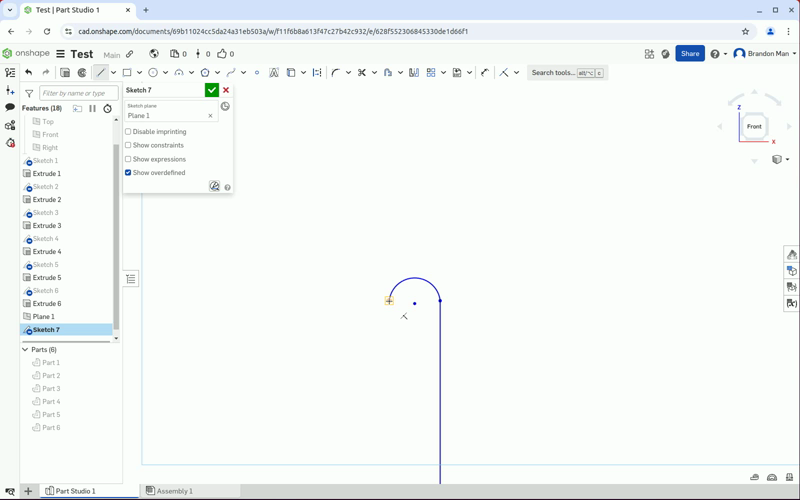
scroll(-6)
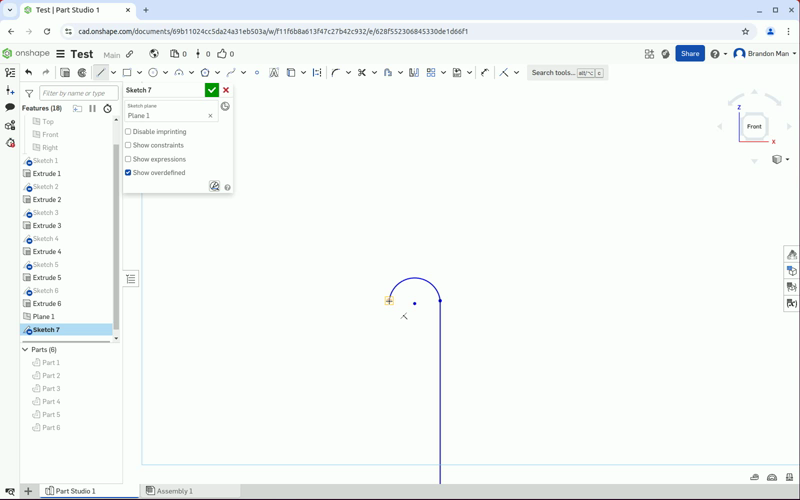
scroll(-6)
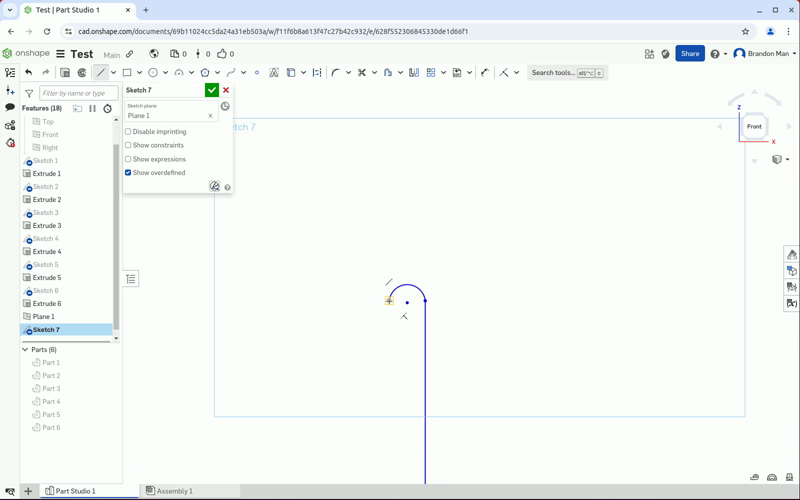
scroll(-6)
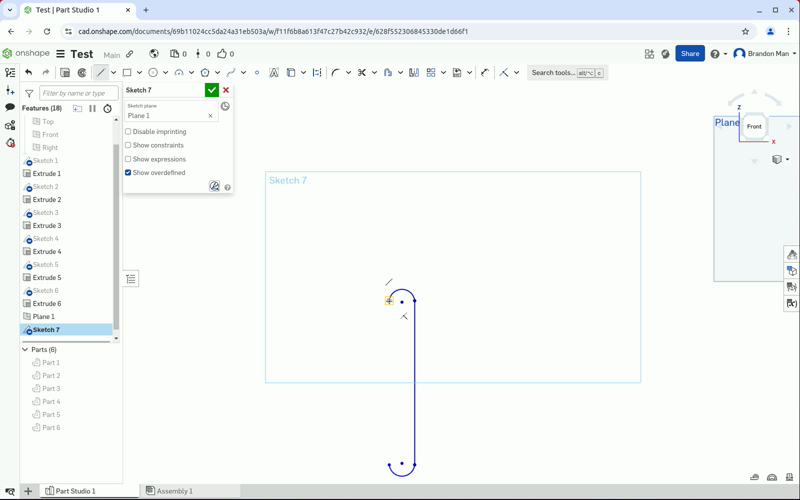
scroll(-6)
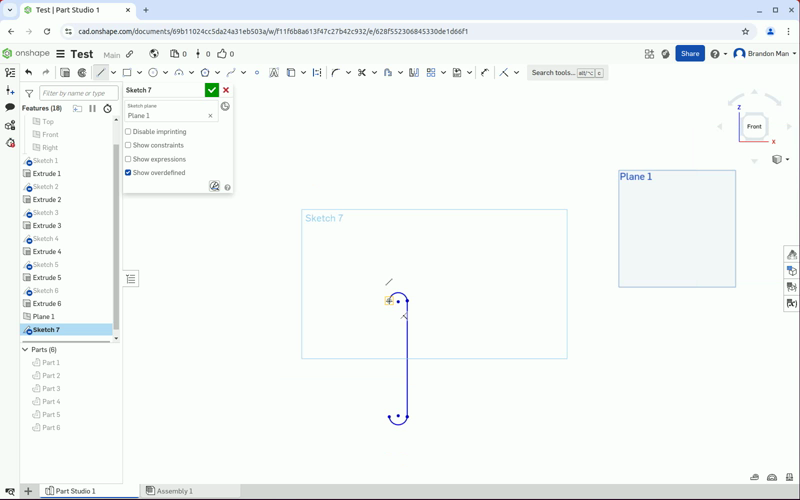
scroll(-6)
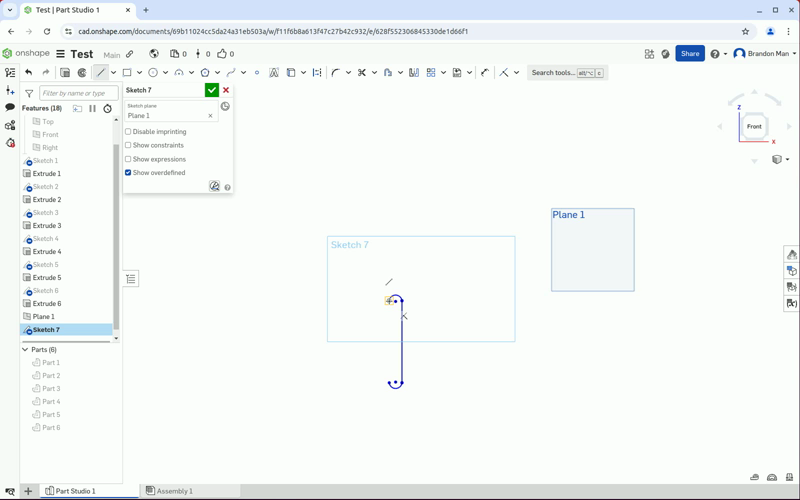
scroll(-6)
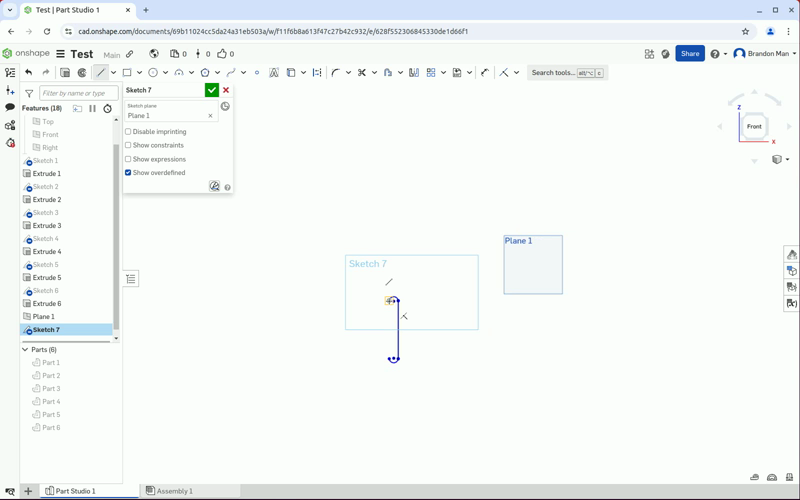
scroll(-6)
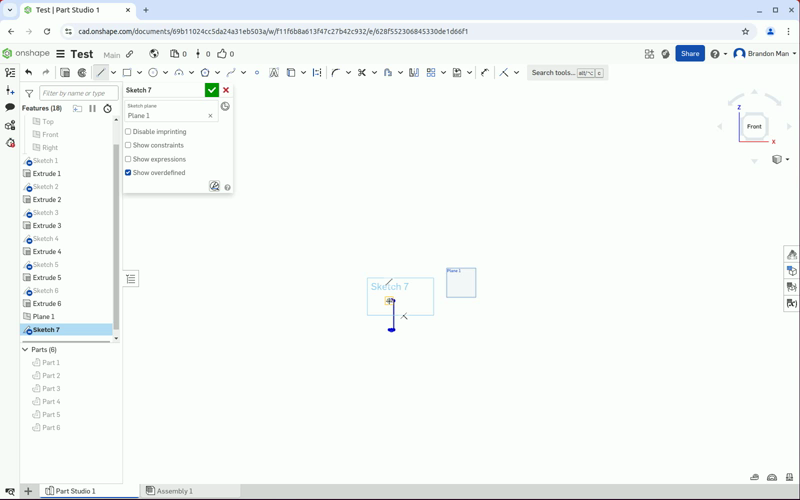
mouse_move(419, 300)
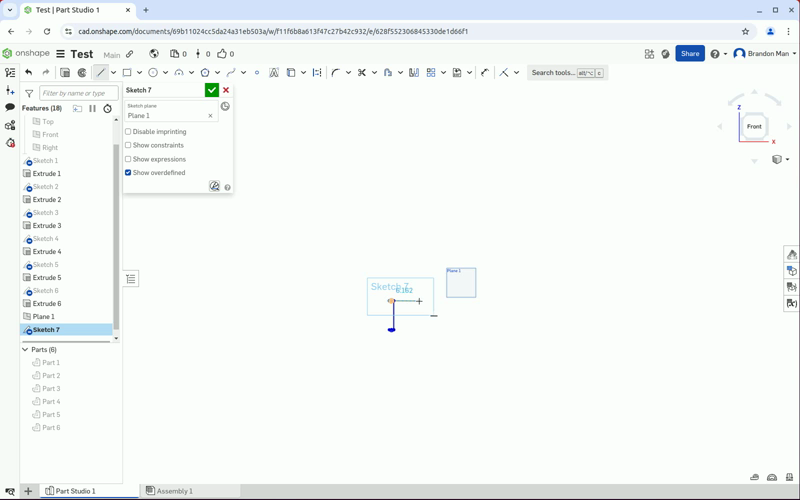
key_down(shift)
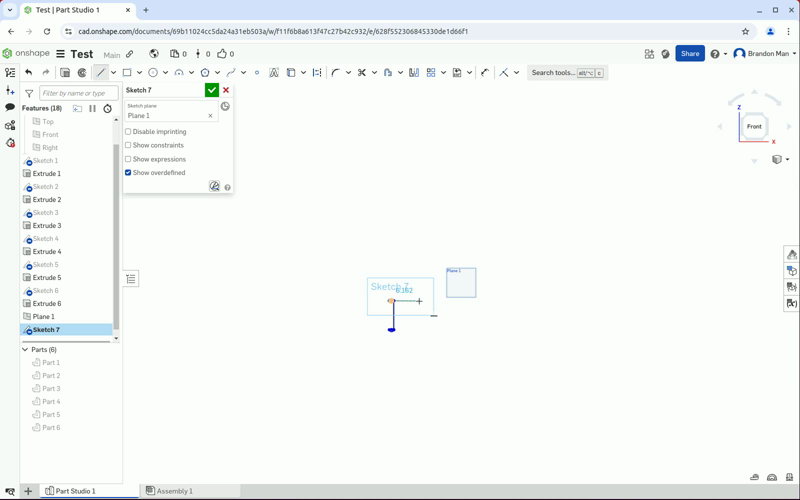
mouse_move(389, 329)
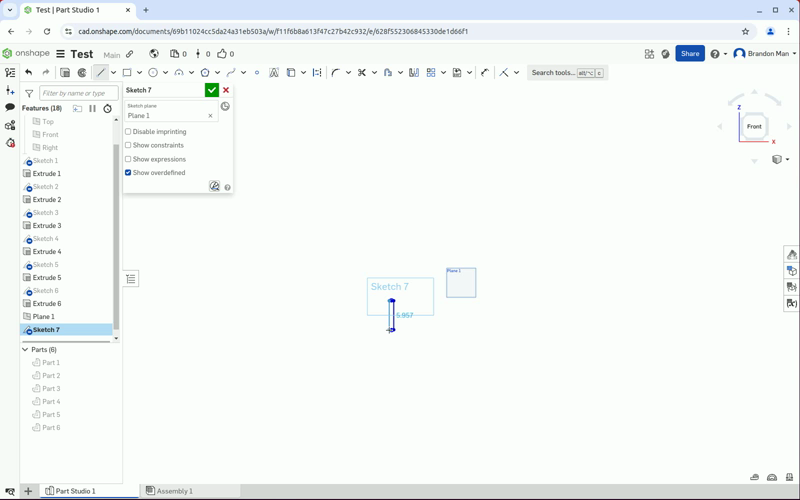
scroll(6)
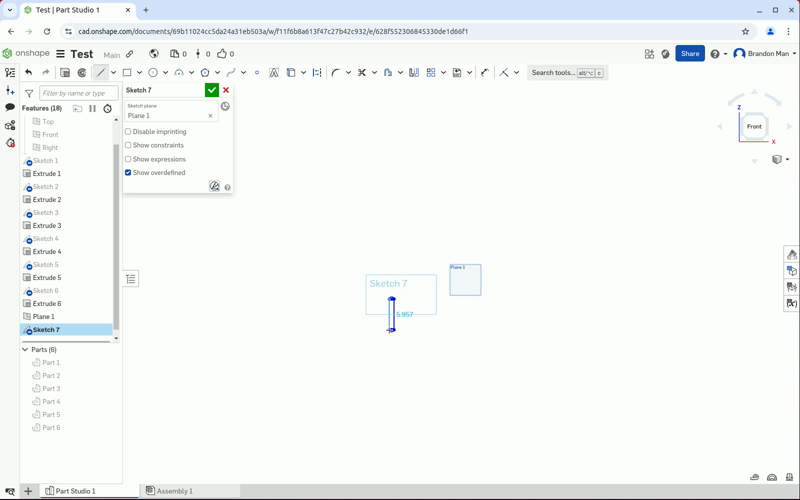
scroll(6)
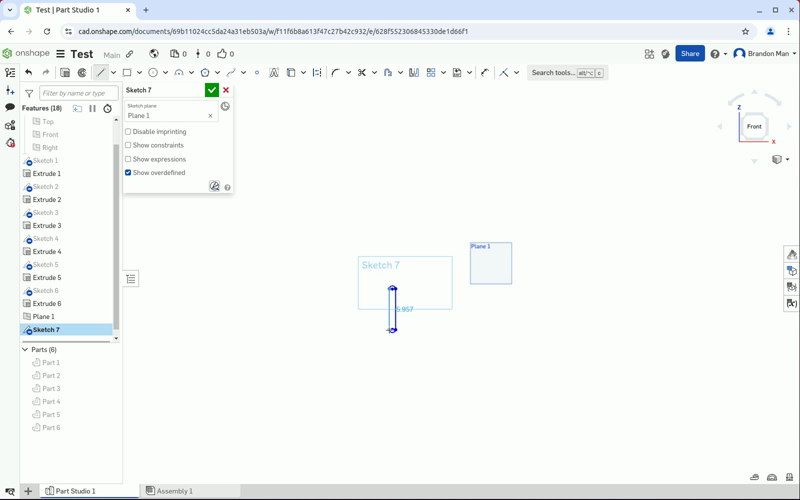
scroll(6)
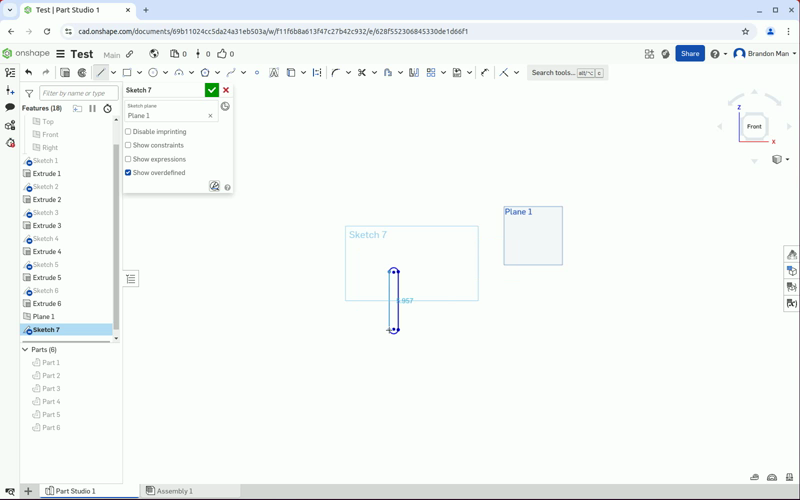
scroll(6)
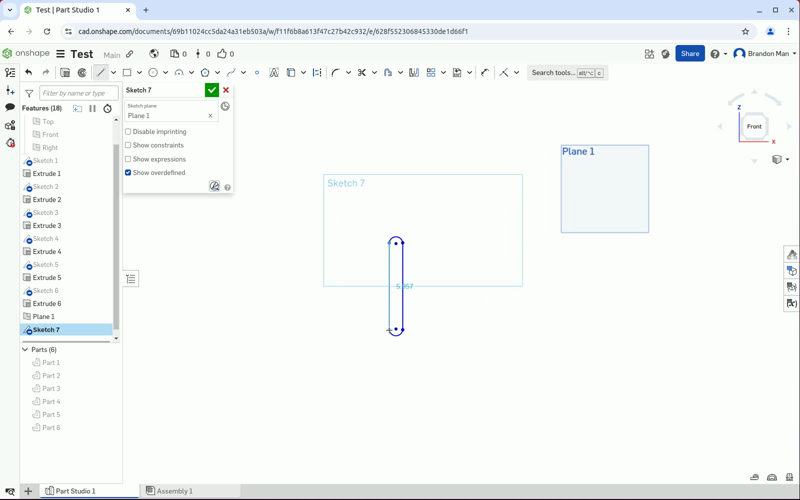
scroll(6)
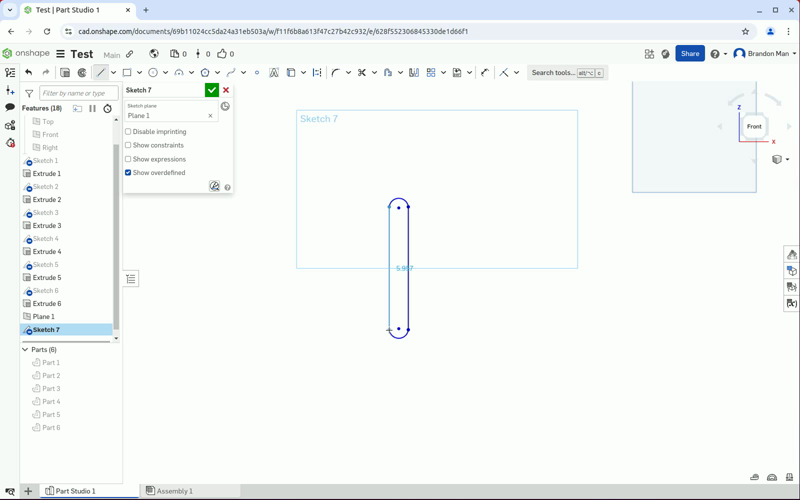
scroll(6)
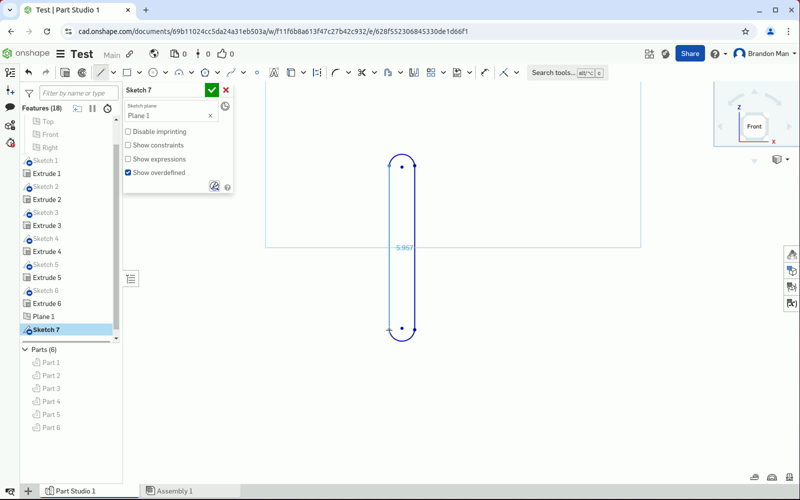
scroll(6)
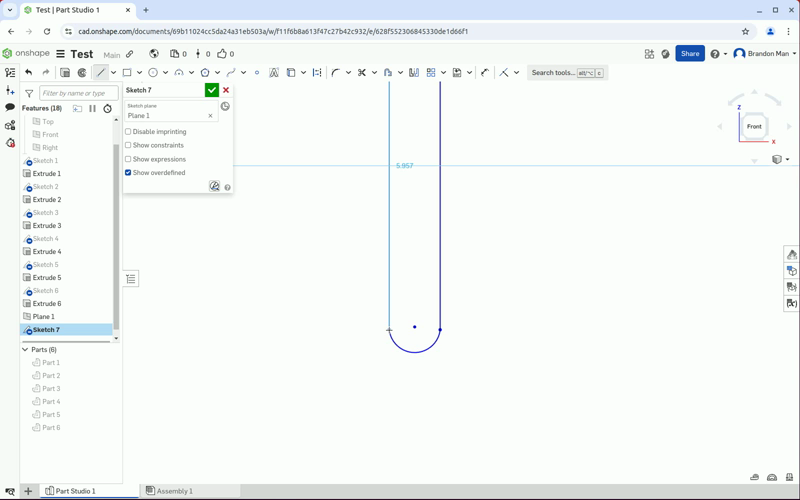
key_up(shift)
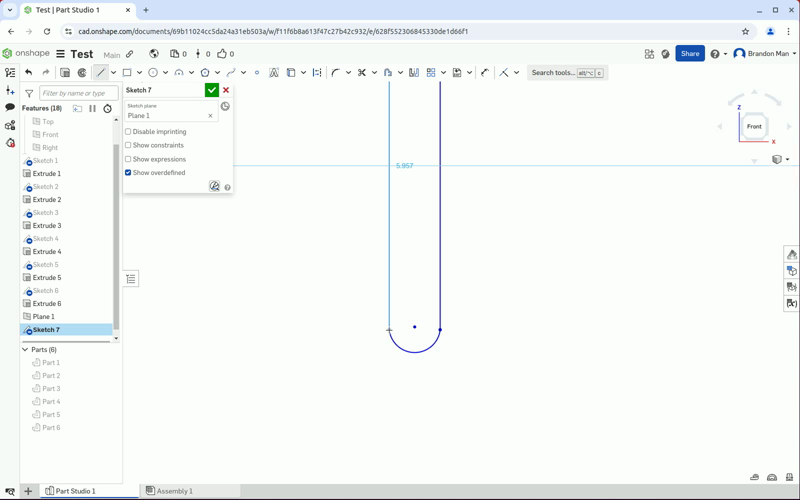
click(389, 329)
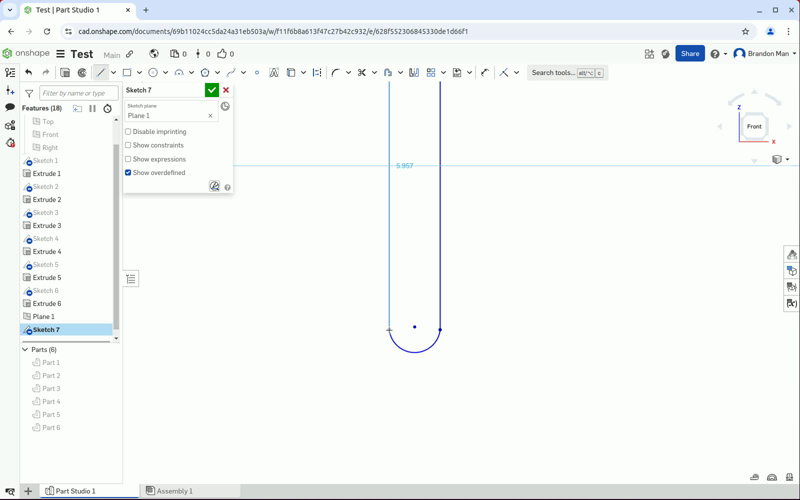
scroll(-6)
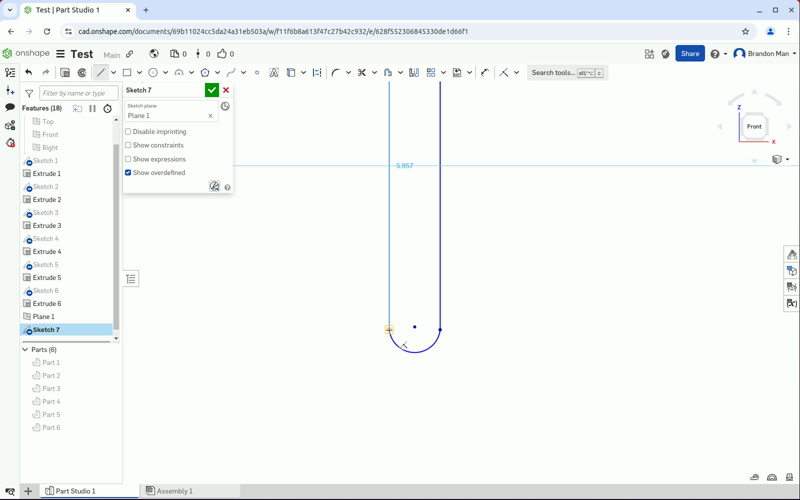
scroll(-6)
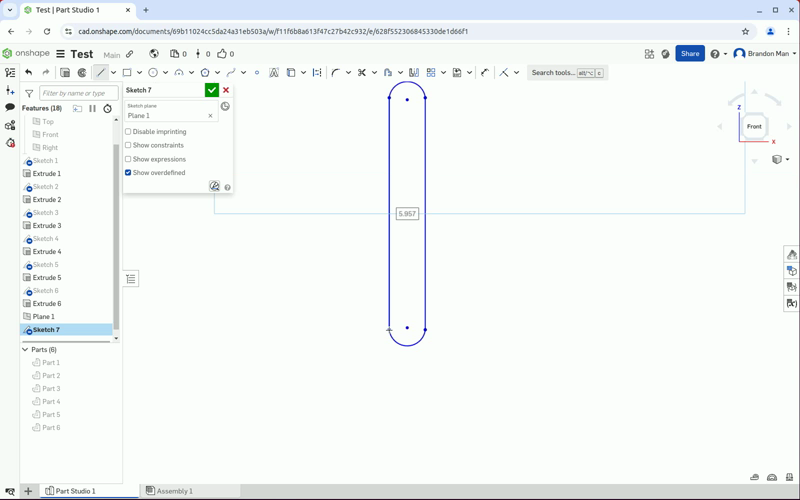
scroll(-6)
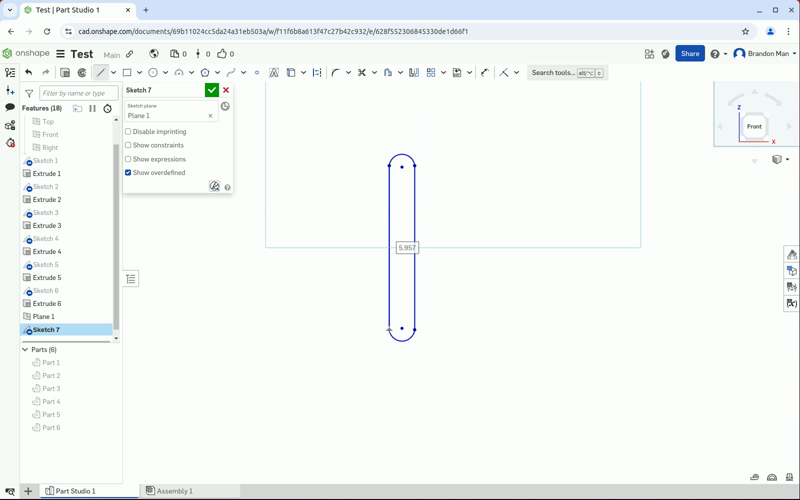
scroll(-6)
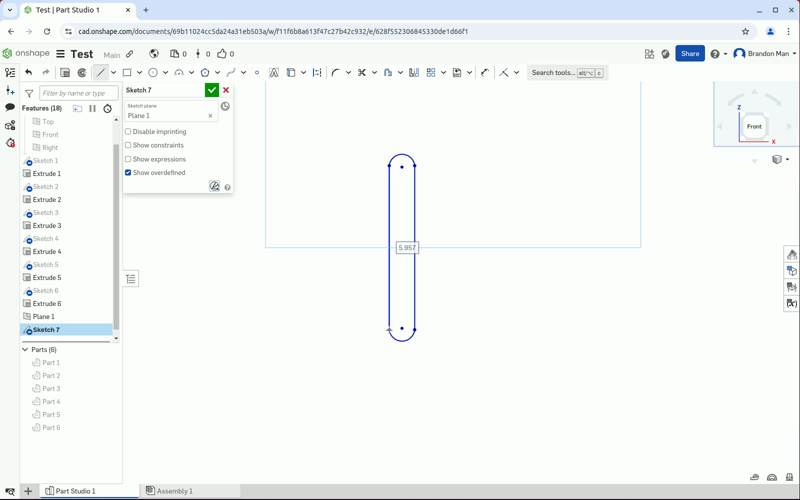
scroll(-6)
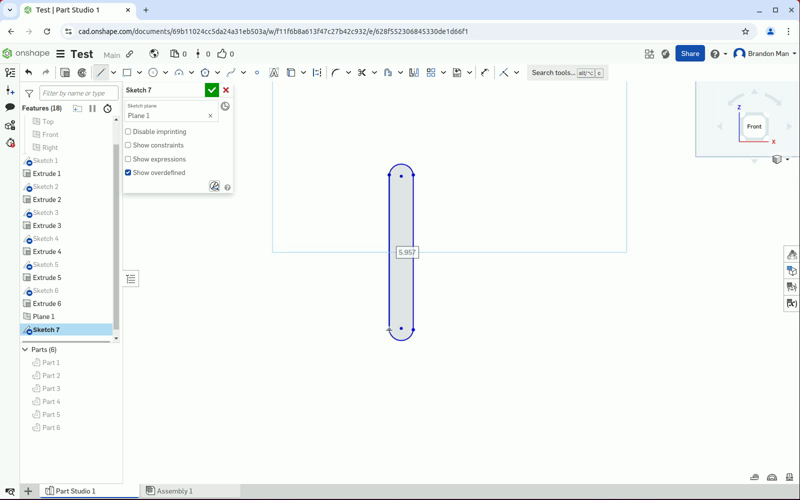
scroll(-6)
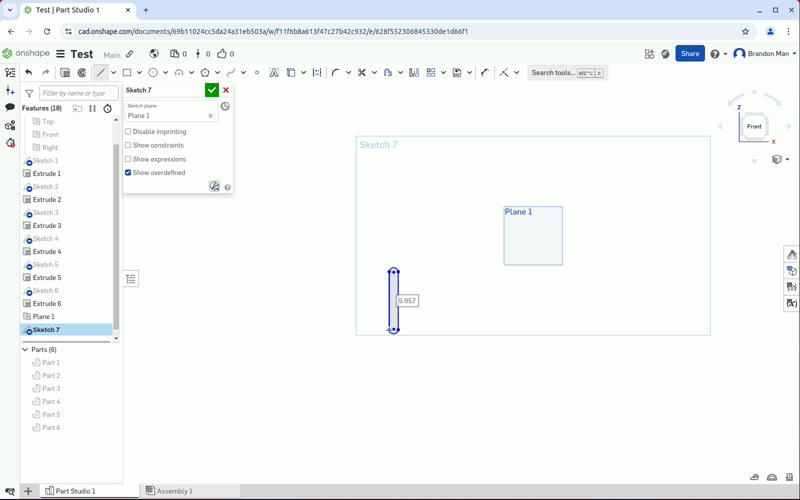
scroll(-6)
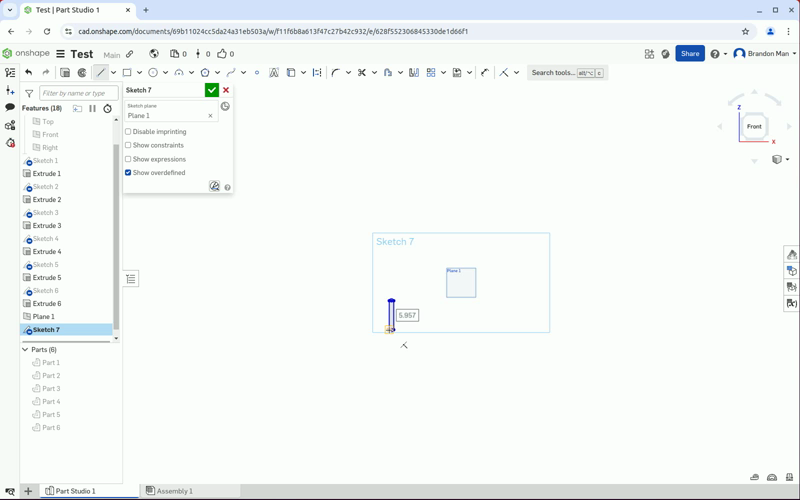
key(esc)
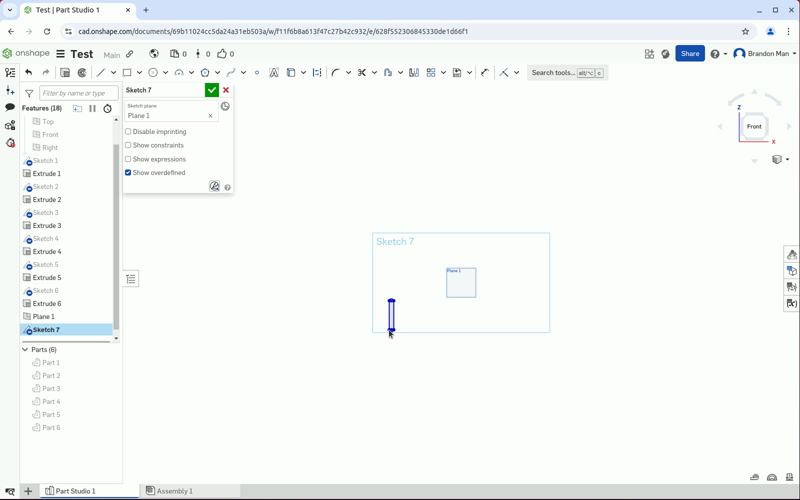
mouse_move(392, 310)
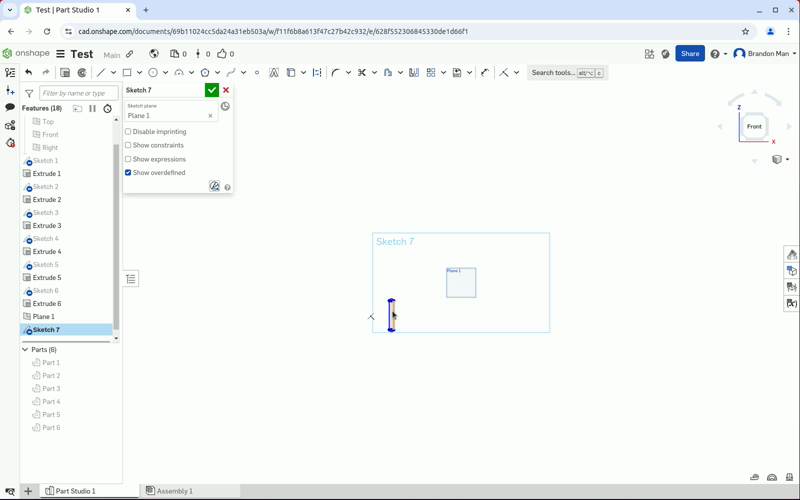
scroll(6)
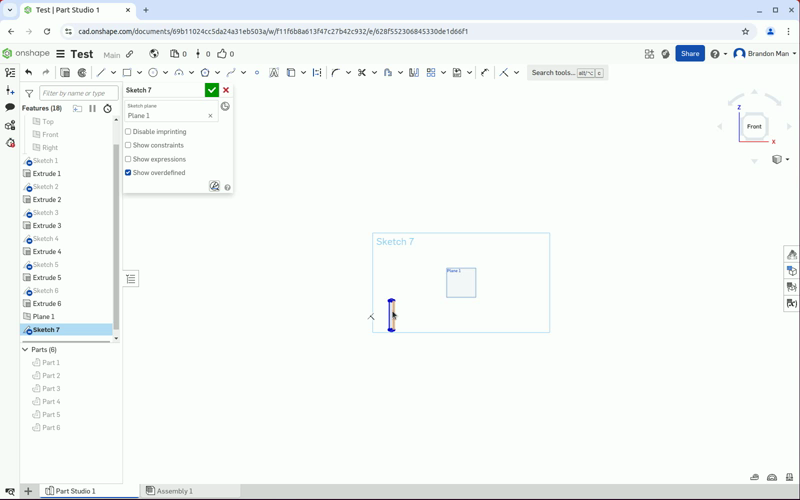
scroll(6)
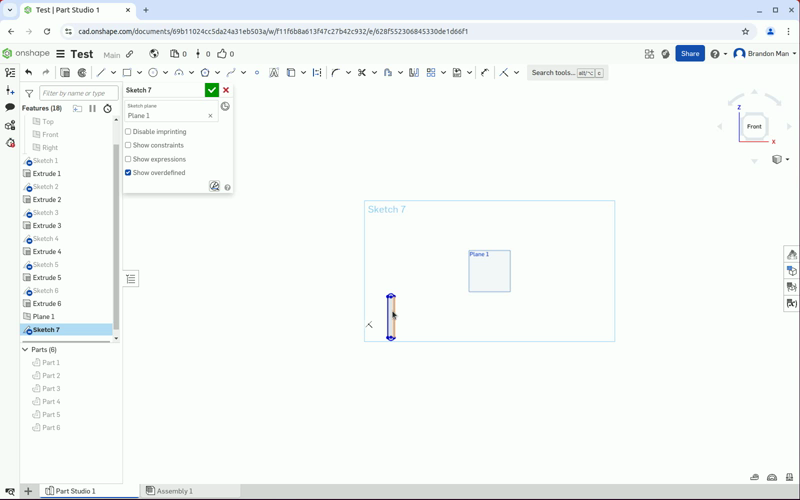
scroll(6)
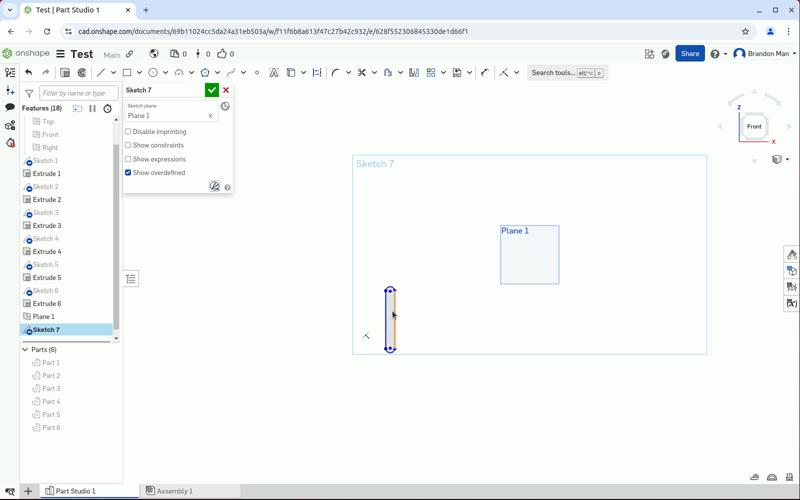
scroll(6)
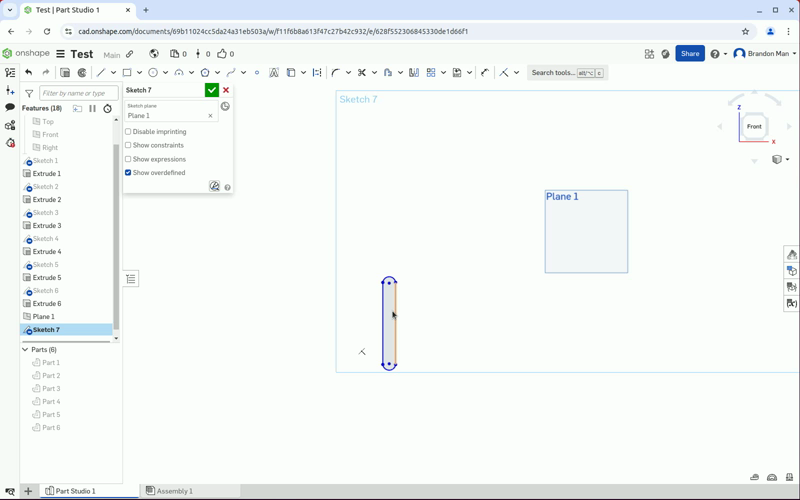
scroll(6)
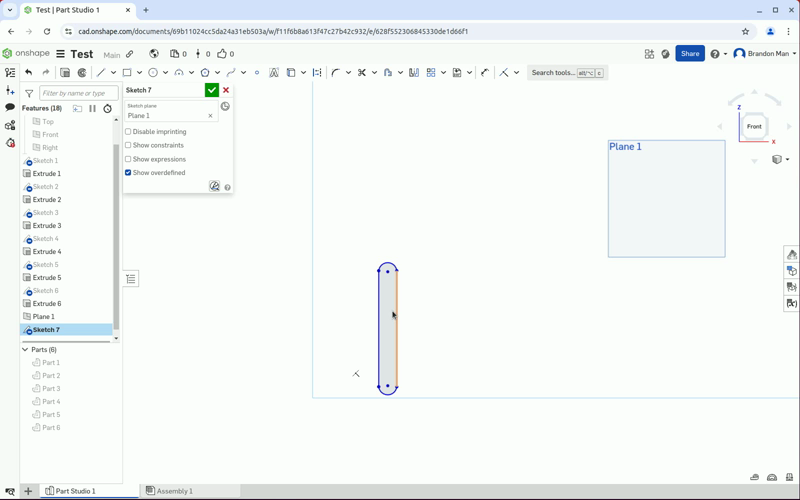
scroll(6)
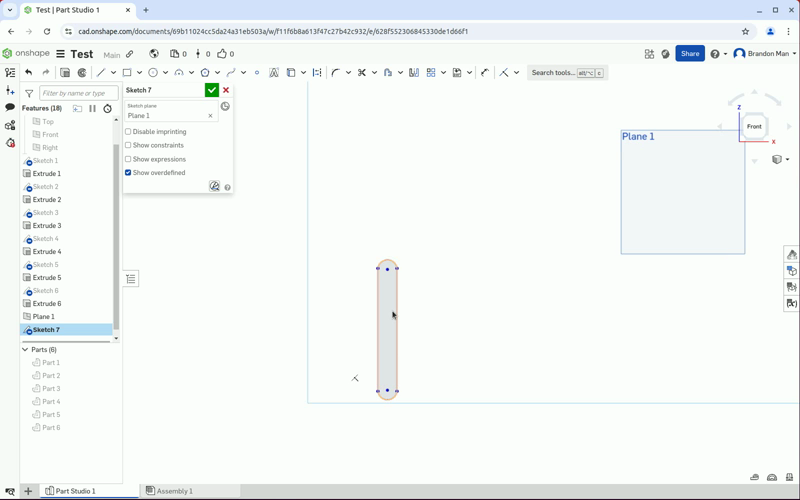
scroll(6)
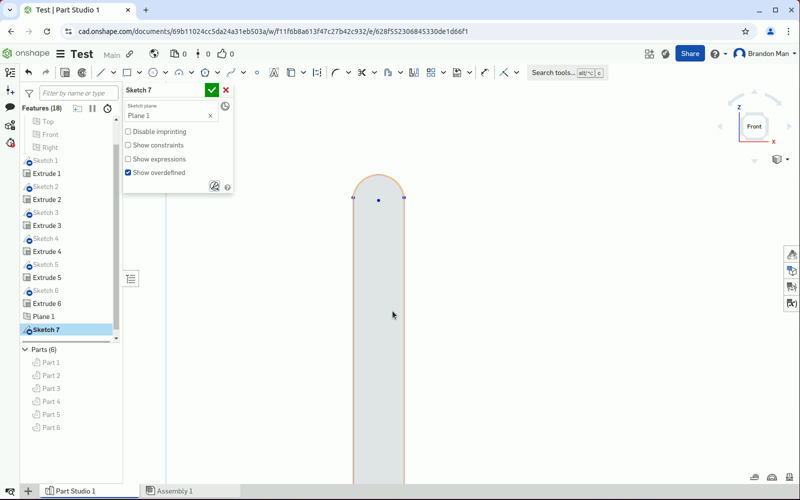
click(392, 310)
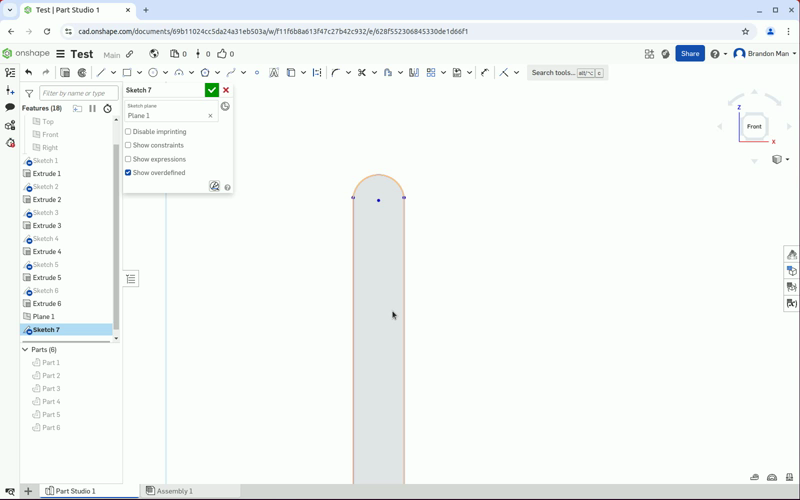
scroll(-6)
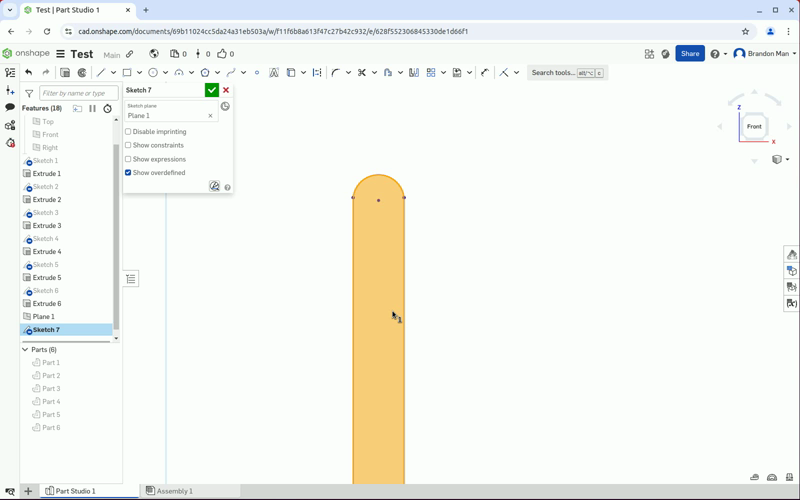
scroll(-6)
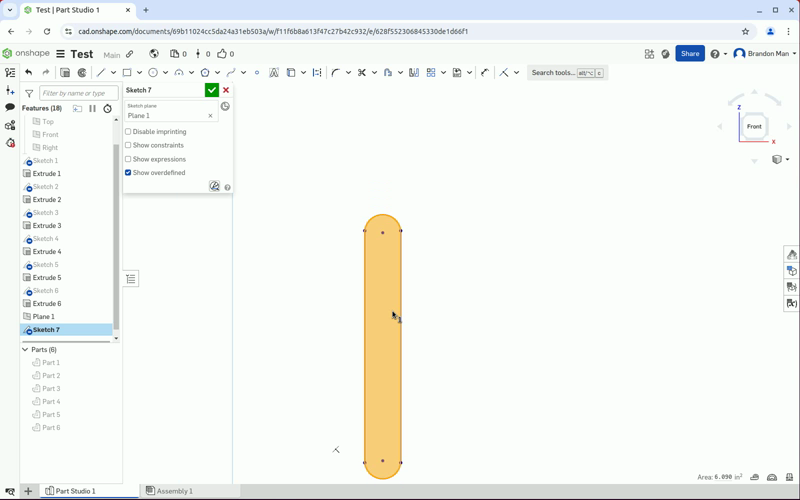
scroll(-6)
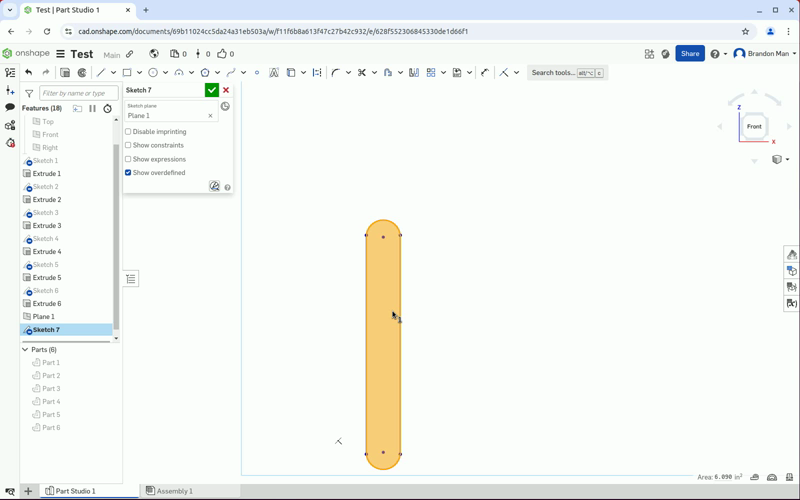
scroll(-6)
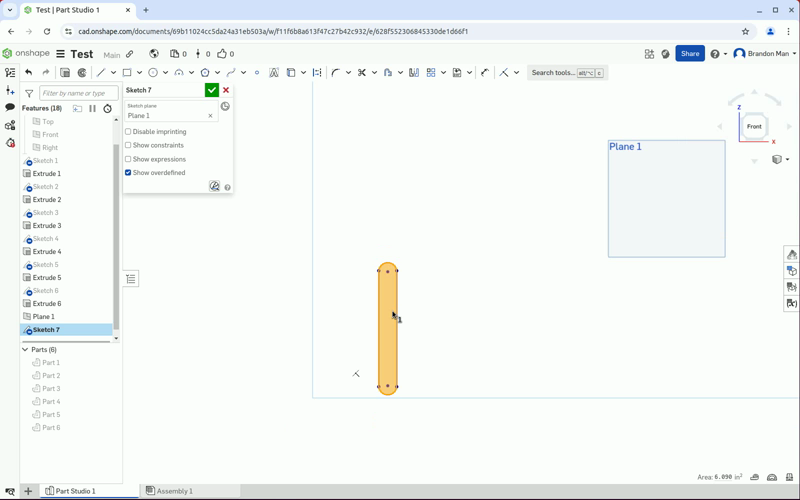
scroll(-6)
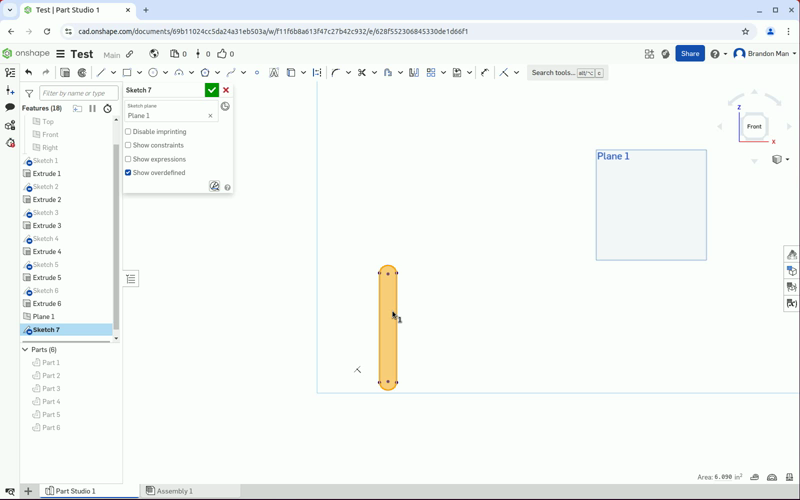
scroll(-6)
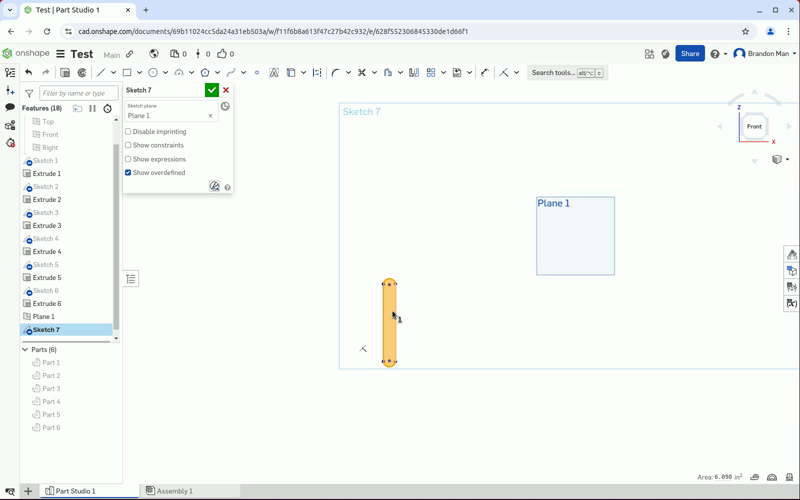
scroll(-6)
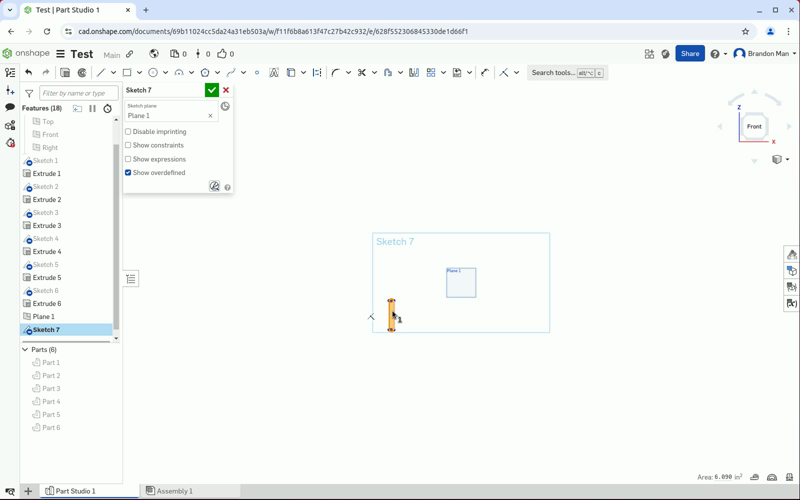
mouse_move(73, 352)
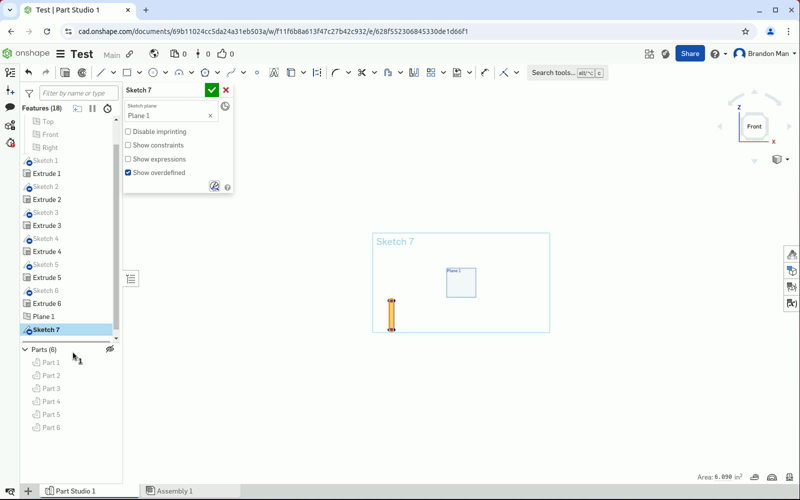
key(shift+y)
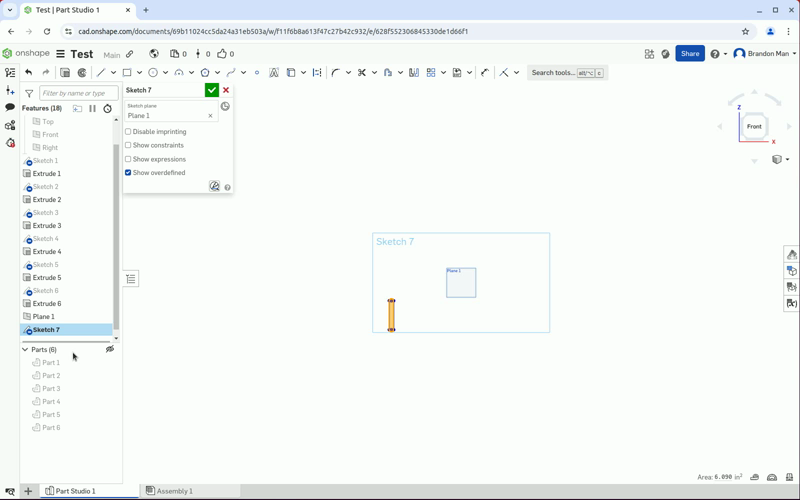
key(shift+e)
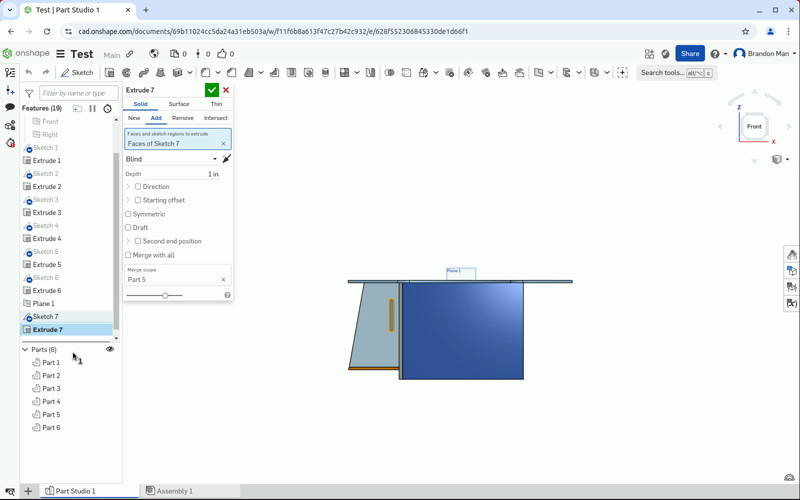
mouse_move(143, 106)
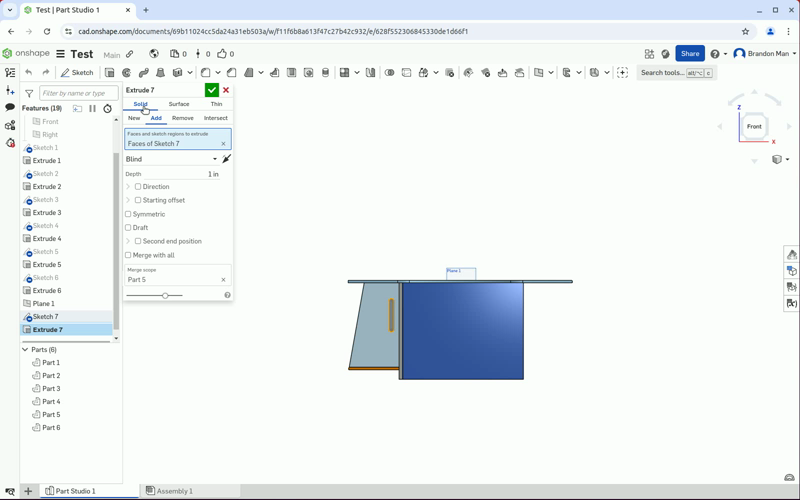
click(143, 106)
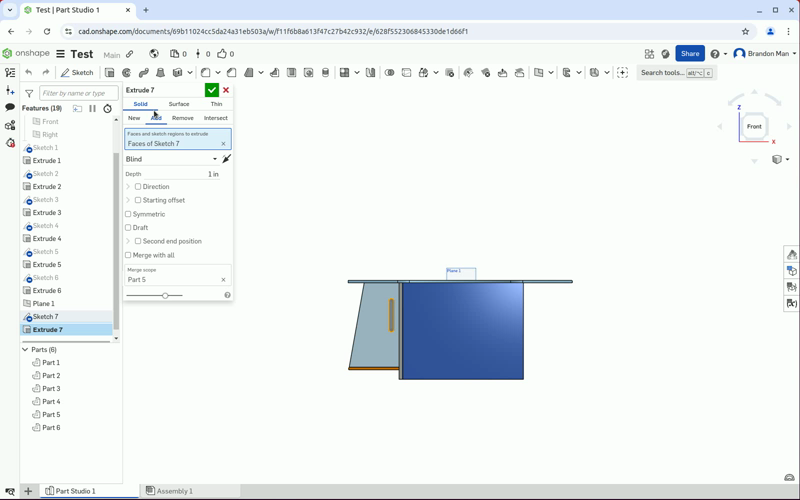
mouse_move(186, 120)
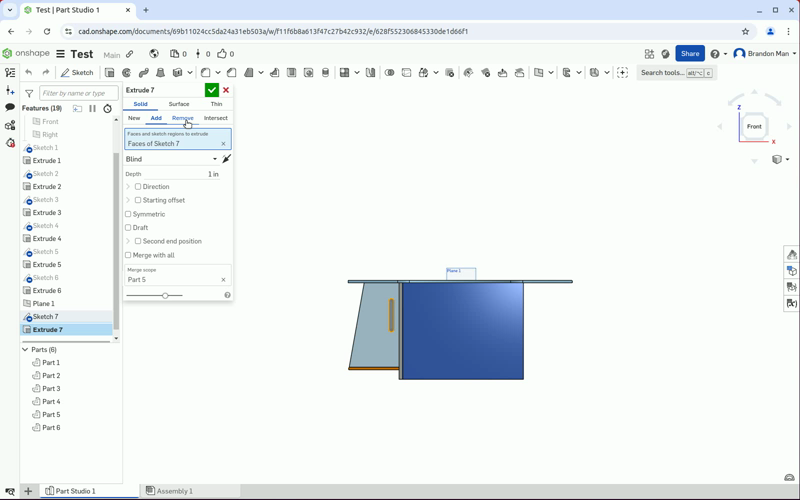
click(186, 120)
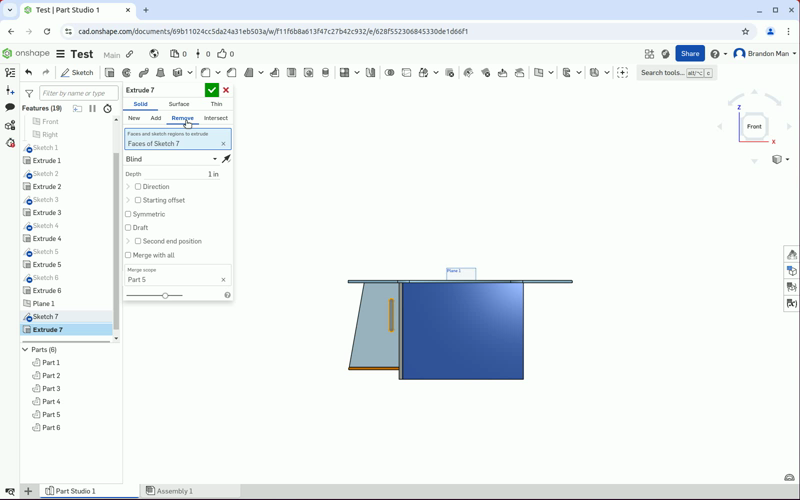
key(tab, 4)
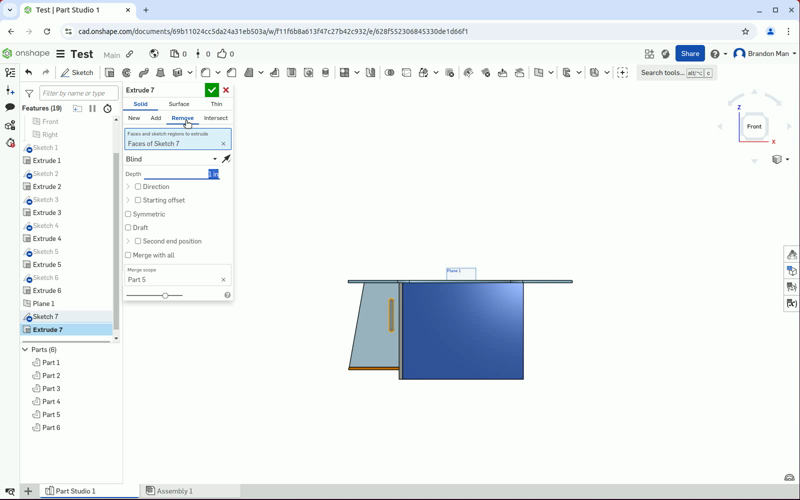
text(1.685)
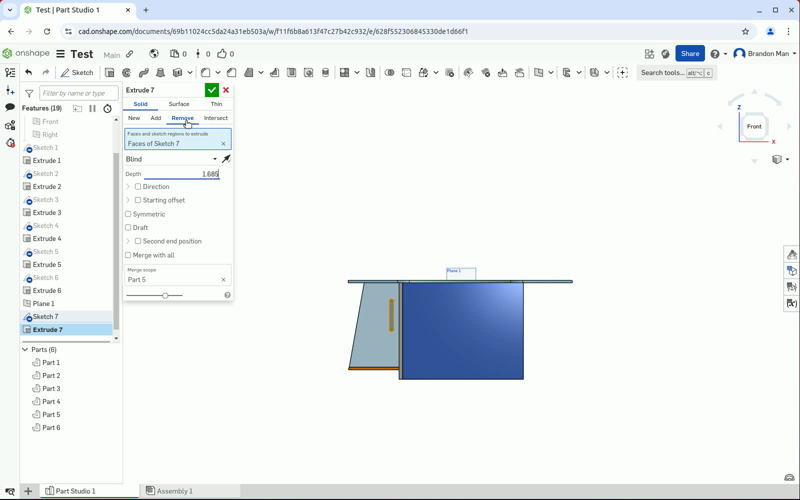
key(tab, 6)
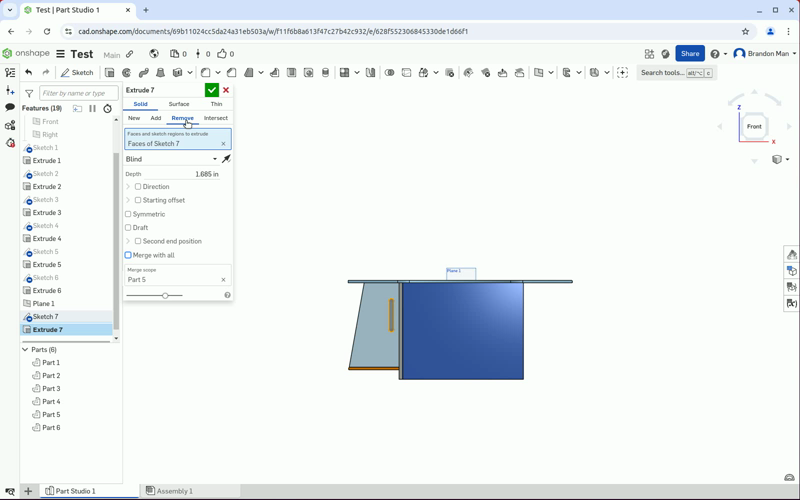
key(space)
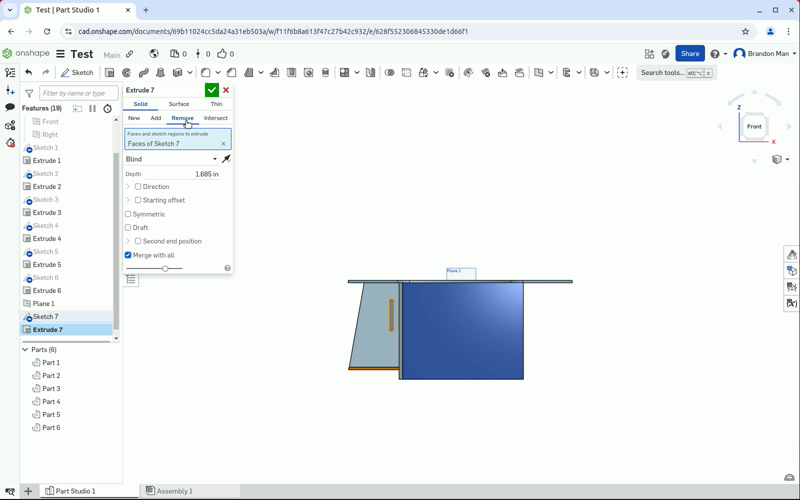
key(enter)
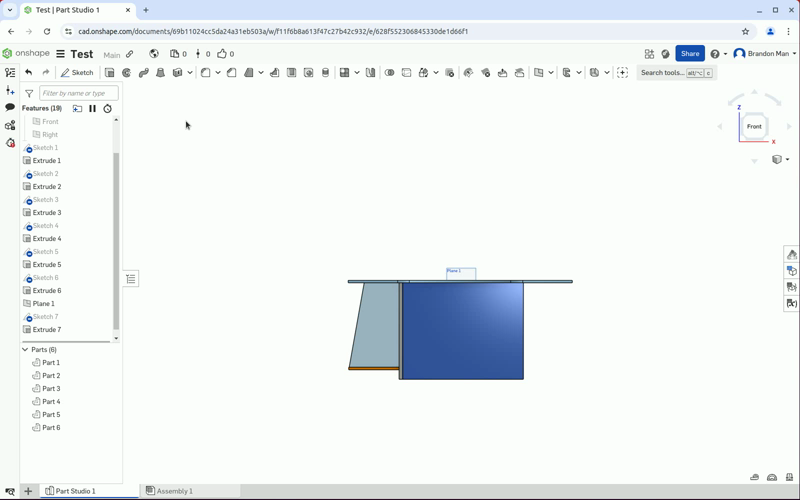
key(shift+h)
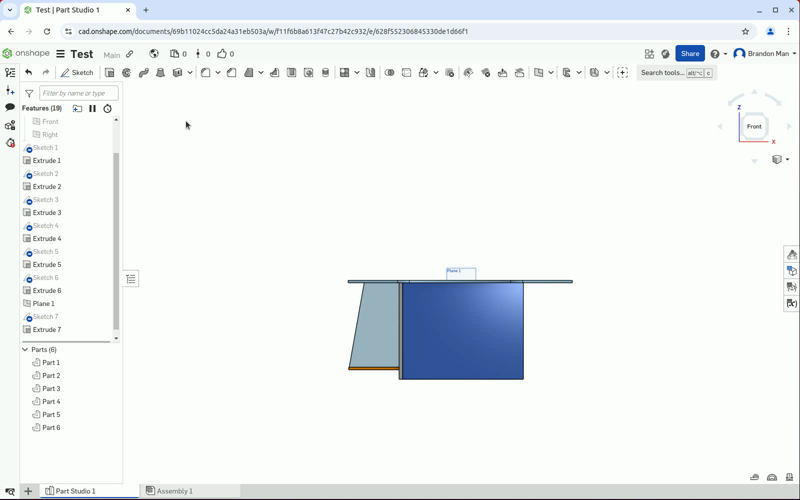
key(shift+h)
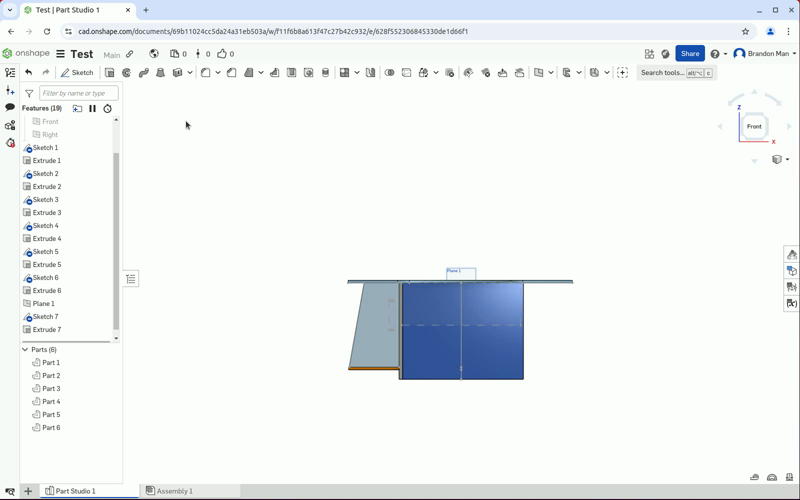
key(shift+7)
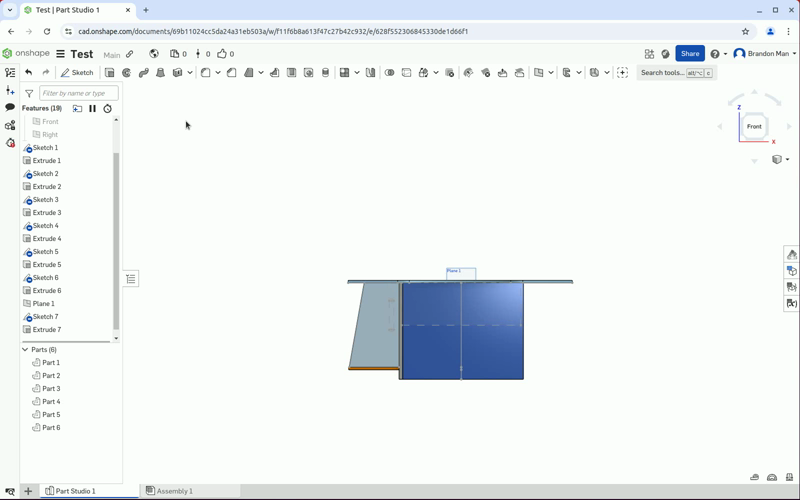
key(left, 2)
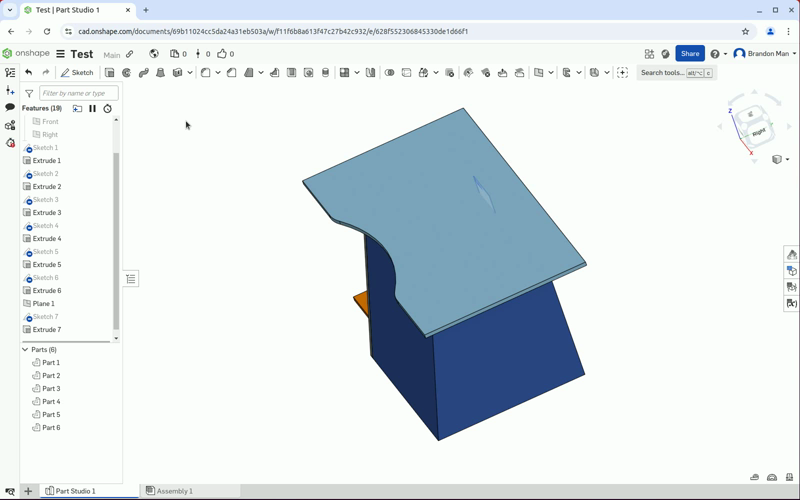
key(down, 2)
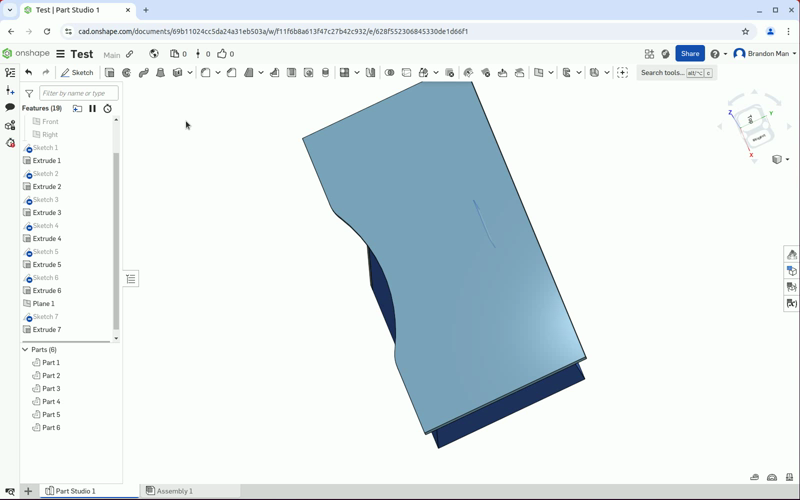
key(up, 2)
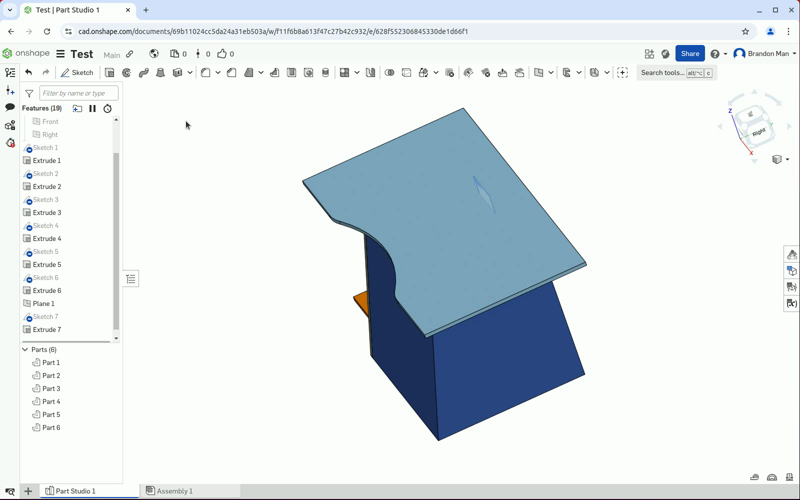
key(right, 2)
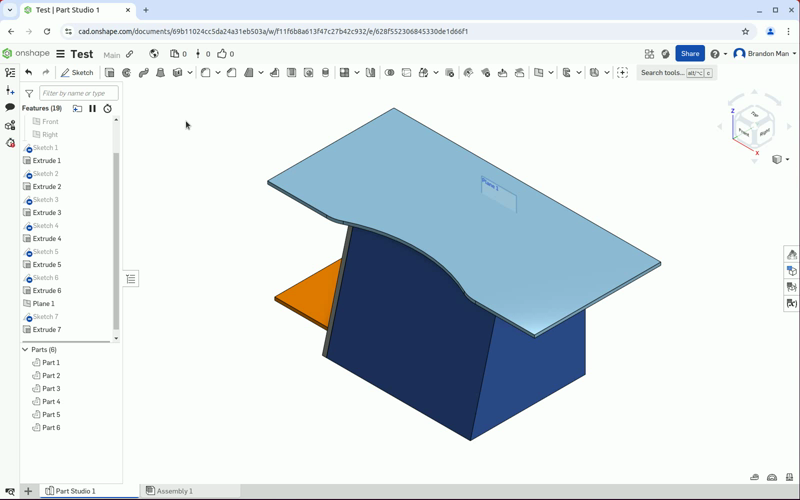
mouse_move(69, 150)
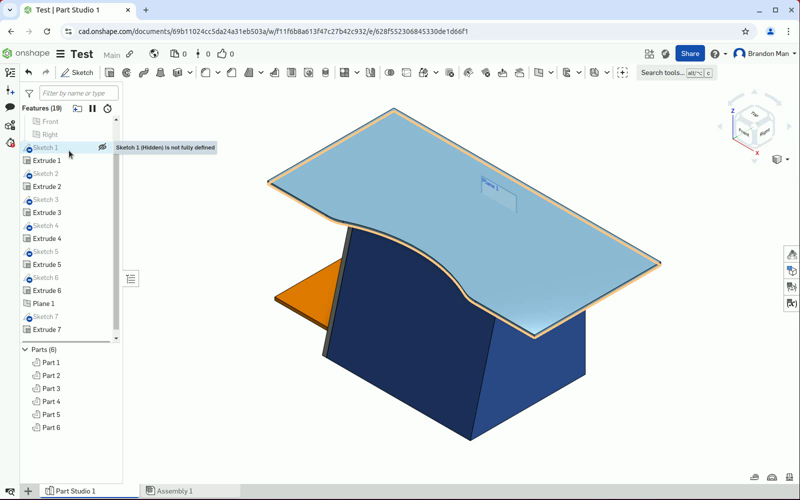
click(69, 150)